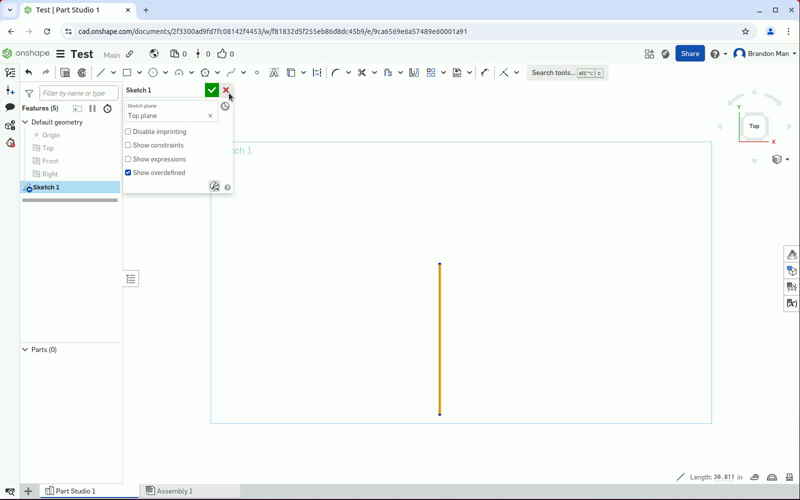
key(shift+h)
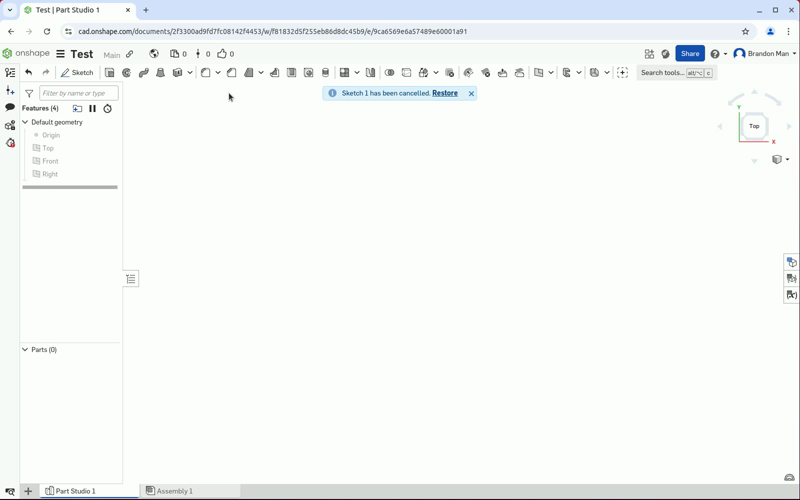
mouse_move(73, 352)
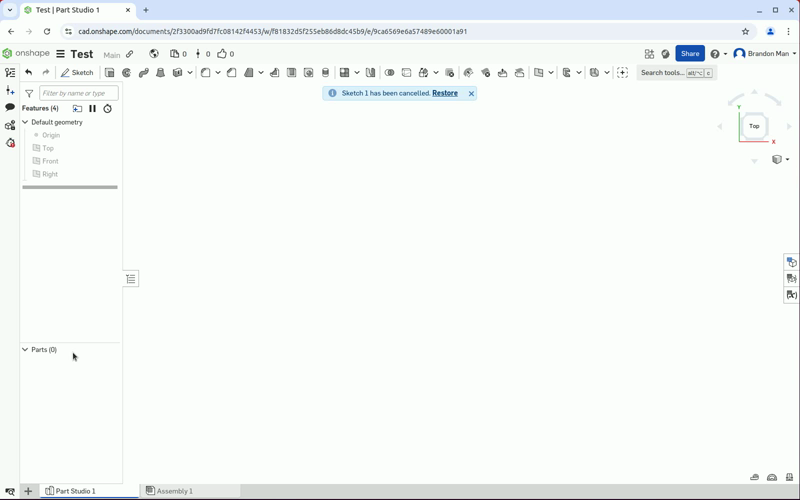
key(y)
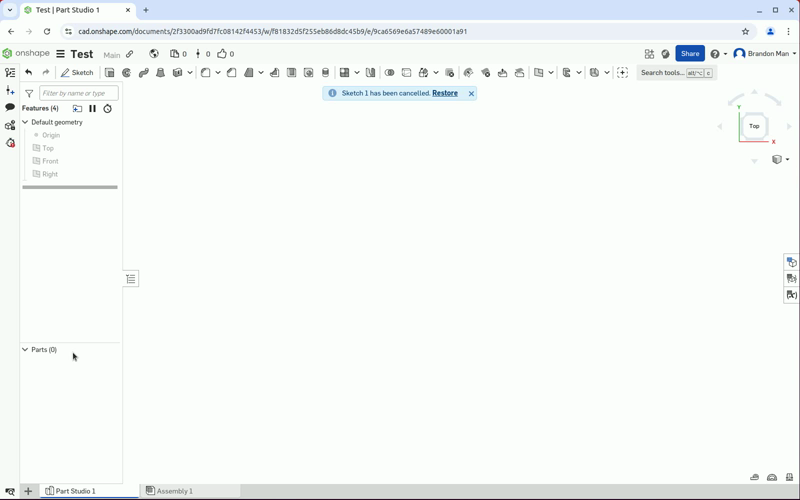
key(shift+p)
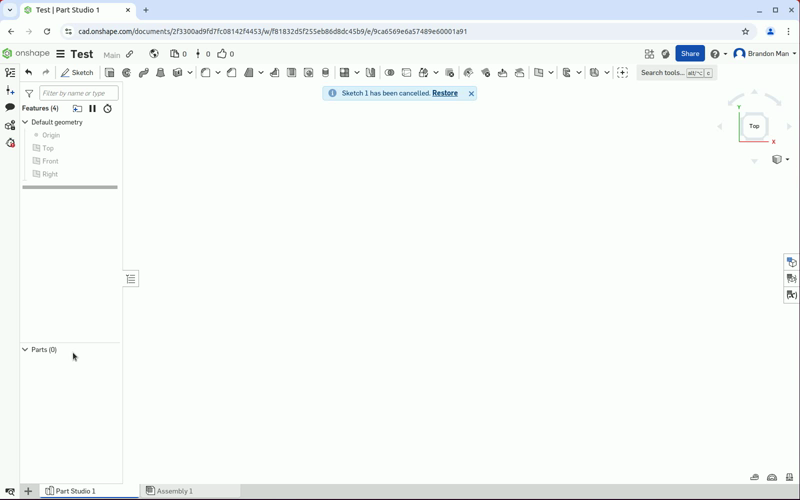
key(space)
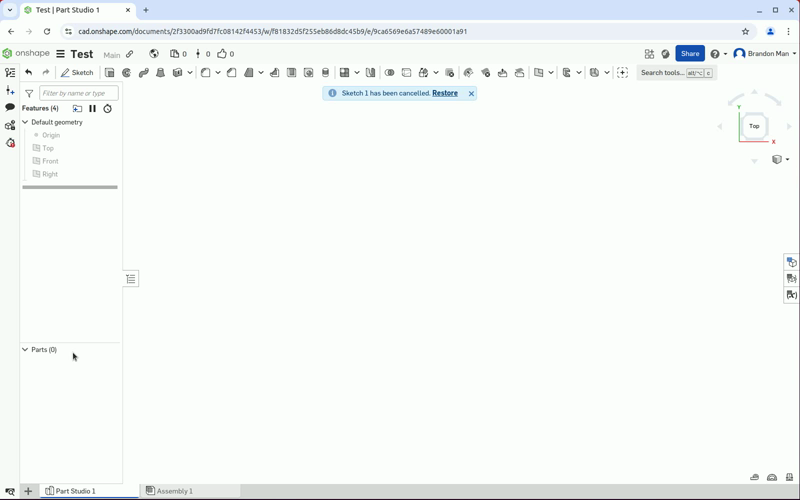
key_down(shift)
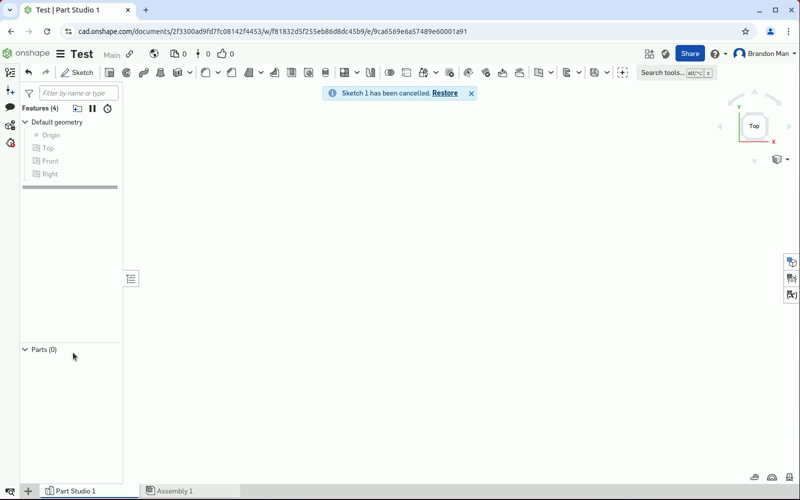
key(up)
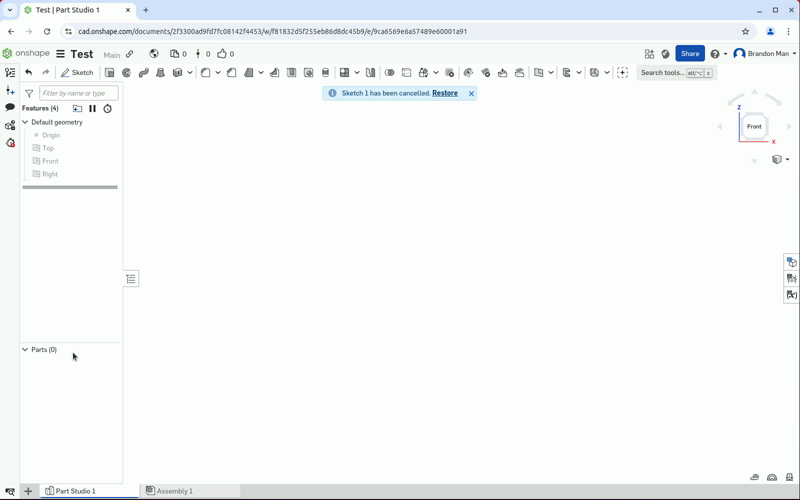
key_up(shift)
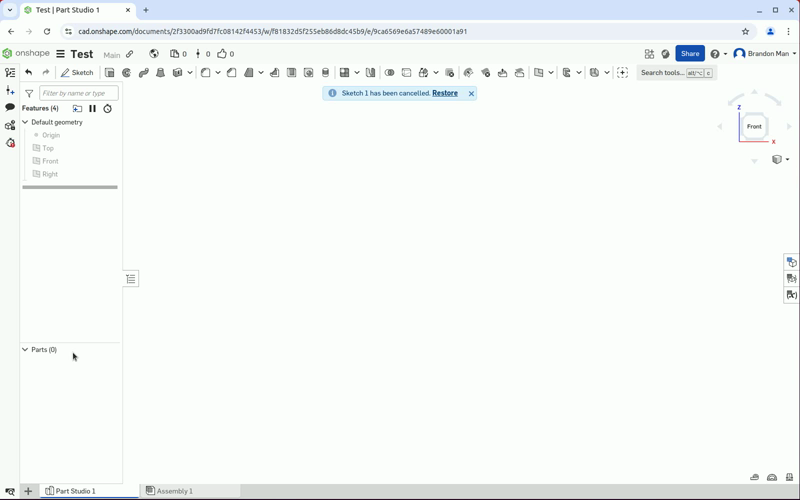
mouse_move(73, 352)
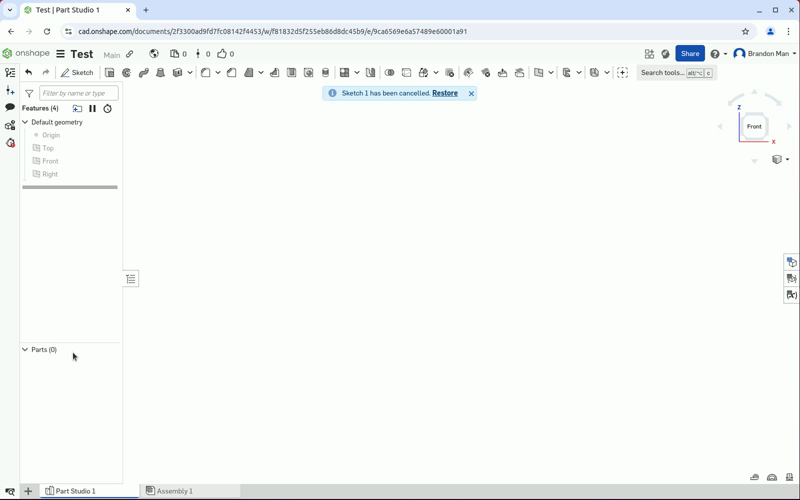
key(shift+y)
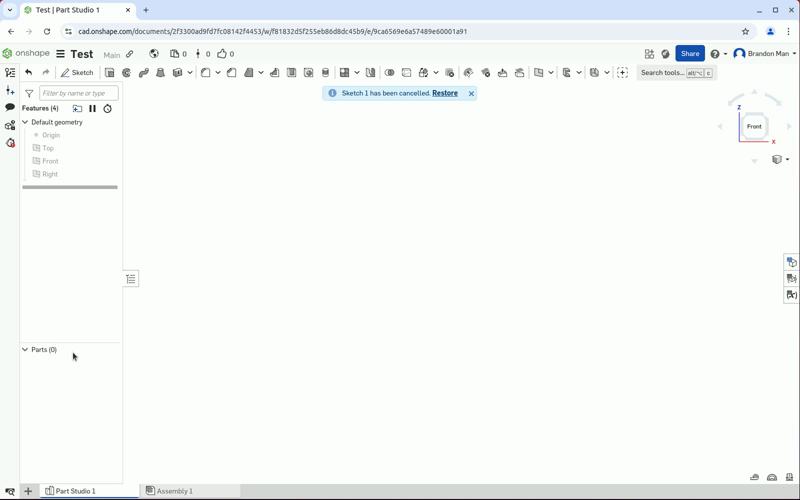
key(shift+s)
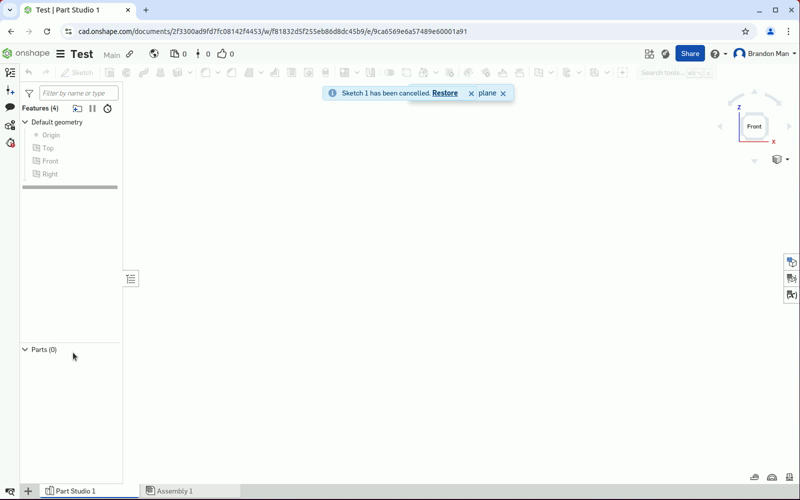
mouse_move(73, 163)
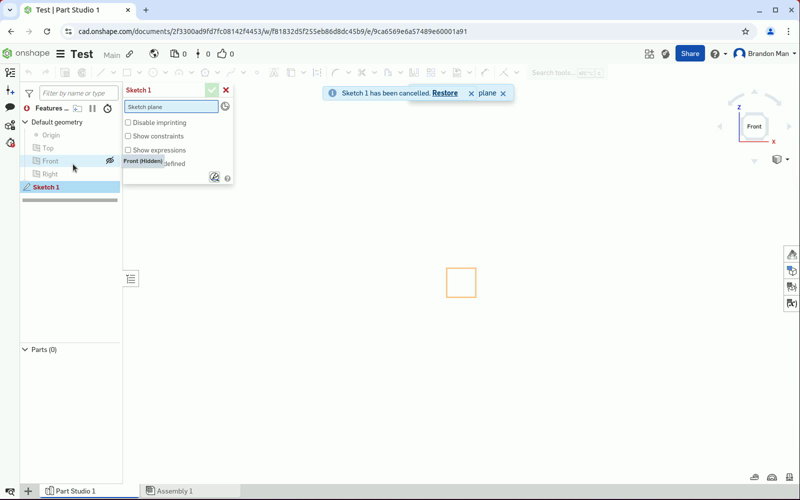
click(73, 163)
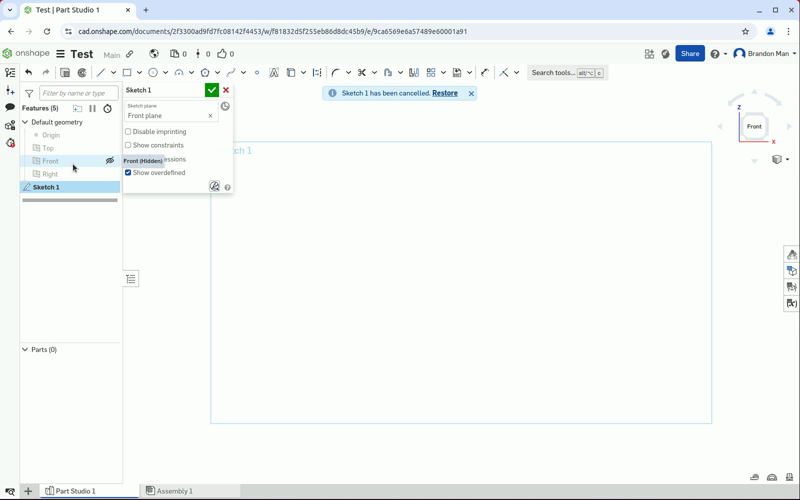
mouse_move(73, 352)
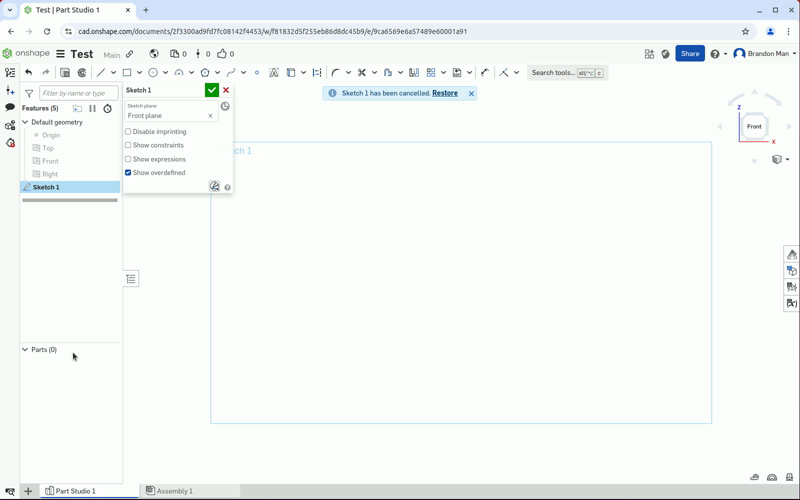
key(y)
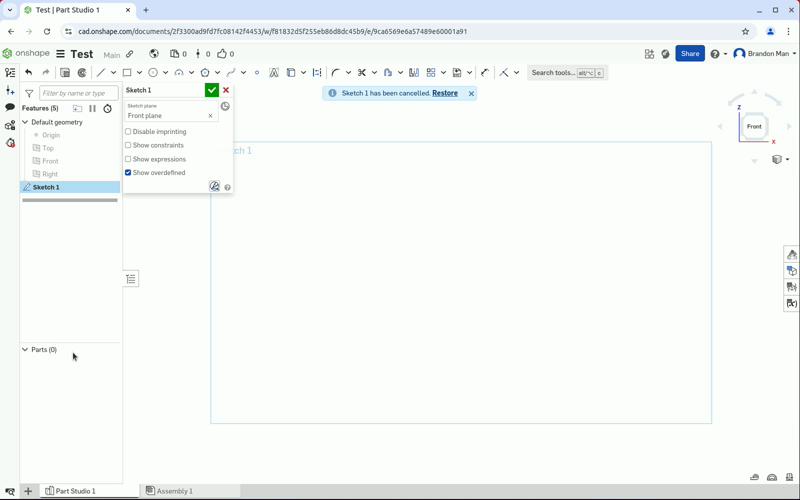
key(l)
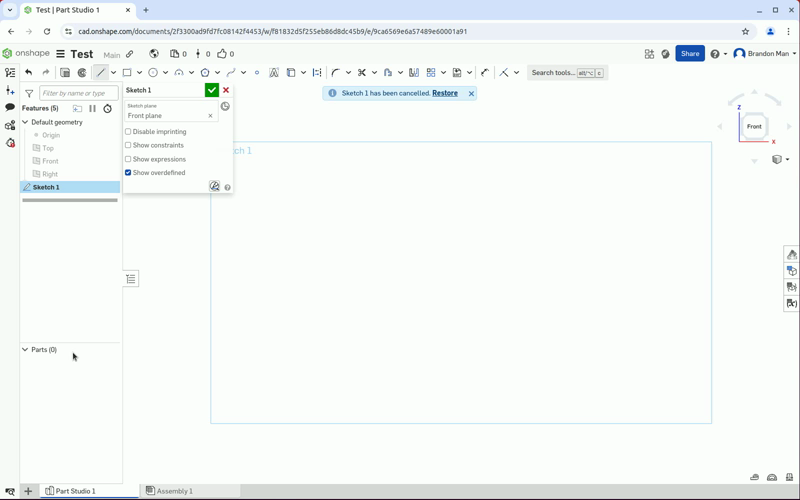
key_down(shift)
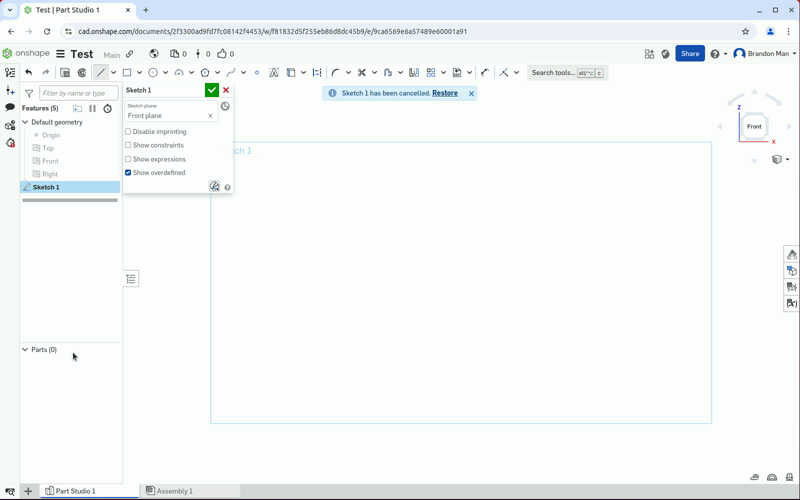
mouse_move(377, 282)
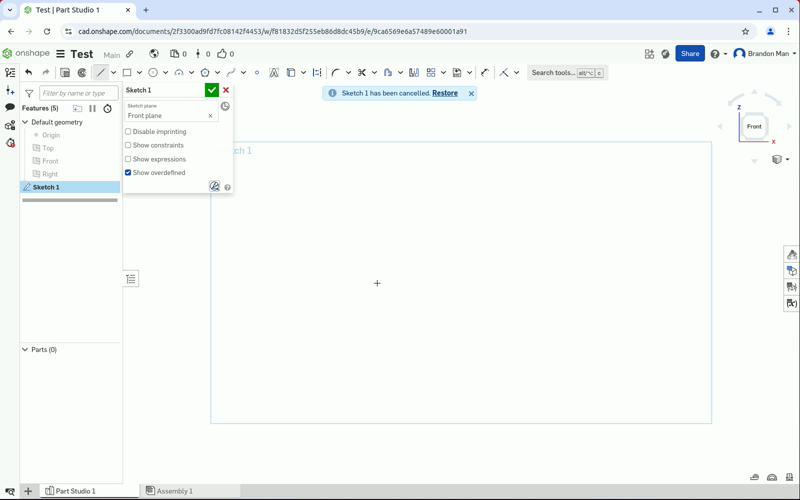
click(377, 282)
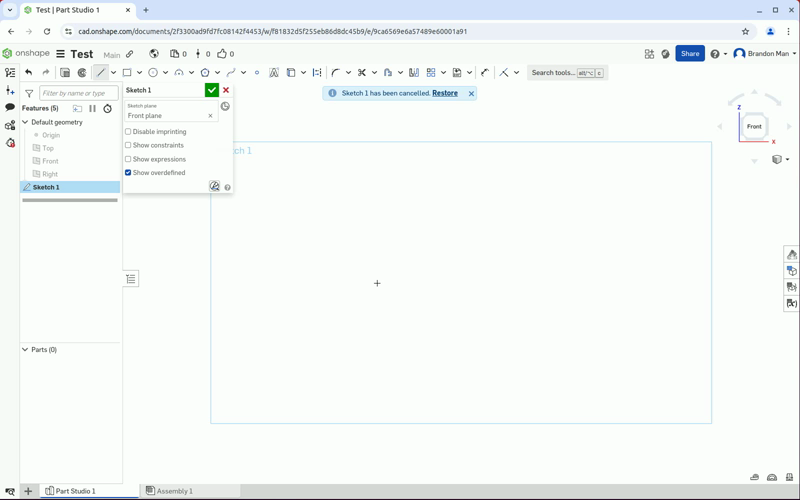
key_up(shift)
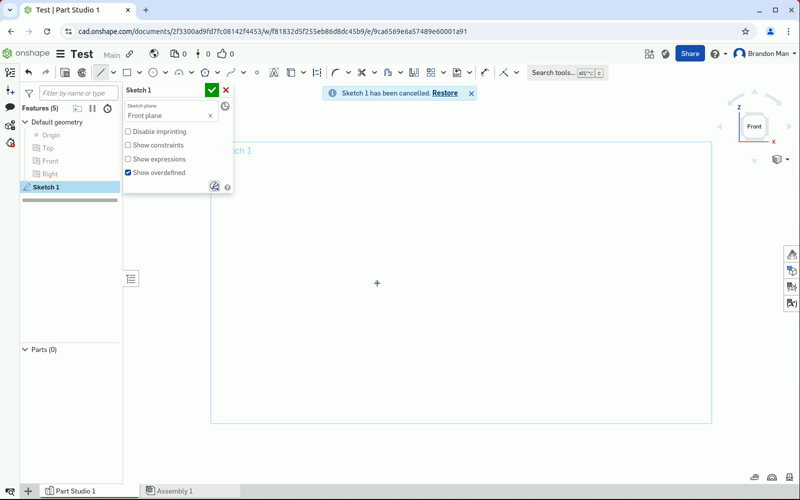
key_down(shift)
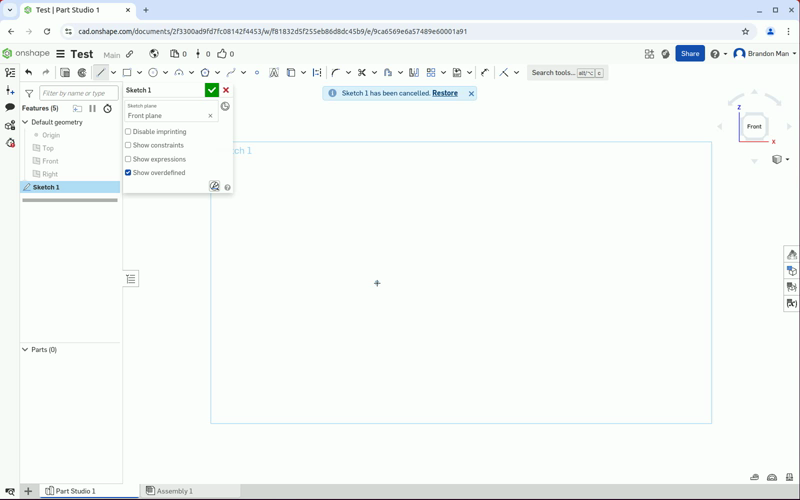
mouse_move(407, 282)
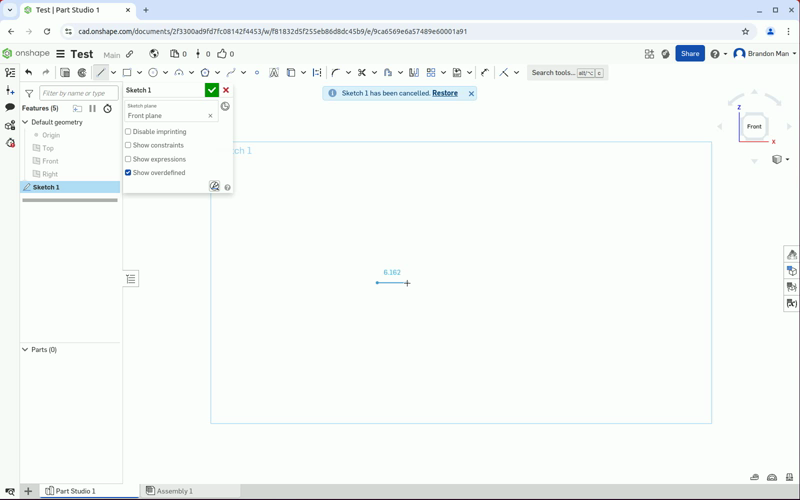
mouse_move(392, 282)
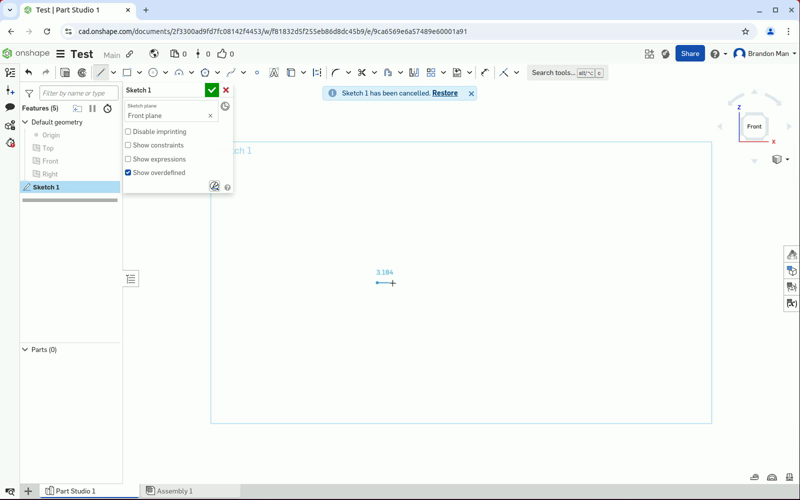
click(392, 282)
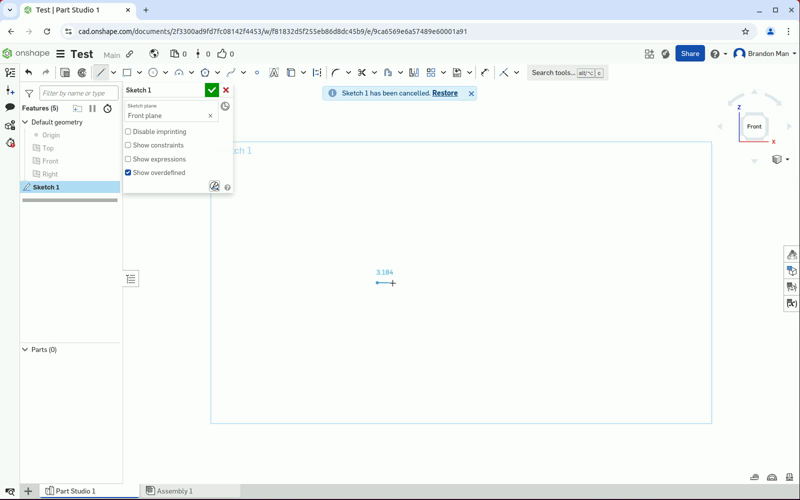
key_up(shift)
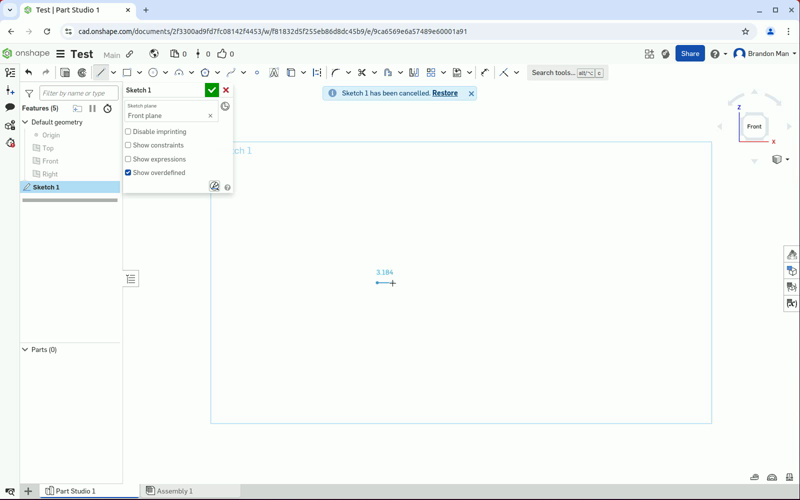
key_down(shift)
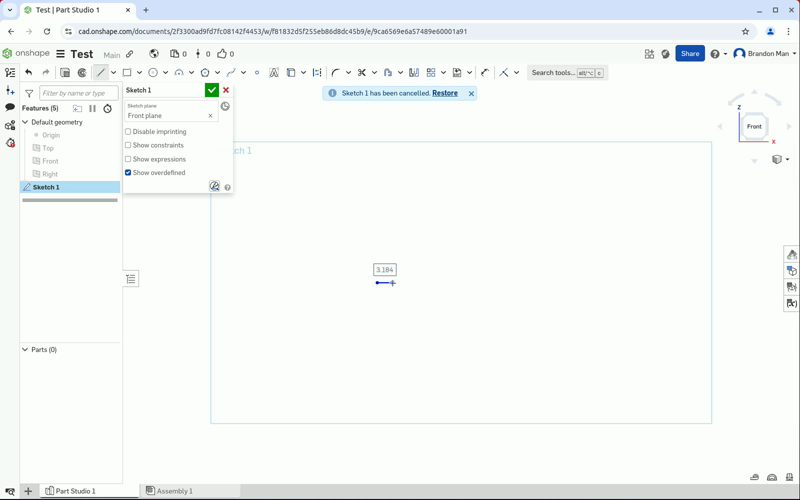
mouse_move(422, 282)
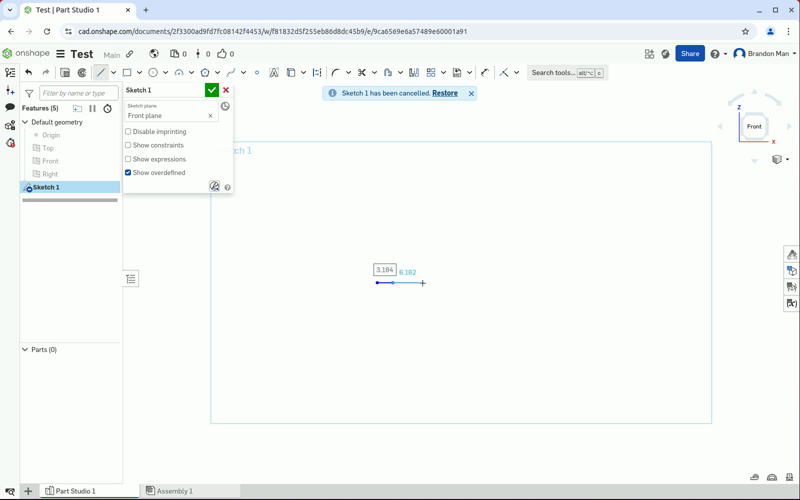
mouse_move(392, 281)
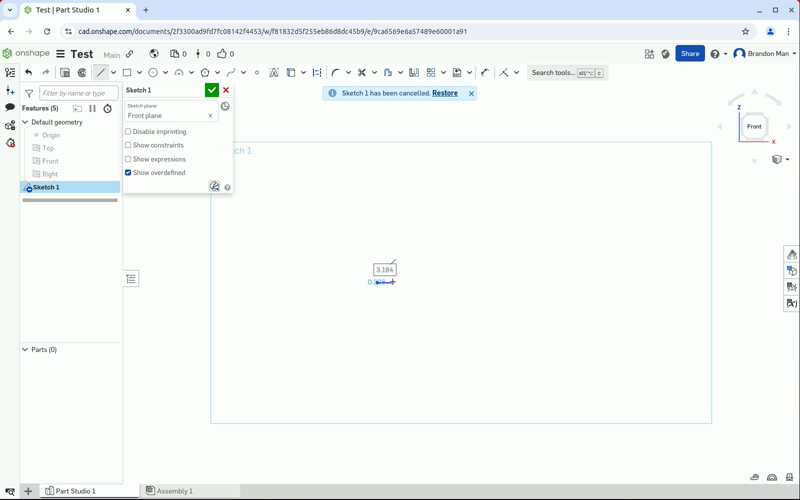
scroll(6)
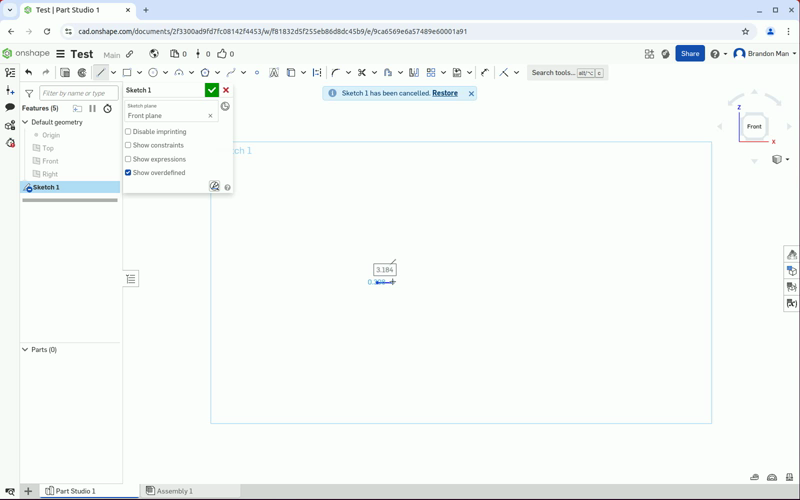
scroll(6)
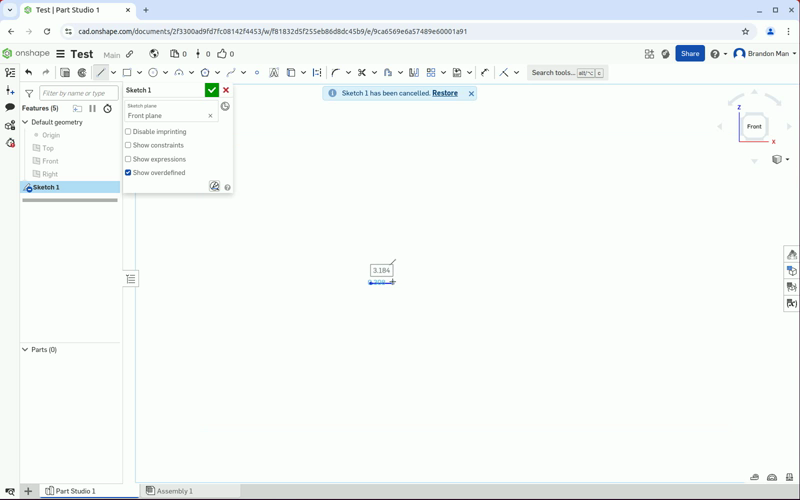
scroll(6)
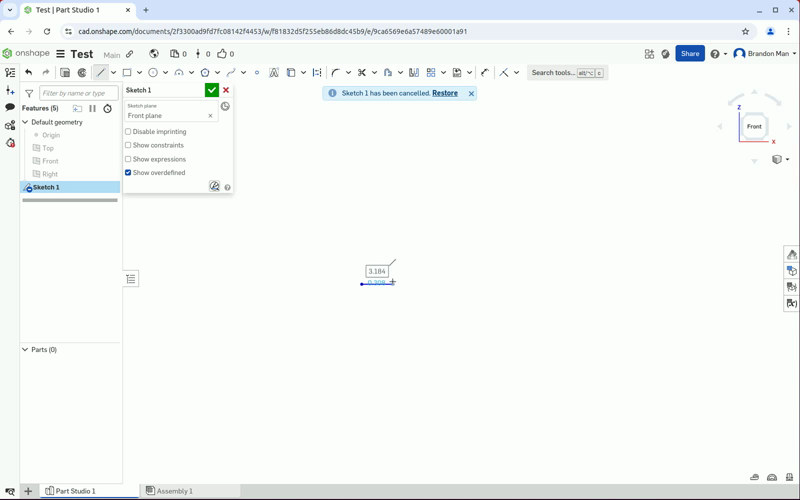
scroll(6)
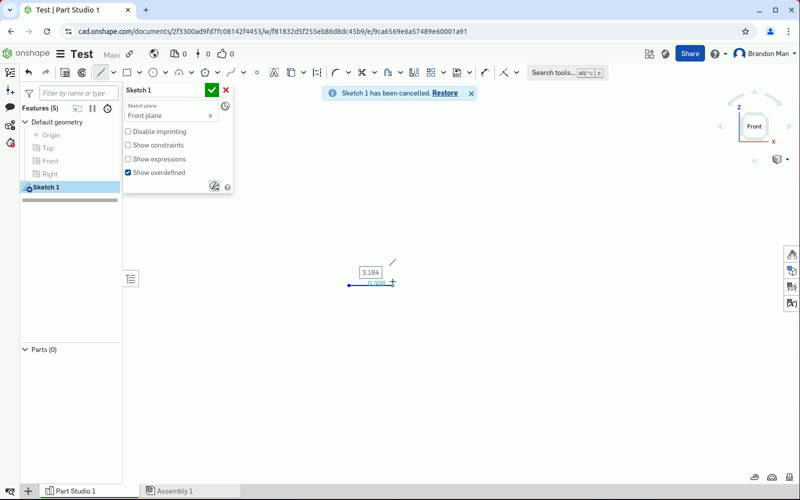
scroll(6)
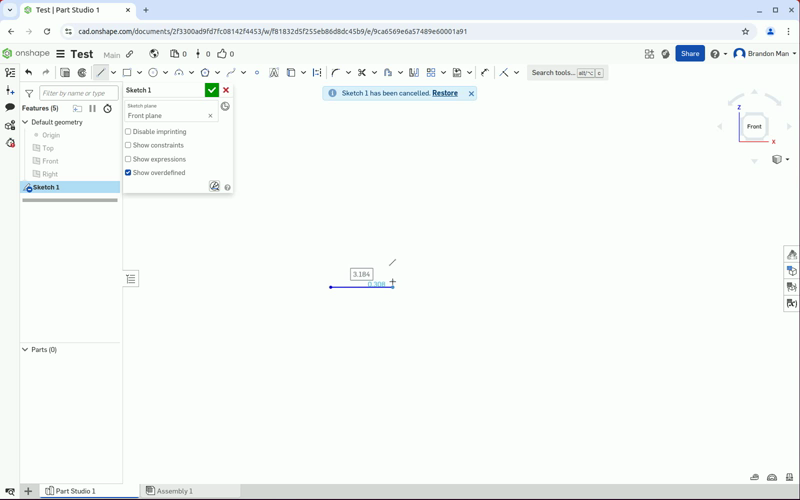
scroll(6)
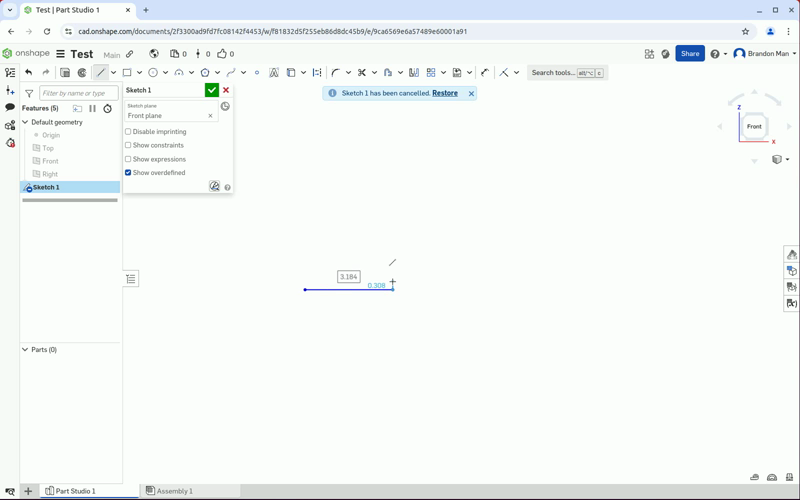
scroll(6)
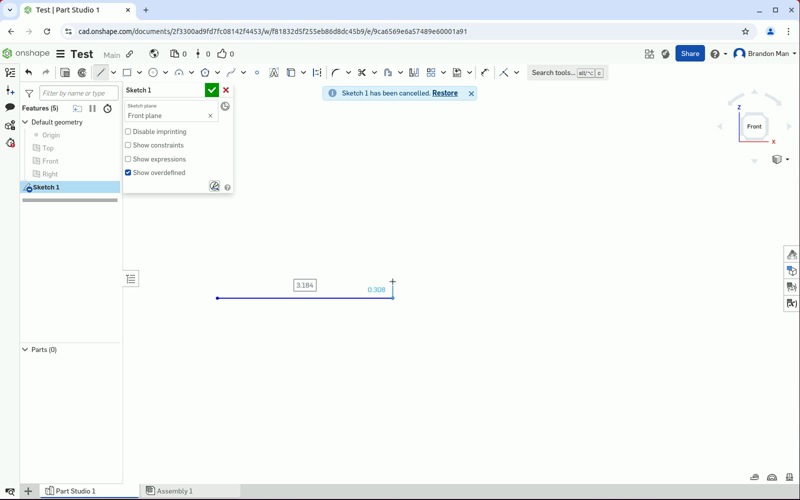
click(392, 281)
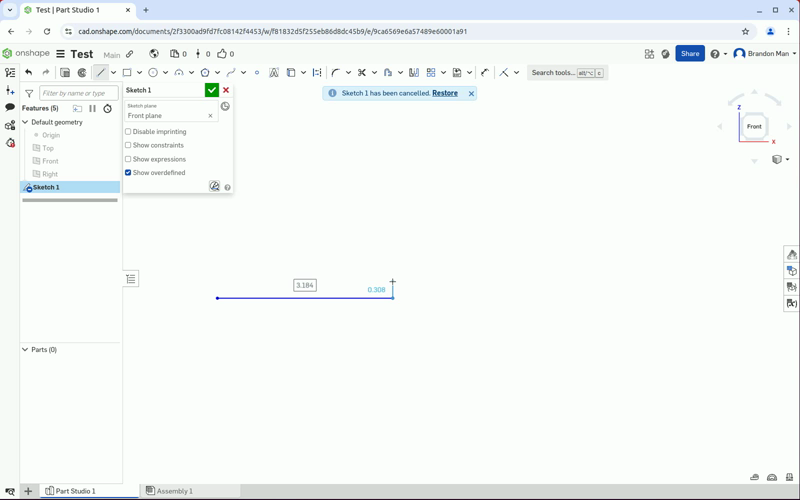
scroll(-6)
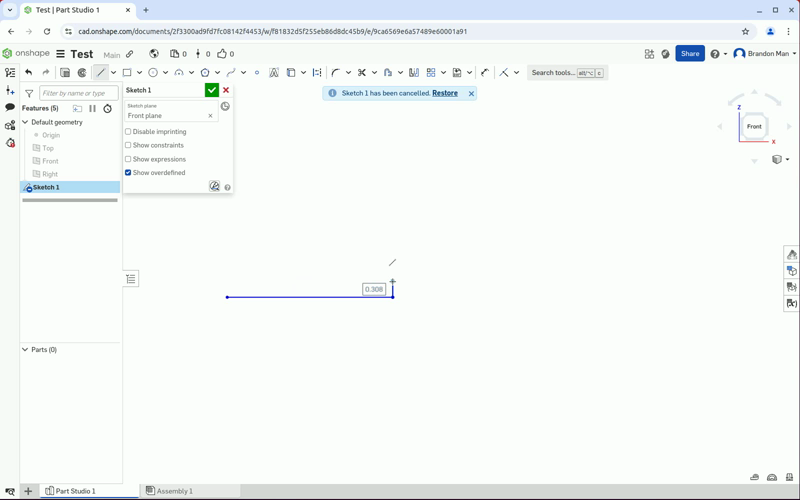
scroll(-6)
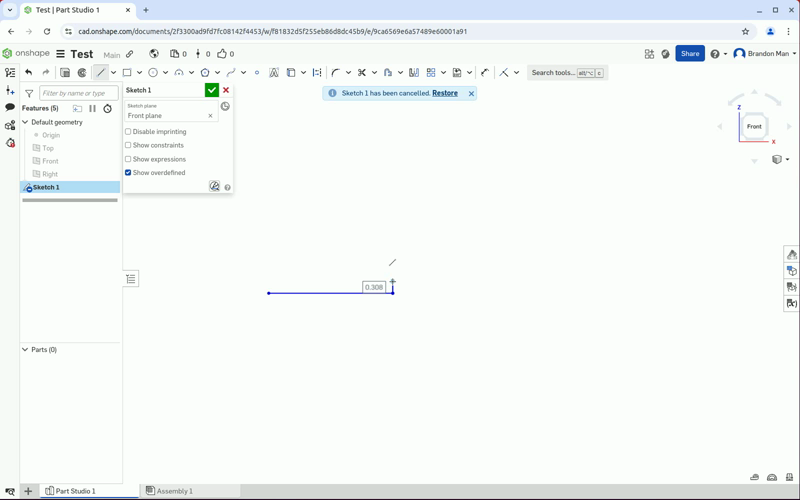
scroll(-6)
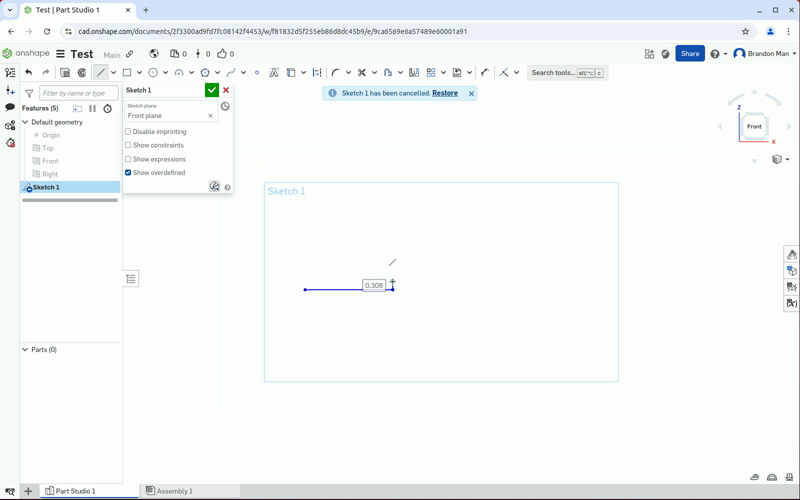
scroll(-6)
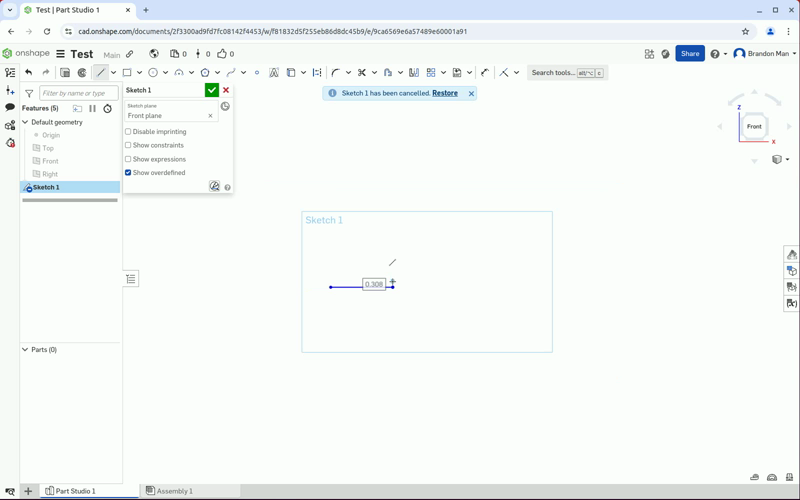
scroll(-6)
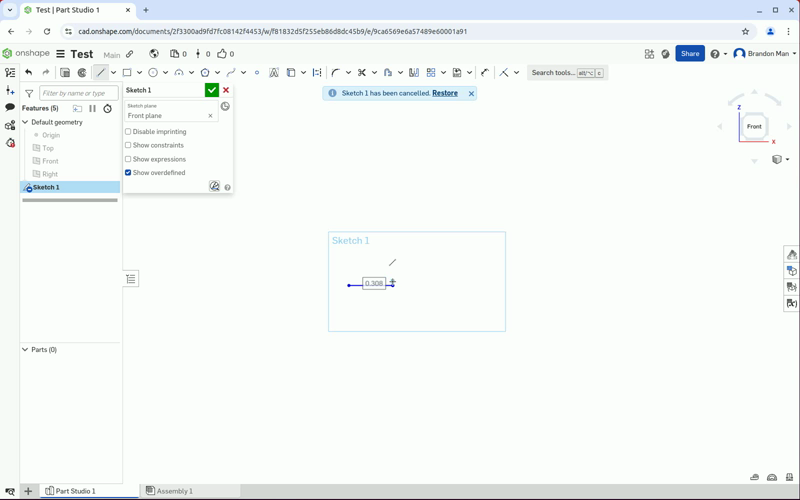
scroll(-6)
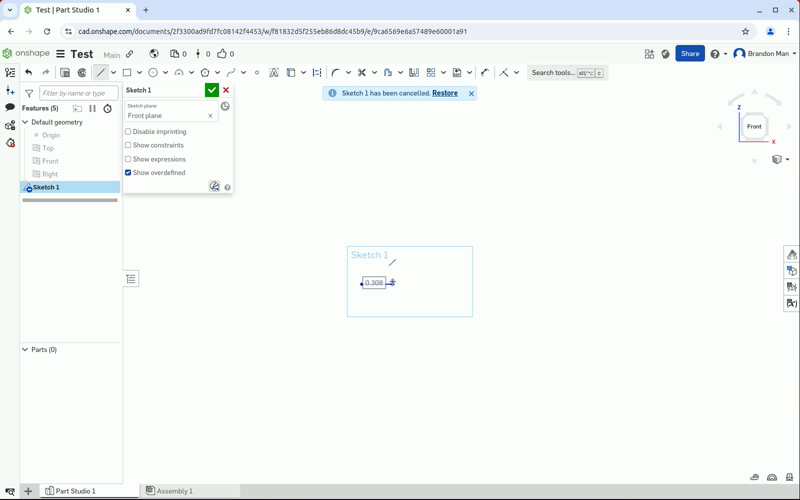
scroll(-6)
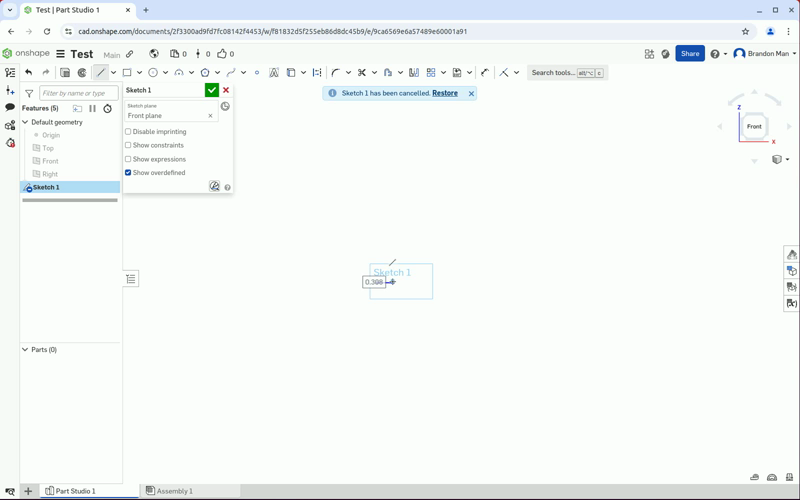
key_up(shift)
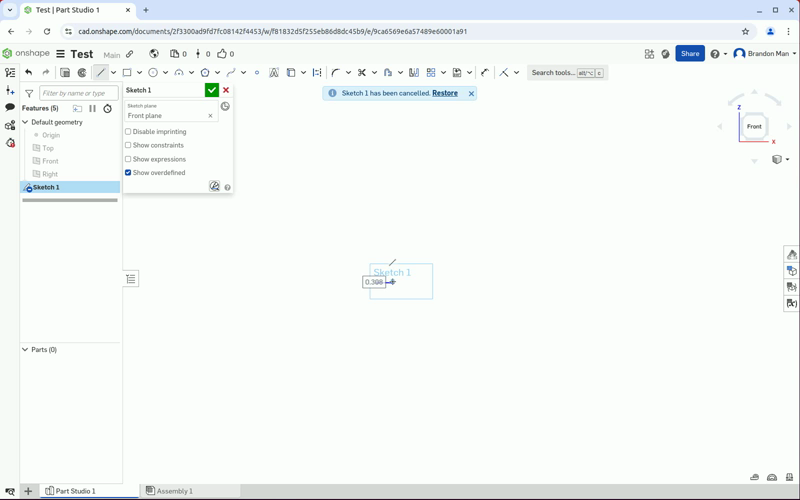
key_down(shift)
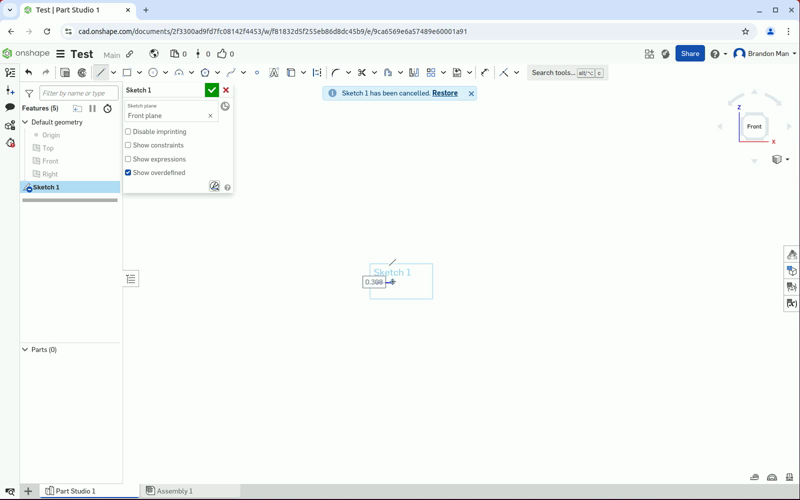
mouse_move(422, 281)
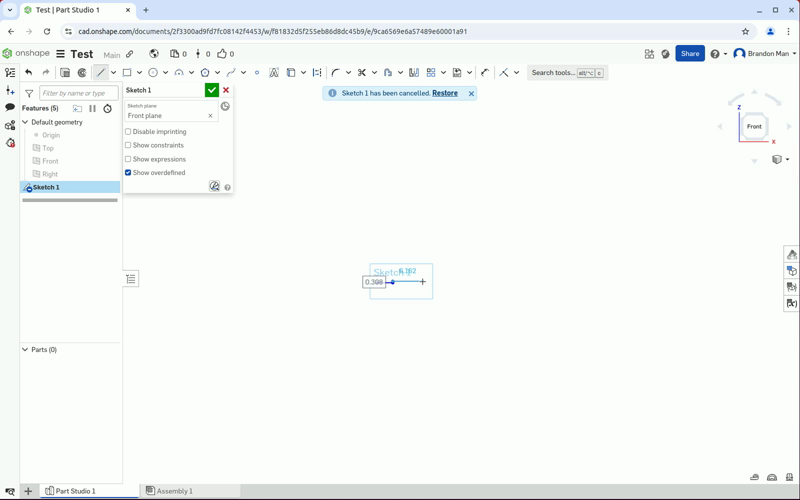
mouse_move(377, 281)
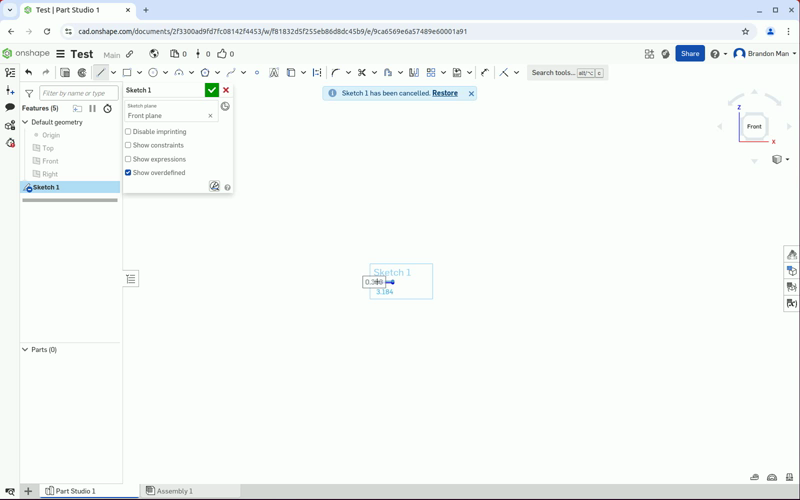
scroll(6)
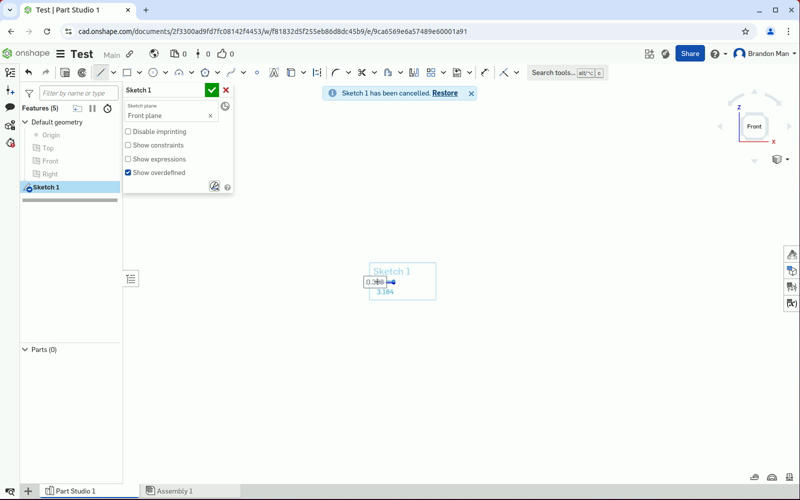
scroll(6)
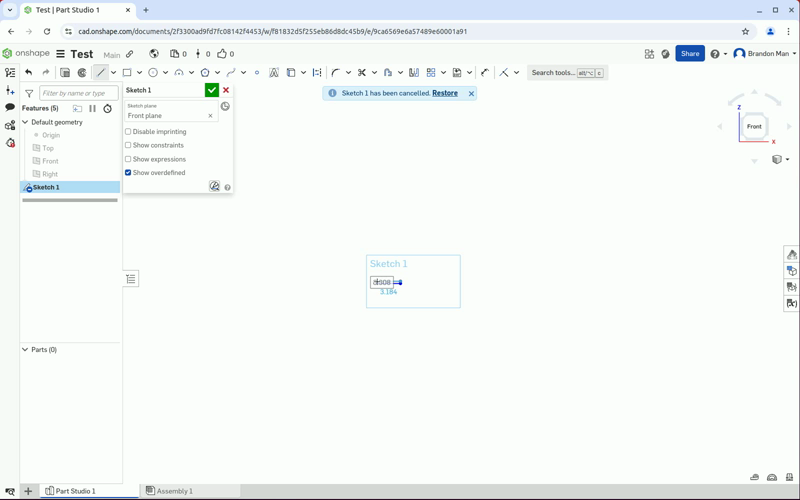
scroll(6)
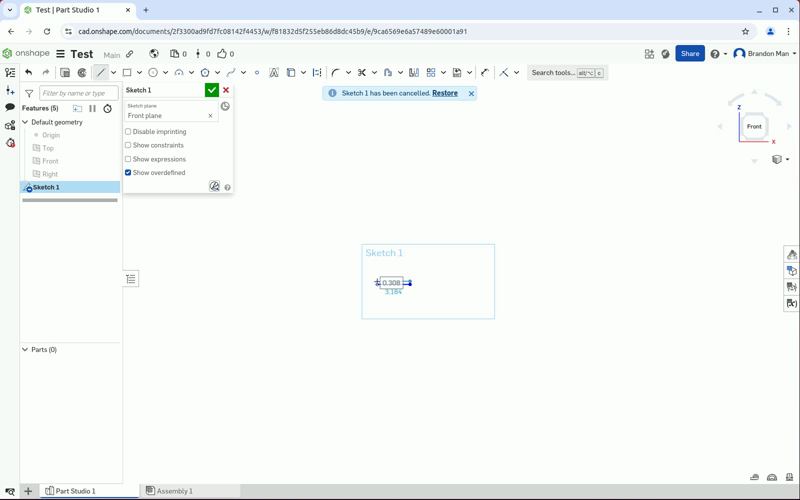
scroll(6)
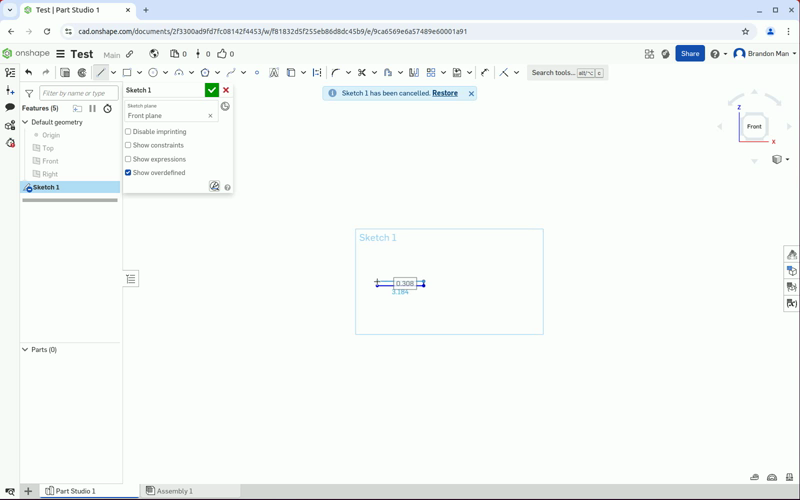
scroll(6)
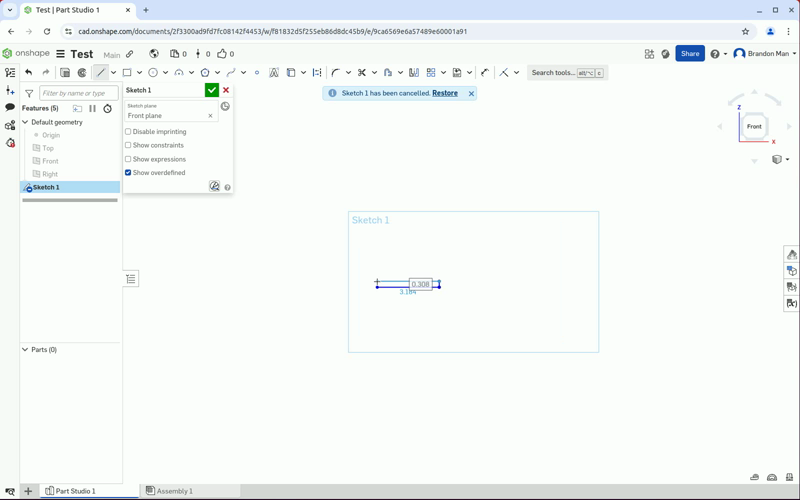
scroll(6)
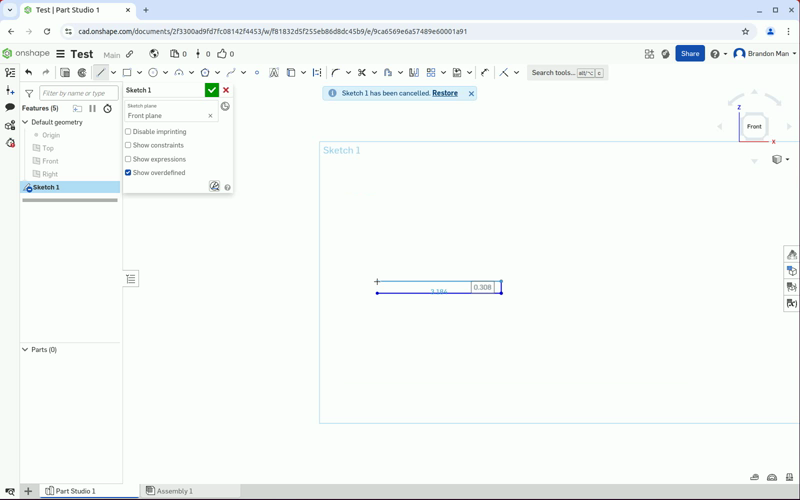
scroll(6)
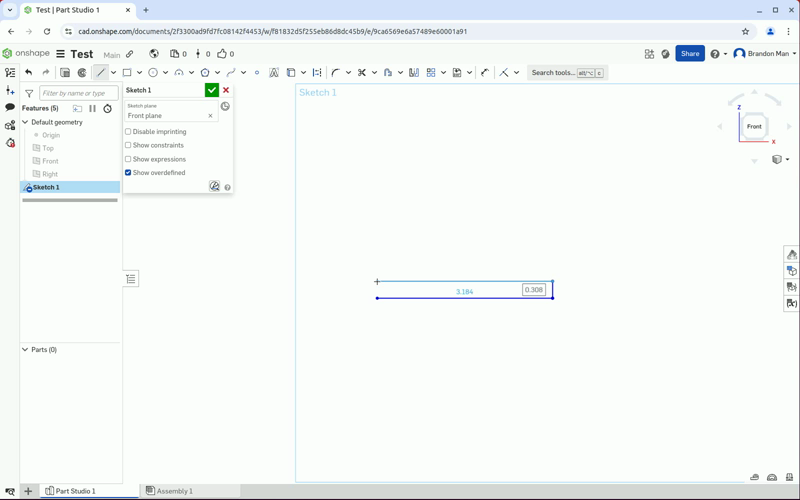
click(377, 281)
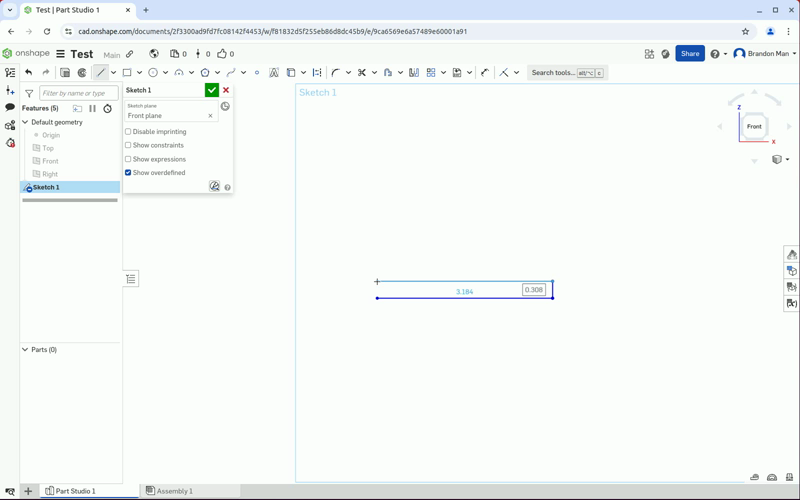
scroll(-6)
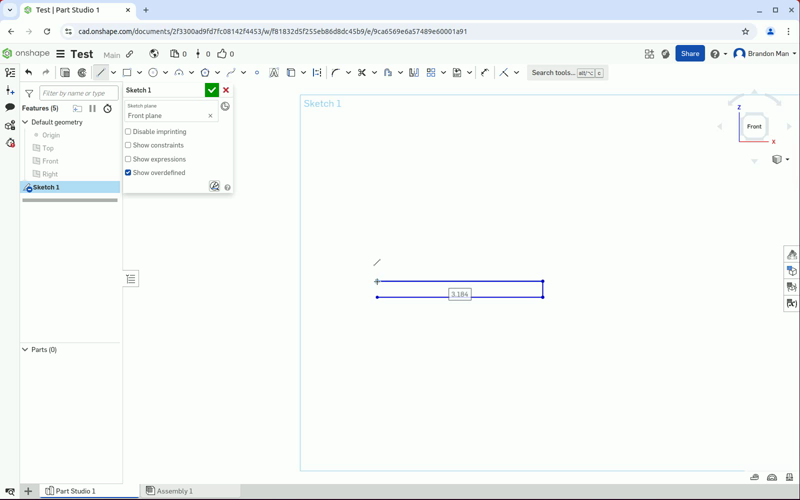
scroll(-6)
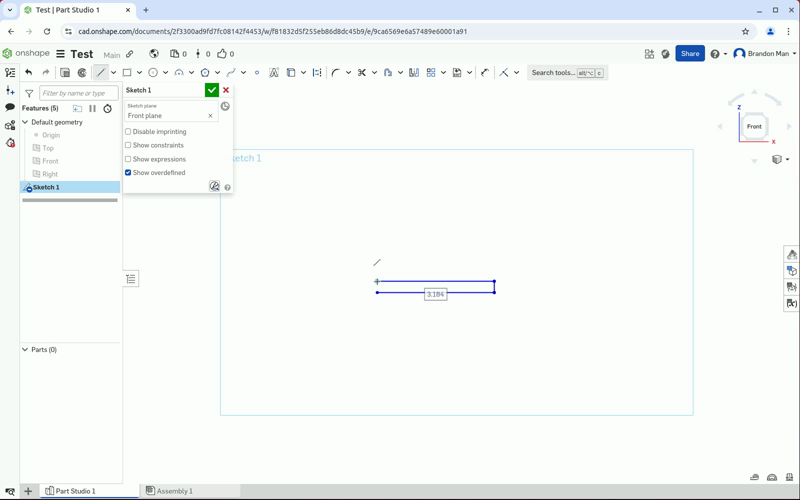
scroll(-6)
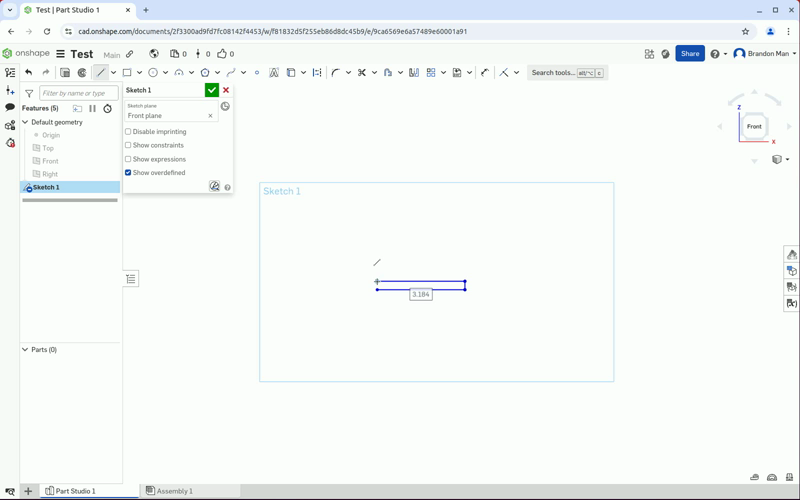
scroll(-6)
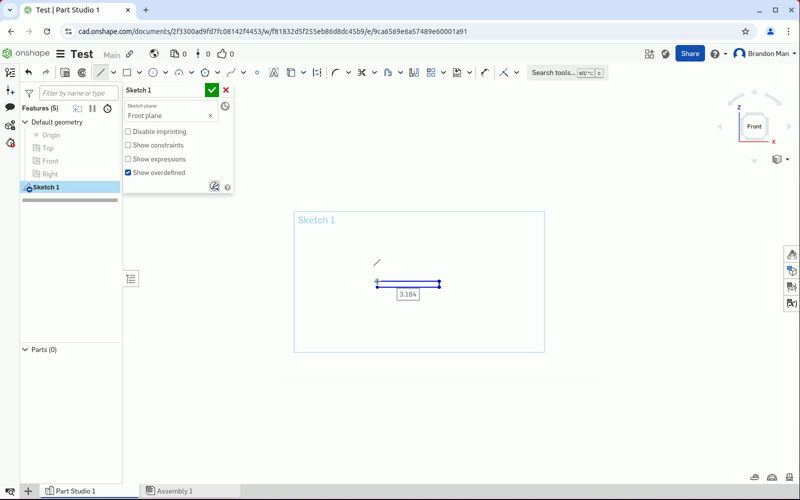
scroll(-6)
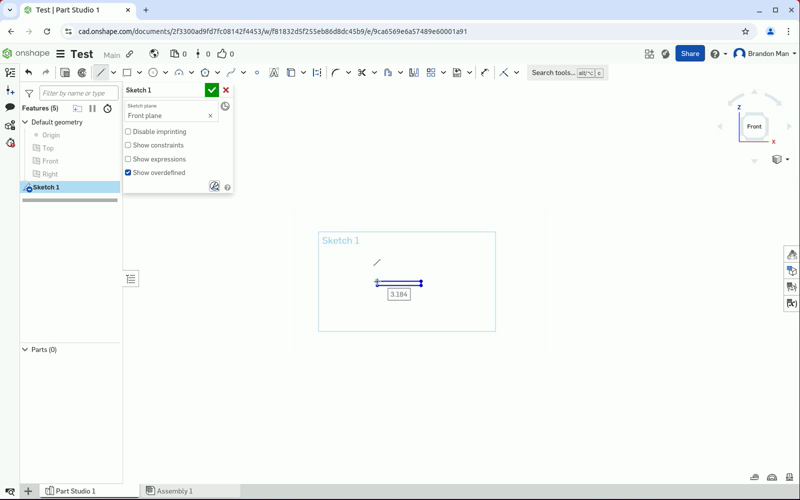
scroll(-6)
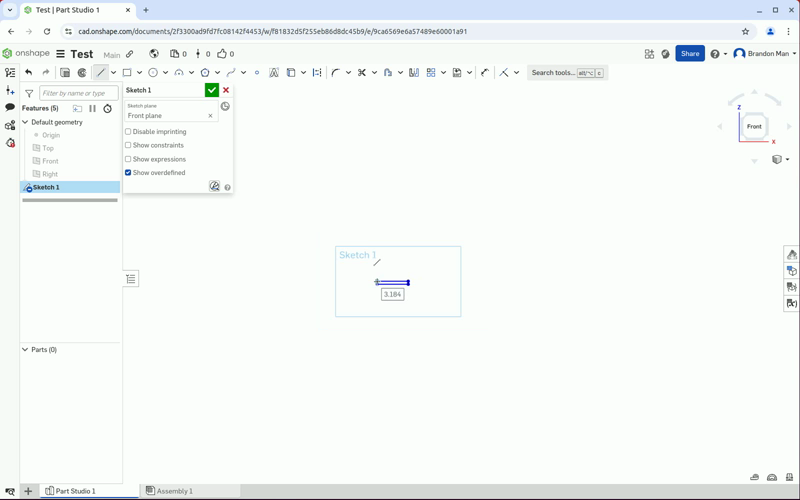
scroll(-6)
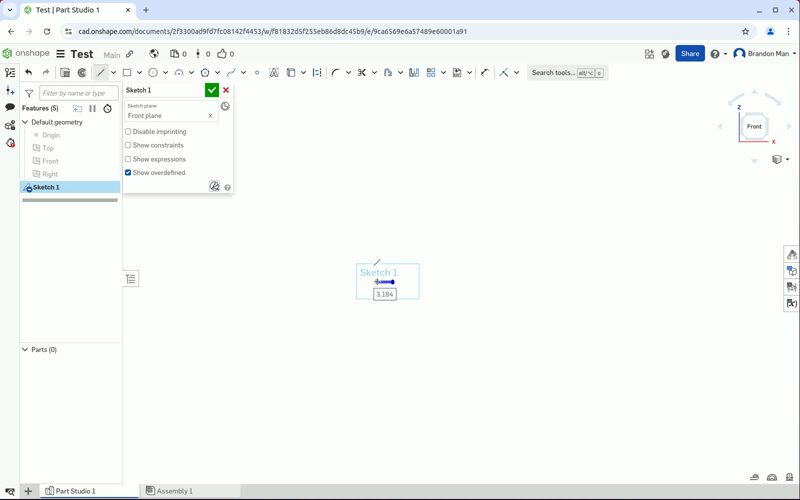
key_up(shift)
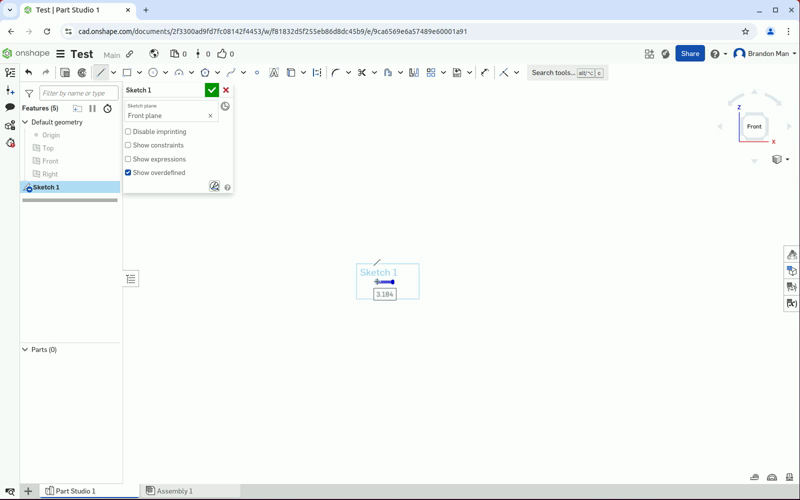
mouse_move(407, 281)
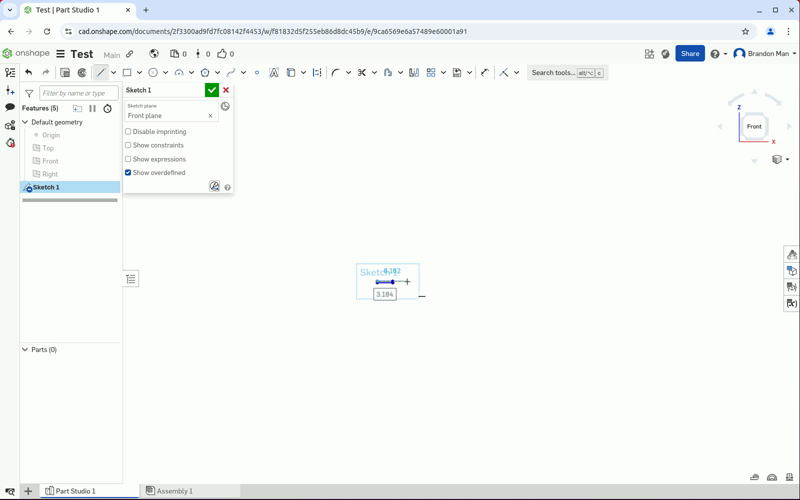
key_down(shift)
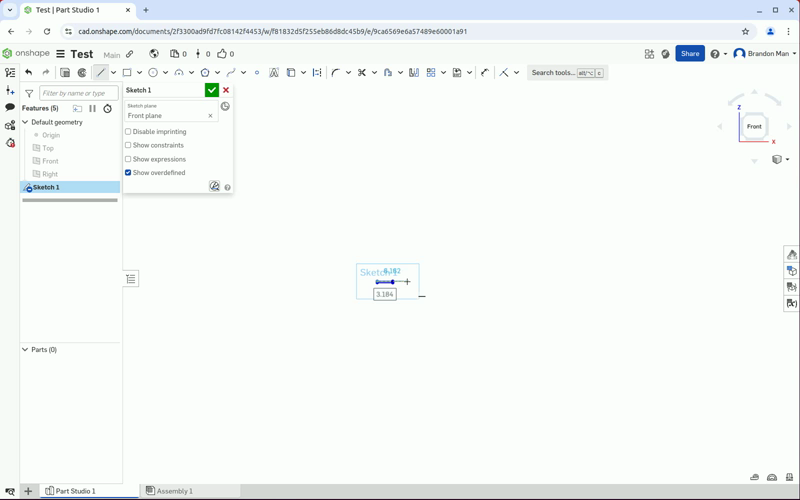
mouse_move(377, 282)
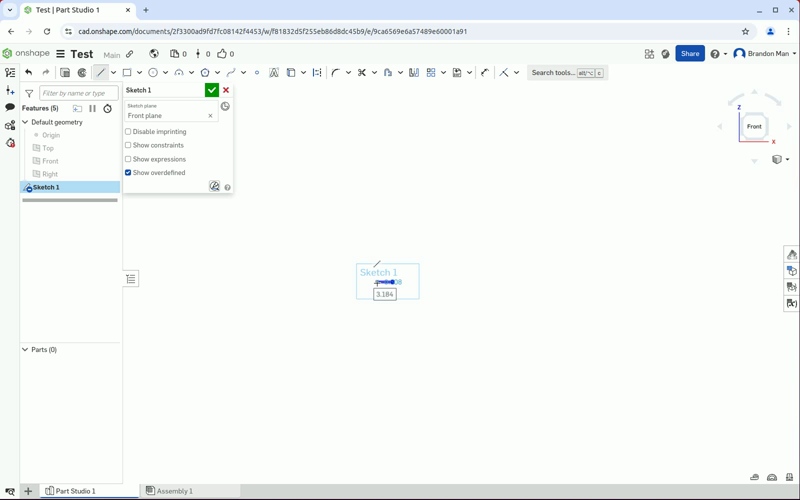
scroll(6)
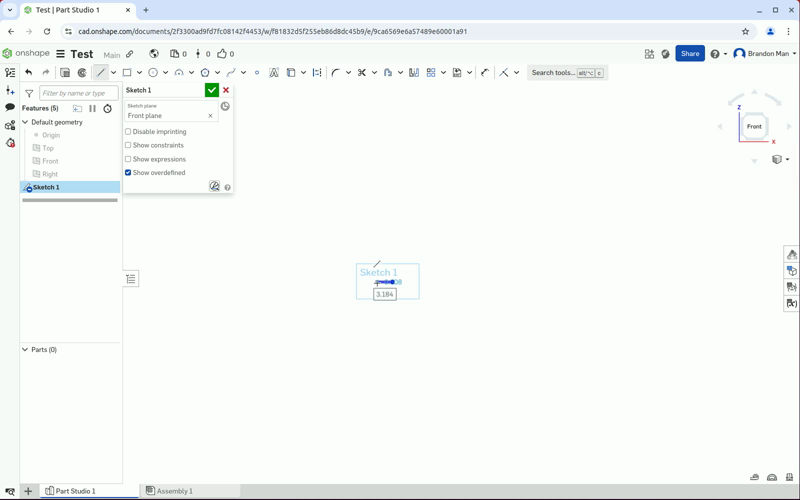
scroll(6)
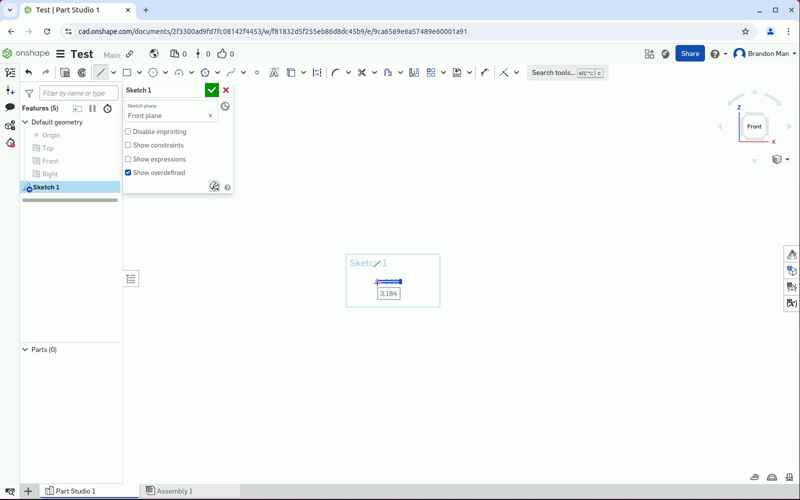
scroll(6)
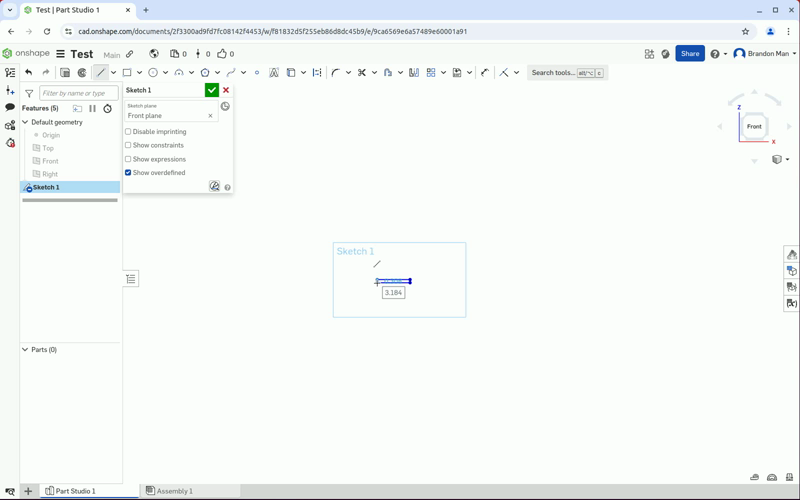
scroll(6)
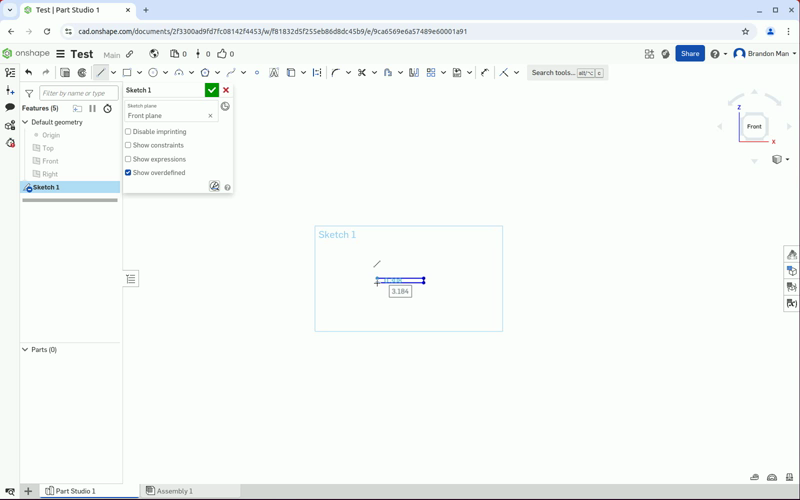
scroll(6)
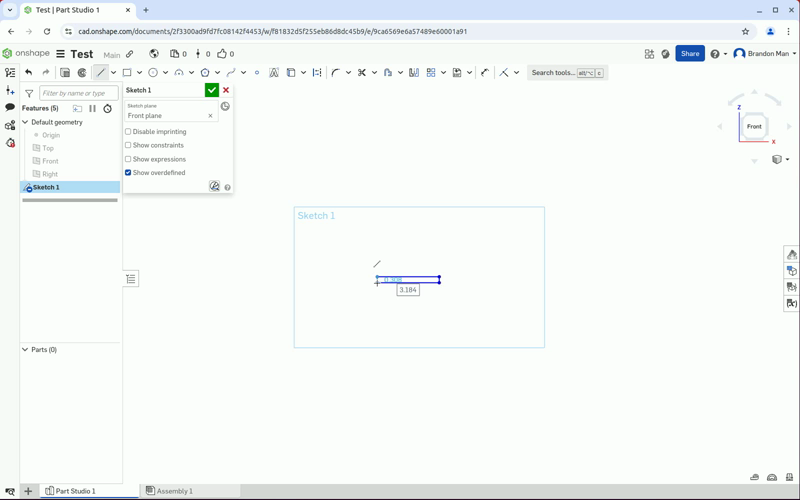
scroll(6)
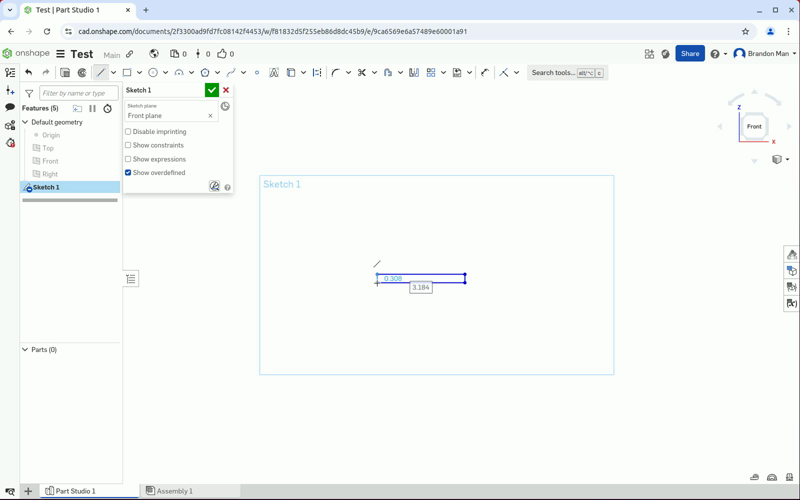
scroll(6)
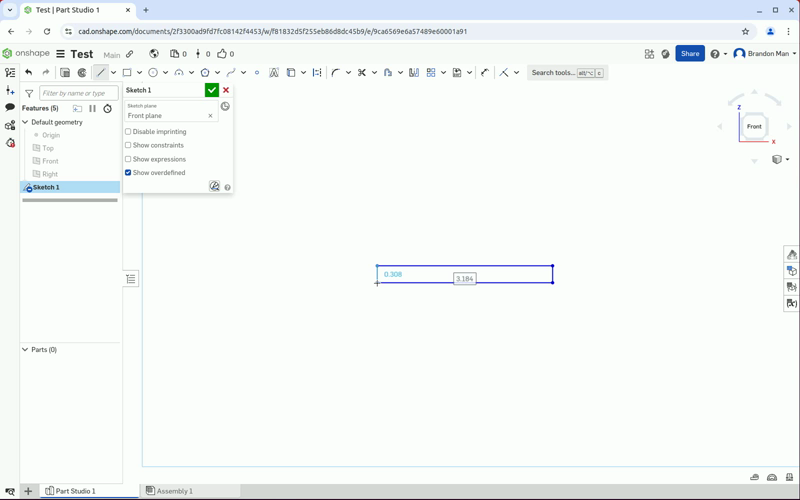
key_up(shift)
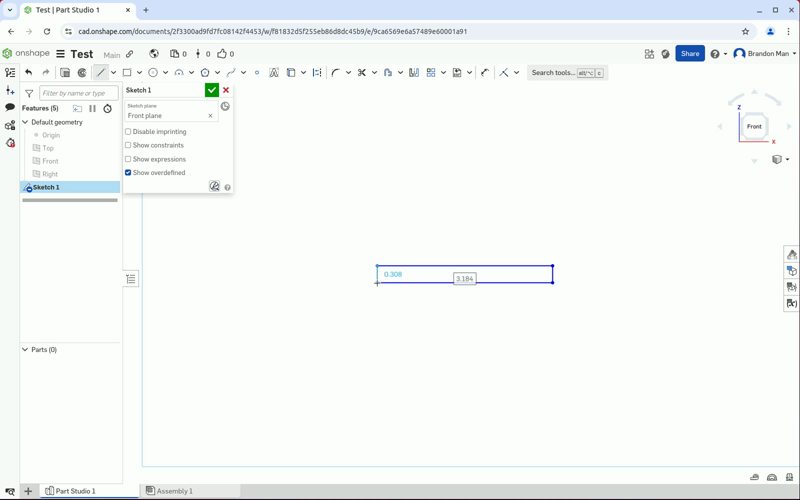
click(377, 282)
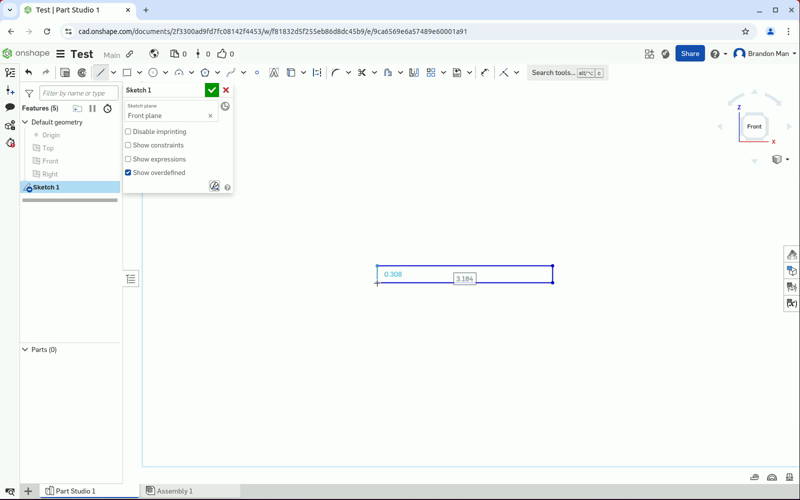
scroll(-6)
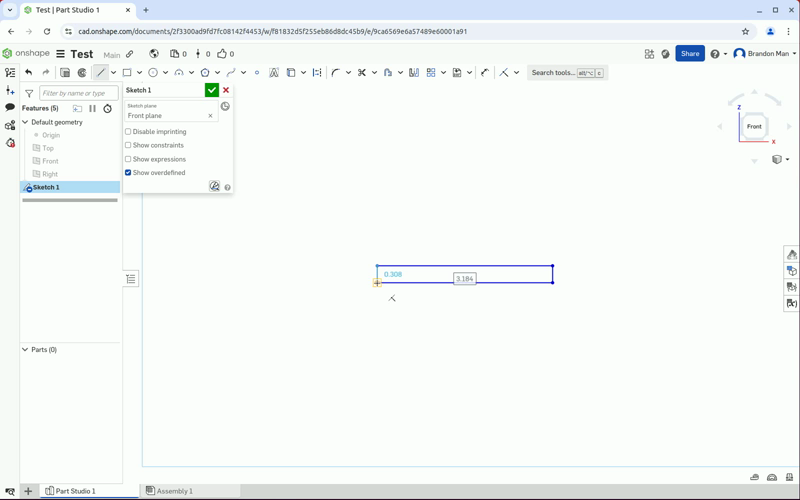
scroll(-6)
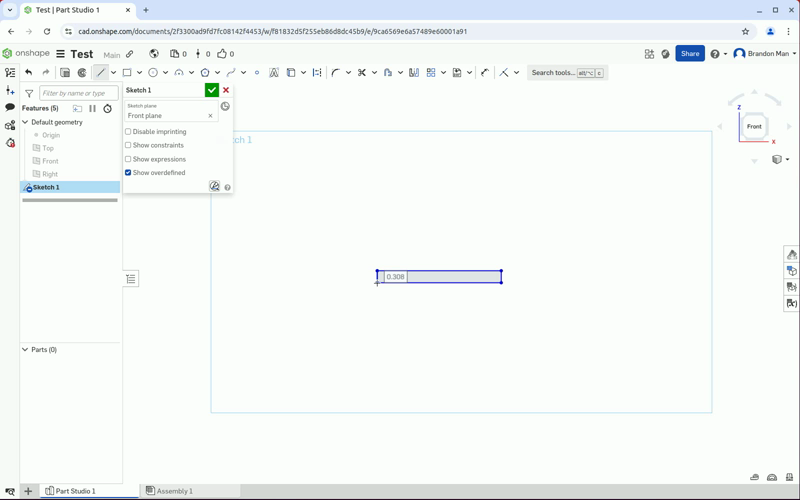
scroll(-6)
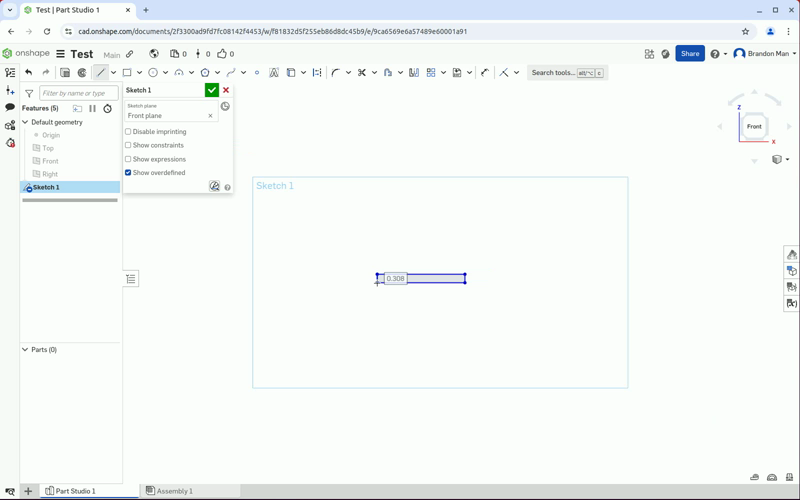
scroll(-6)
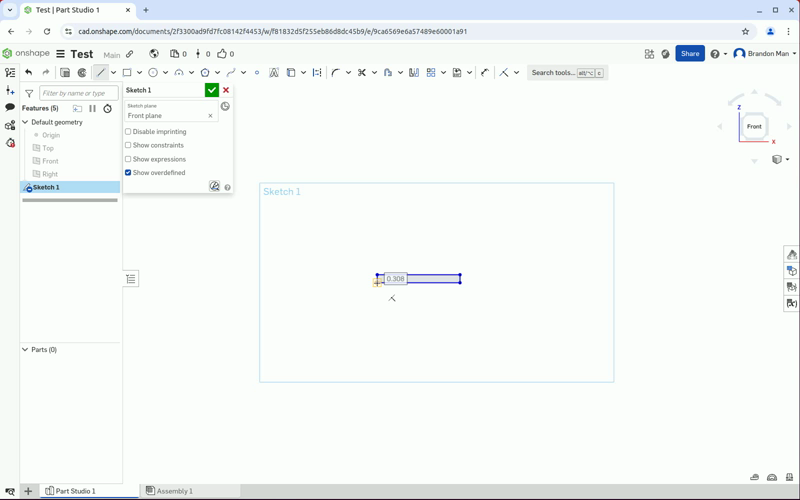
scroll(-6)
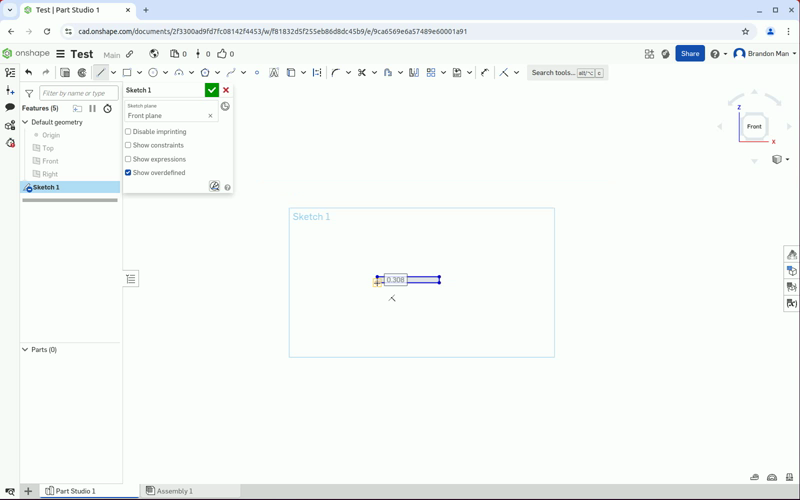
scroll(-6)
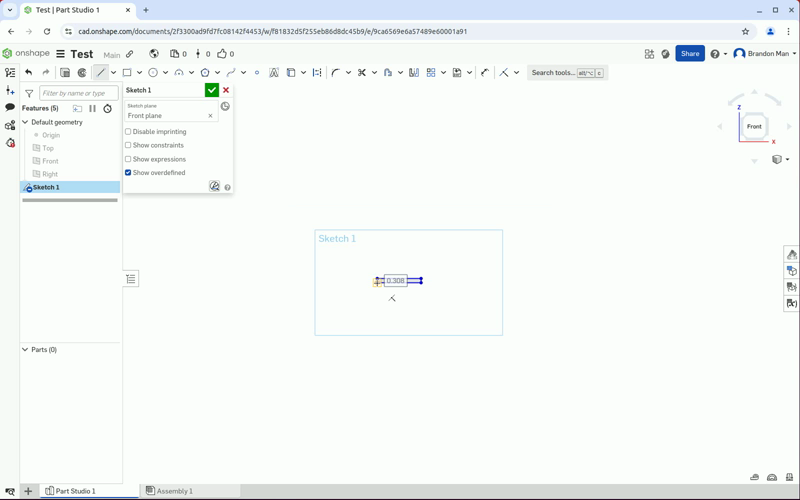
scroll(-6)
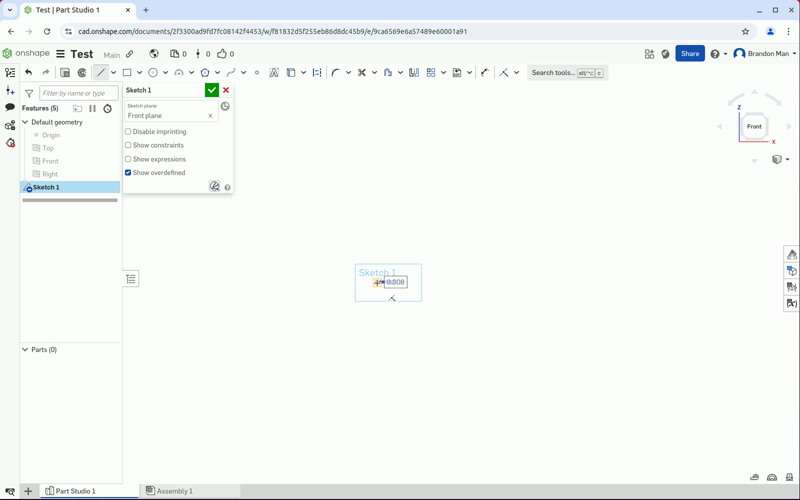
key(esc)
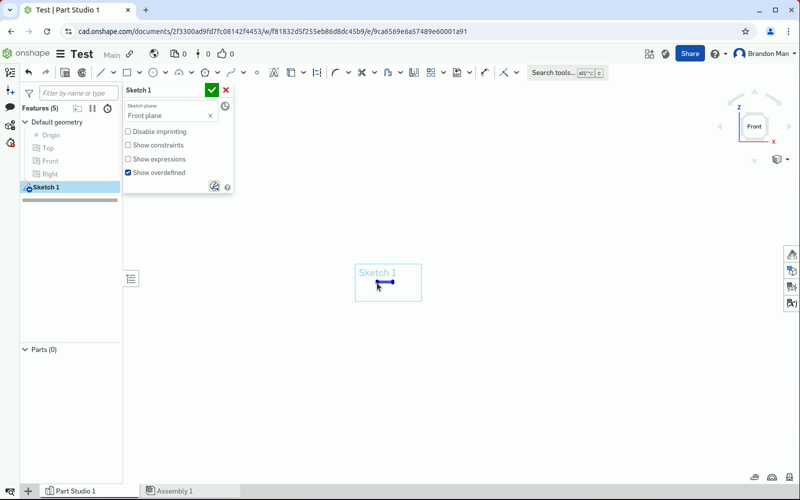
mouse_move(386, 282)
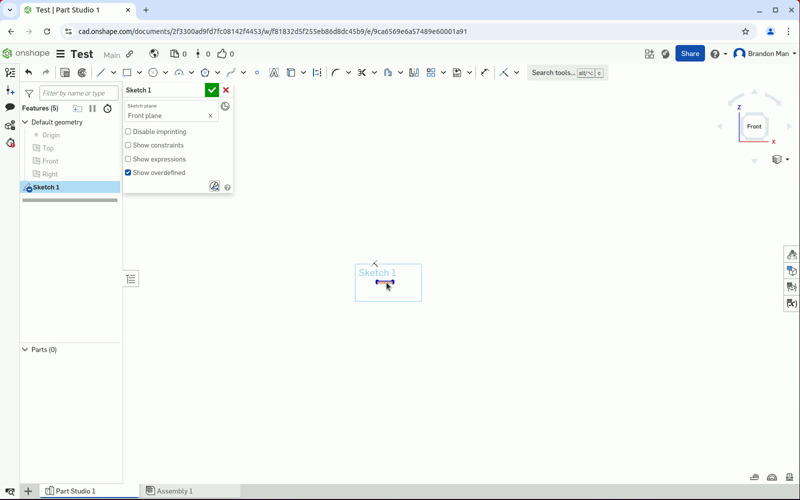
scroll(6)
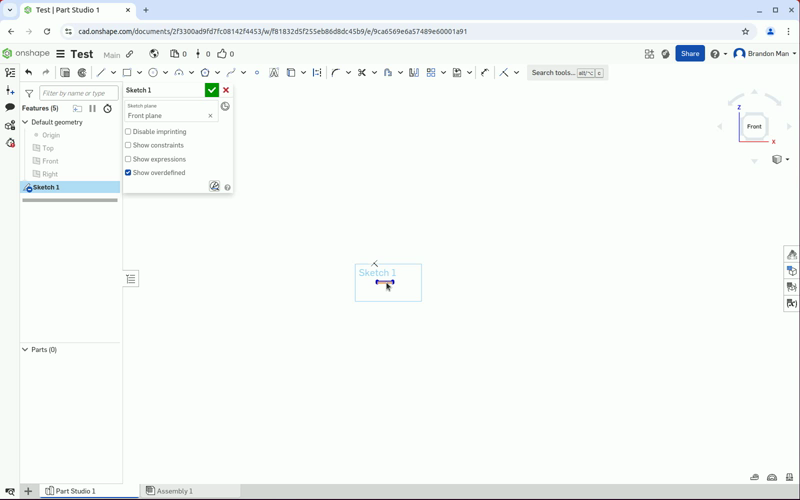
scroll(6)
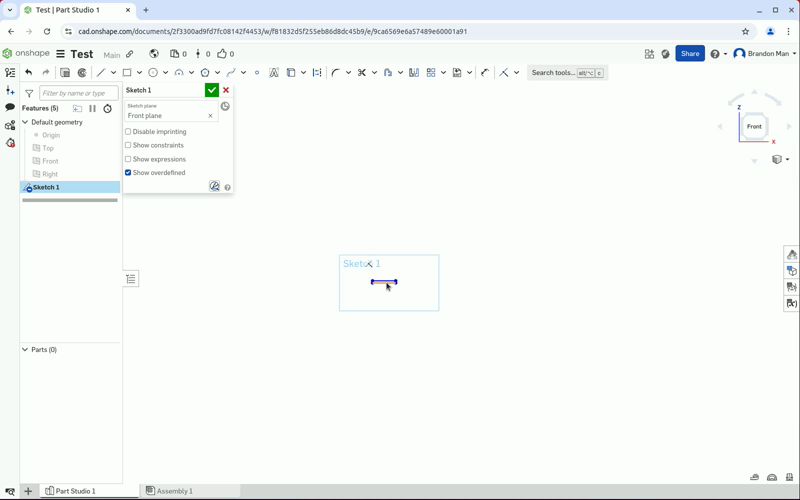
scroll(6)
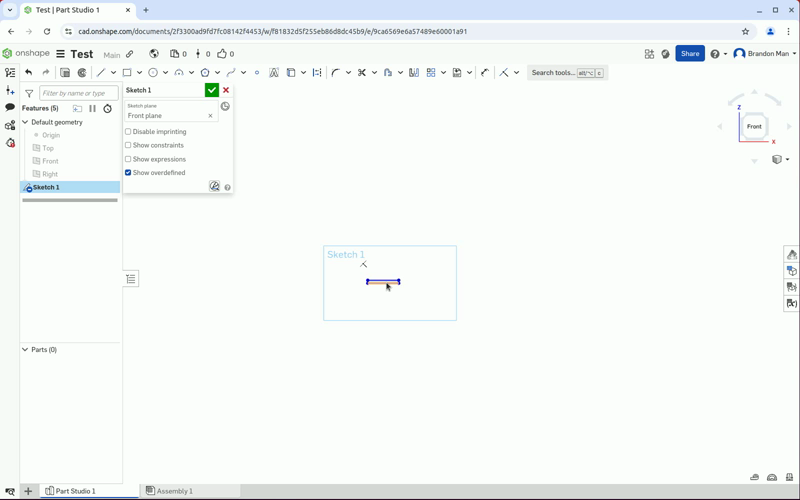
scroll(6)
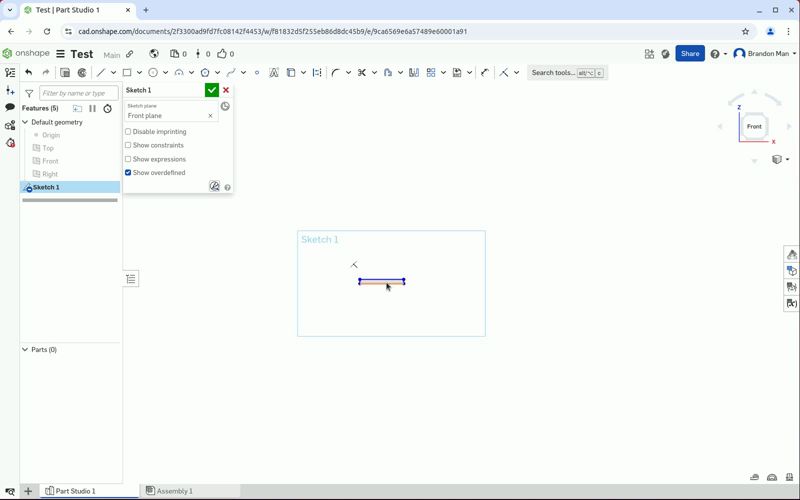
scroll(6)
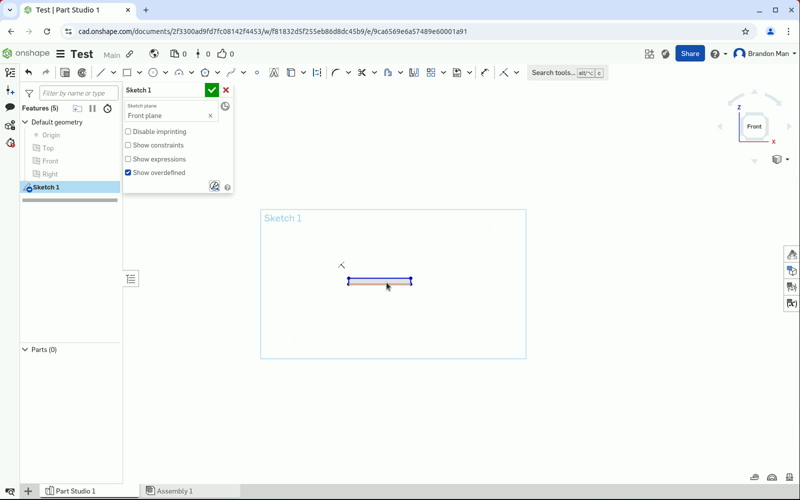
scroll(6)
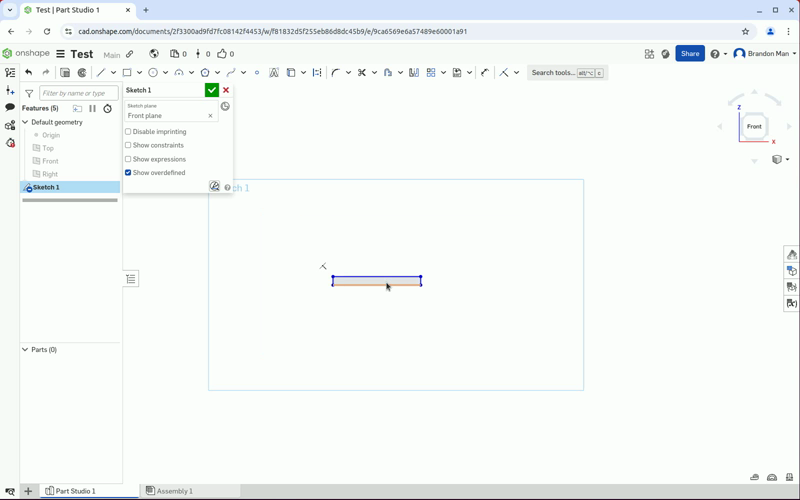
scroll(6)
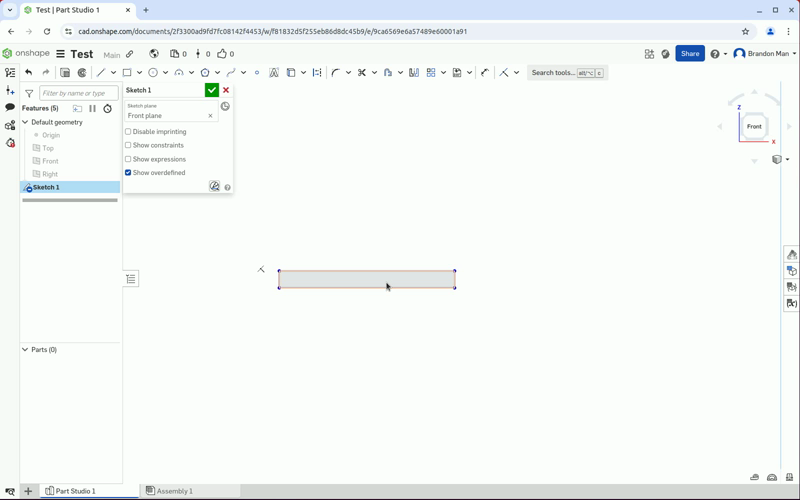
click(386, 282)
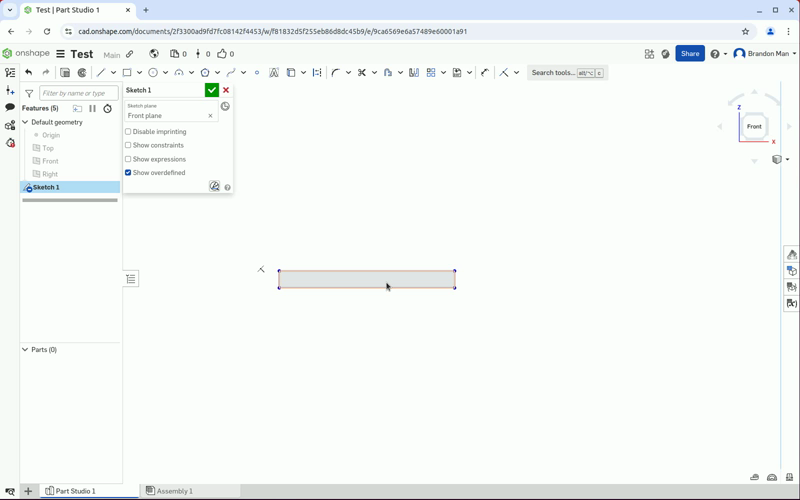
scroll(-6)
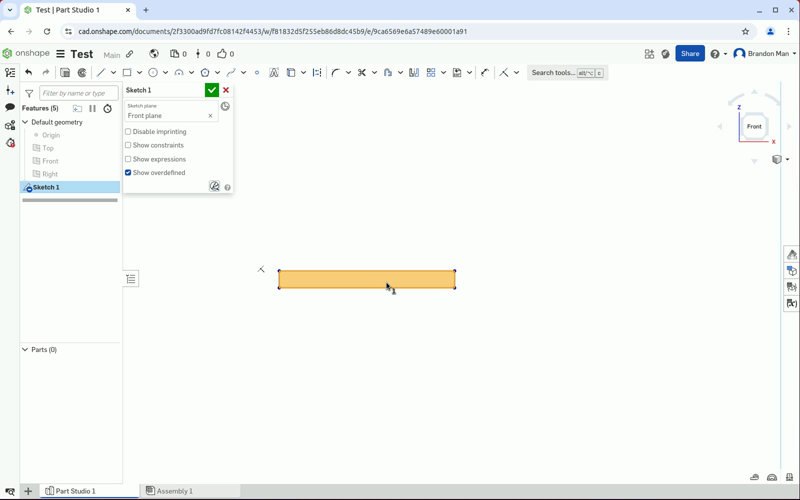
scroll(-6)
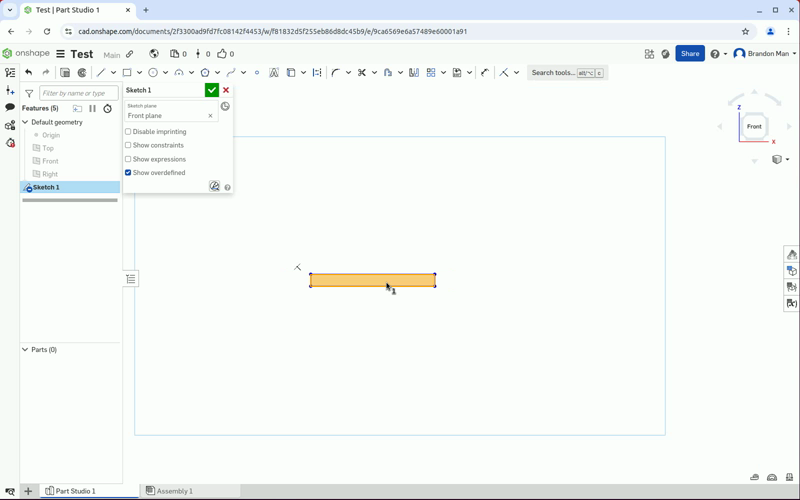
scroll(-6)
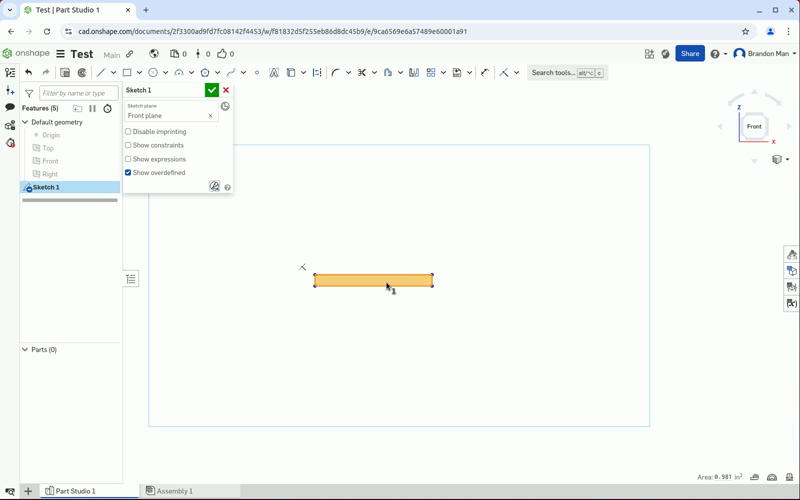
scroll(-6)
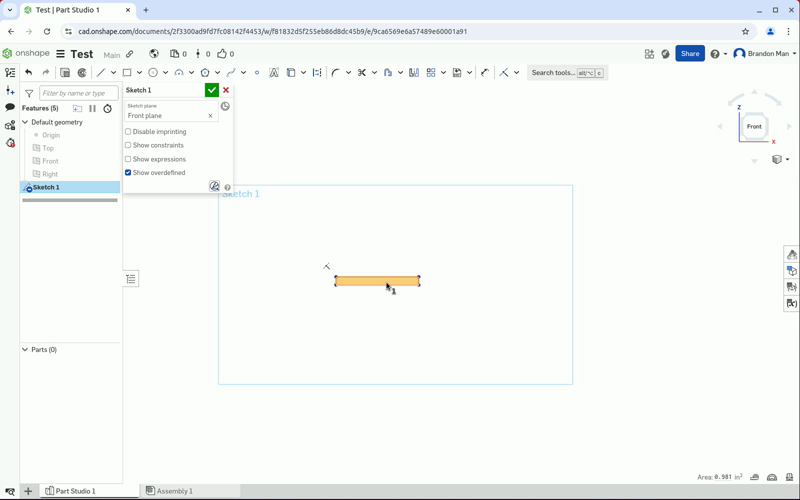
scroll(-6)
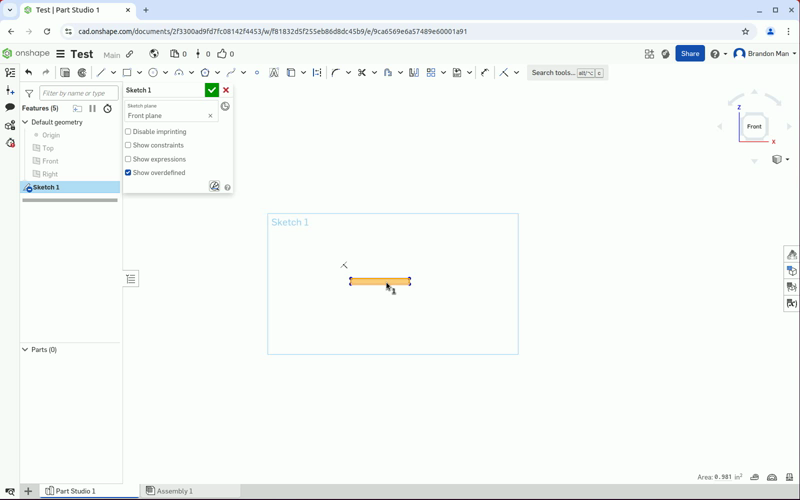
scroll(-6)
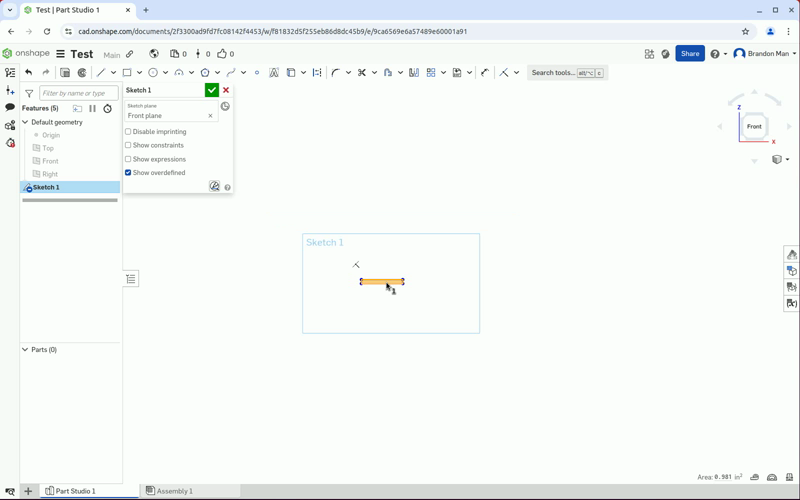
scroll(-6)
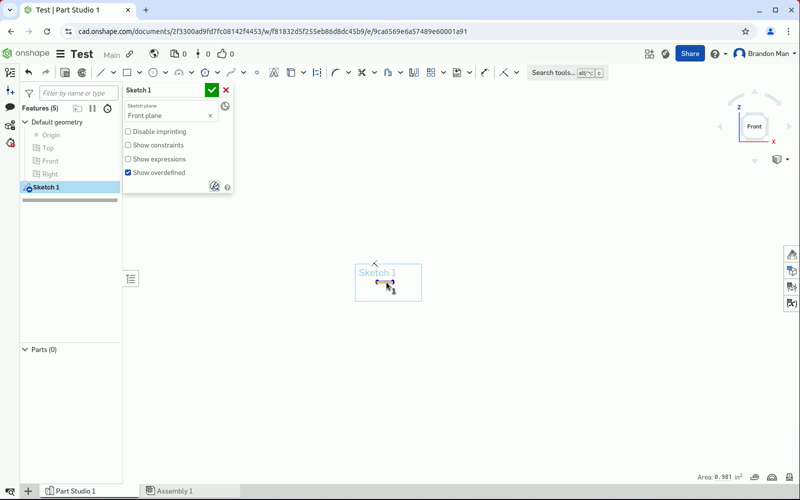
mouse_move(73, 352)
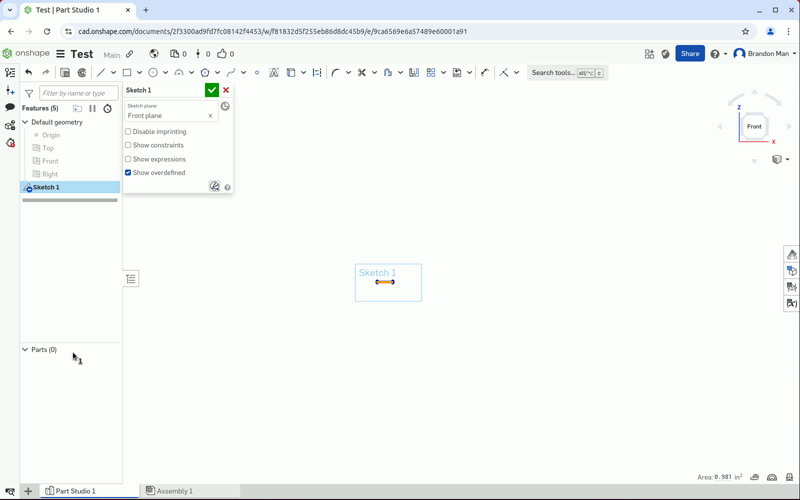
key(shift+y)
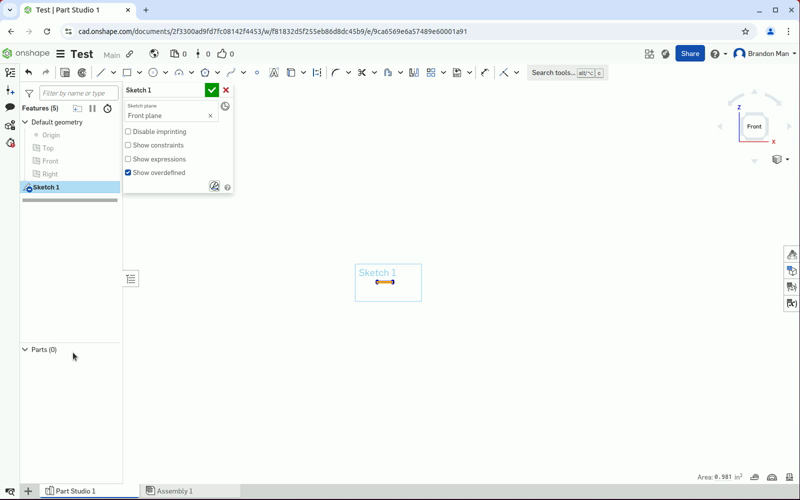
key(shift+e)
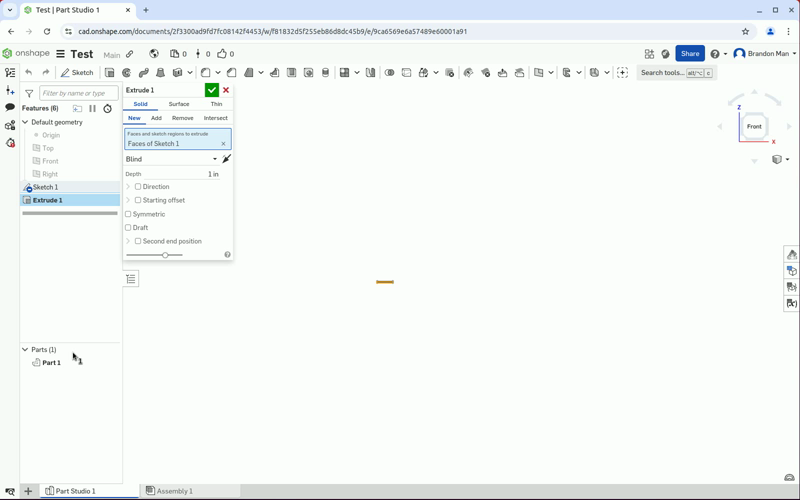
mouse_move(143, 106)
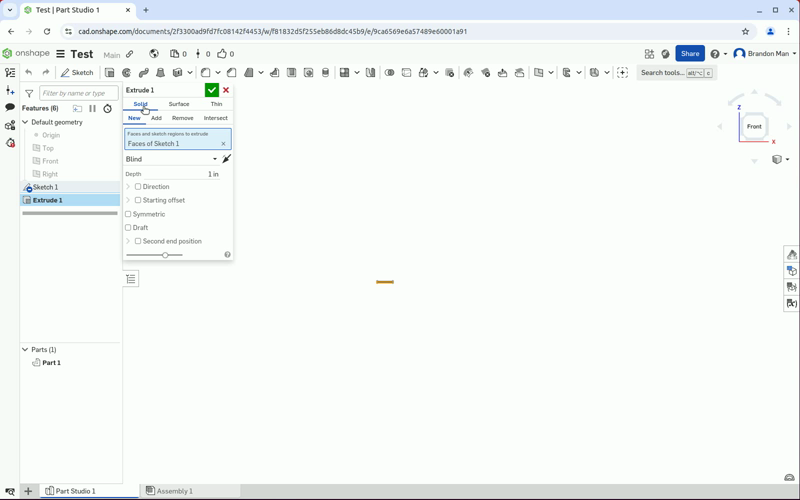
click(143, 106)
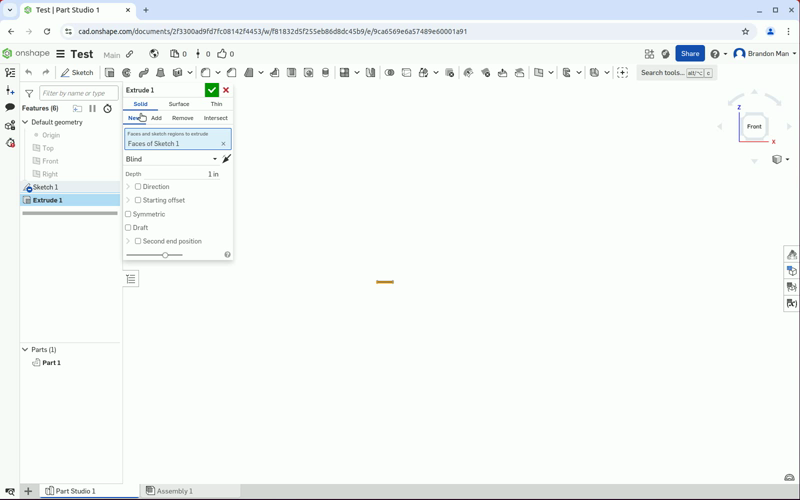
mouse_move(137, 120)
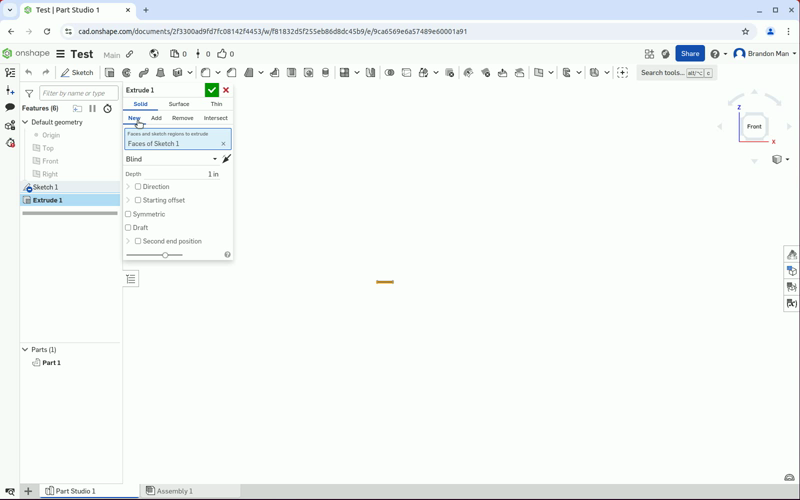
click(137, 120)
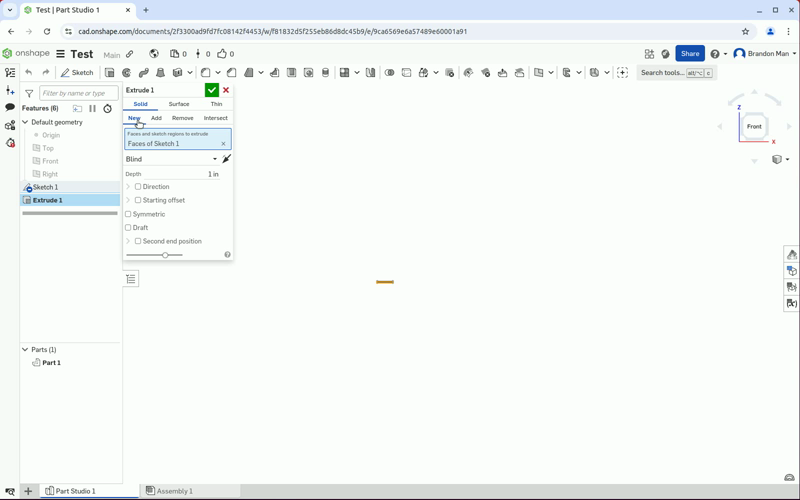
key(tab, 4)
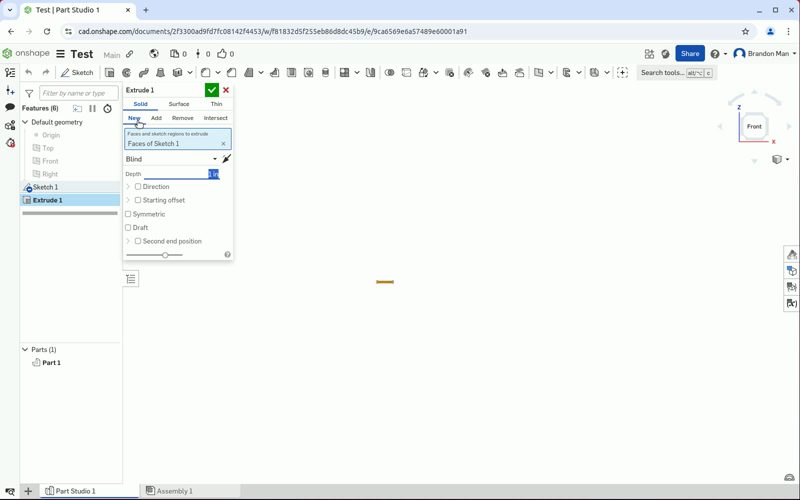
text(23.108)
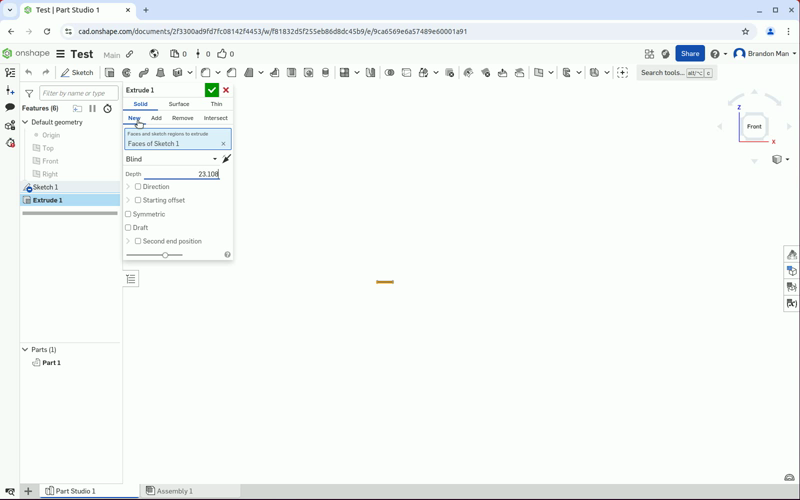
key(enter)
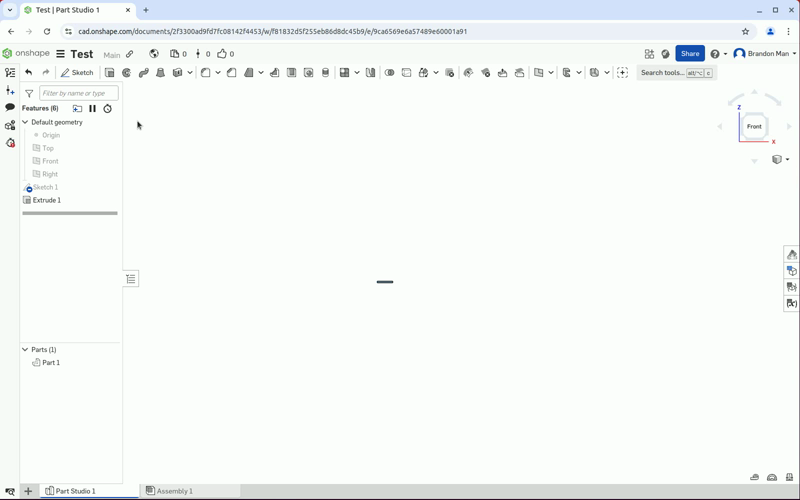
key(shift+h)
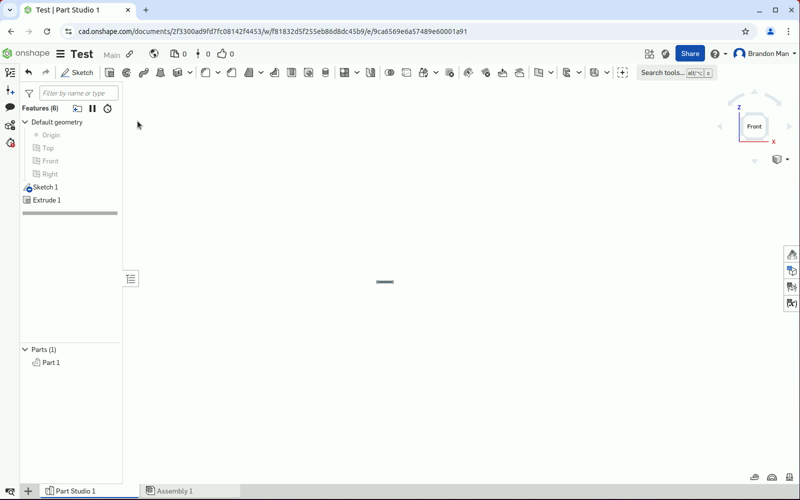
key(shift+h)
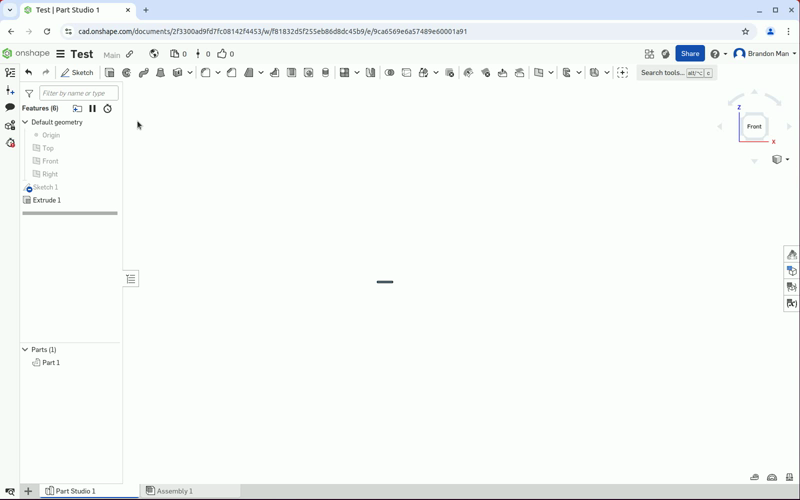
mouse_move(73, 189)
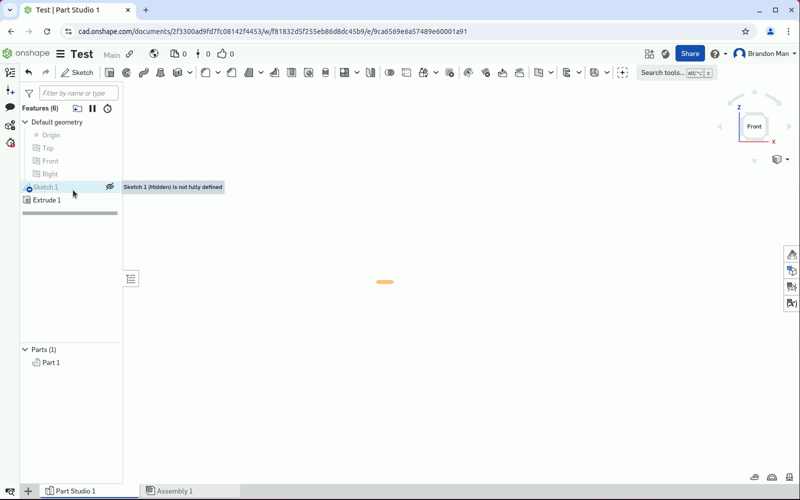
click(73, 189)
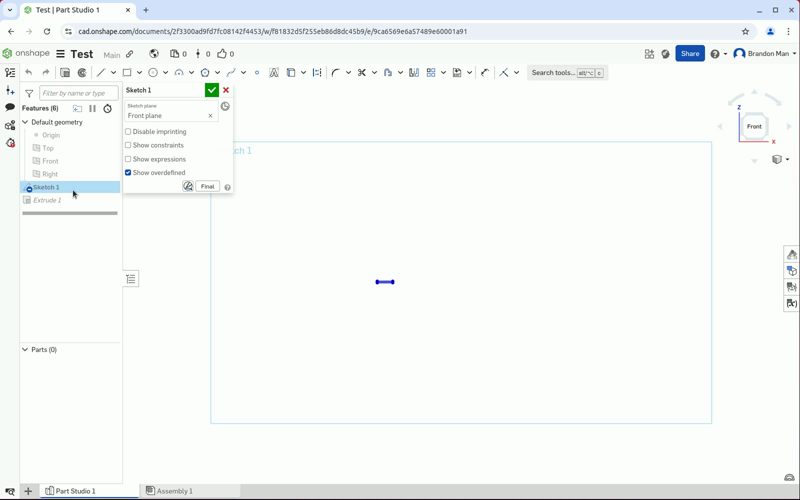
mouse_move(229, 92)
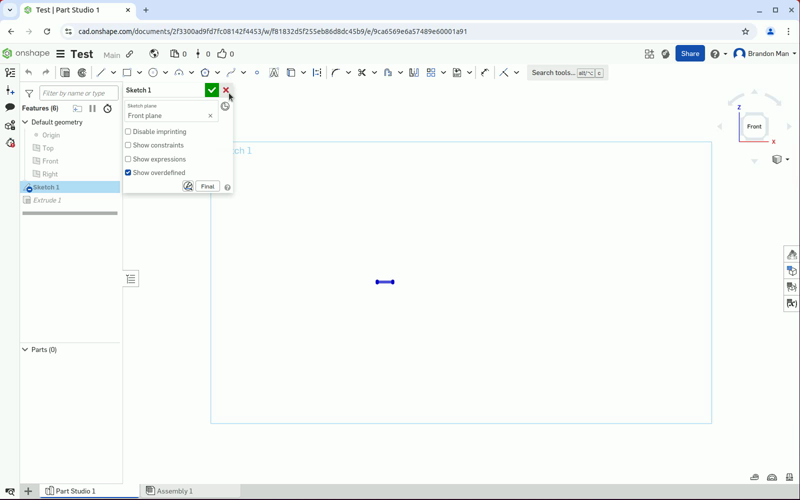
click(229, 92)
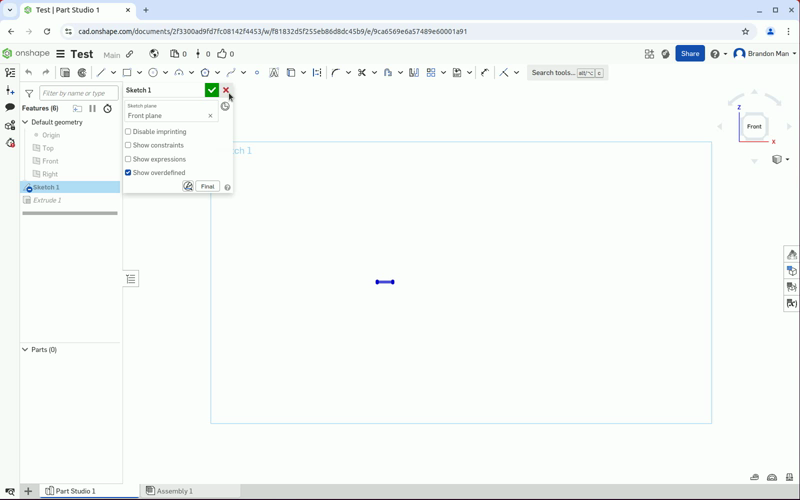
key(shift+s)
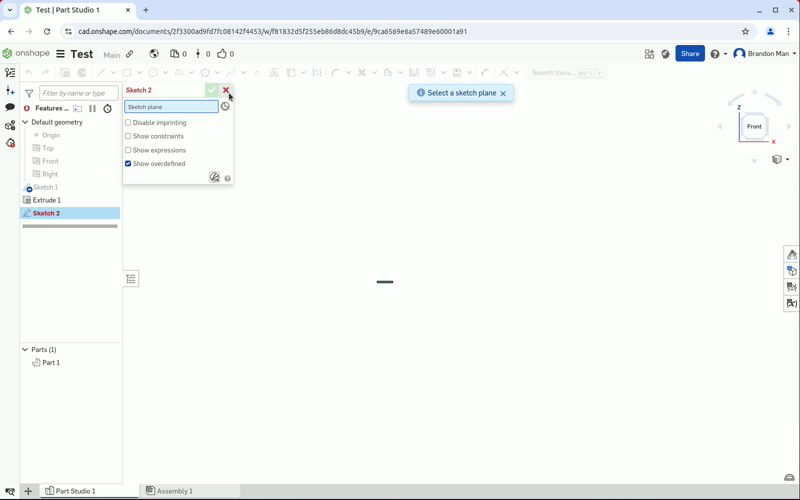
mouse_move(73, 163)
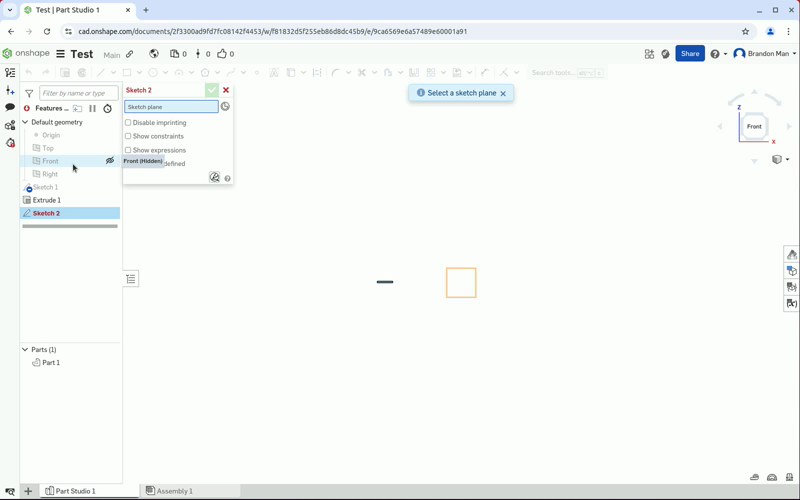
click(73, 163)
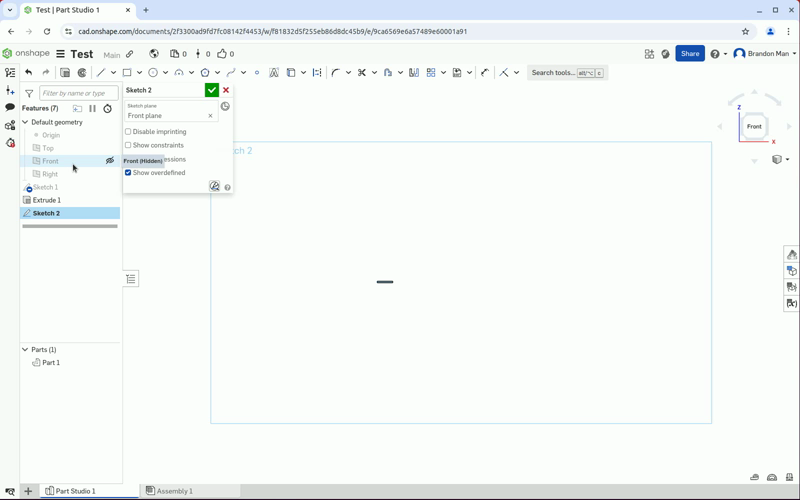
mouse_move(73, 352)
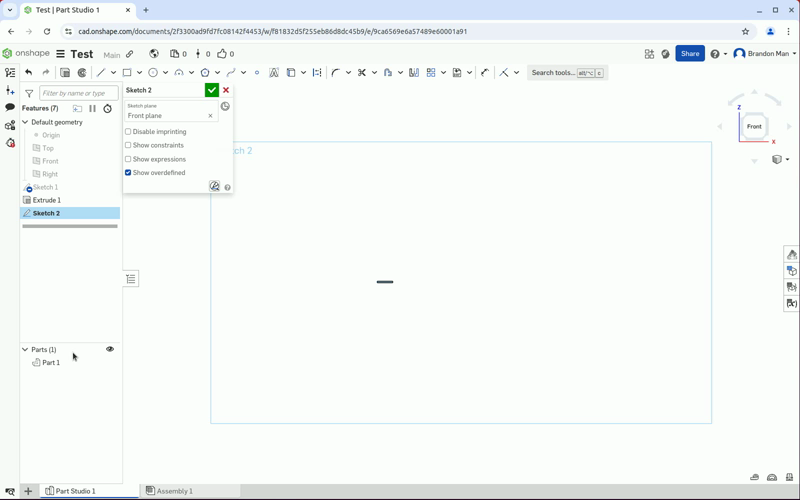
key(y)
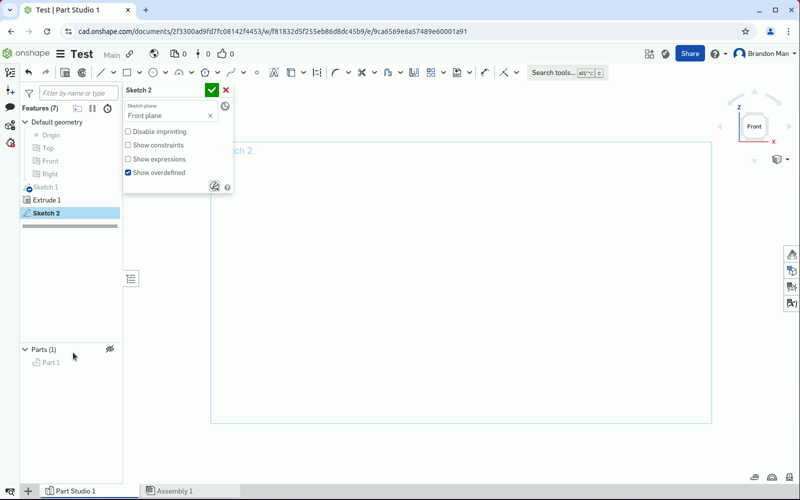
key(l)
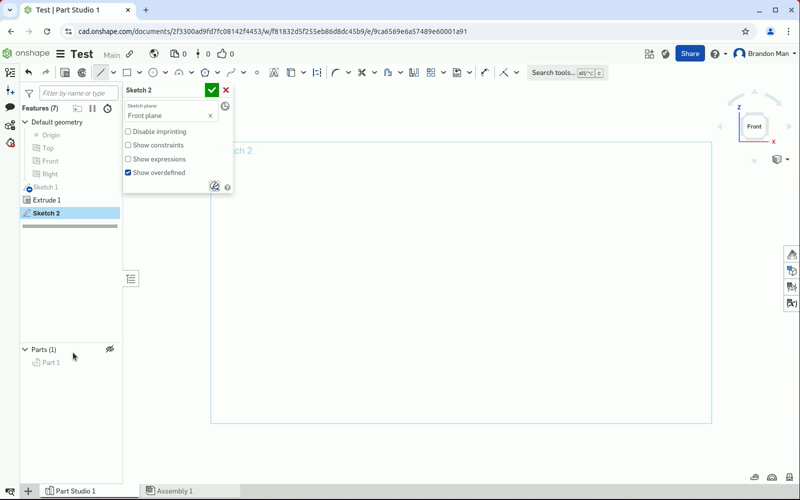
key_down(shift)
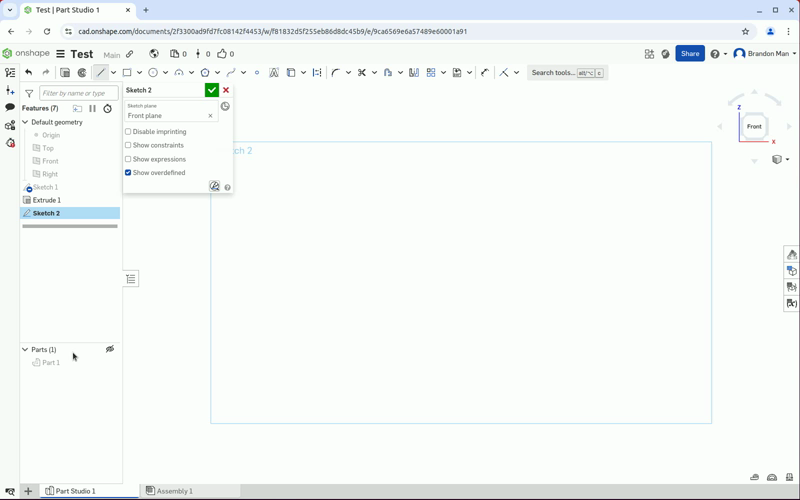
mouse_move(391, 282)
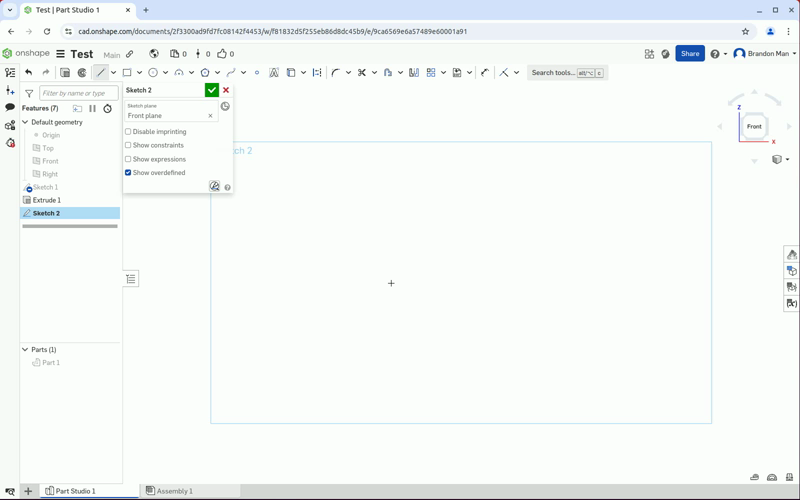
click(391, 282)
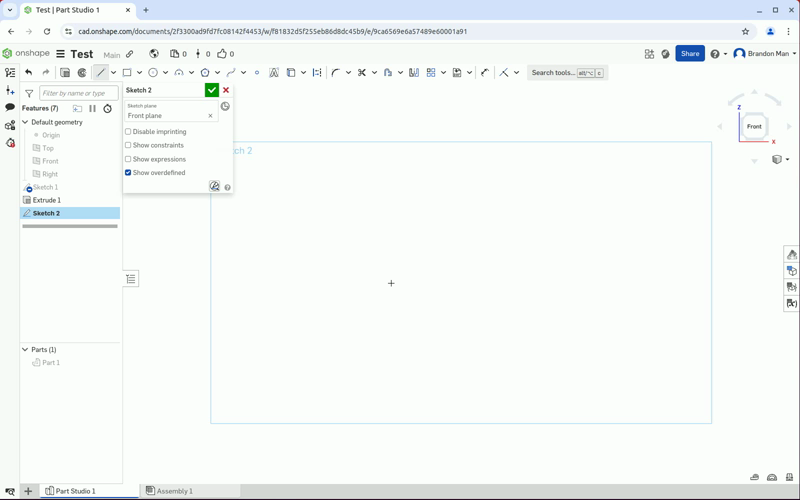
key_up(shift)
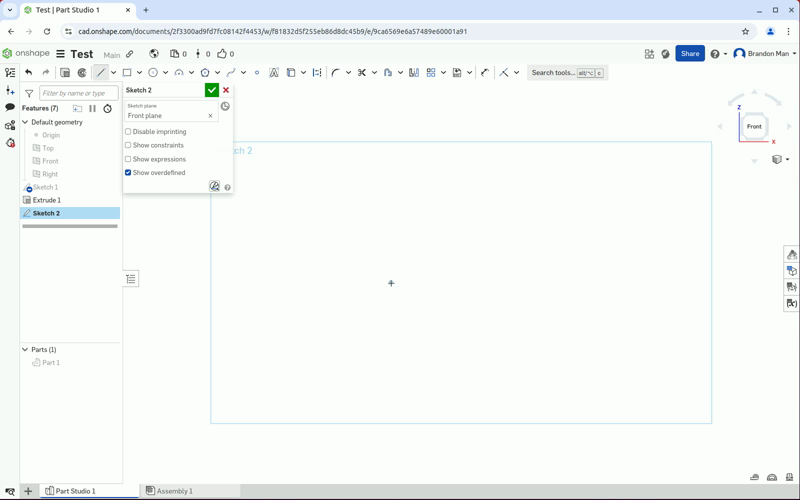
key_down(shift)
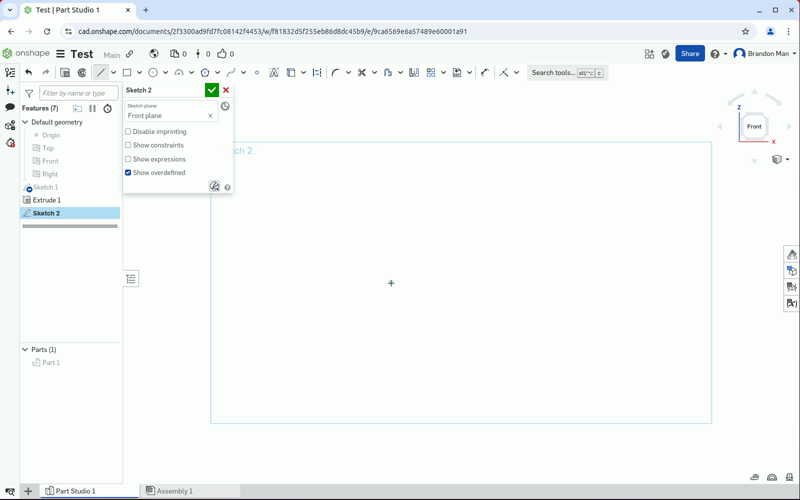
mouse_move(461, 282)
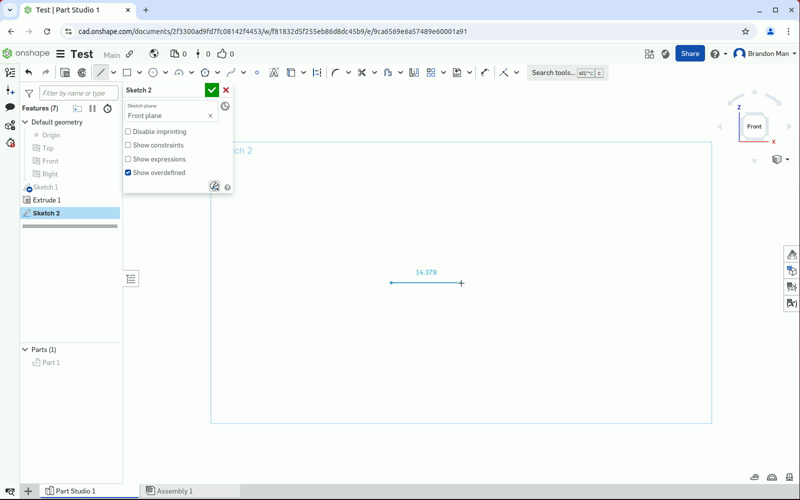
click(461, 282)
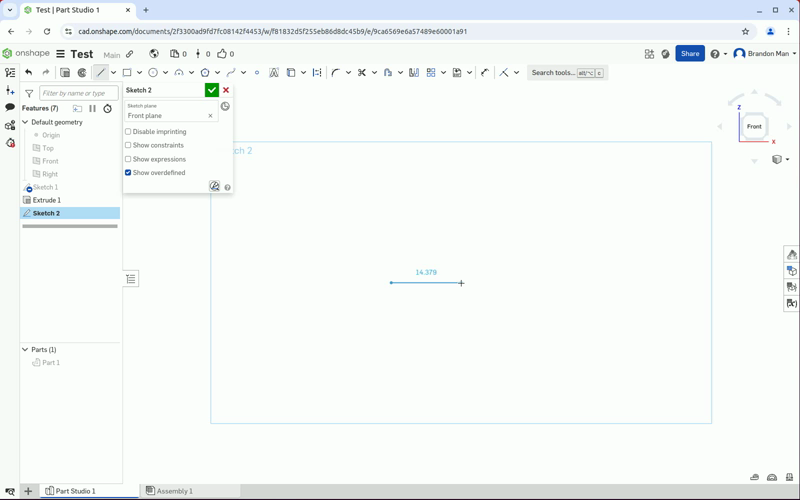
key_up(shift)
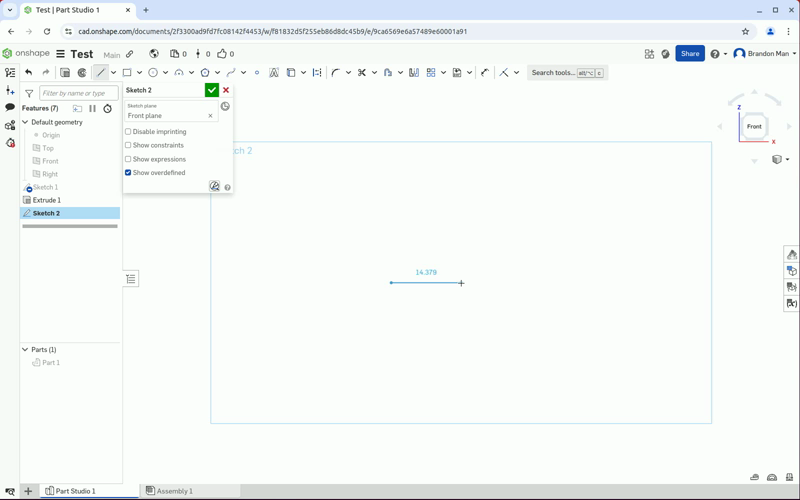
key_down(shift)
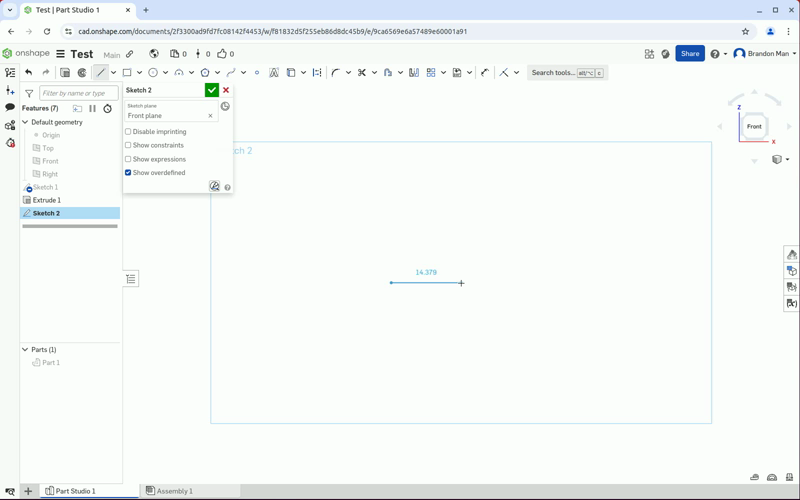
mouse_move(529, 282)
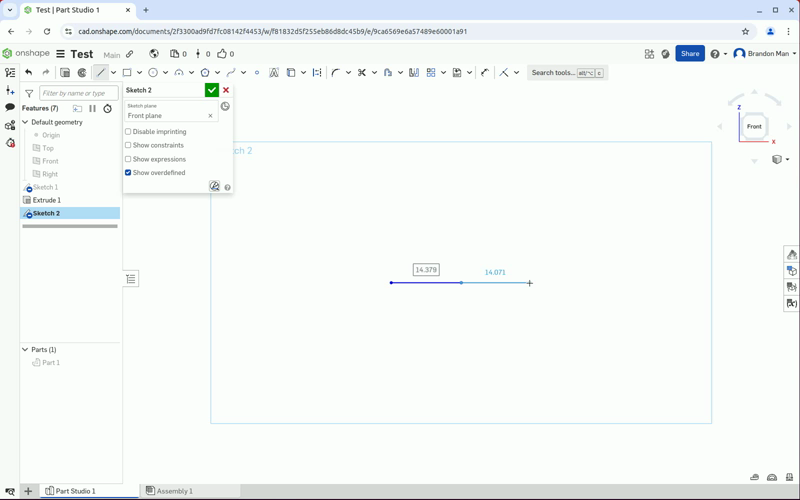
click(529, 282)
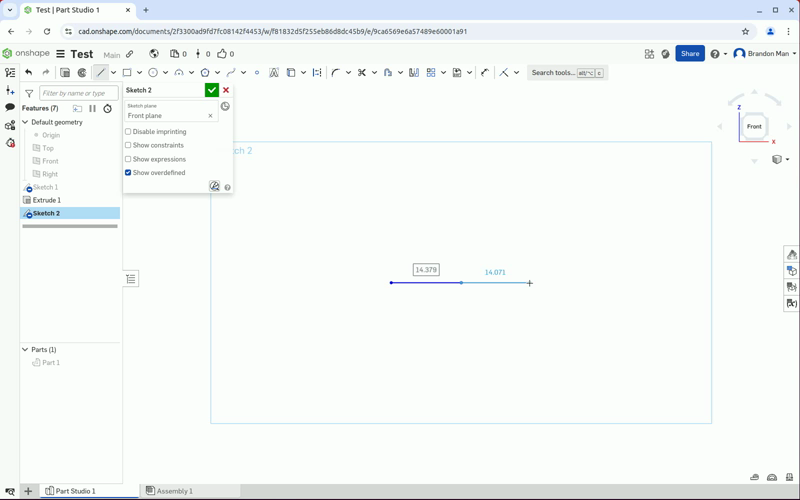
key_up(shift)
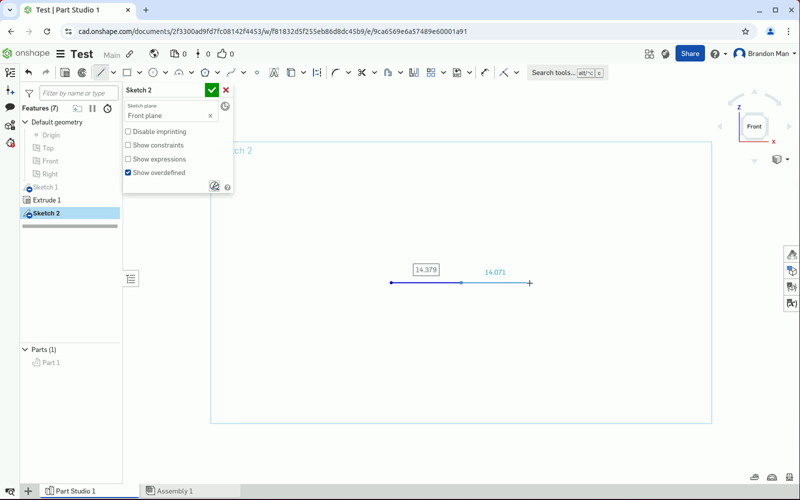
key_down(shift)
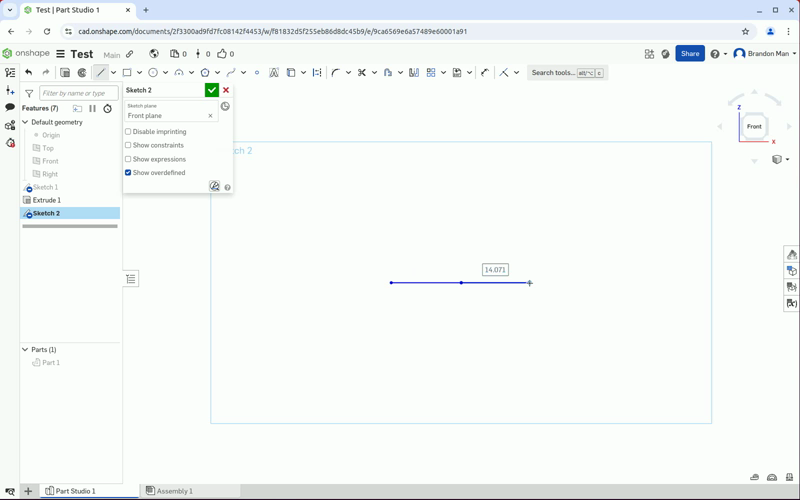
mouse_move(559, 282)
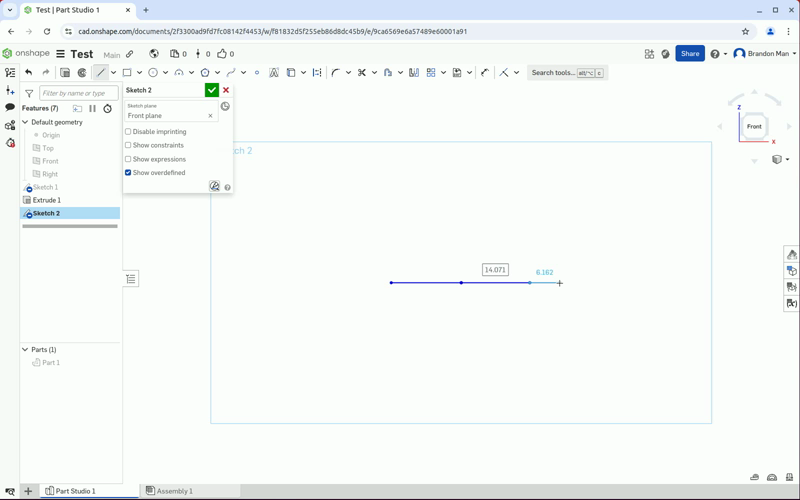
mouse_move(529, 281)
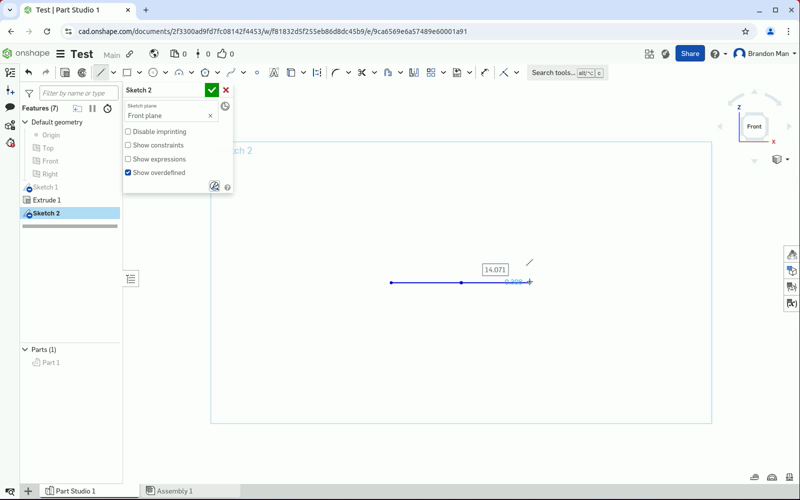
scroll(6)
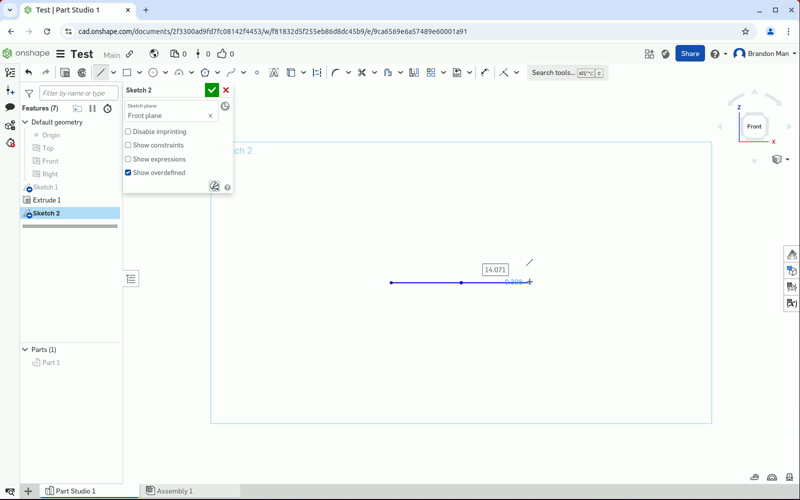
scroll(6)
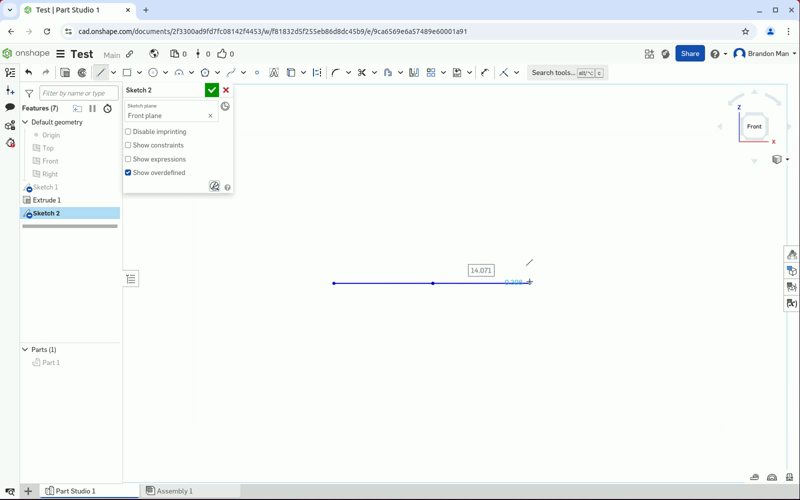
scroll(6)
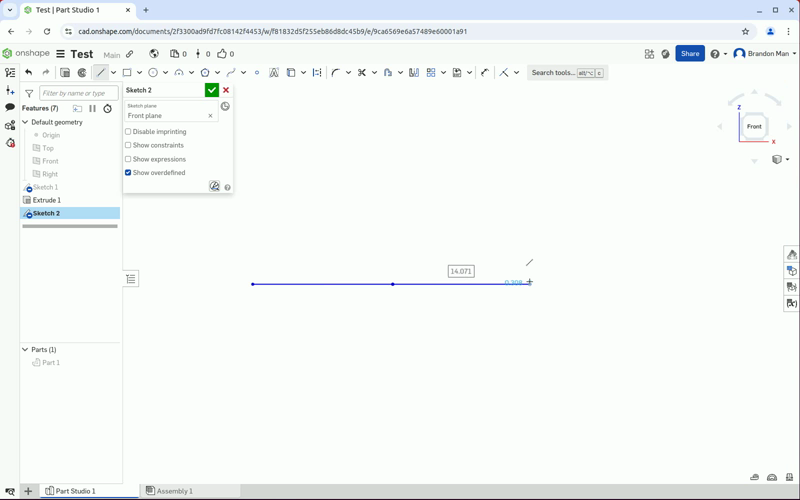
scroll(6)
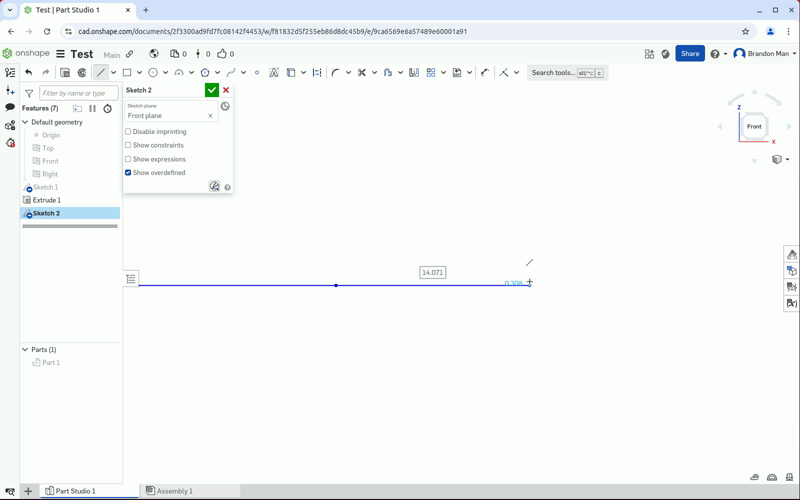
scroll(6)
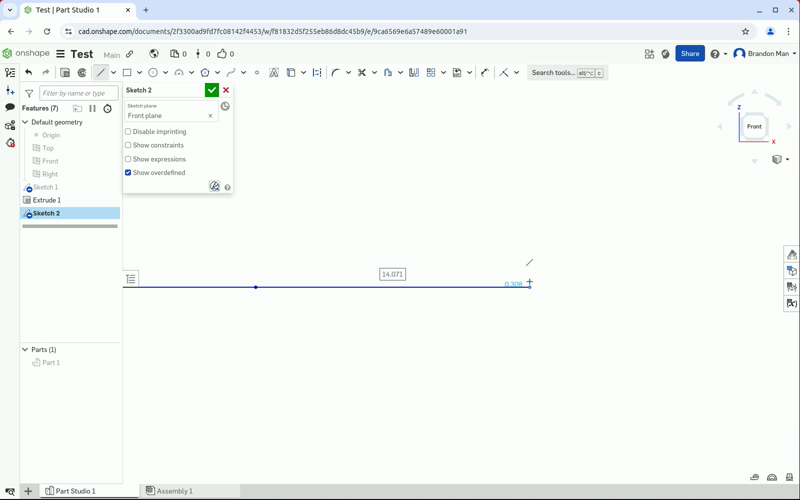
scroll(6)
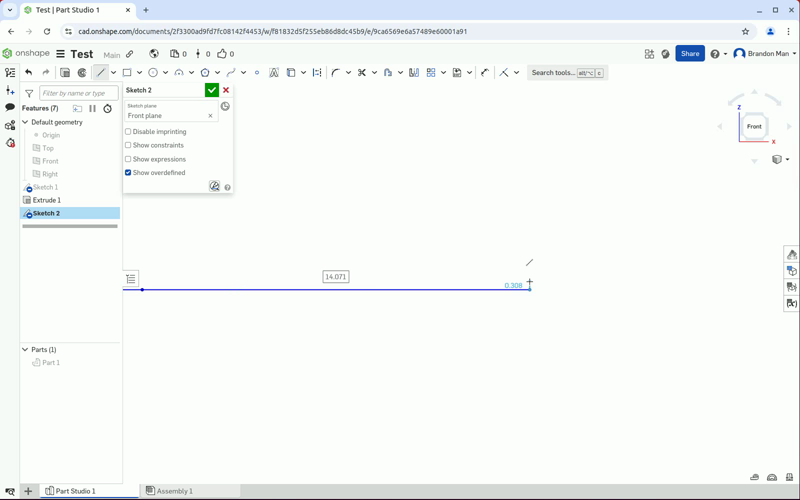
scroll(6)
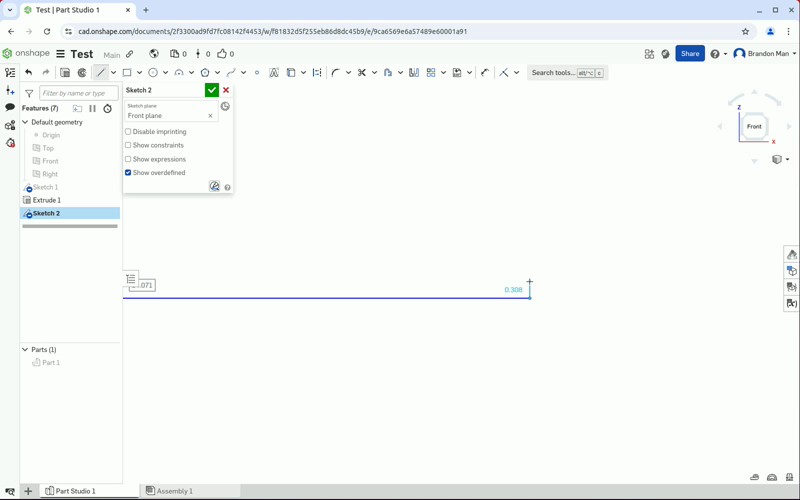
click(529, 281)
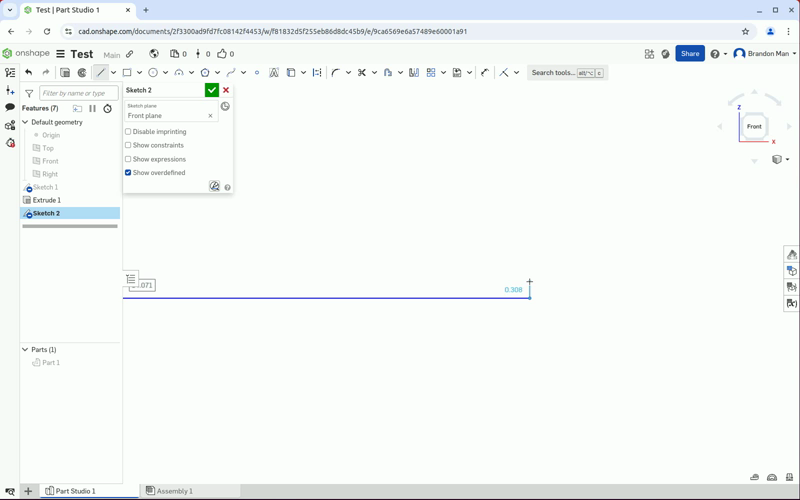
scroll(-6)
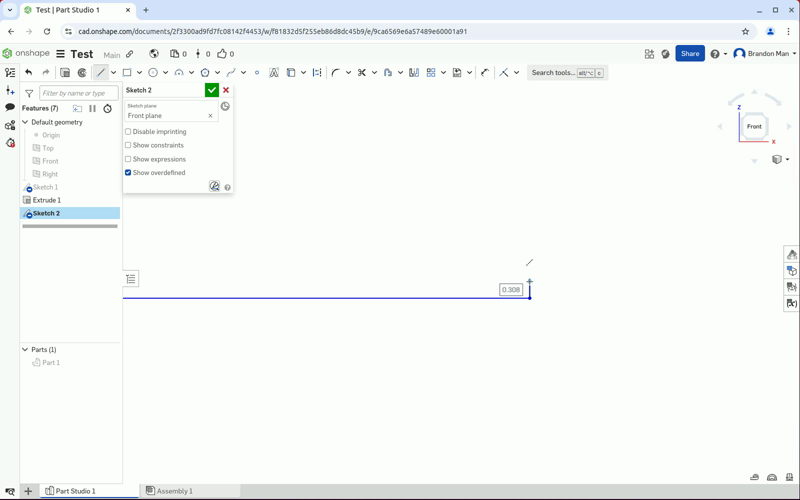
scroll(-6)
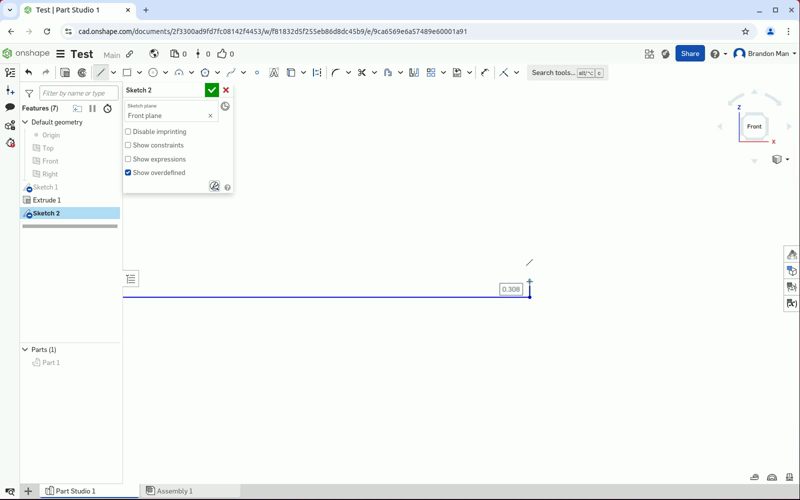
scroll(-6)
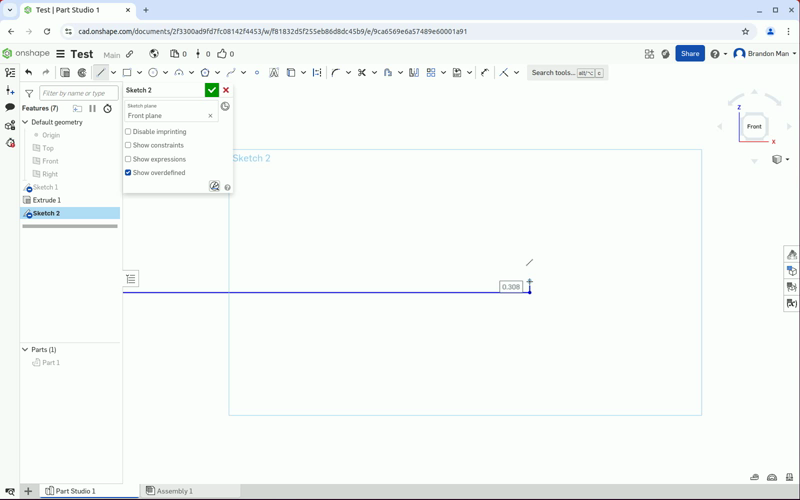
scroll(-6)
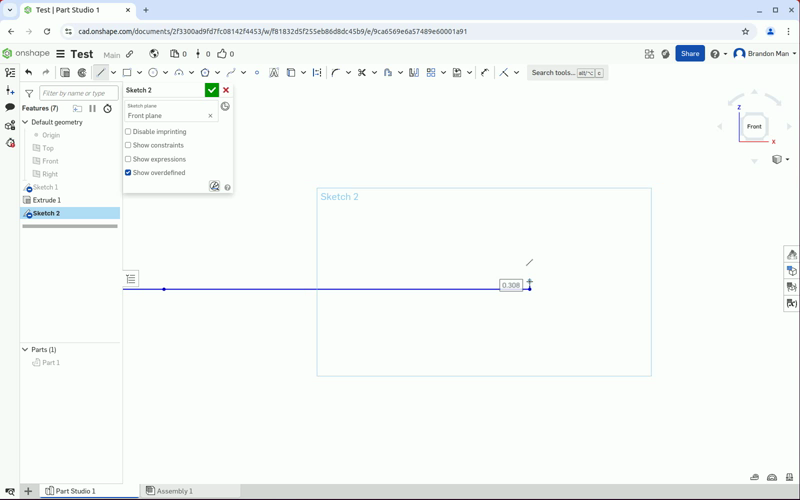
scroll(-6)
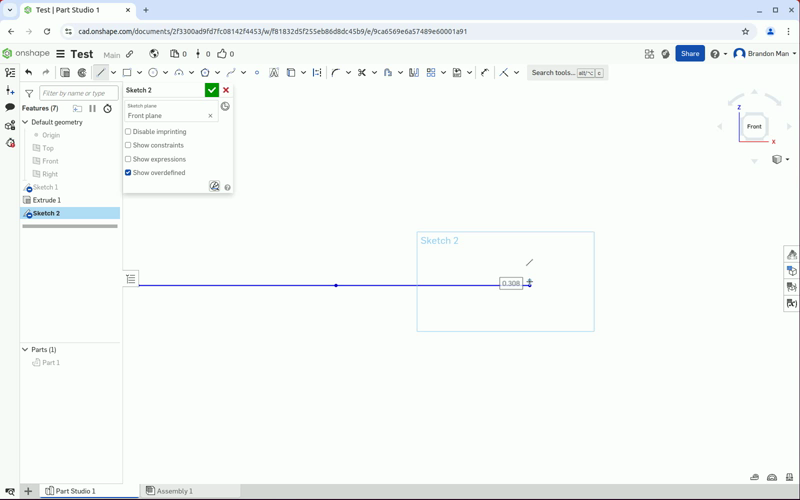
scroll(-6)
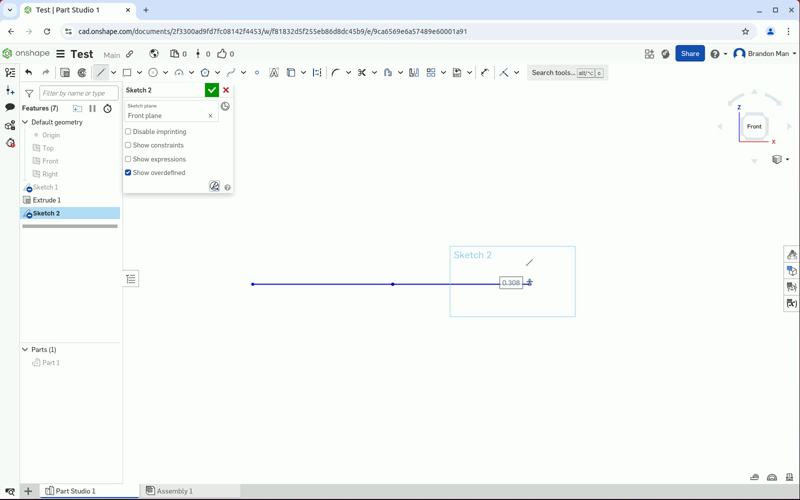
scroll(-6)
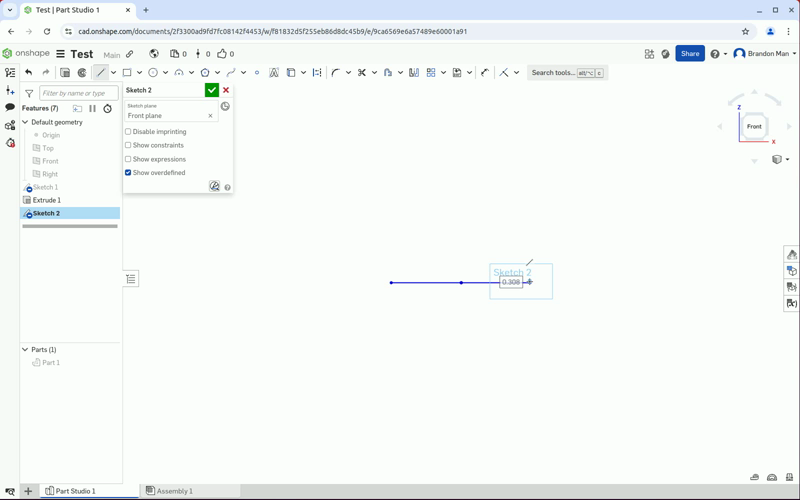
key_up(shift)
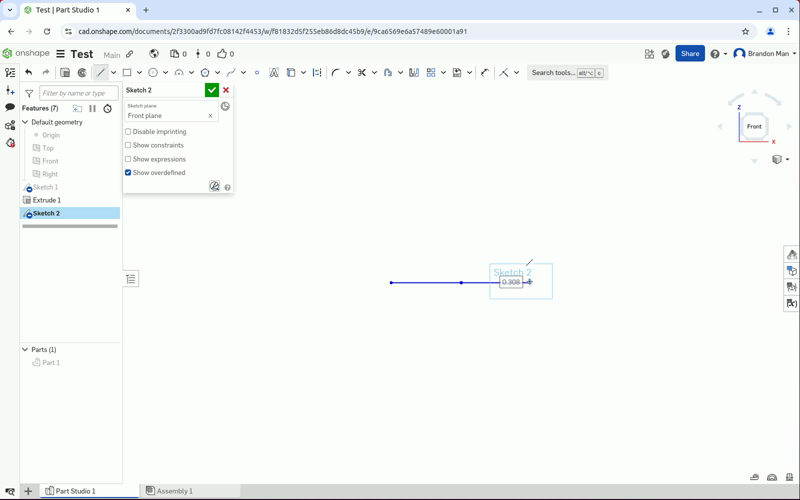
key_down(shift)
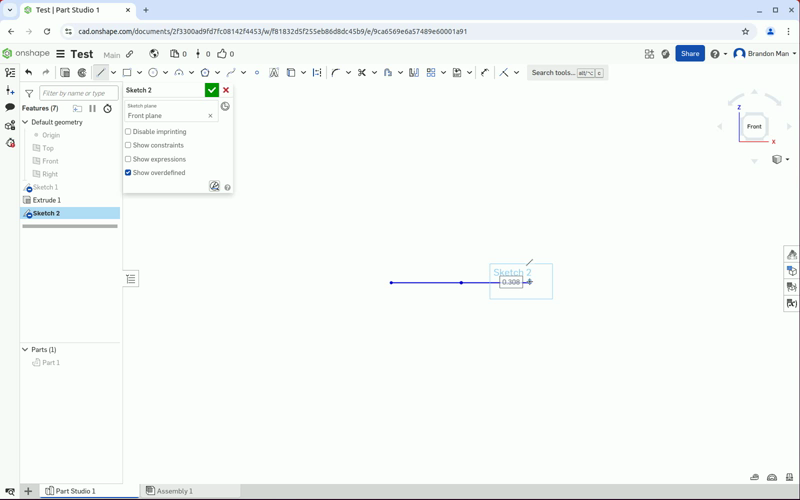
mouse_move(391, 281)
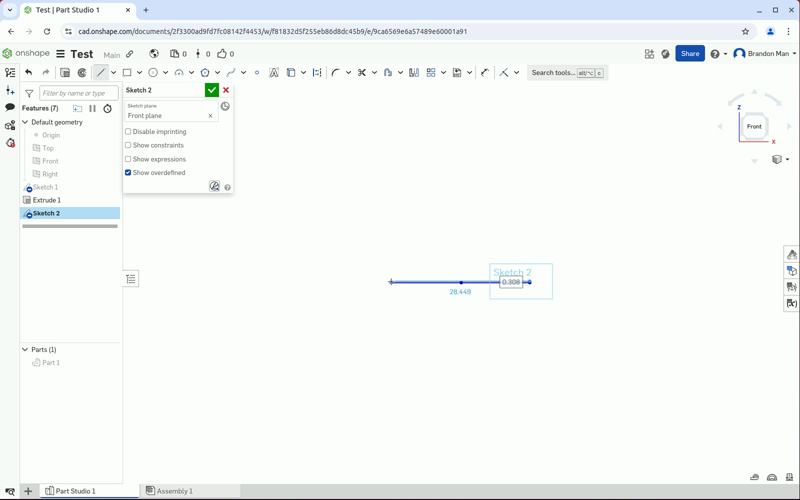
scroll(6)
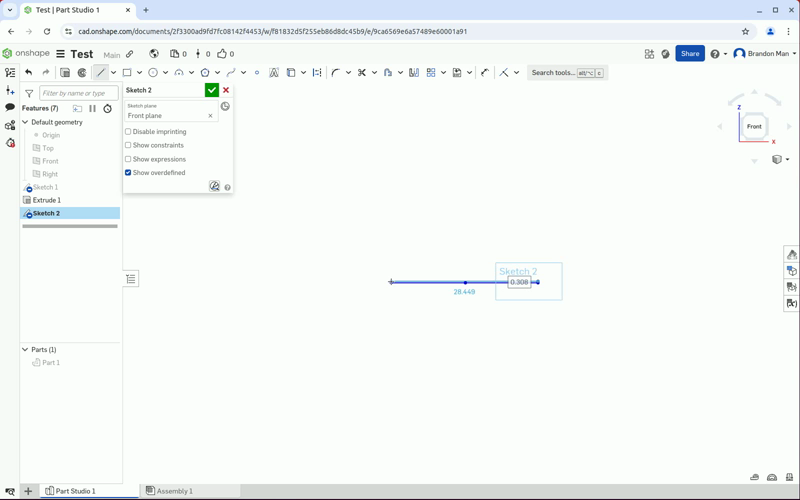
scroll(6)
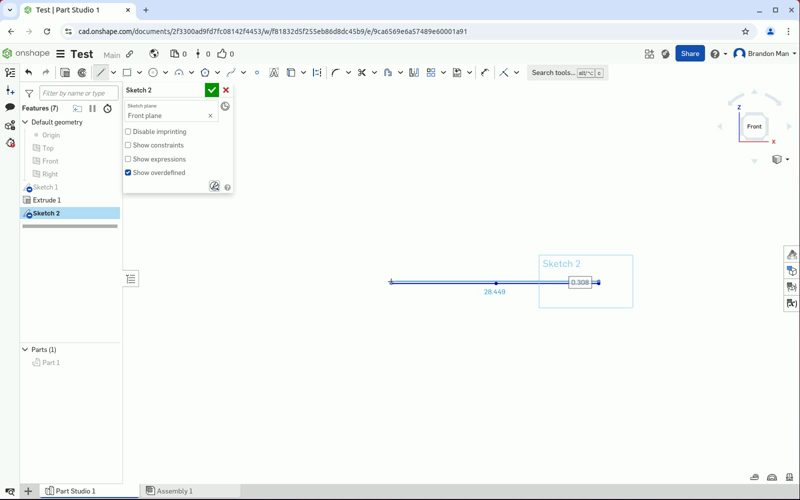
scroll(6)
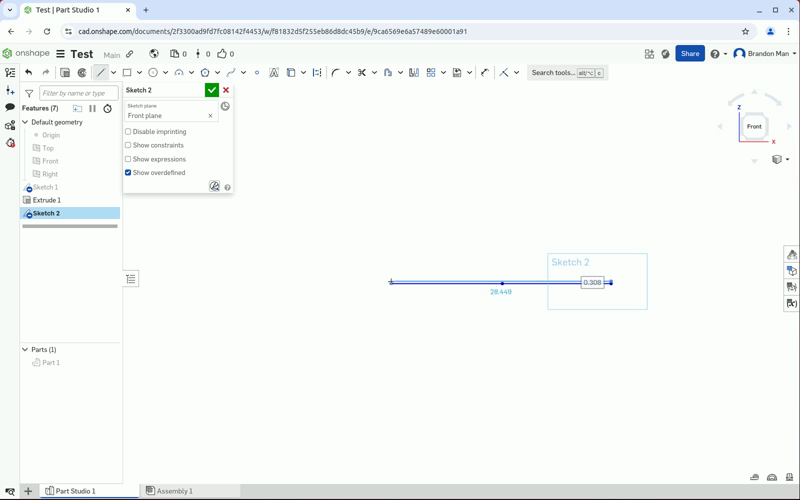
scroll(6)
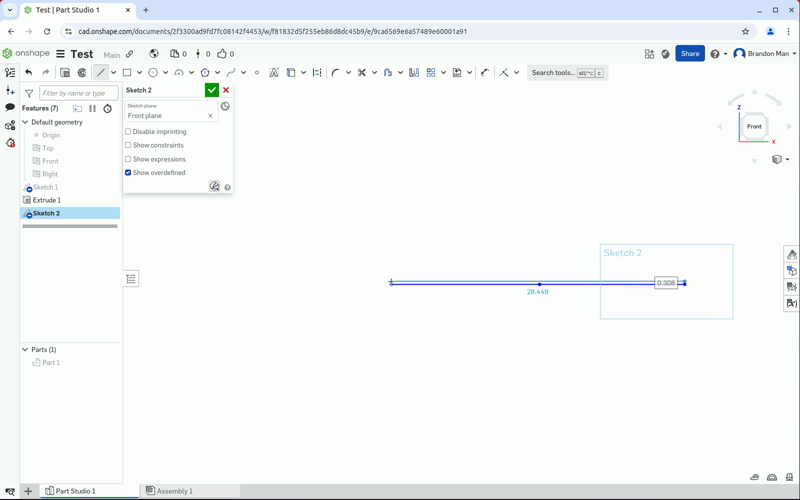
scroll(6)
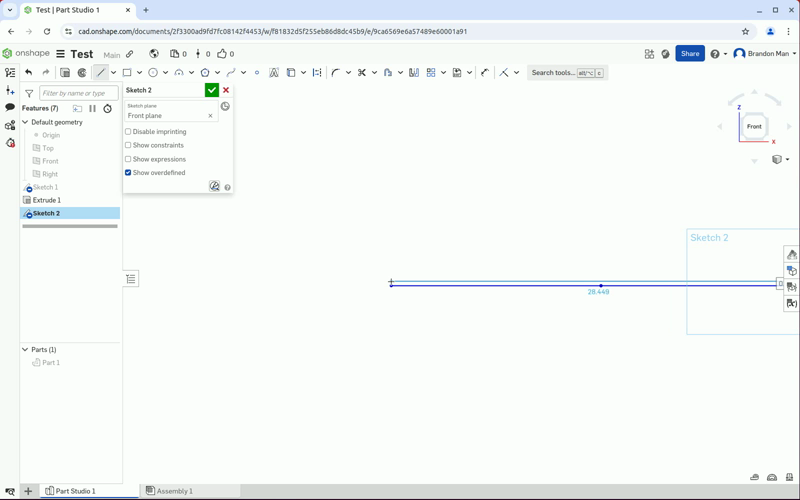
scroll(6)
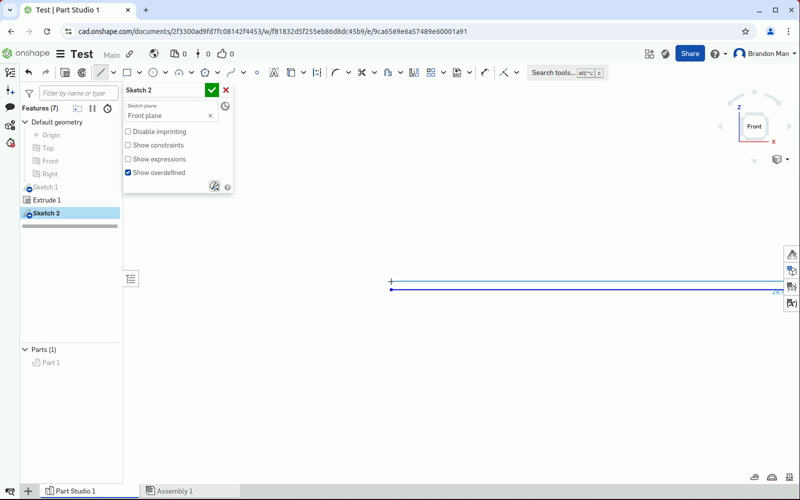
scroll(6)
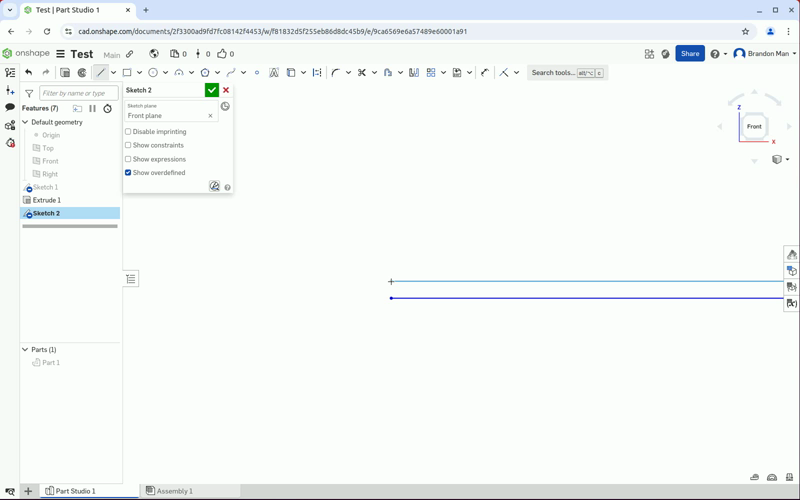
click(391, 281)
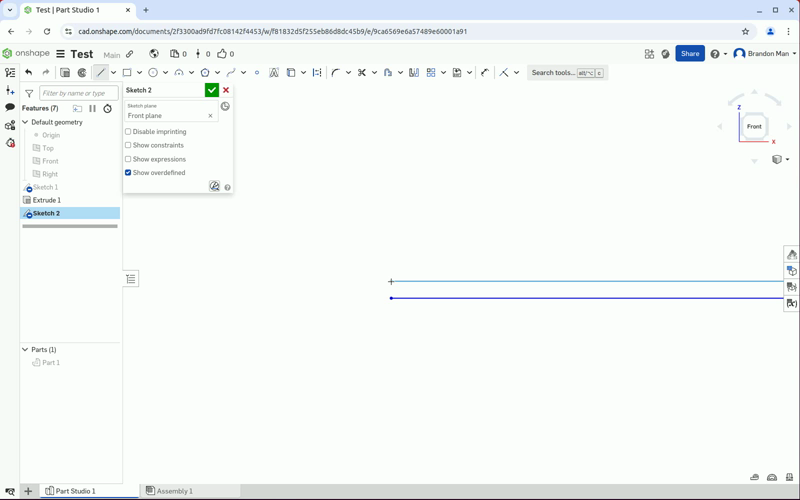
scroll(-6)
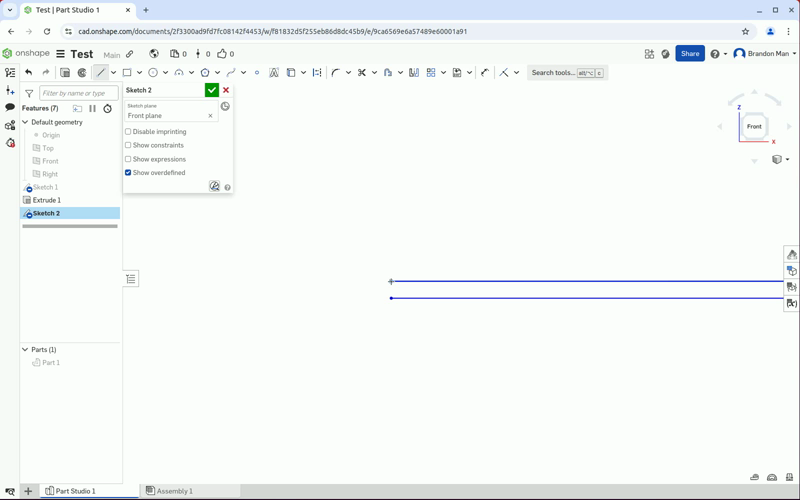
scroll(-6)
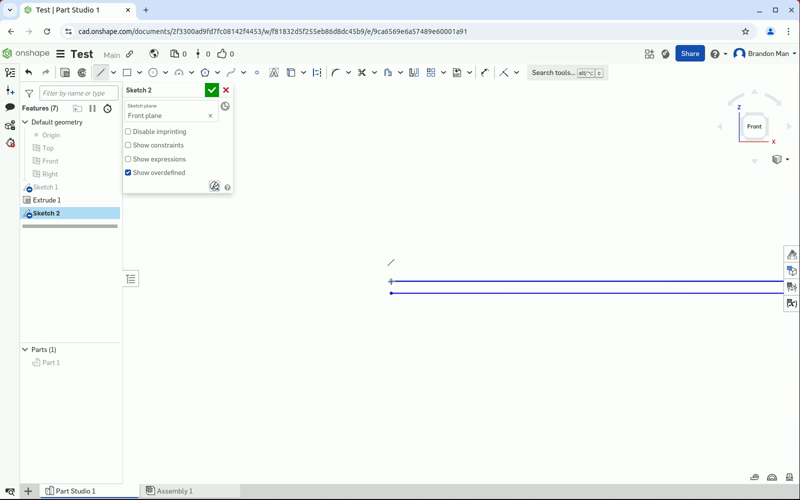
scroll(-6)
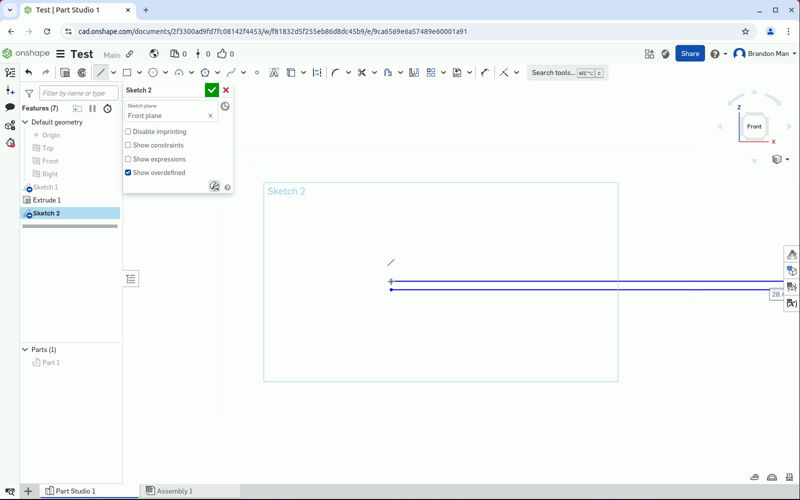
scroll(-6)
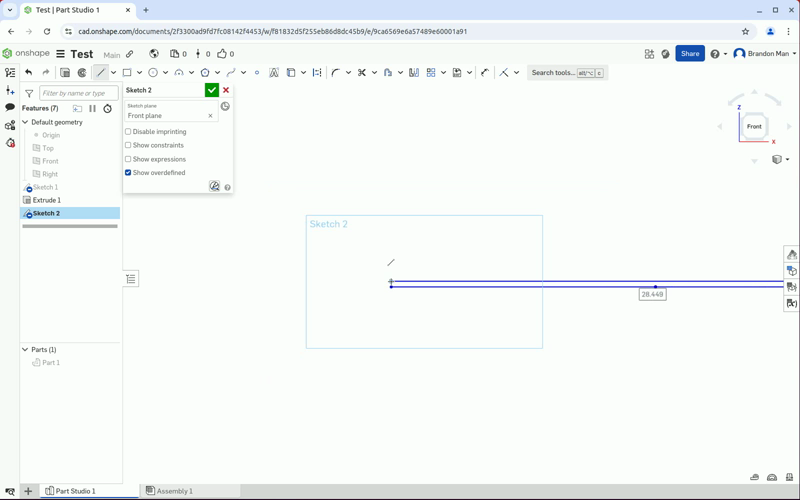
scroll(-6)
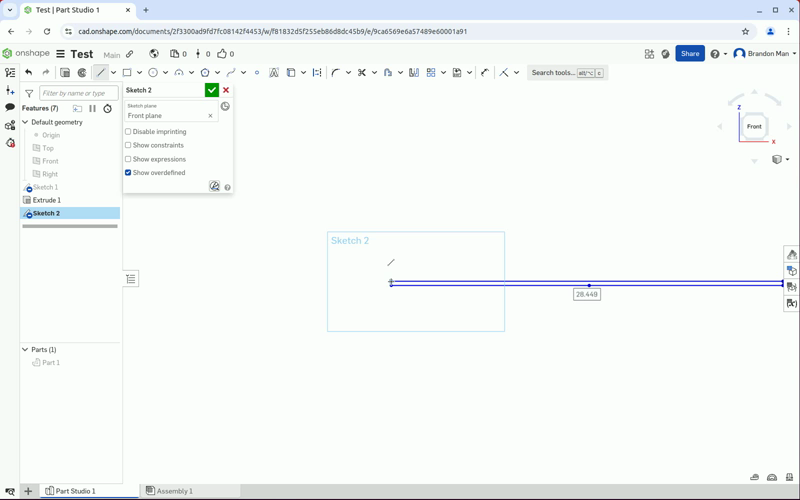
scroll(-6)
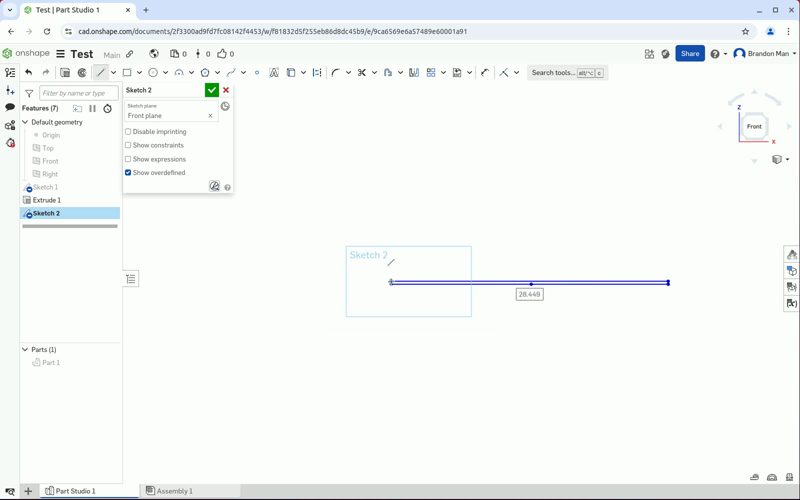
scroll(-6)
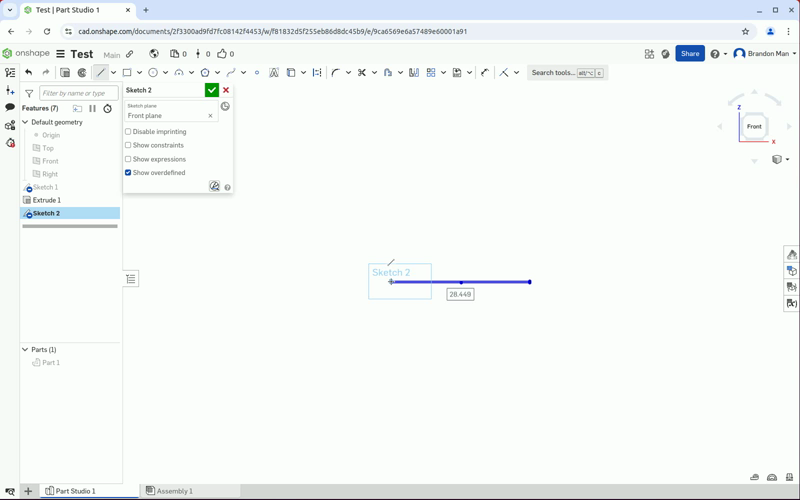
key_up(shift)
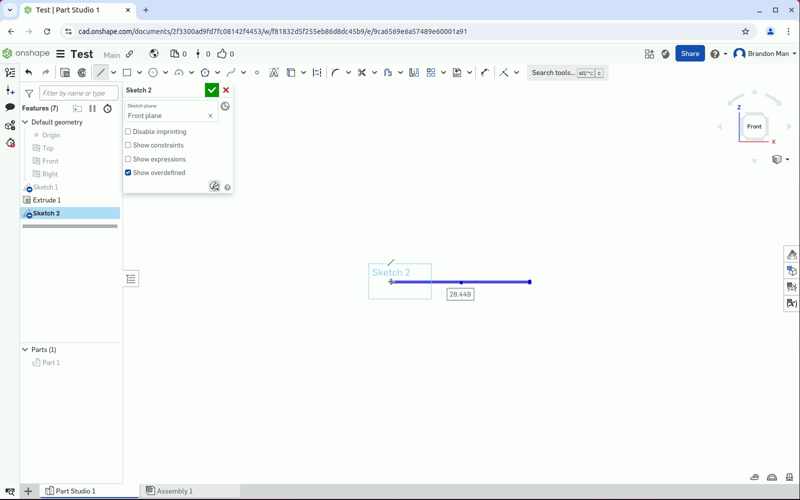
mouse_move(421, 281)
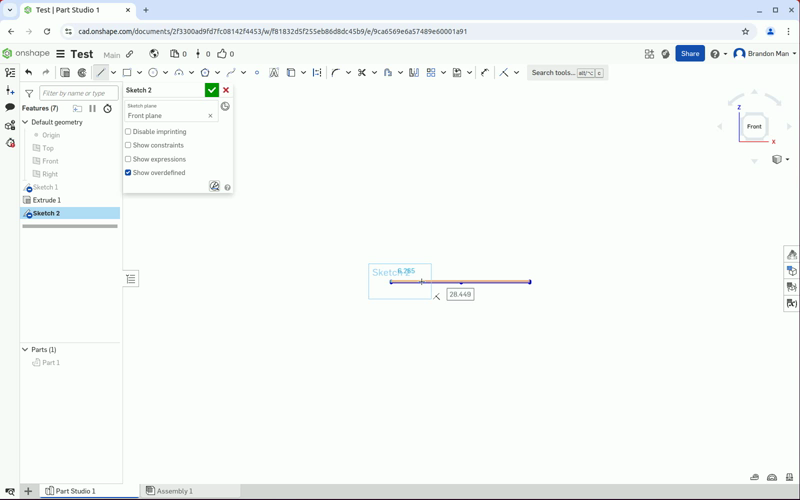
key_down(shift)
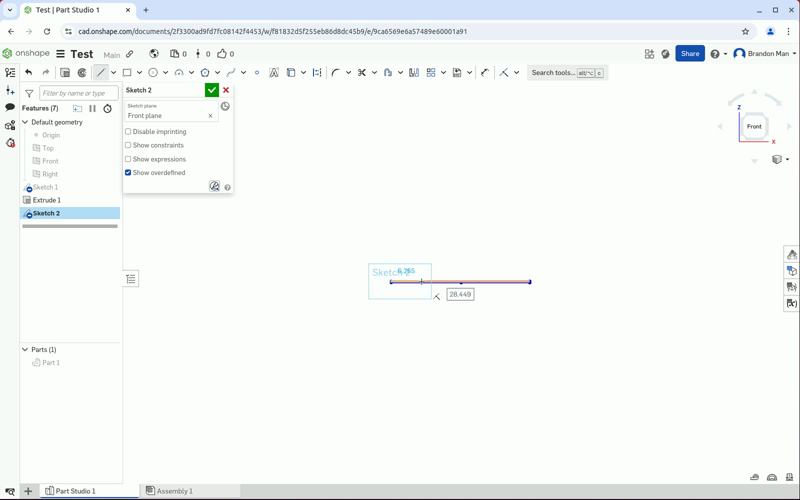
mouse_move(391, 282)
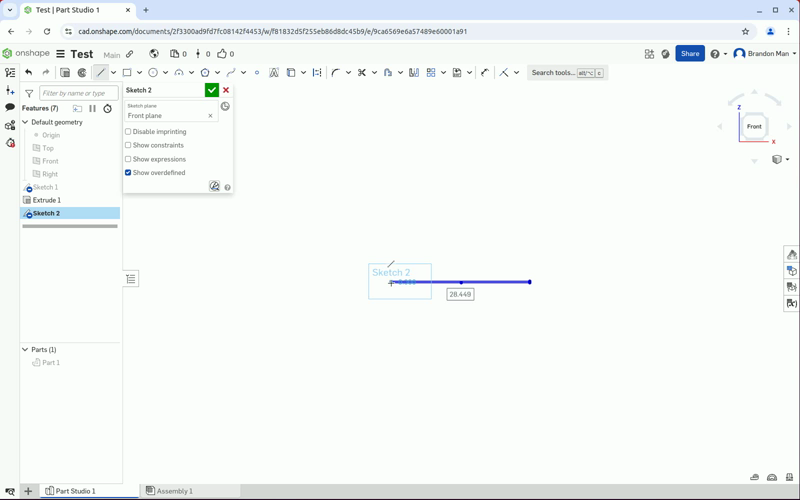
scroll(6)
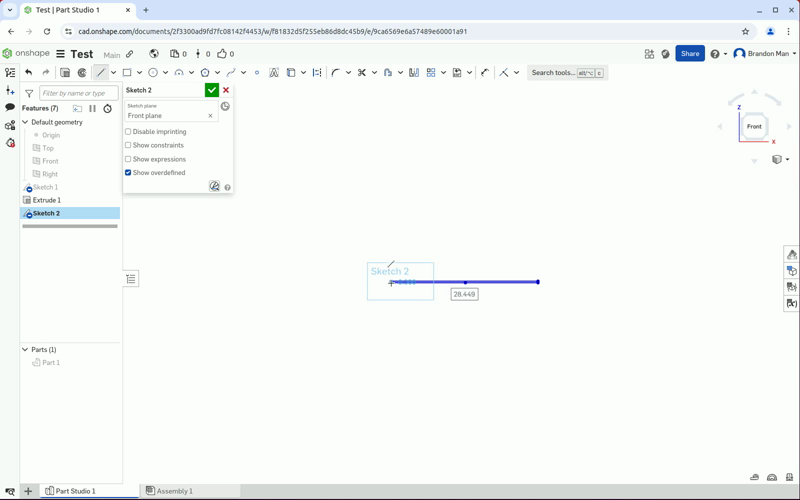
scroll(6)
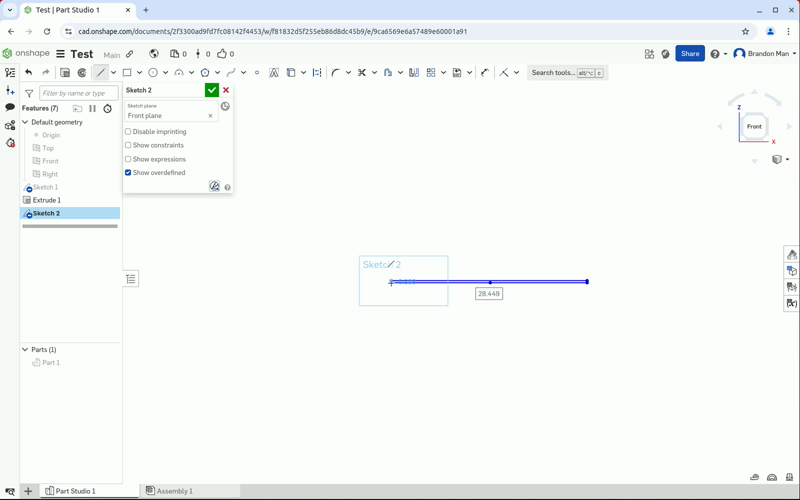
scroll(6)
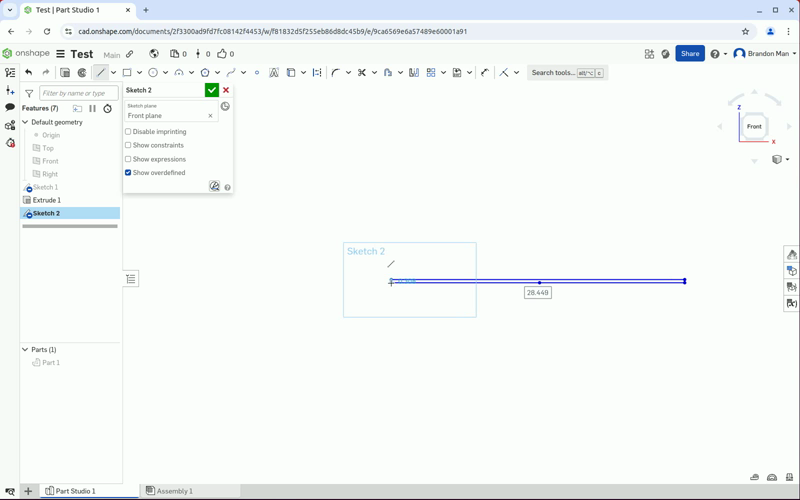
scroll(6)
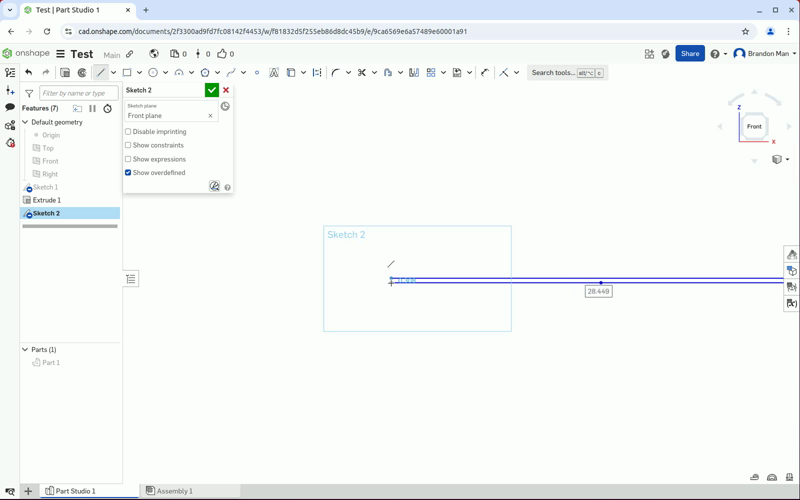
scroll(6)
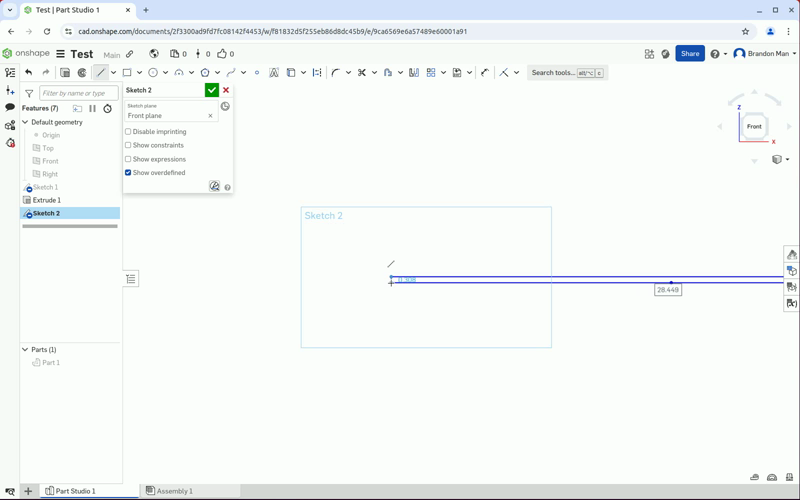
scroll(6)
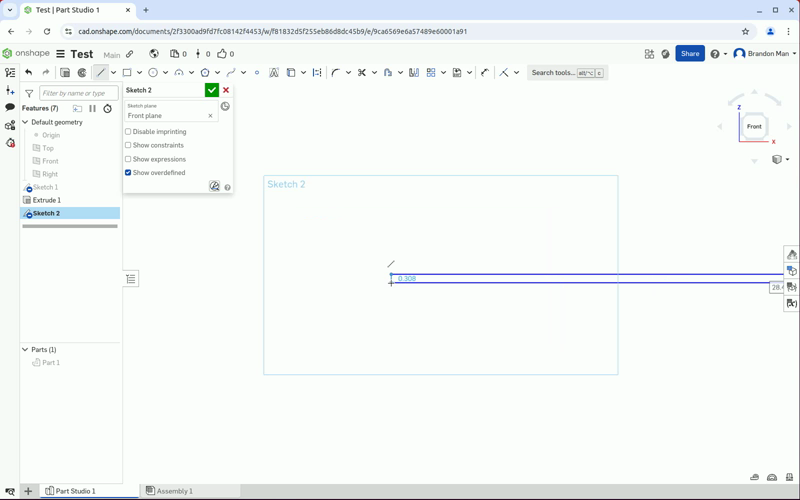
scroll(6)
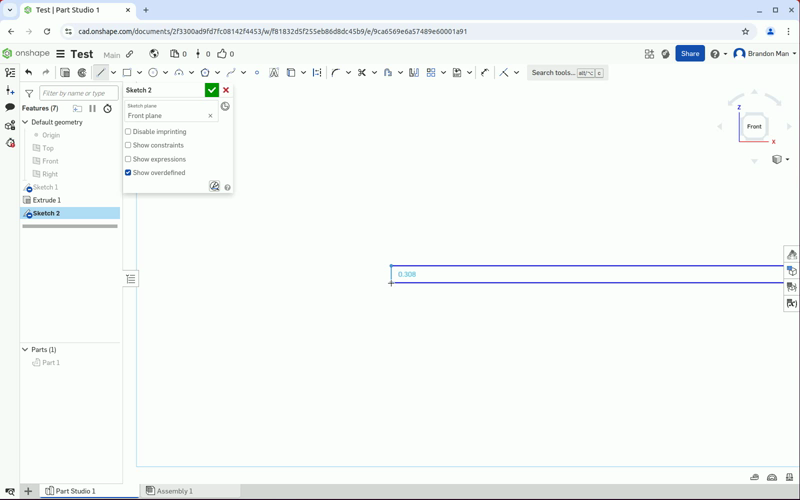
key_up(shift)
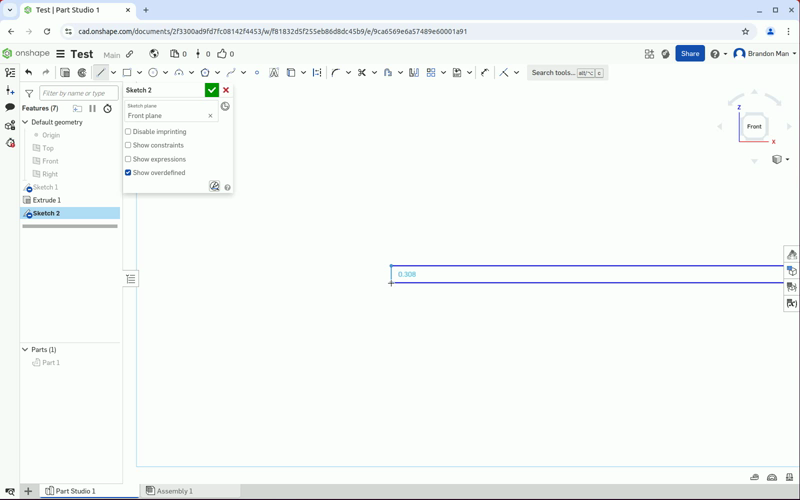
click(391, 282)
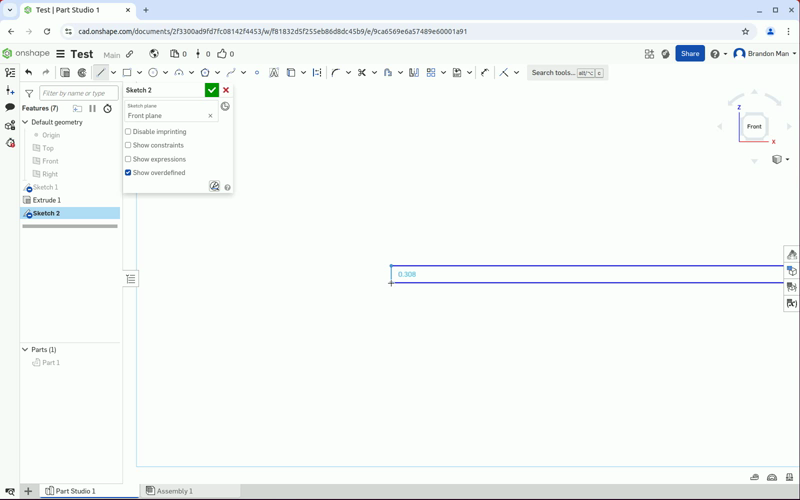
scroll(-6)
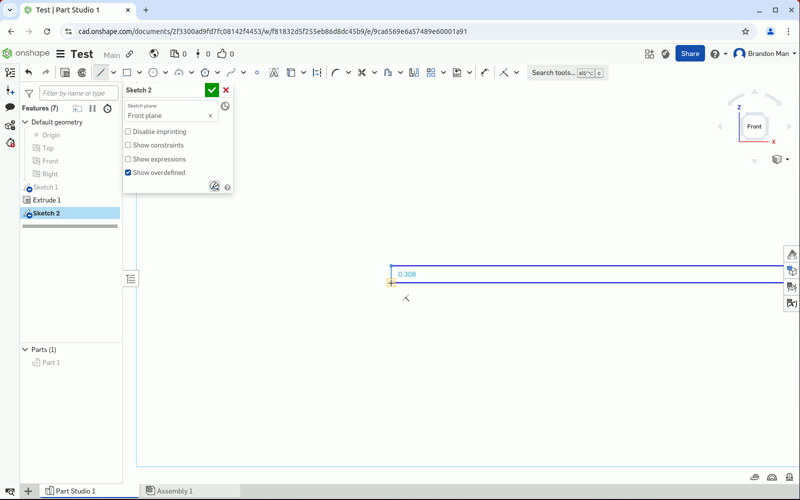
scroll(-6)
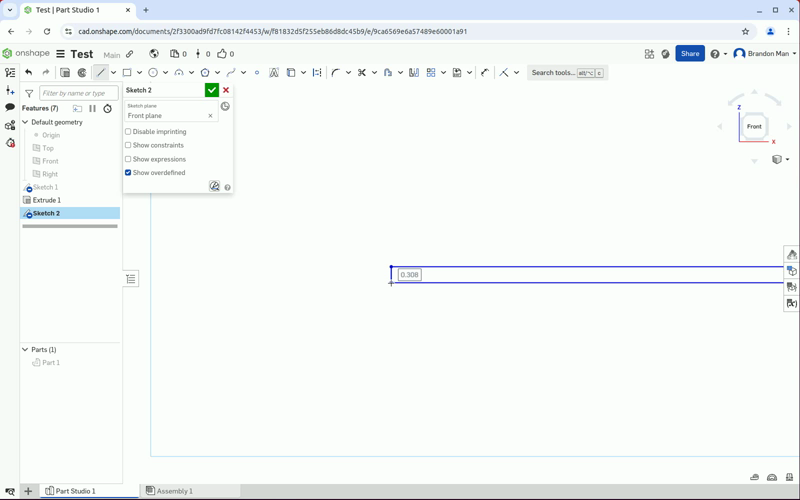
scroll(-6)
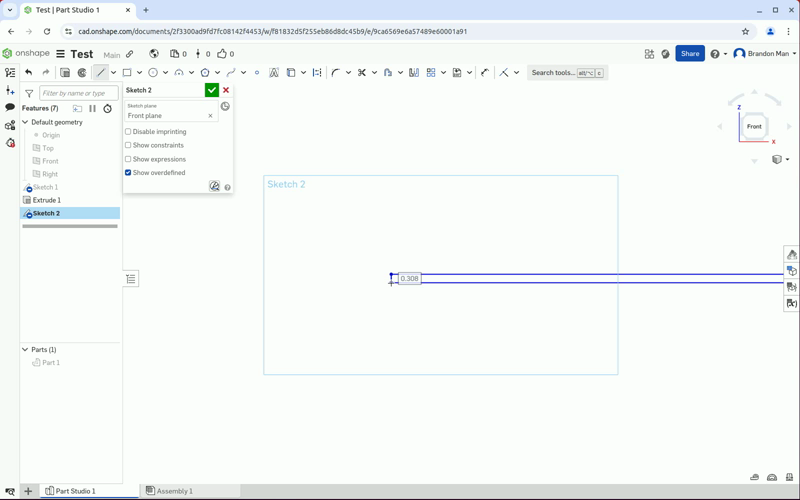
scroll(-6)
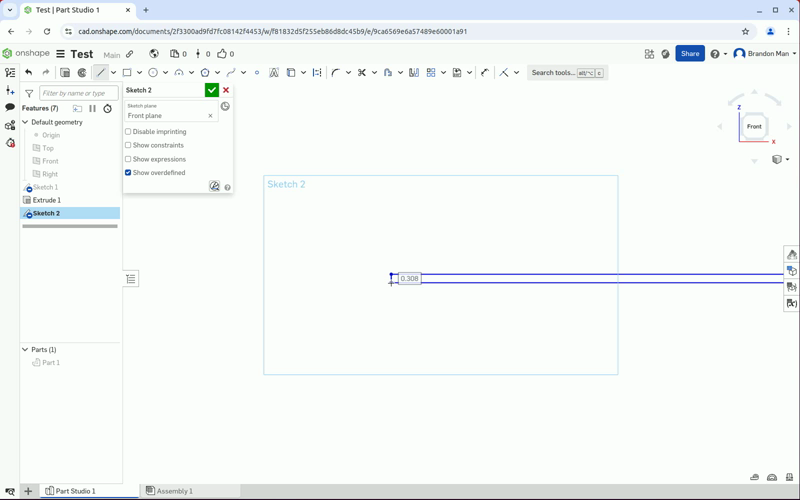
scroll(-6)
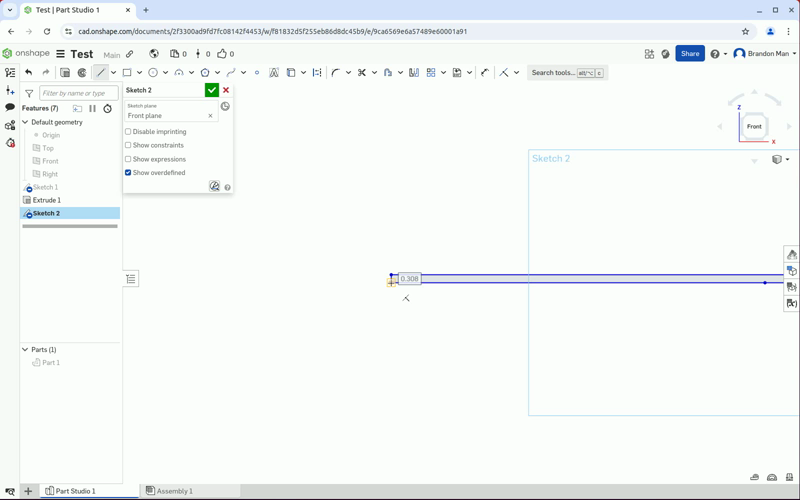
scroll(-6)
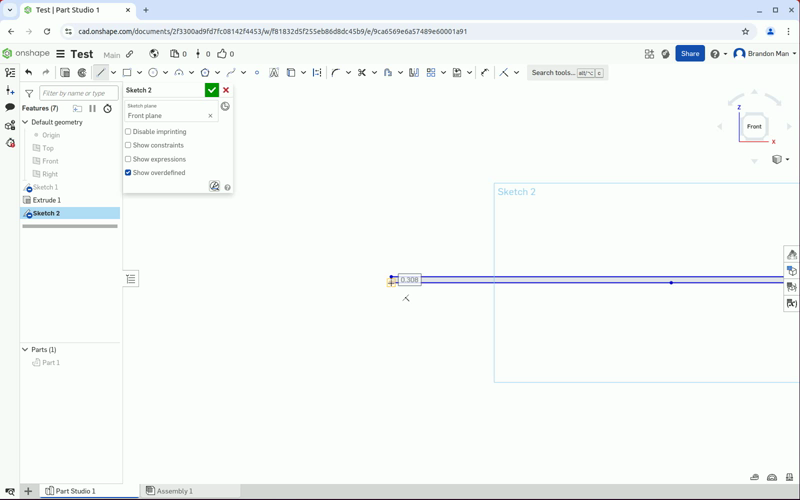
scroll(-6)
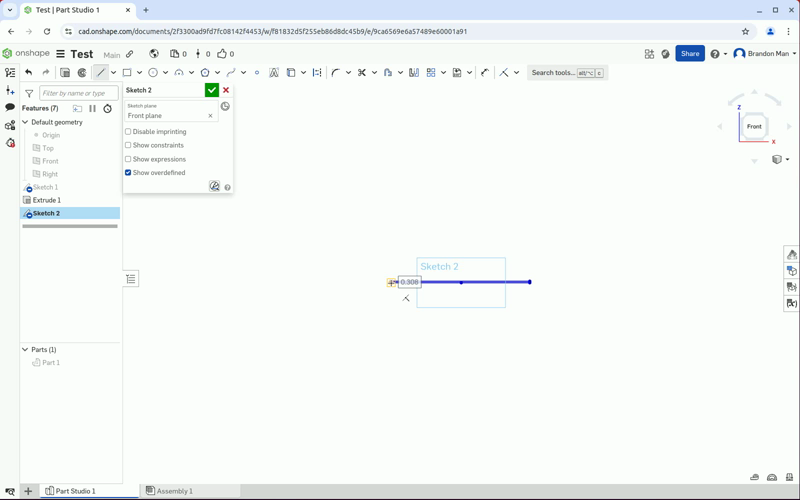
key(esc)
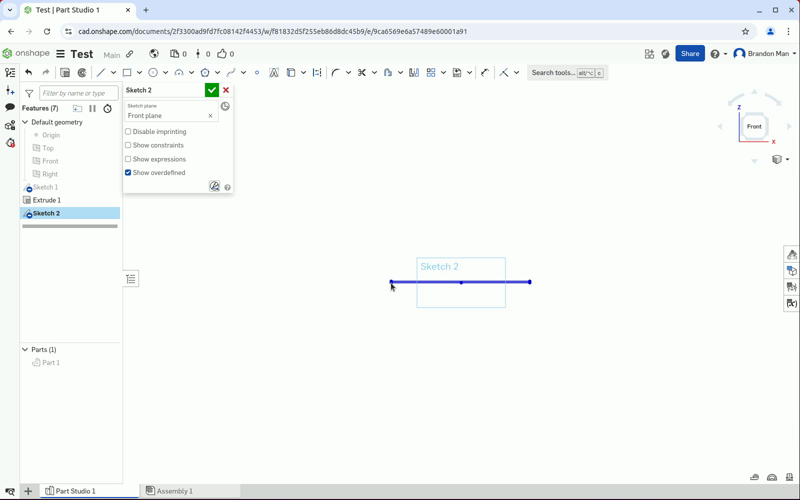
mouse_move(433, 281)
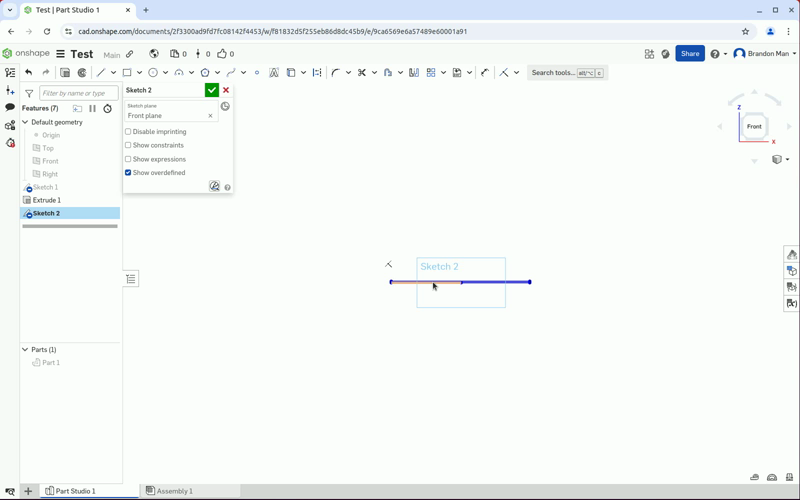
scroll(6)
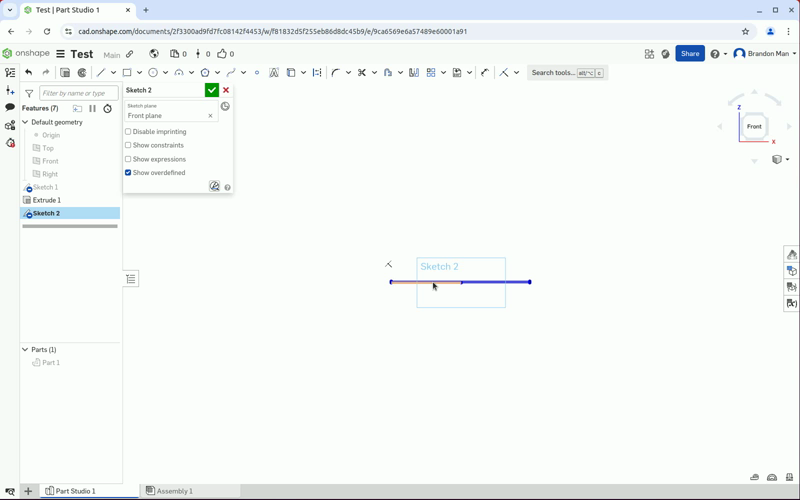
scroll(6)
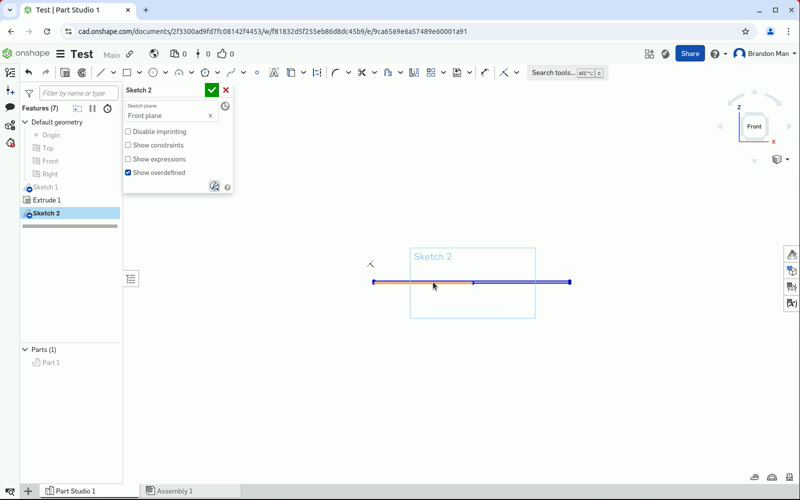
scroll(6)
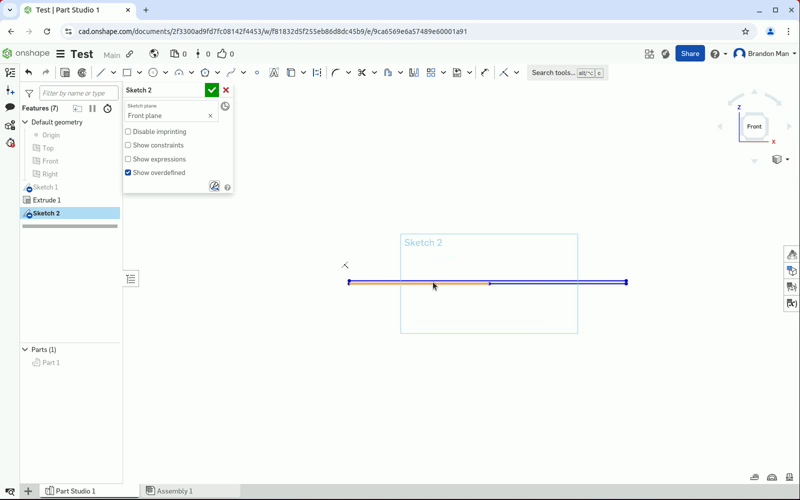
scroll(6)
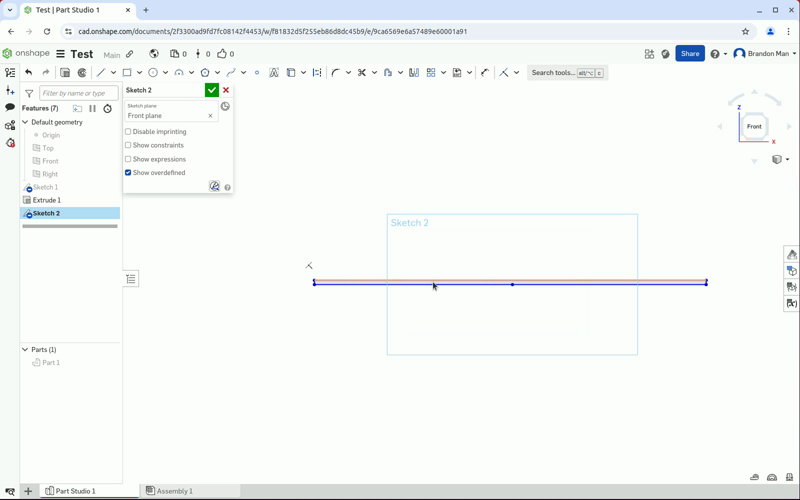
scroll(6)
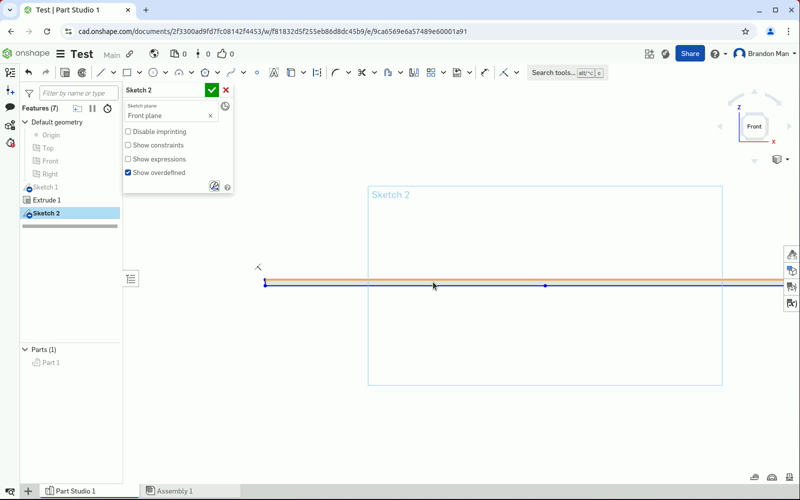
scroll(6)
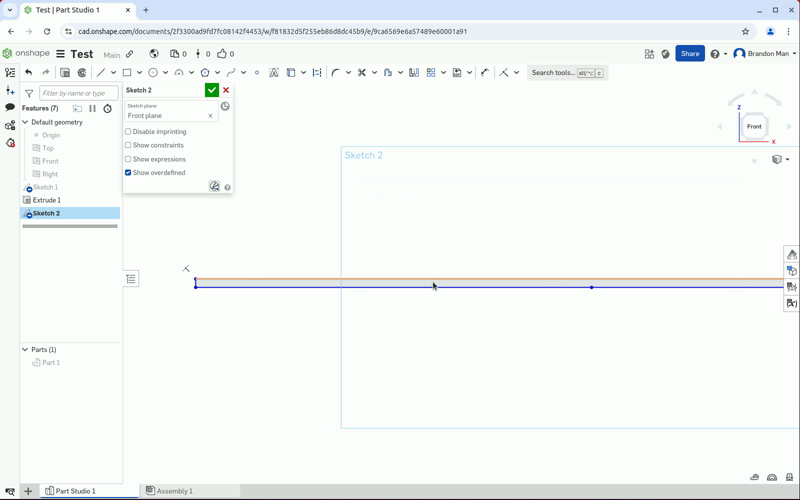
scroll(6)
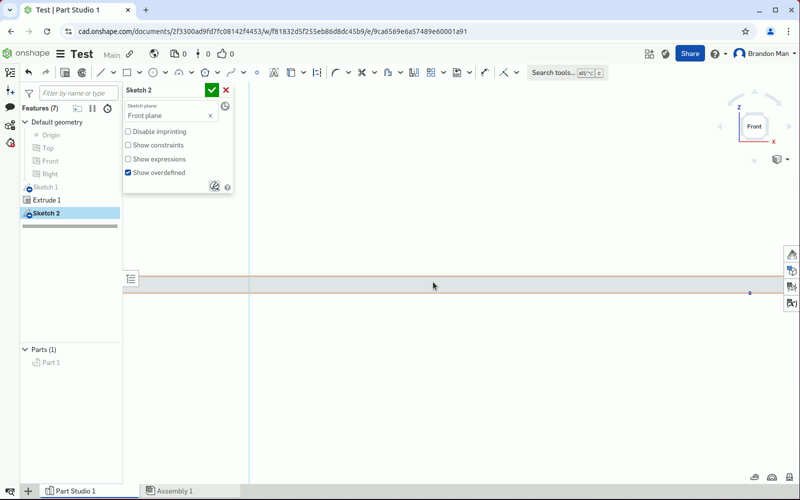
click(433, 281)
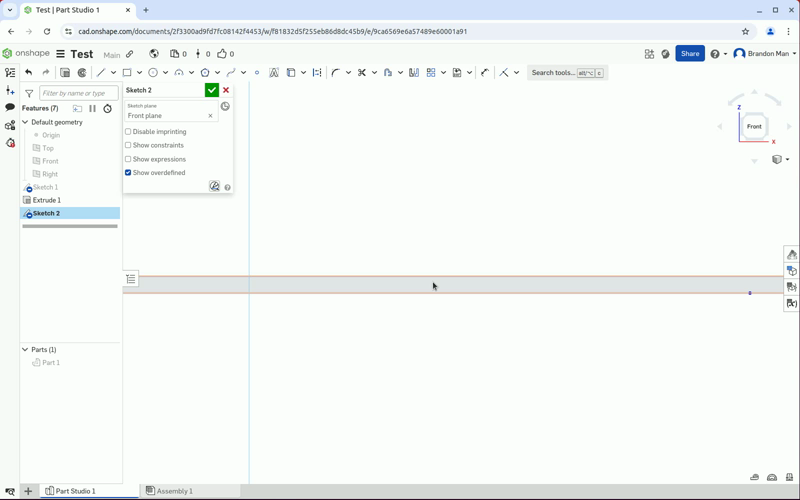
scroll(-6)
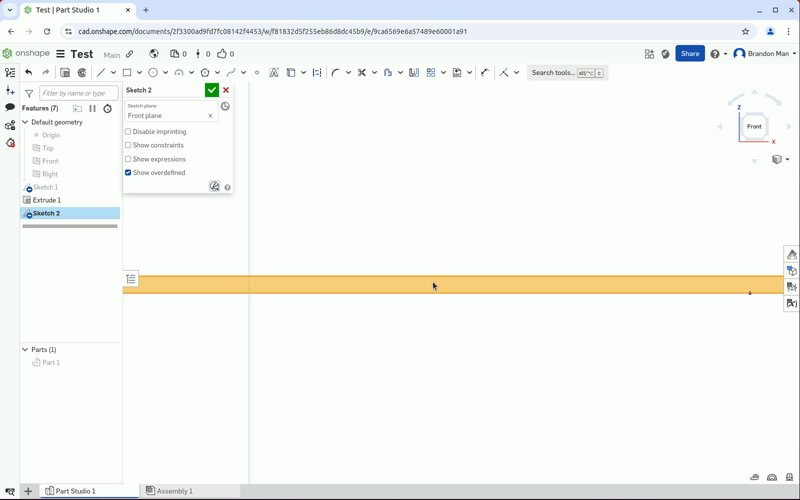
scroll(-6)
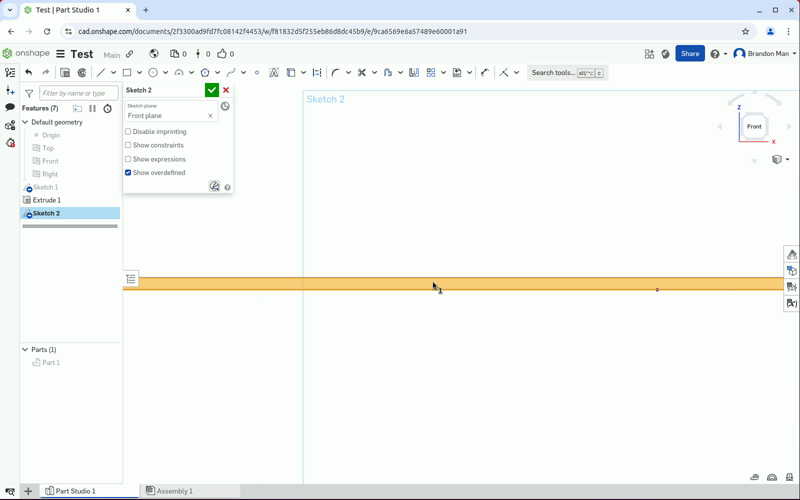
scroll(-6)
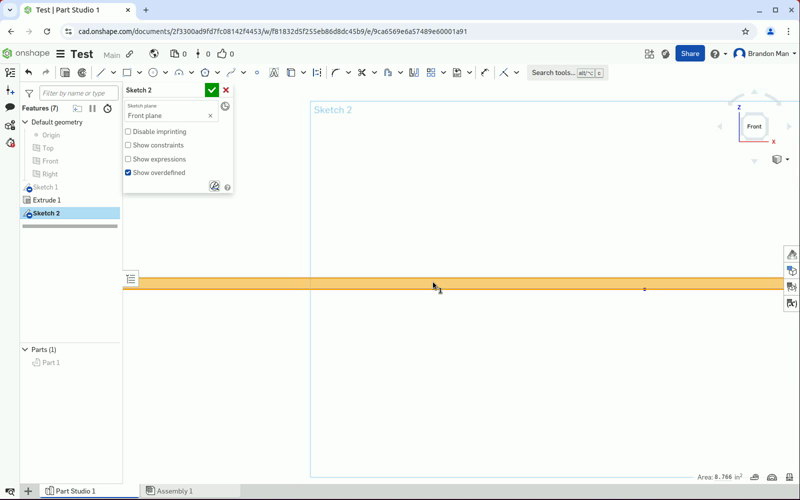
scroll(-6)
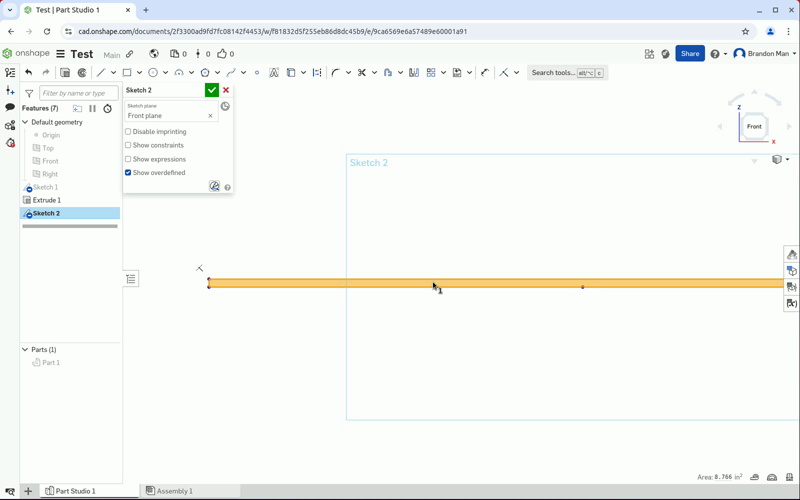
scroll(-6)
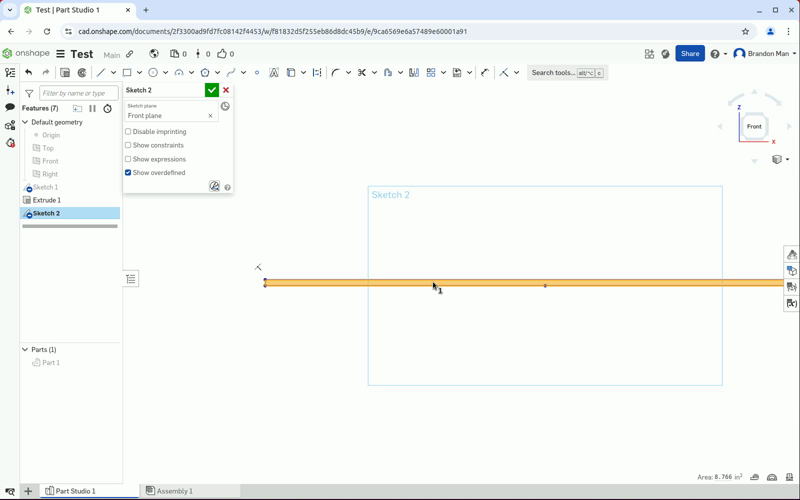
scroll(-6)
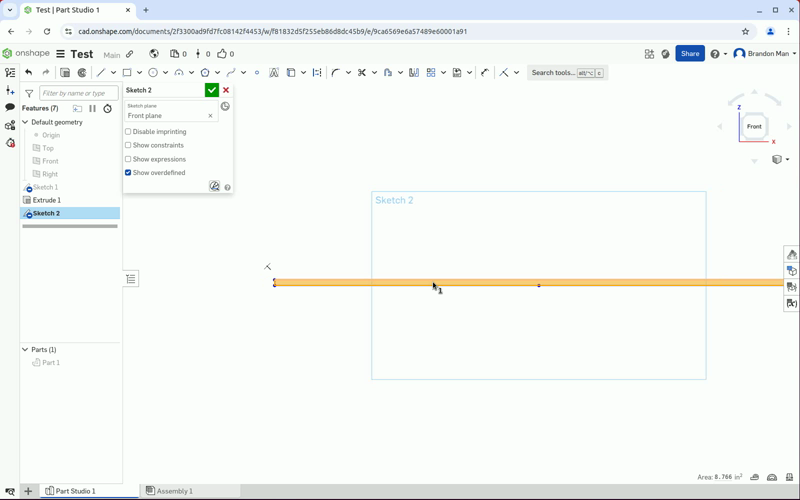
scroll(-6)
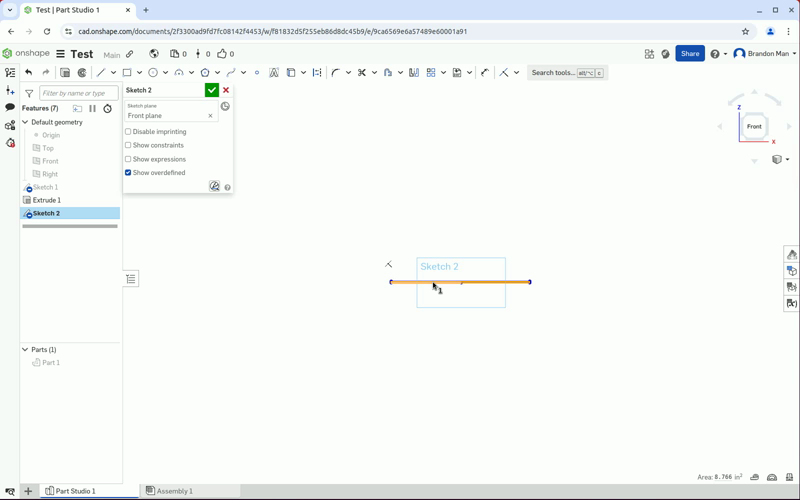
mouse_move(73, 352)
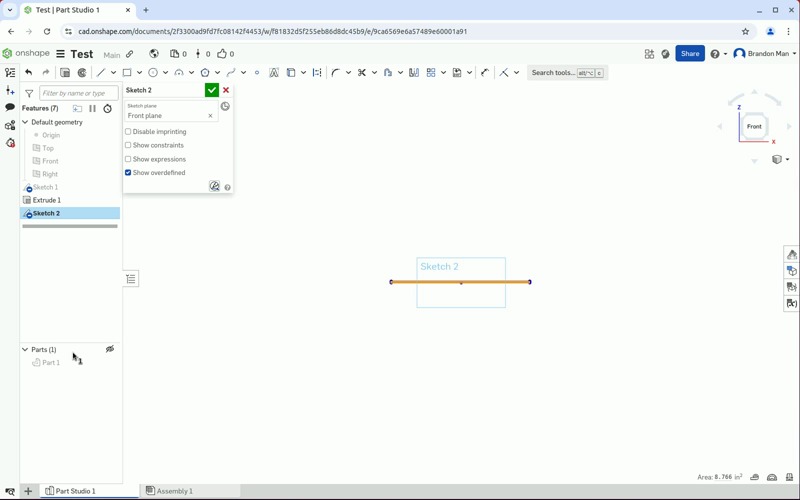
key(shift+y)
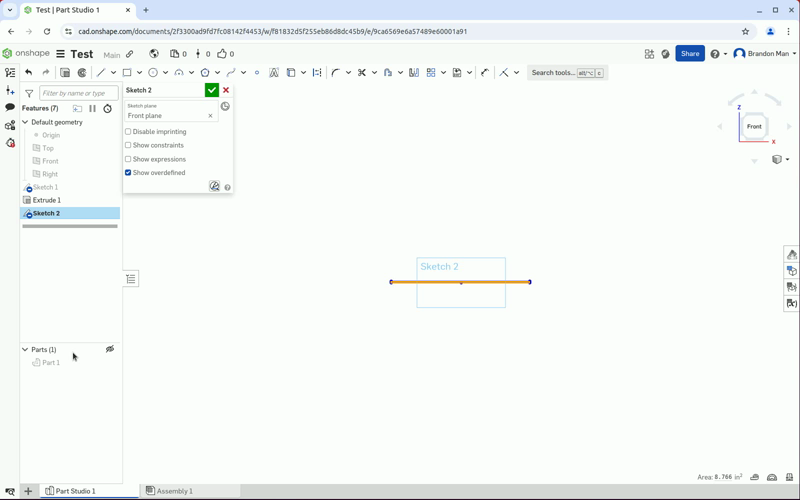
key(shift+e)
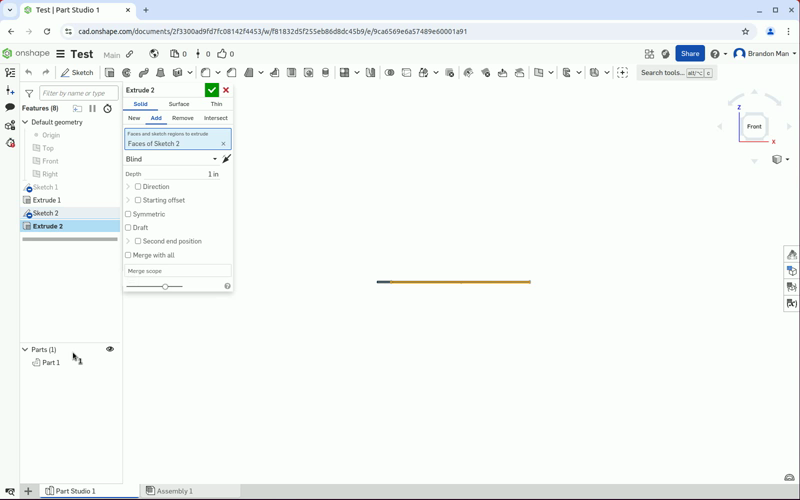
mouse_move(143, 106)
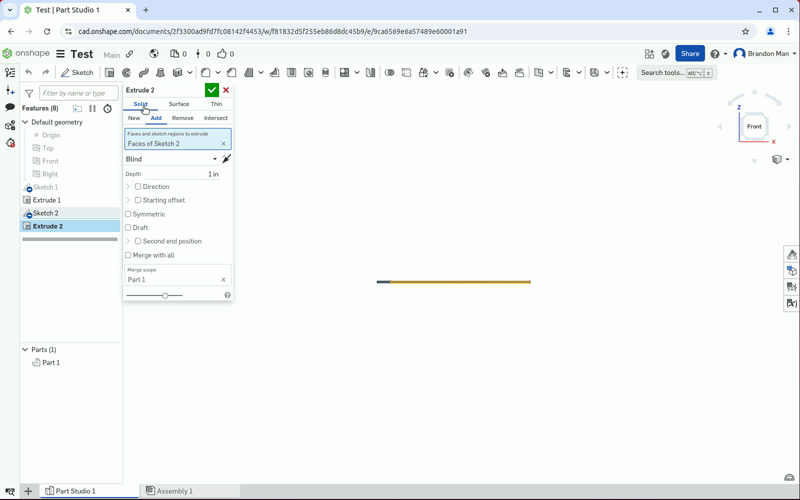
click(143, 106)
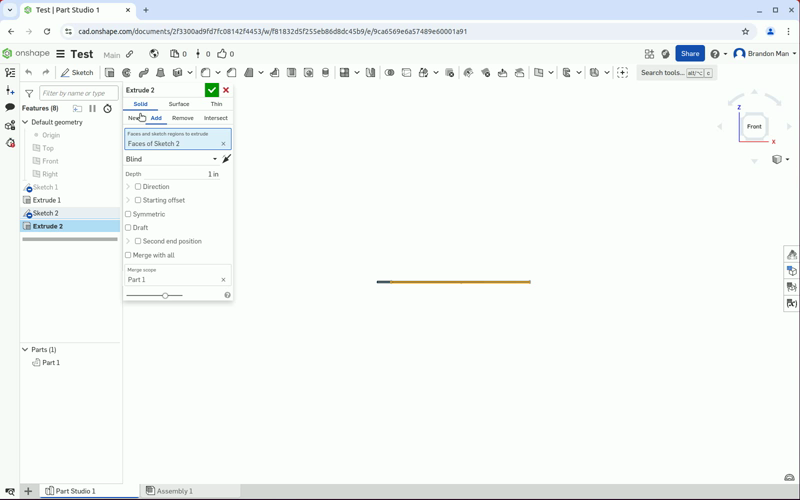
mouse_move(137, 120)
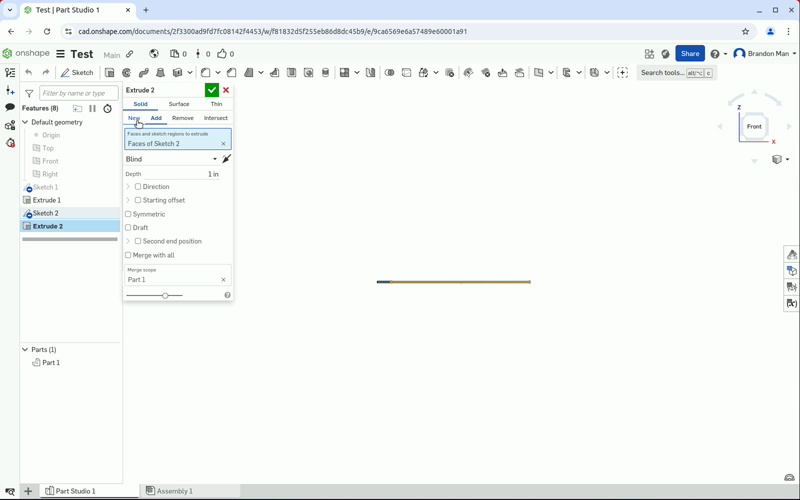
click(137, 120)
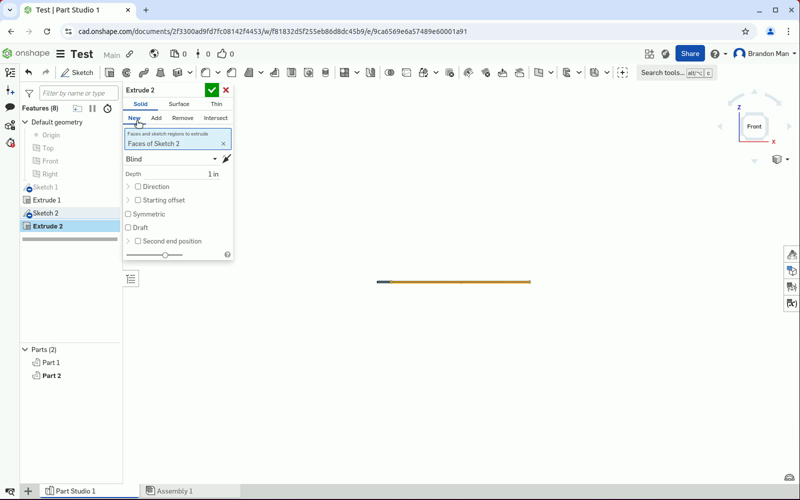
key(tab, 4)
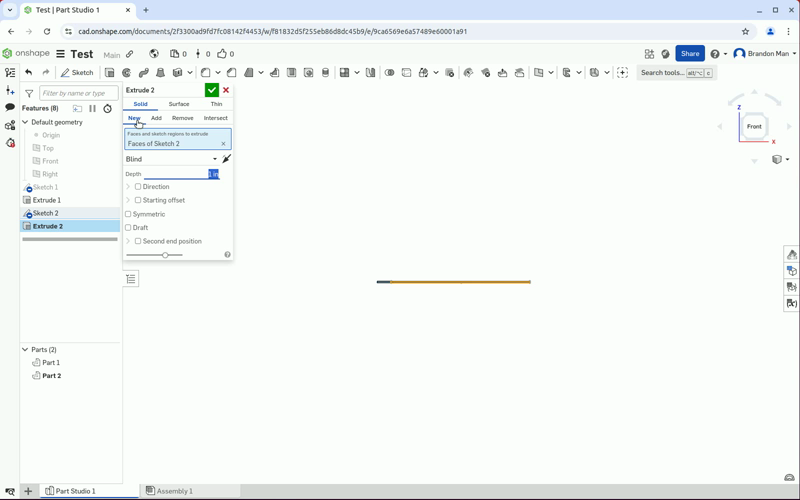
text(23.108)
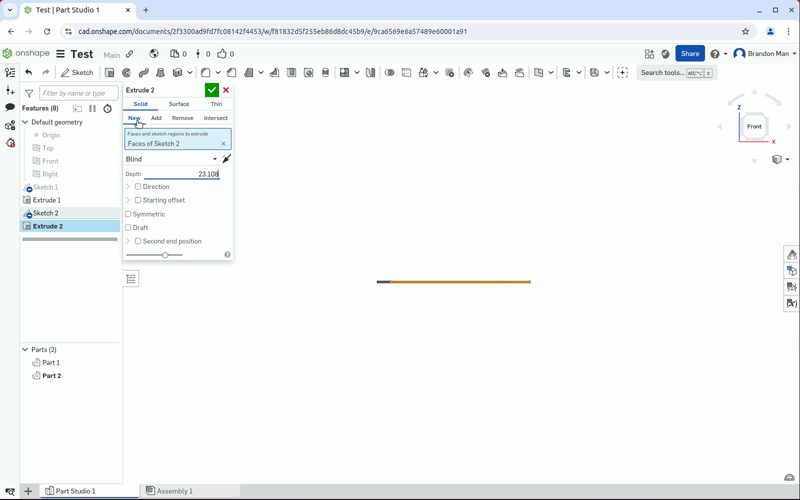
key(enter)
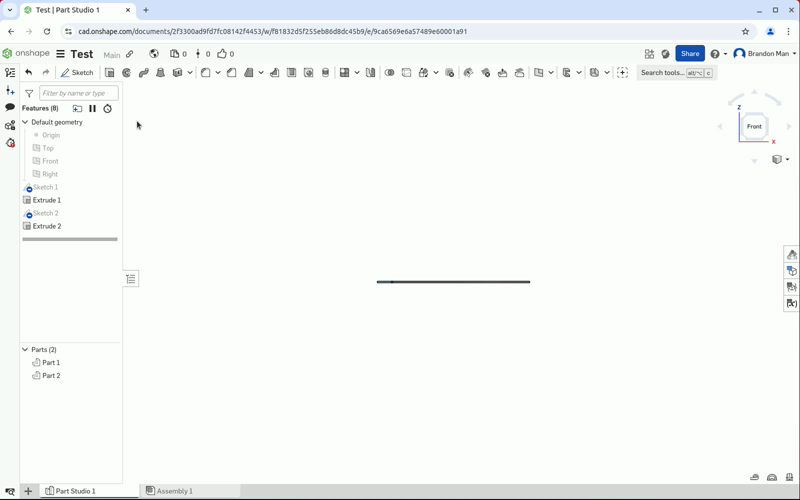
key(shift+h)
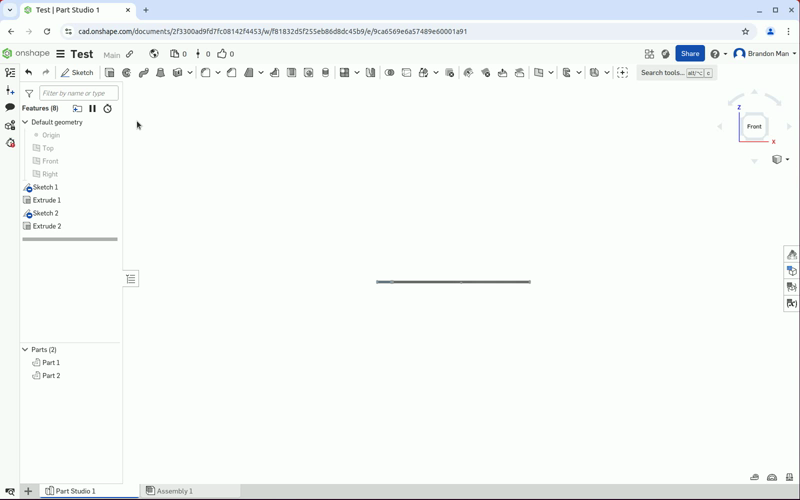
key(shift+h)
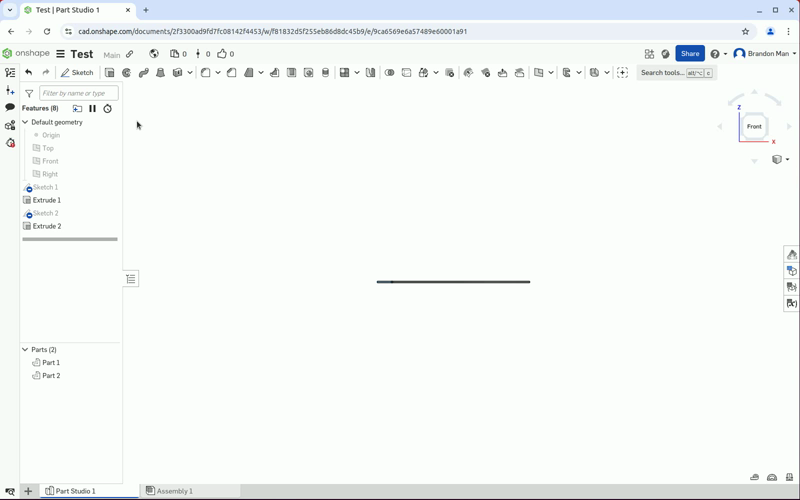
mouse_move(73, 189)
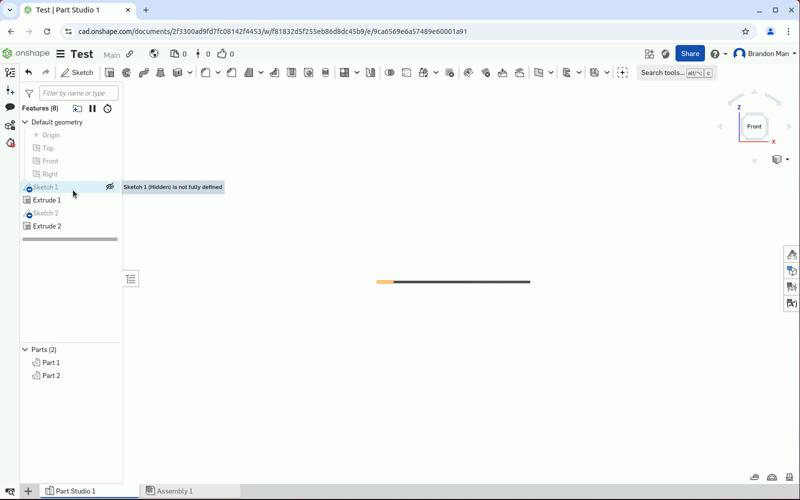
click(73, 189)
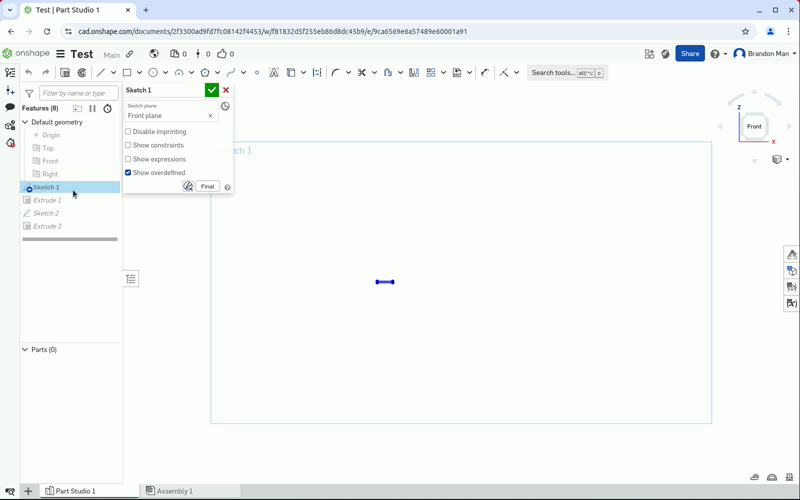
mouse_move(229, 92)
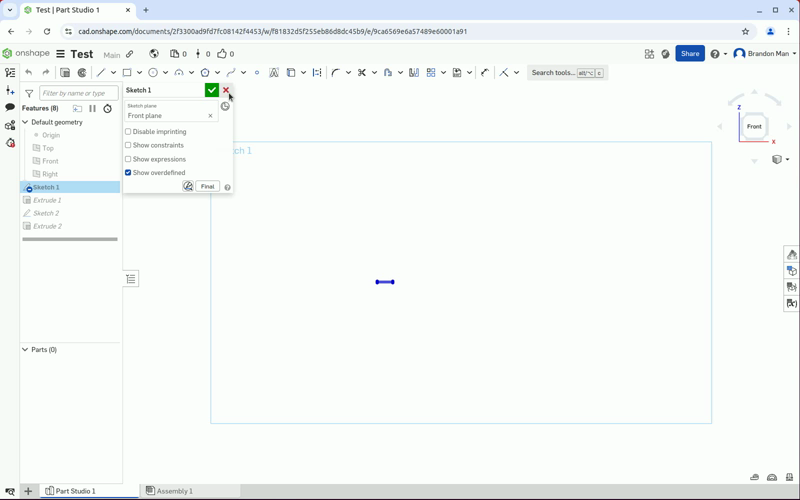
click(229, 92)
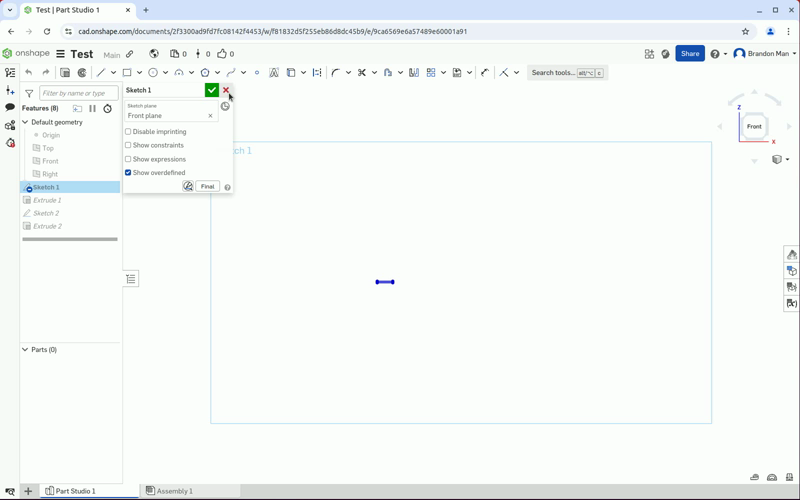
key(shift+s)
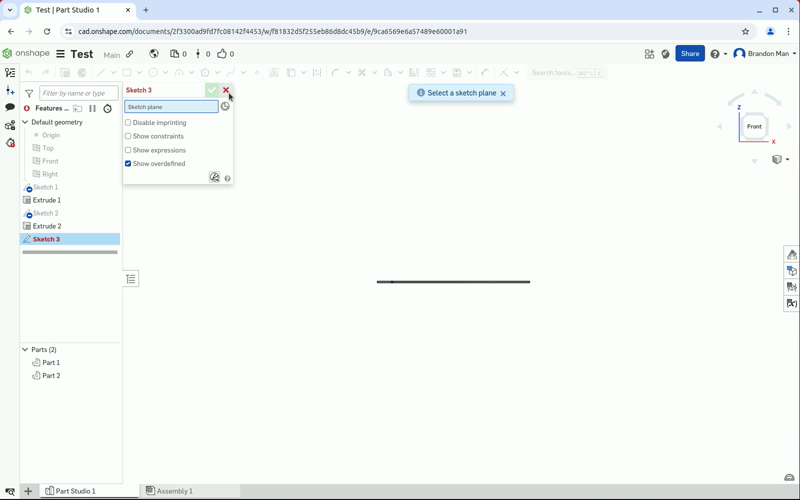
mouse_move(73, 163)
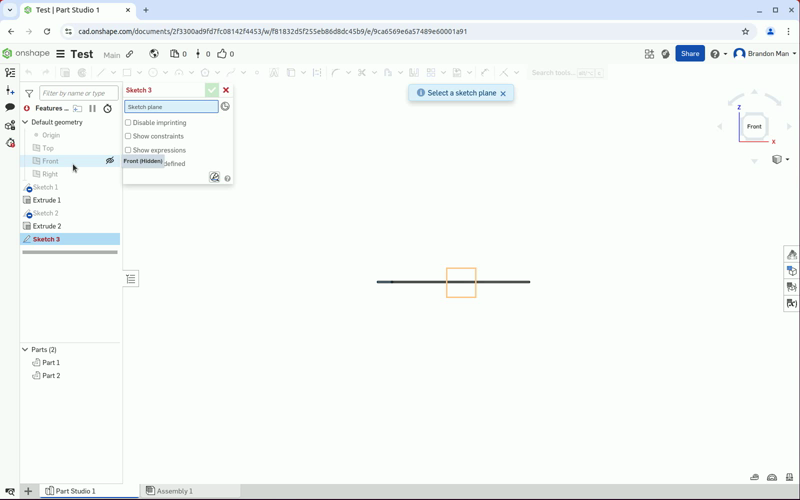
click(73, 163)
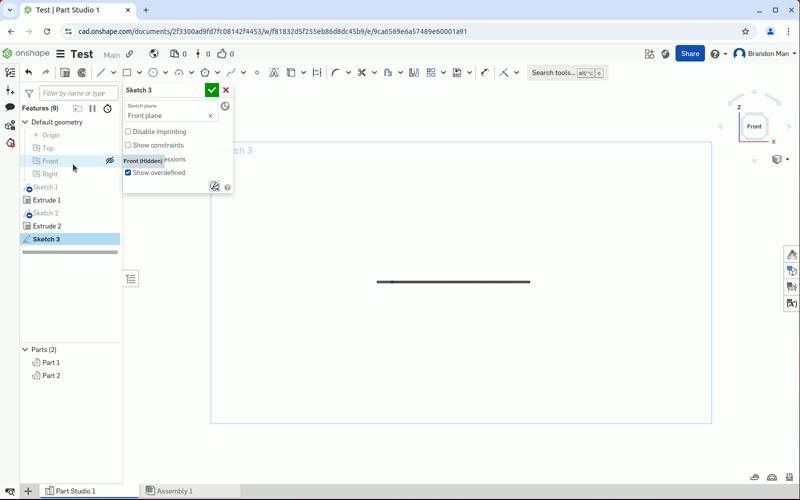
mouse_move(73, 352)
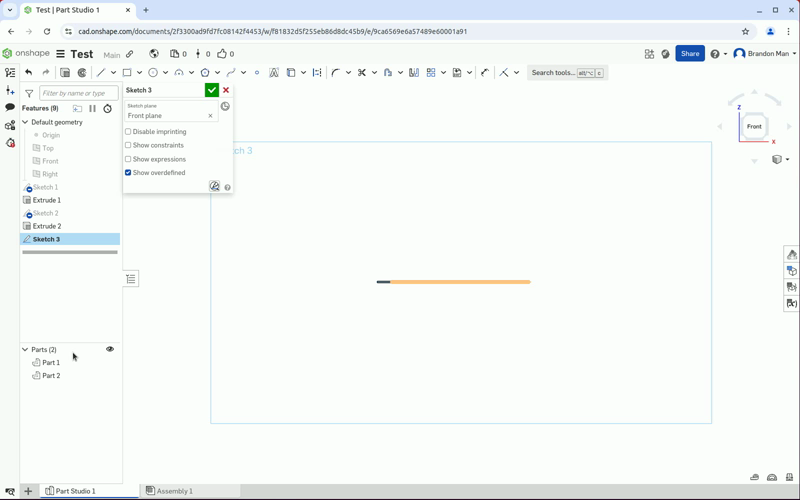
key(y)
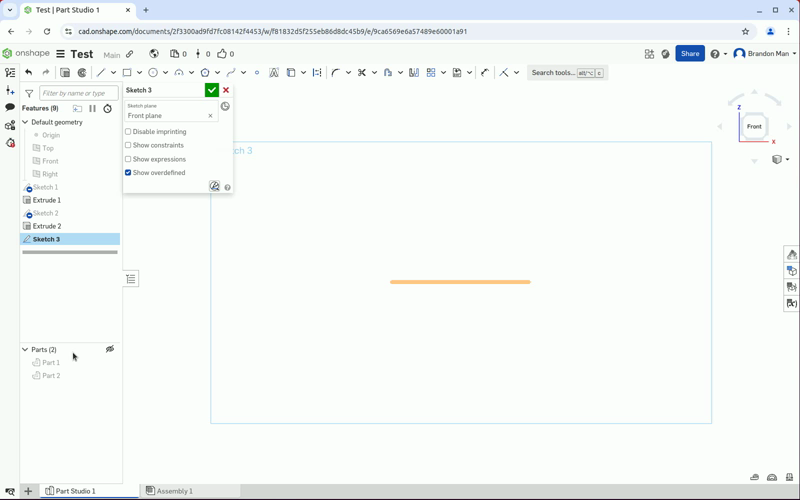
key(l)
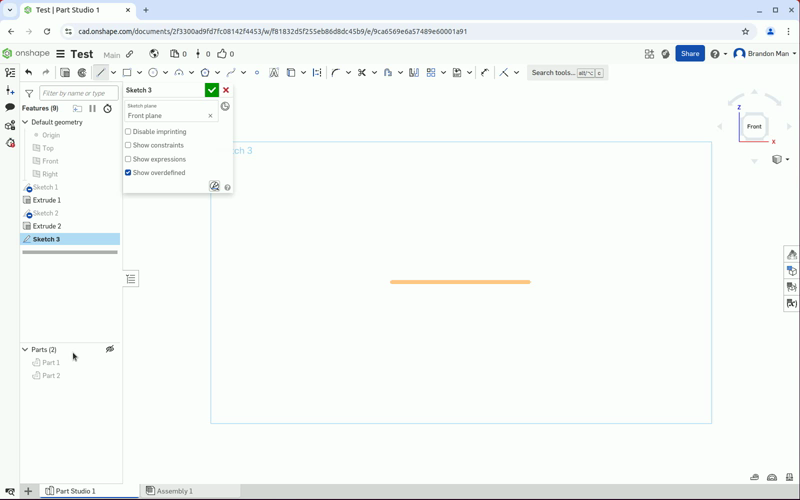
key_down(shift)
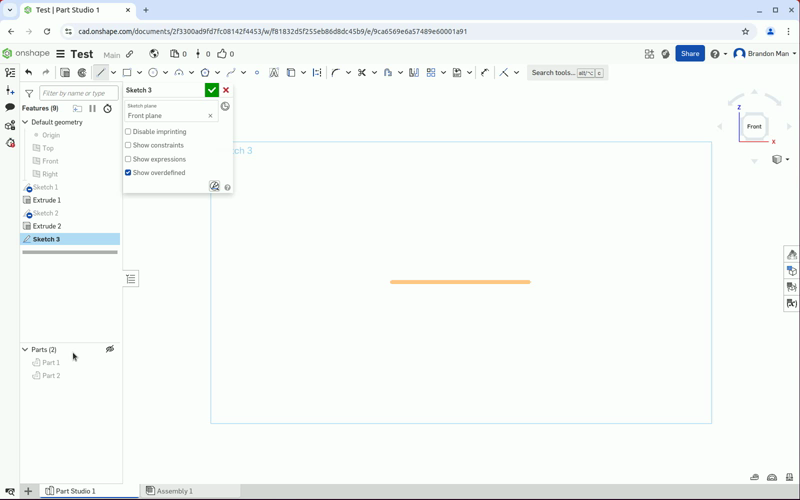
mouse_move(529, 282)
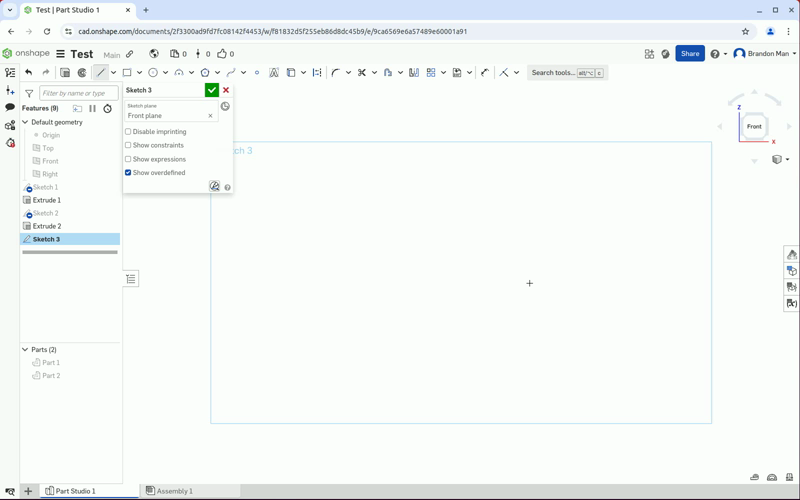
click(529, 282)
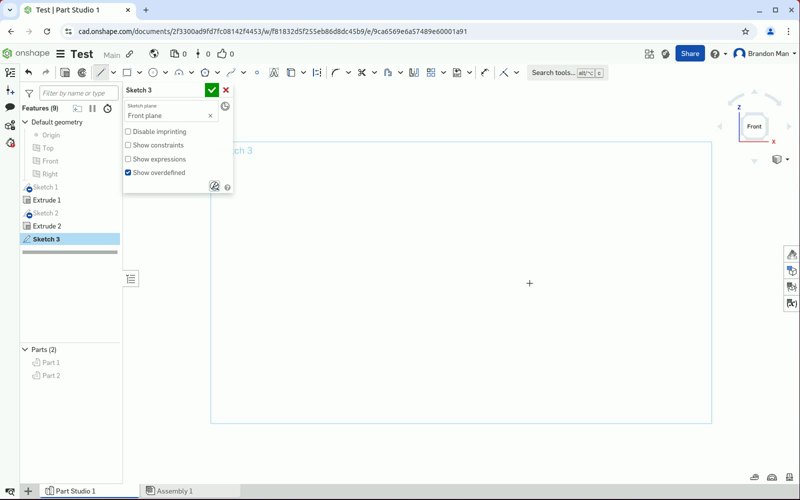
key_up(shift)
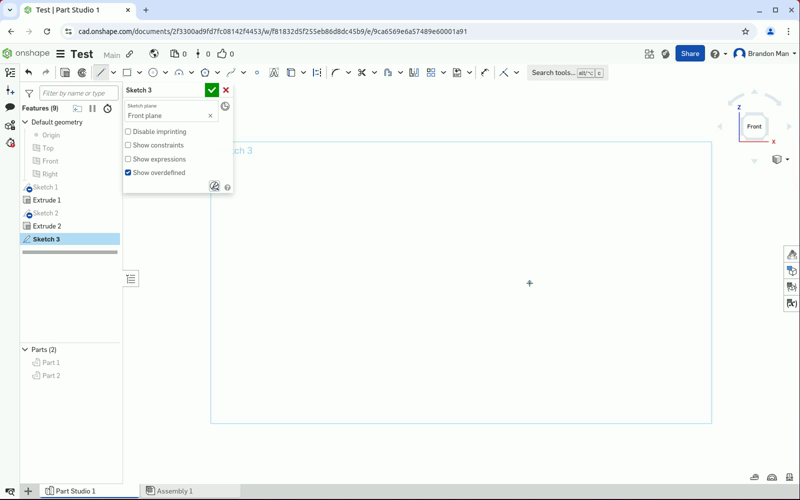
key_down(shift)
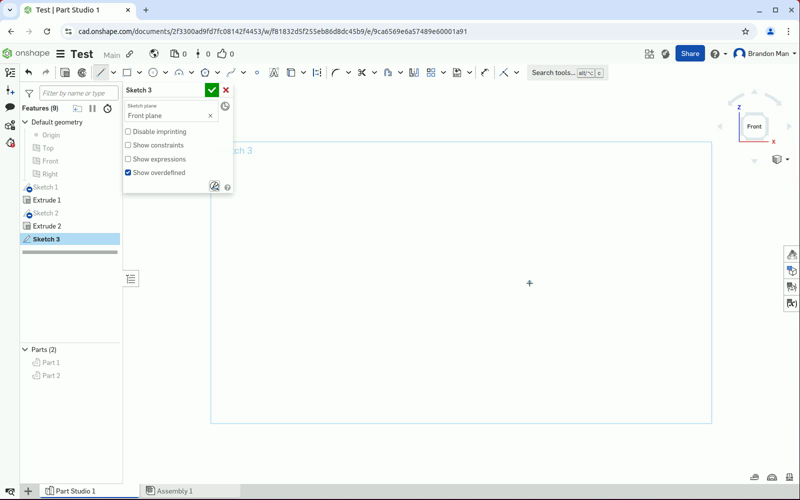
mouse_move(559, 282)
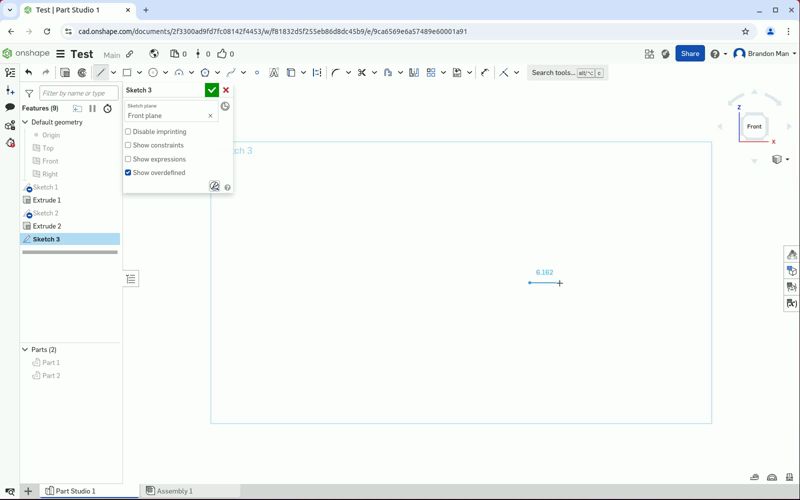
mouse_move(545, 282)
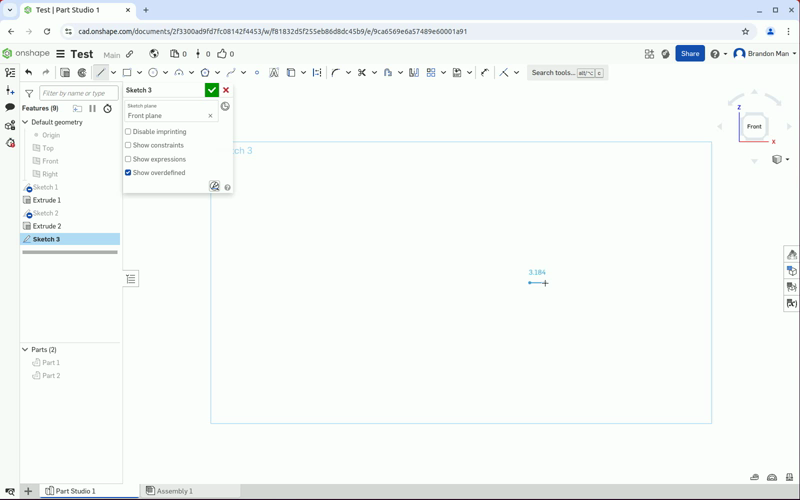
click(545, 282)
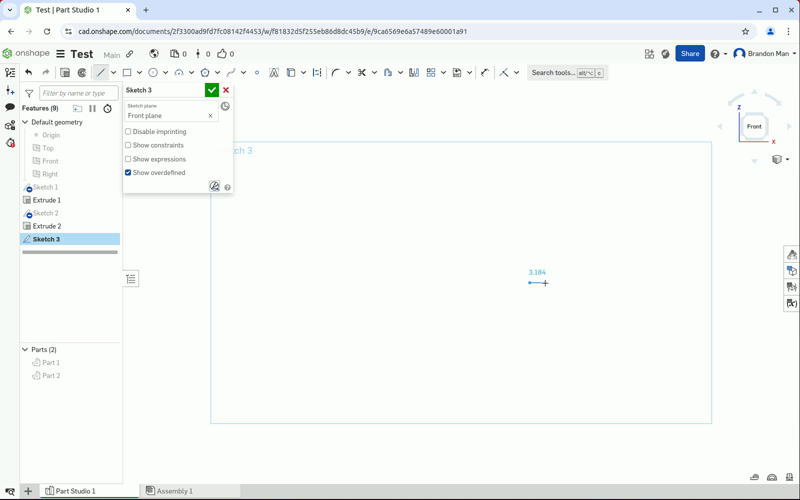
key_up(shift)
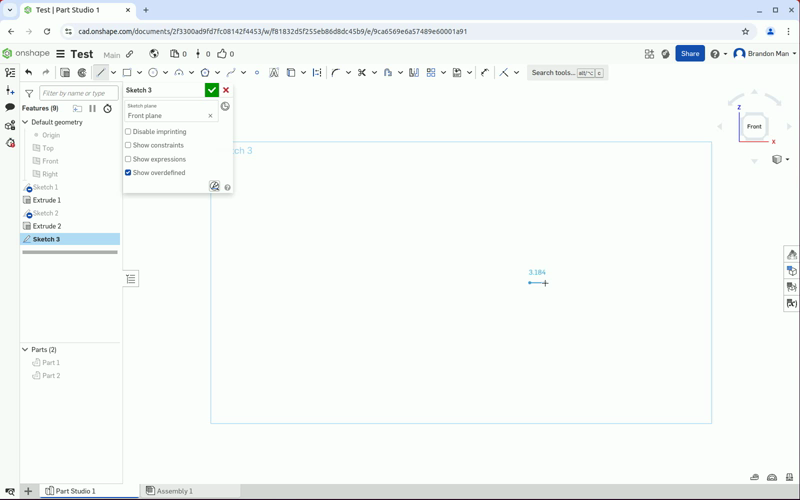
key_down(shift)
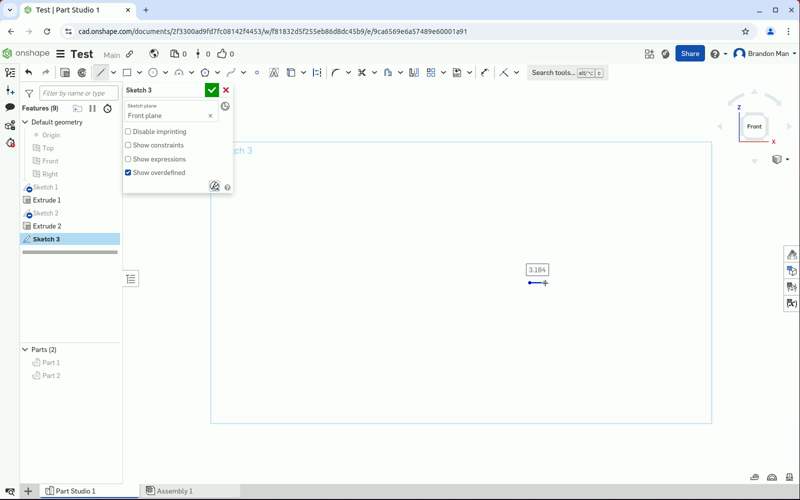
mouse_move(575, 282)
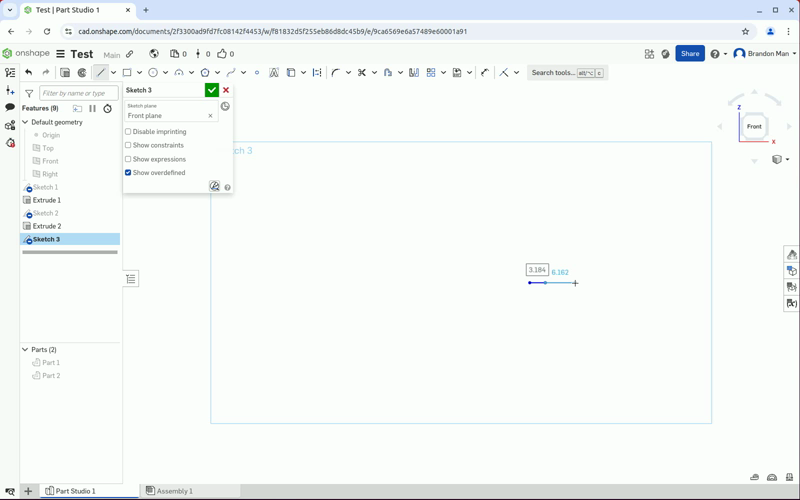
mouse_move(545, 281)
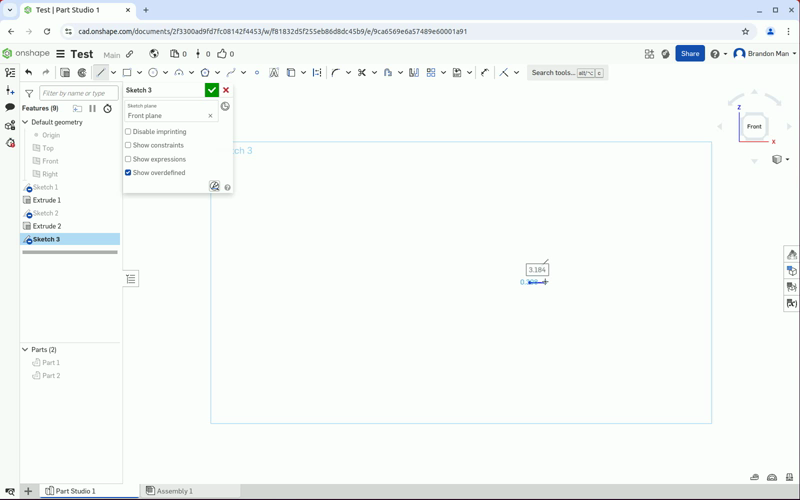
scroll(6)
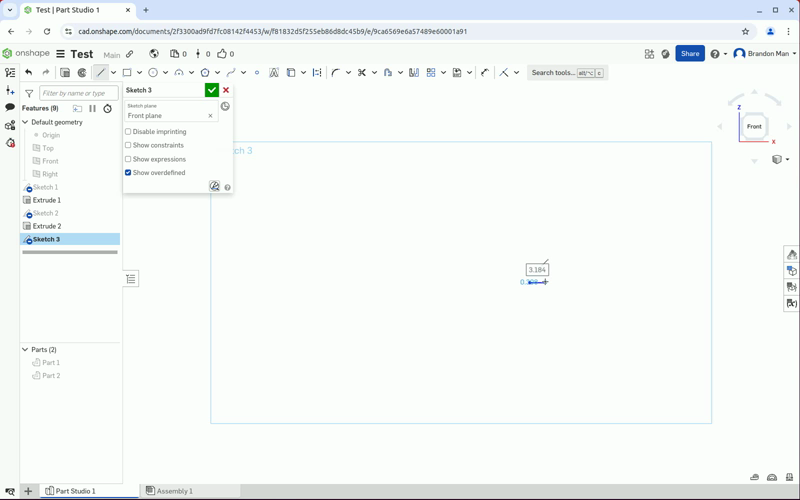
scroll(6)
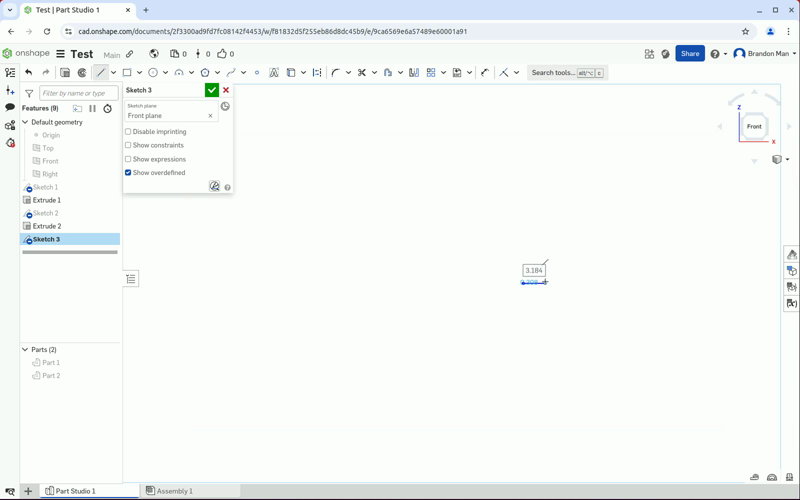
scroll(6)
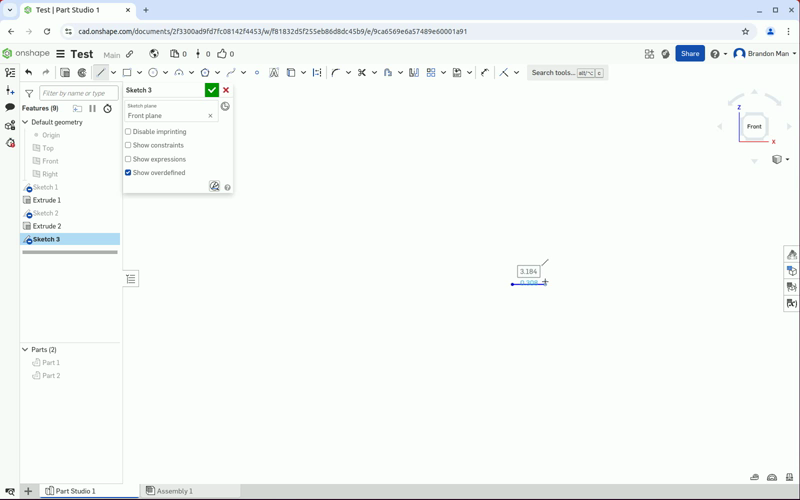
scroll(6)
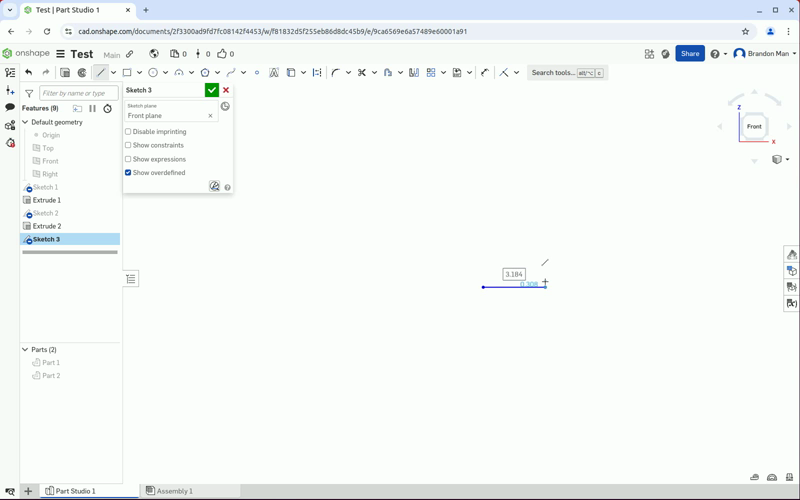
scroll(6)
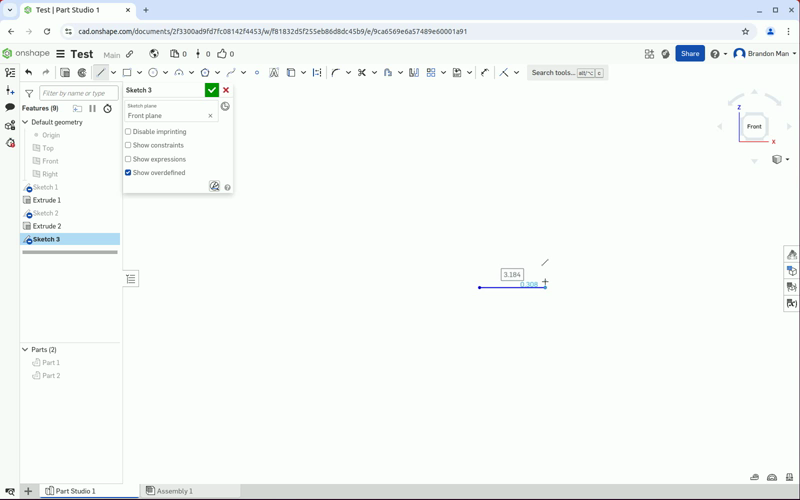
scroll(6)
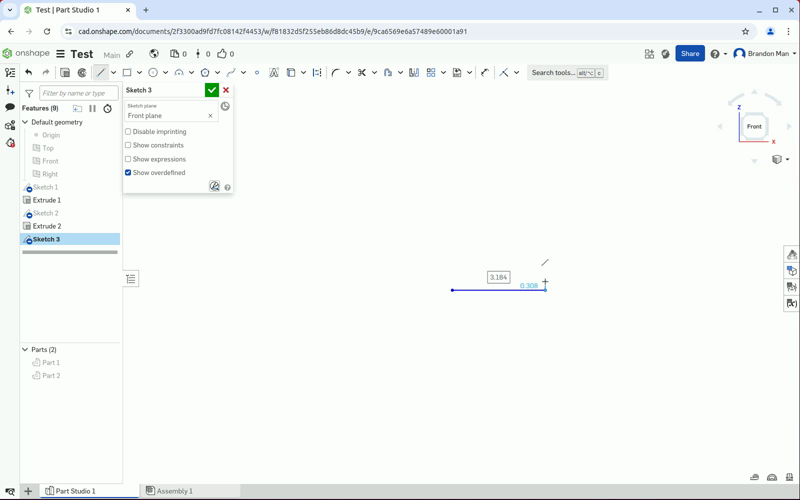
scroll(6)
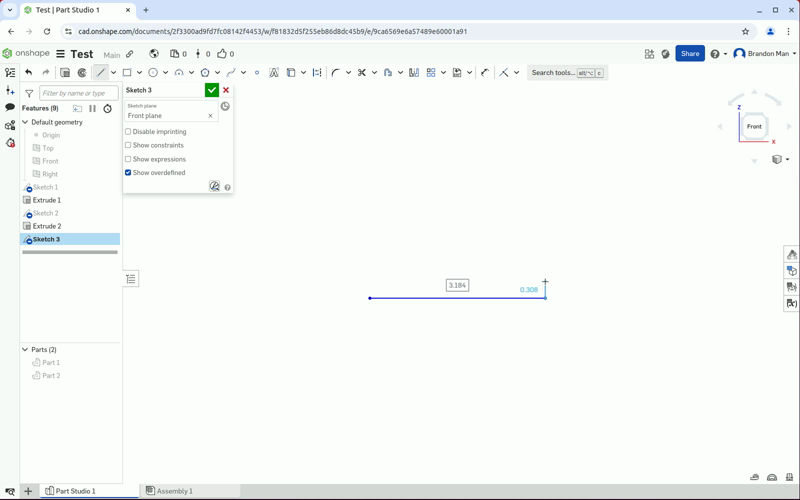
click(545, 281)
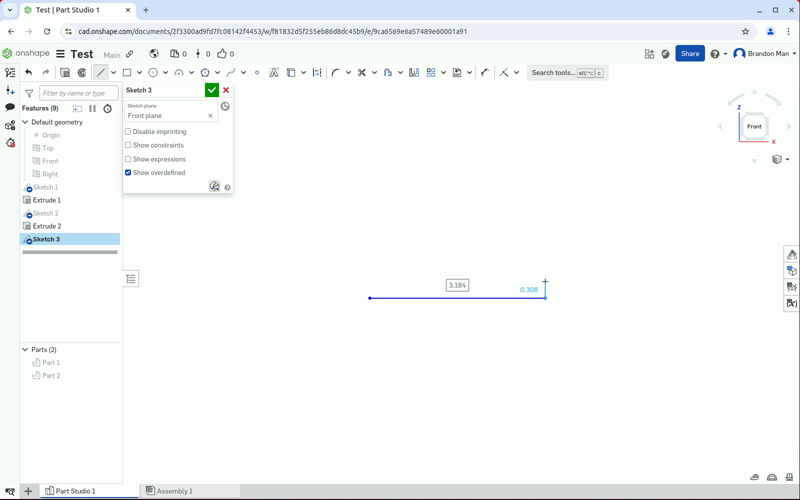
scroll(-6)
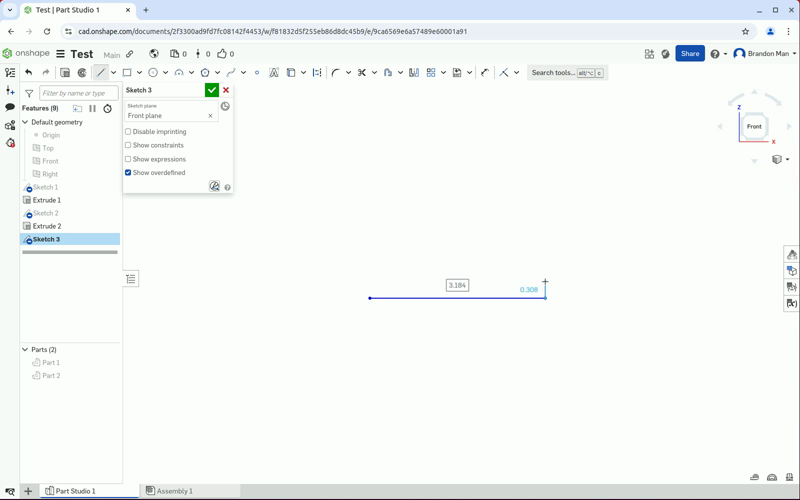
scroll(-6)
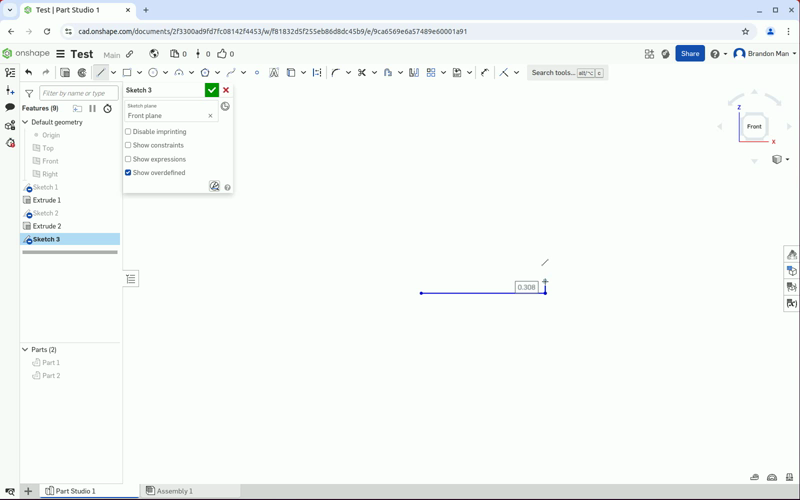
scroll(-6)
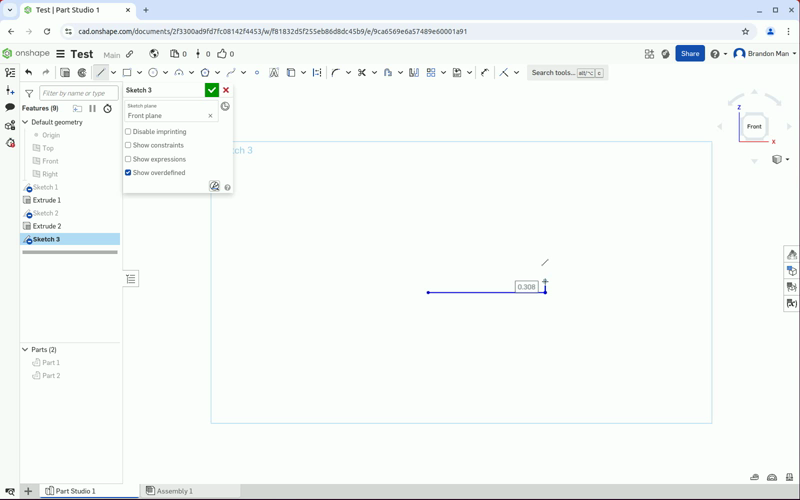
scroll(-6)
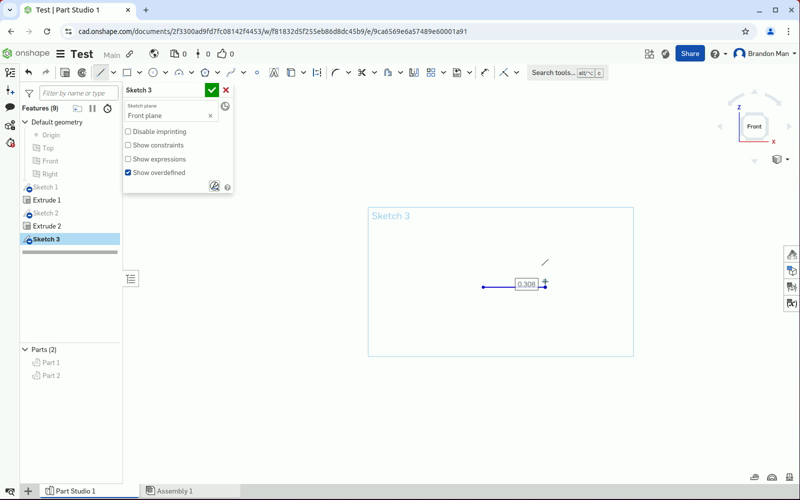
scroll(-6)
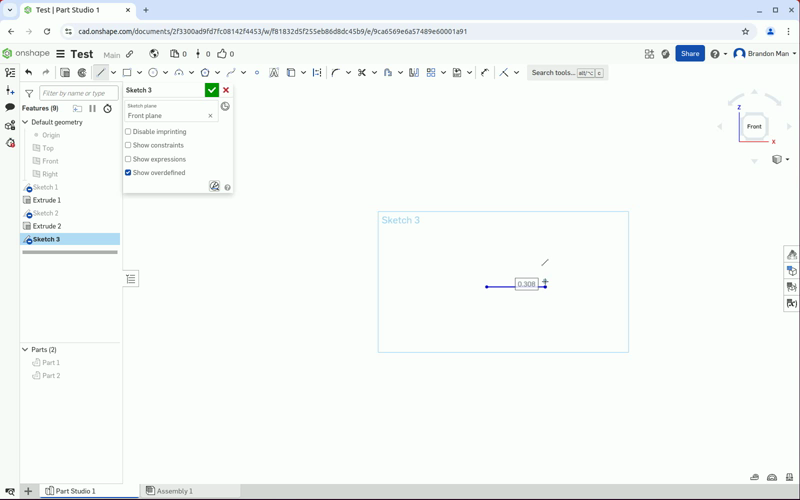
scroll(-6)
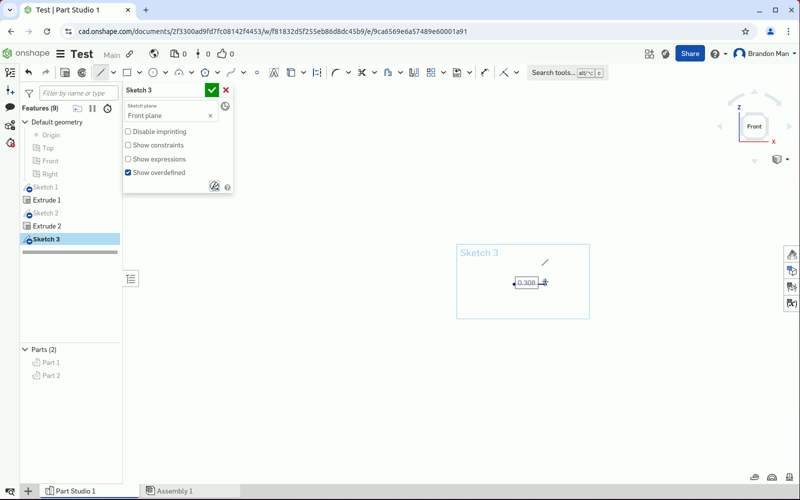
scroll(-6)
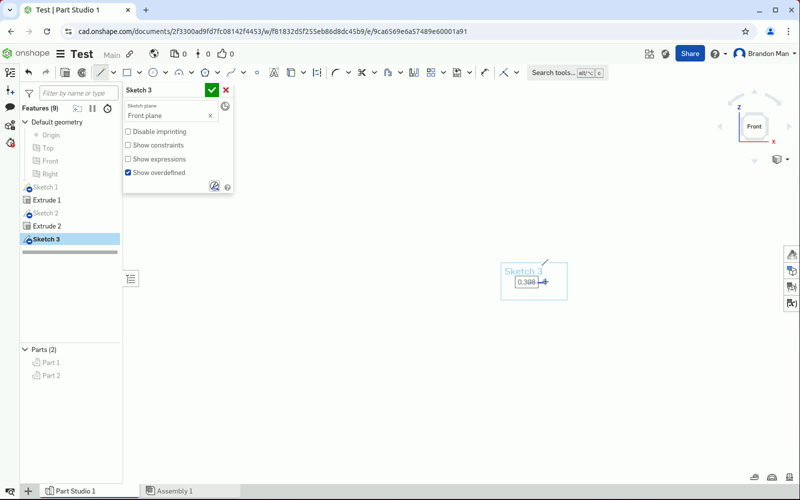
key_up(shift)
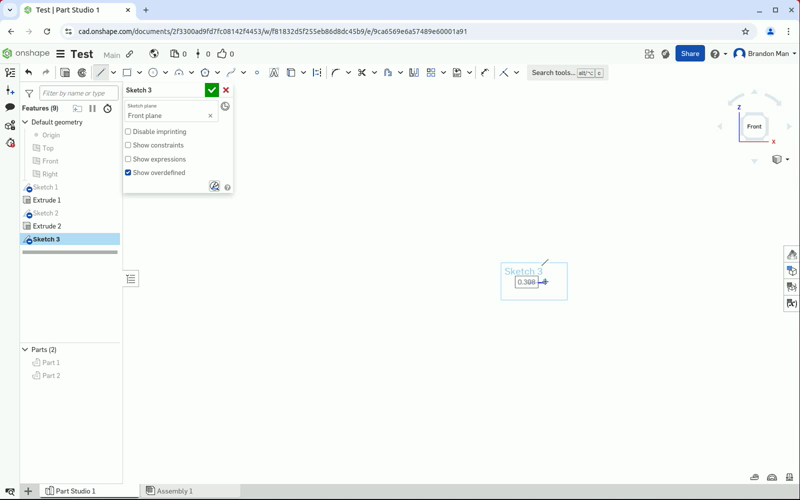
key_down(shift)
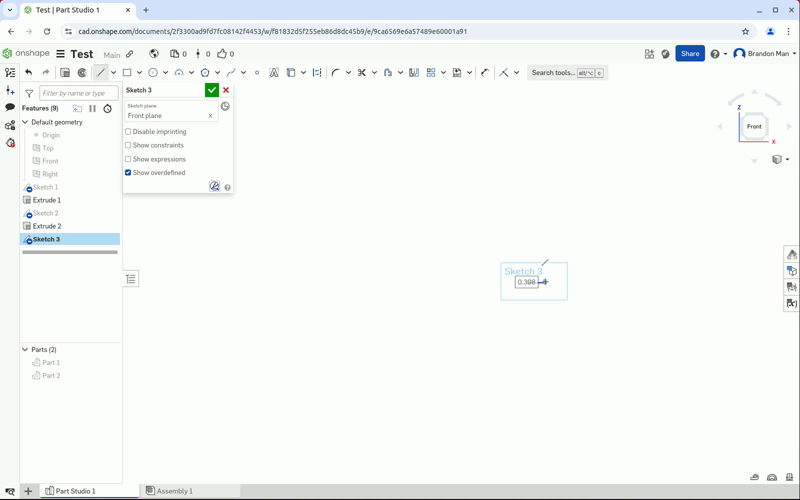
mouse_move(575, 281)
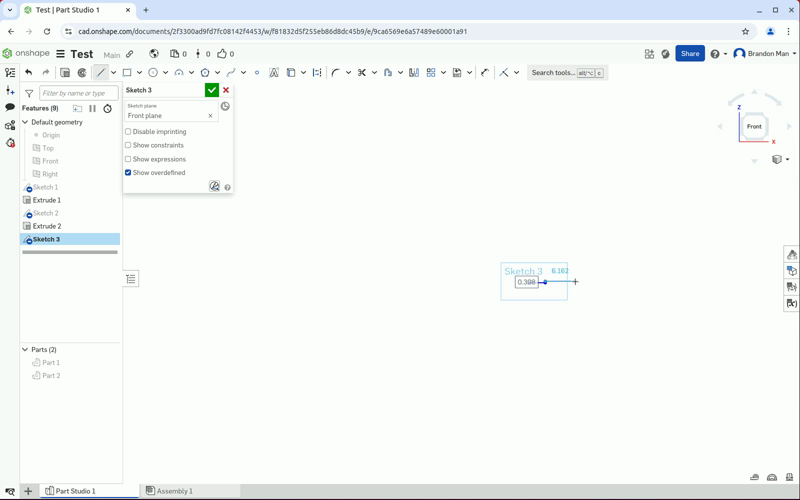
mouse_move(529, 281)
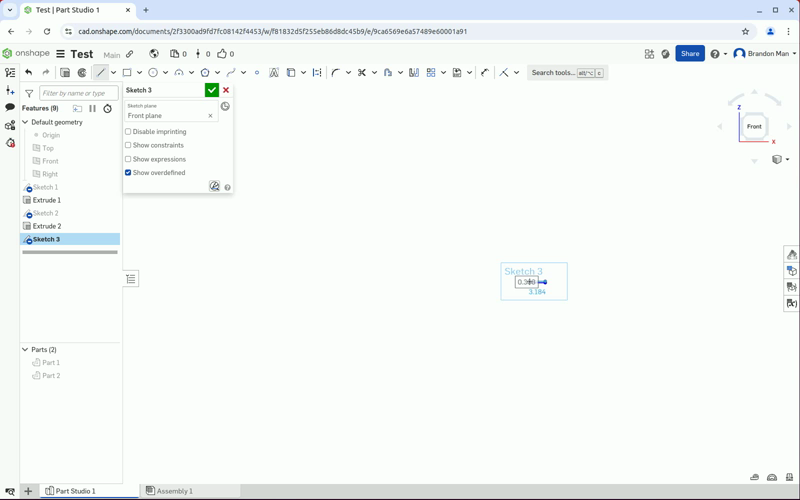
scroll(6)
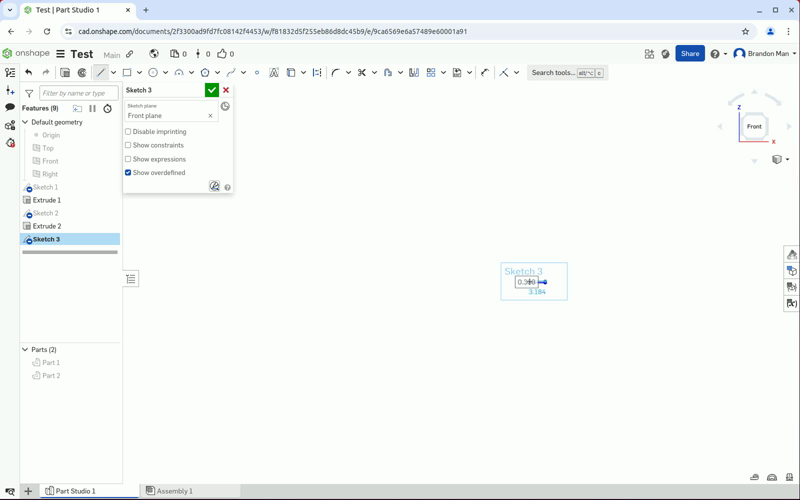
scroll(6)
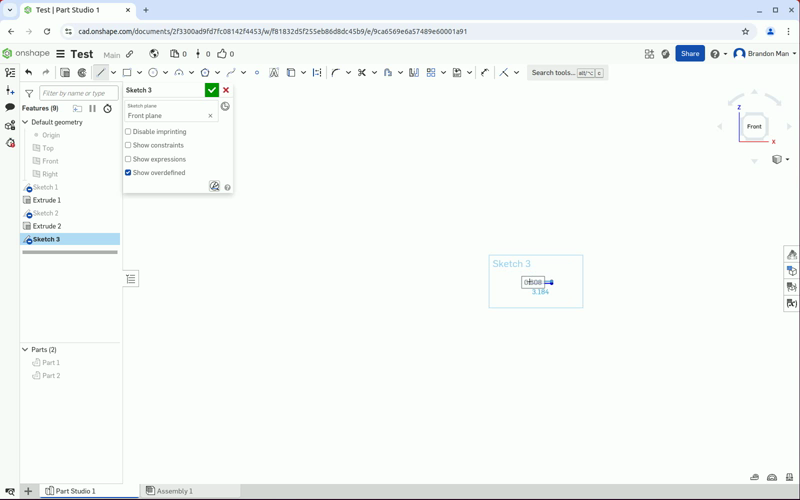
scroll(6)
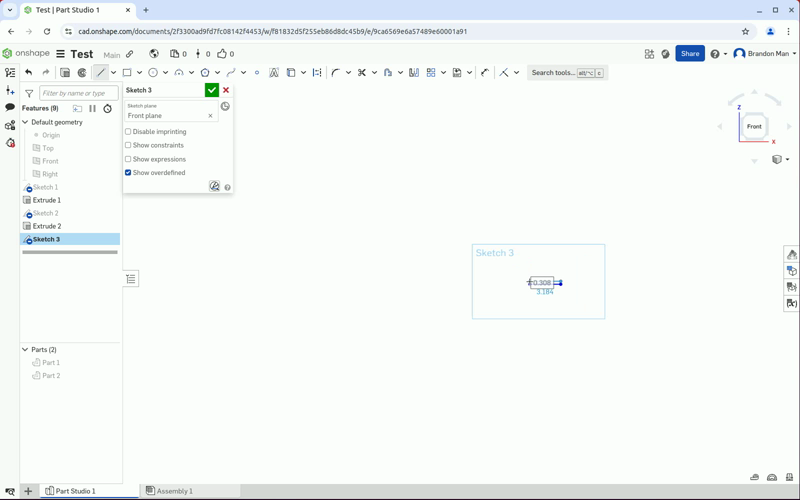
scroll(6)
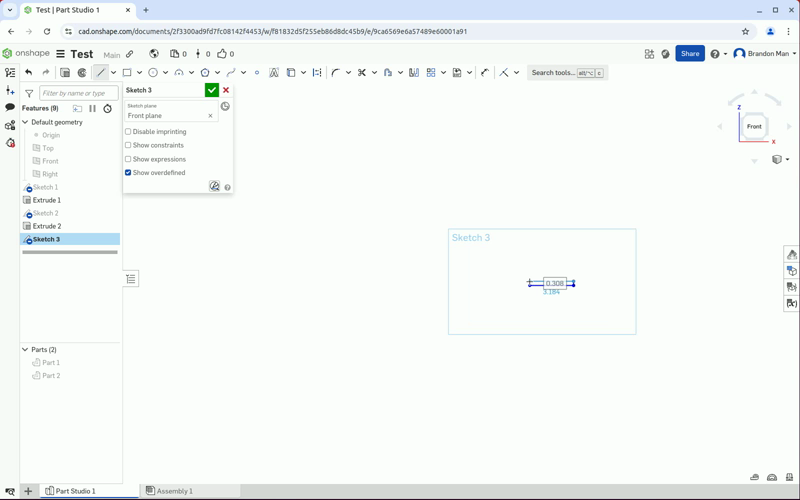
scroll(6)
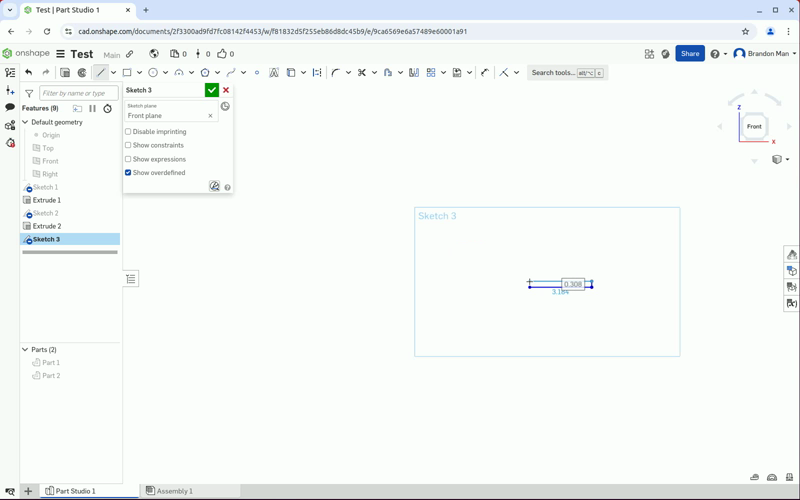
scroll(6)
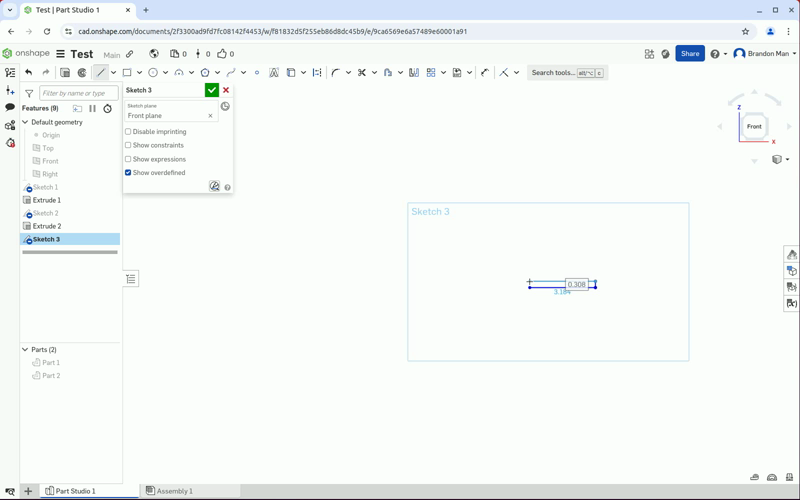
scroll(6)
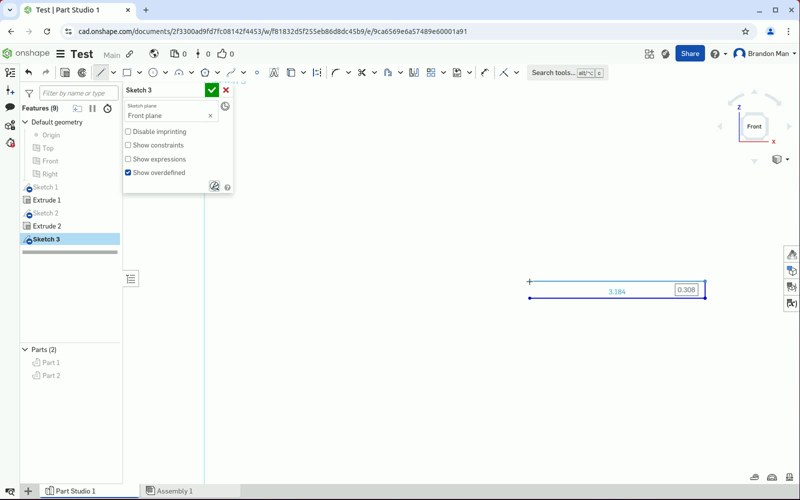
click(529, 281)
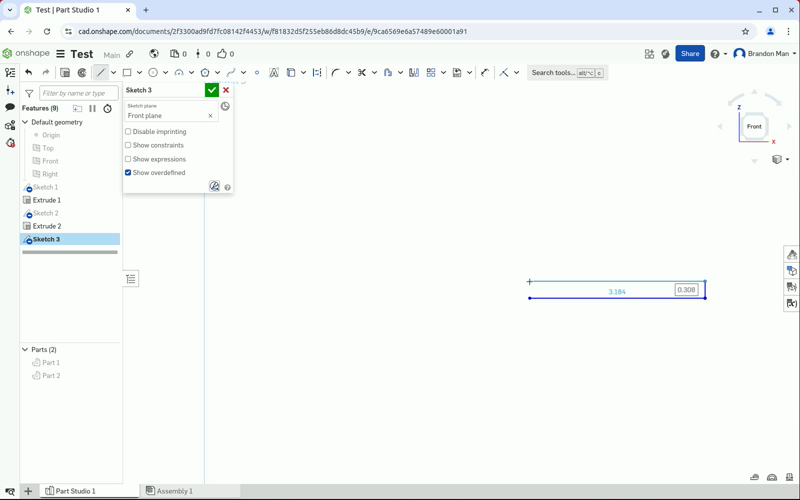
scroll(-6)
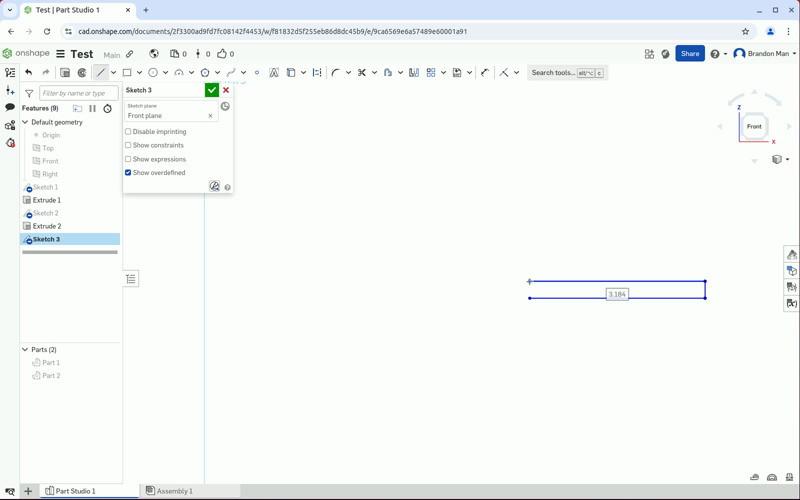
scroll(-6)
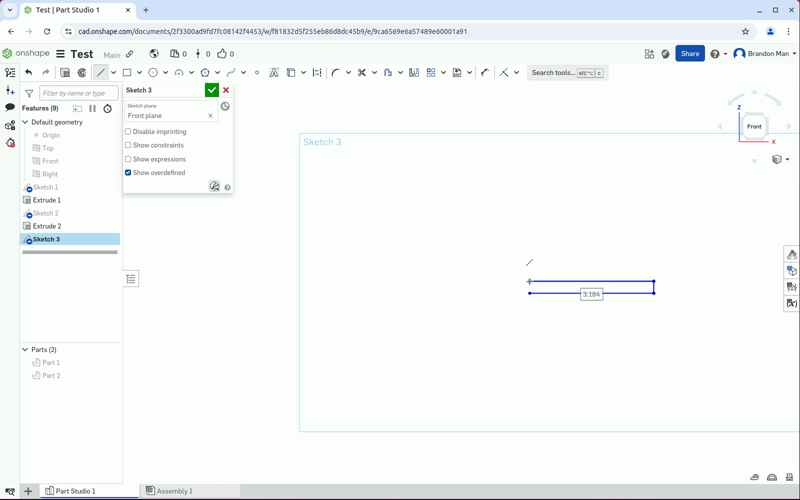
scroll(-6)
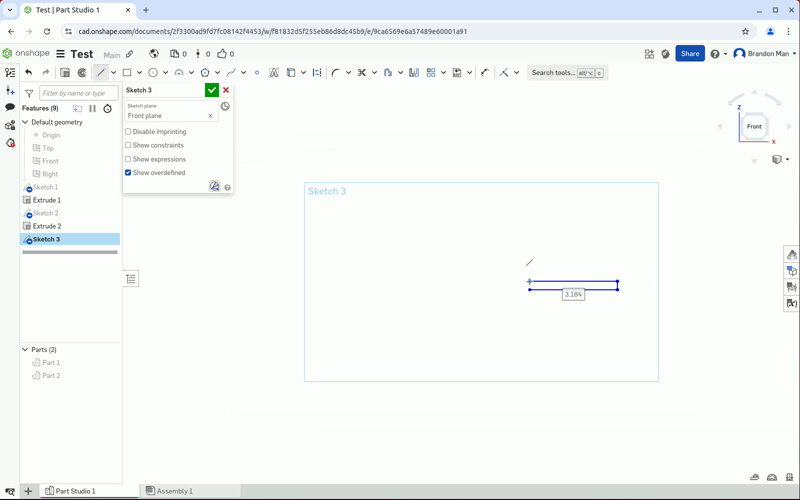
scroll(-6)
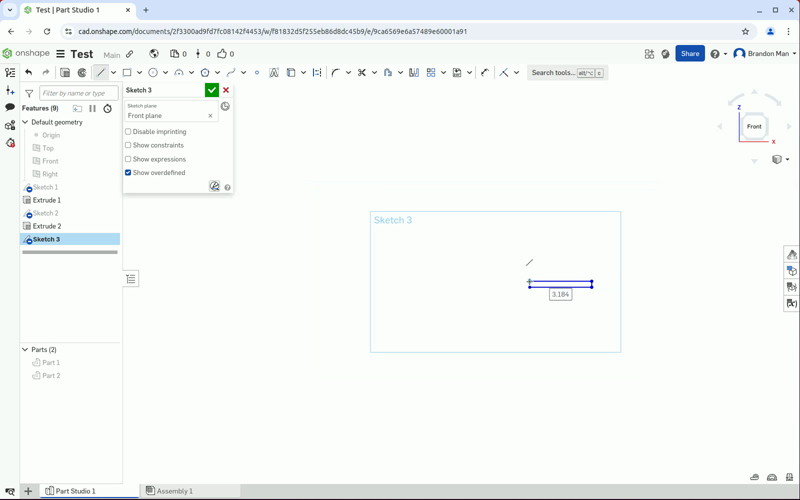
scroll(-6)
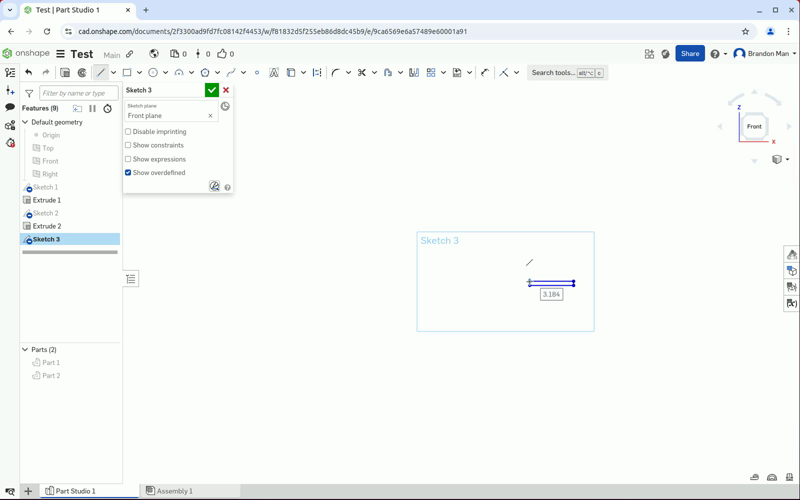
scroll(-6)
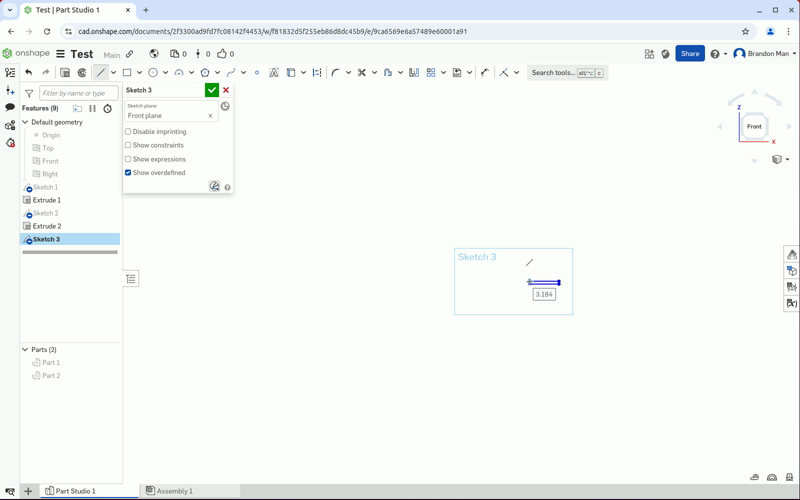
scroll(-6)
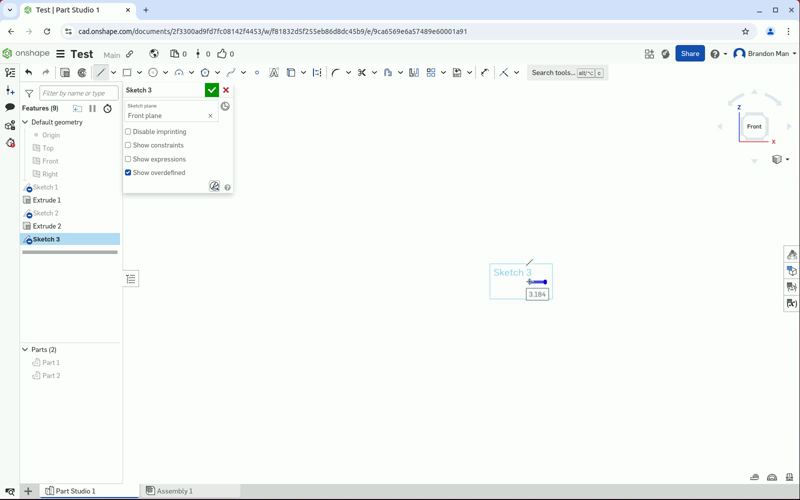
key_up(shift)
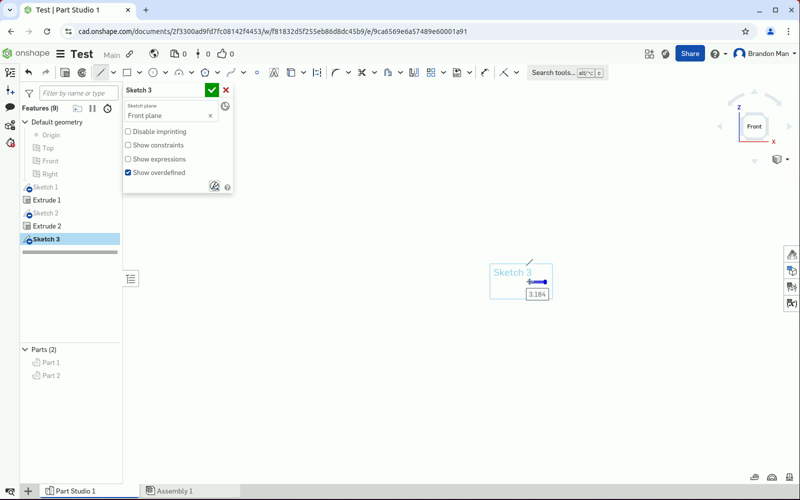
mouse_move(559, 281)
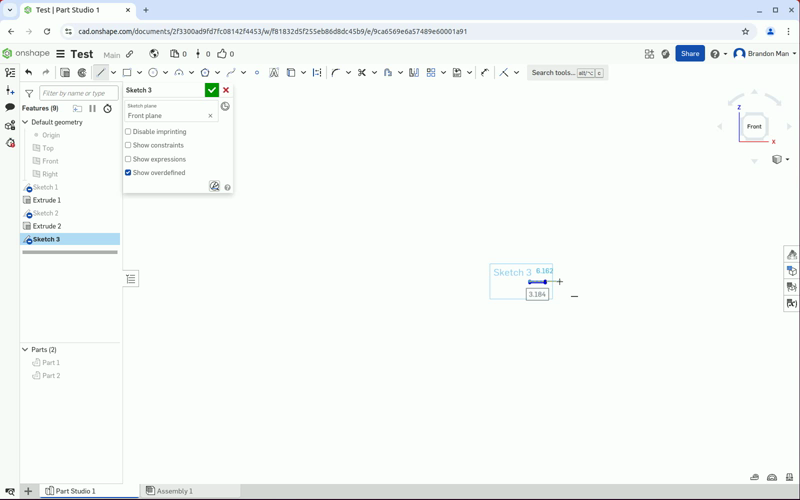
key_down(shift)
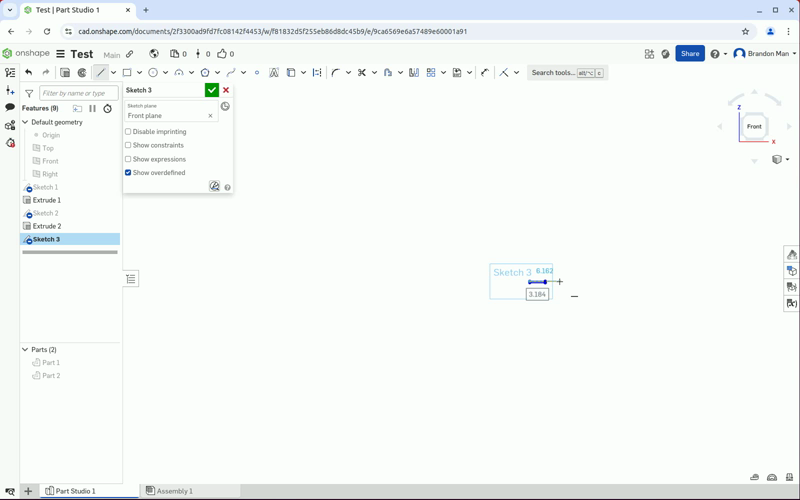
mouse_move(529, 282)
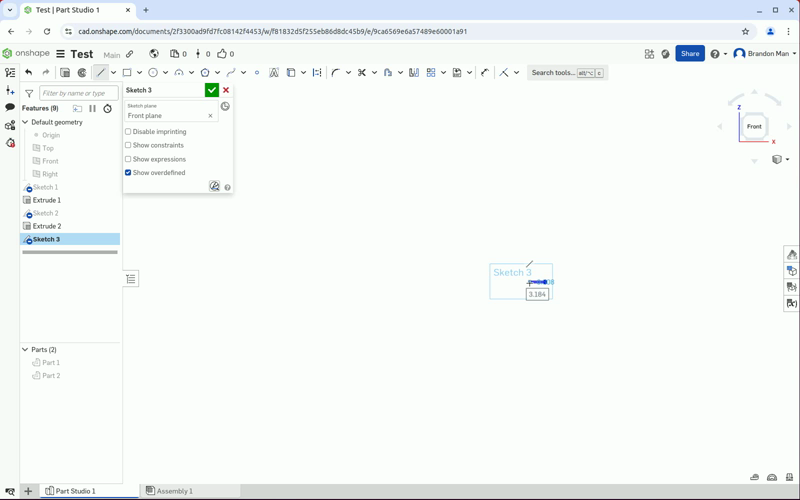
scroll(6)
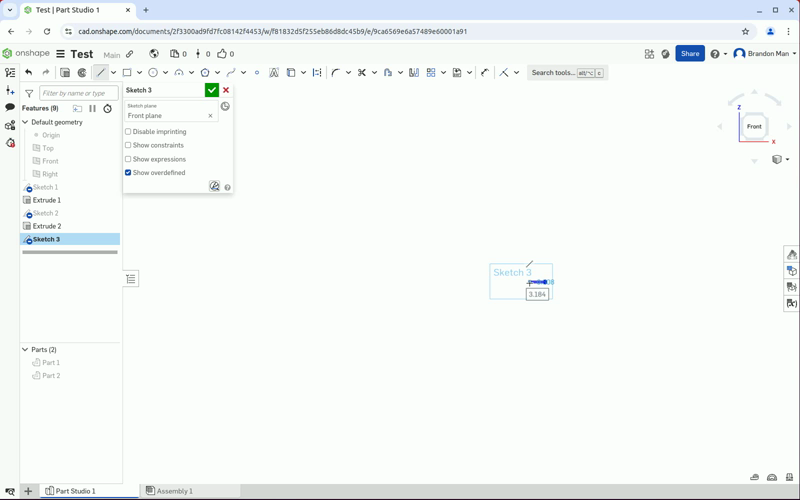
scroll(6)
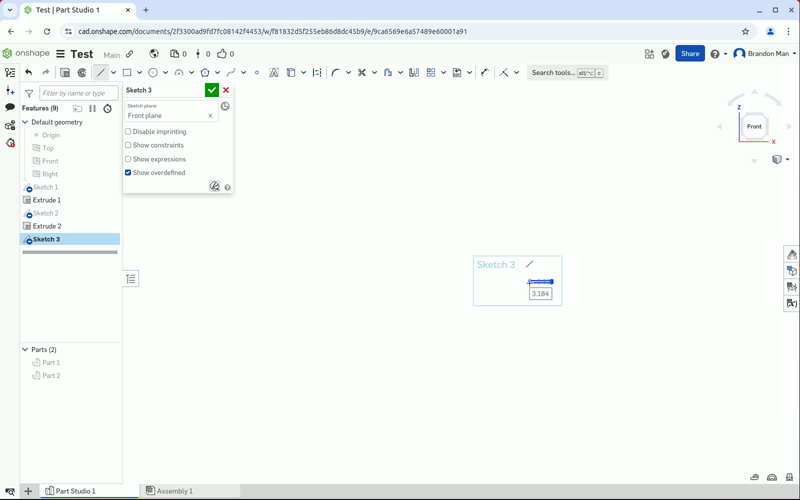
scroll(6)
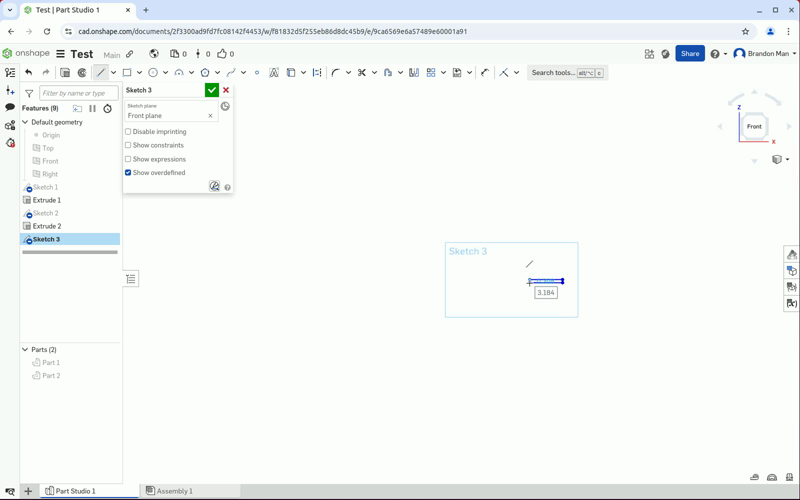
scroll(6)
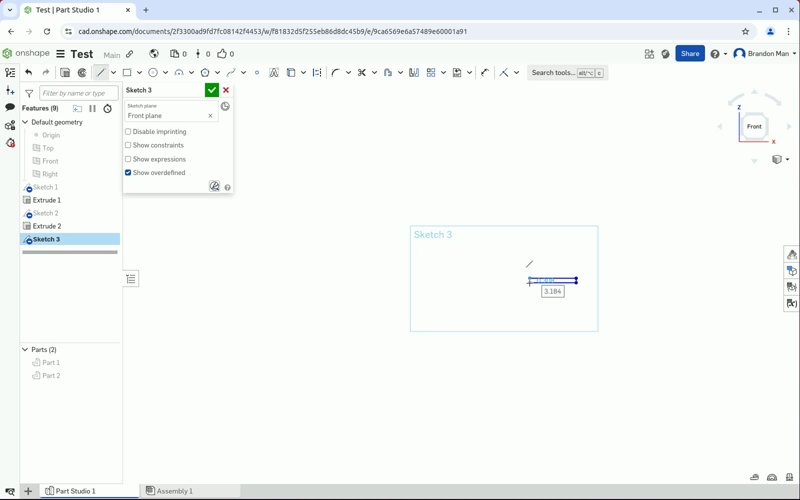
scroll(6)
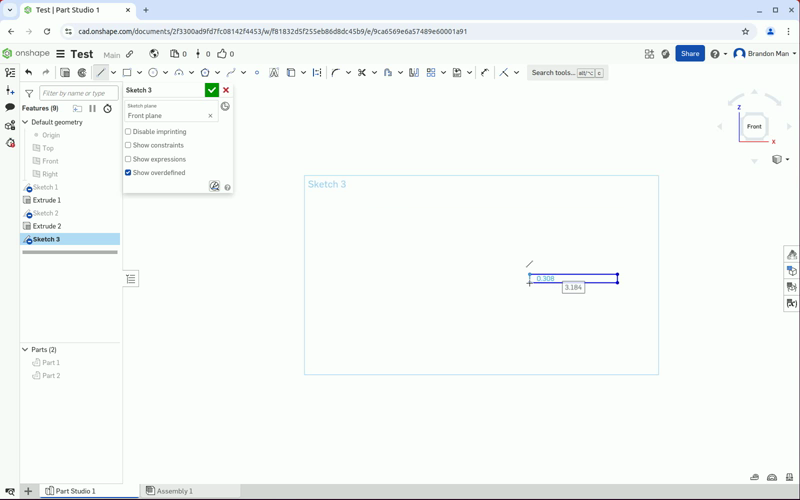
scroll(6)
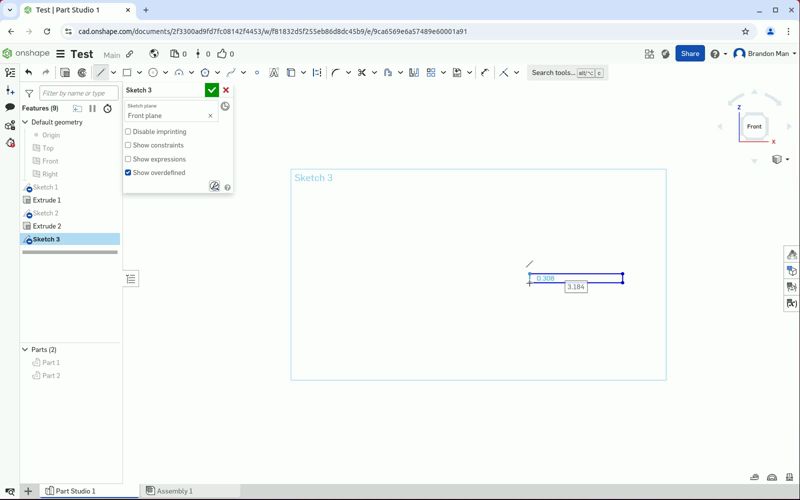
scroll(6)
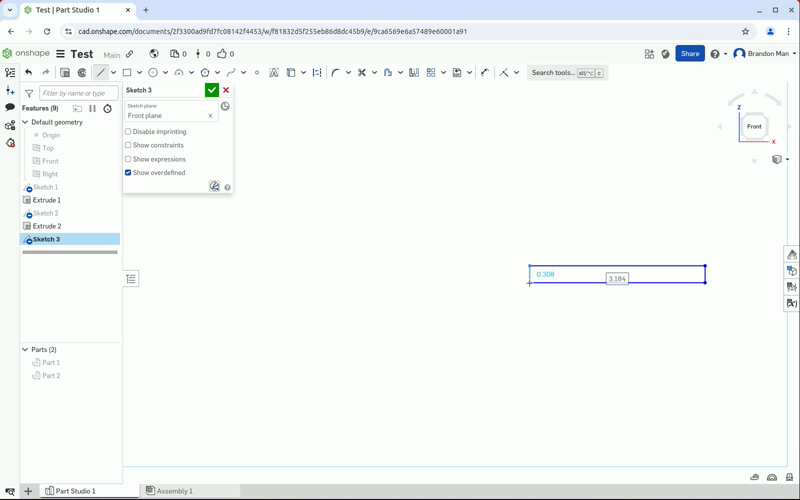
key_up(shift)
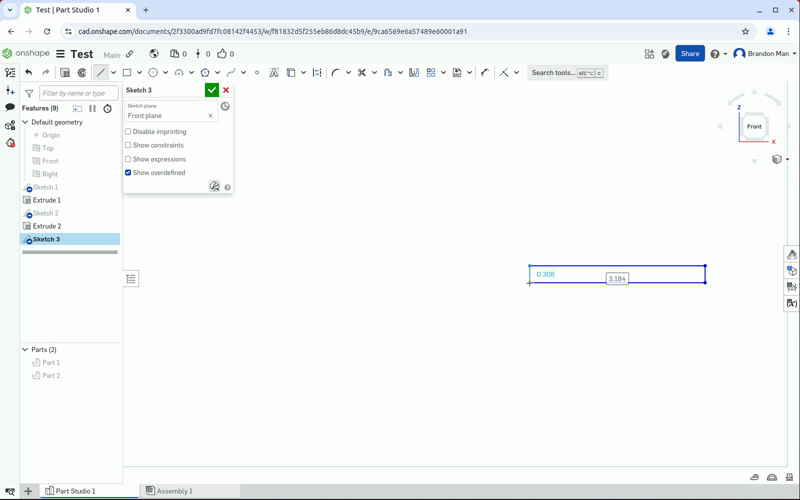
click(529, 282)
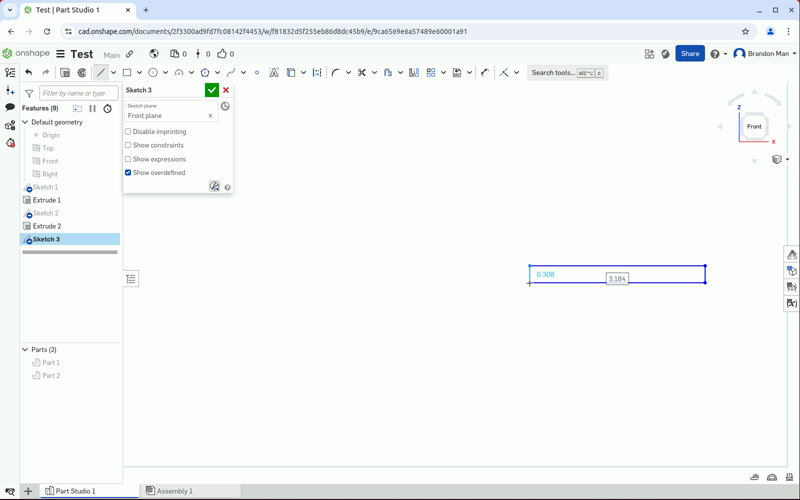
scroll(-6)
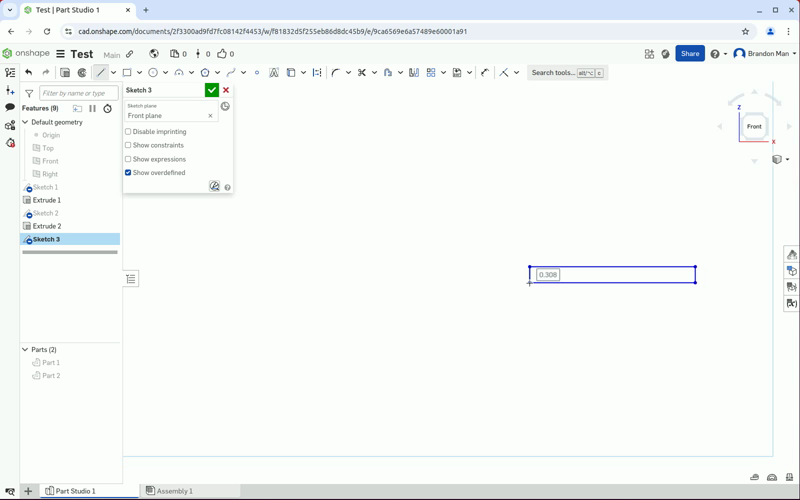
scroll(-6)
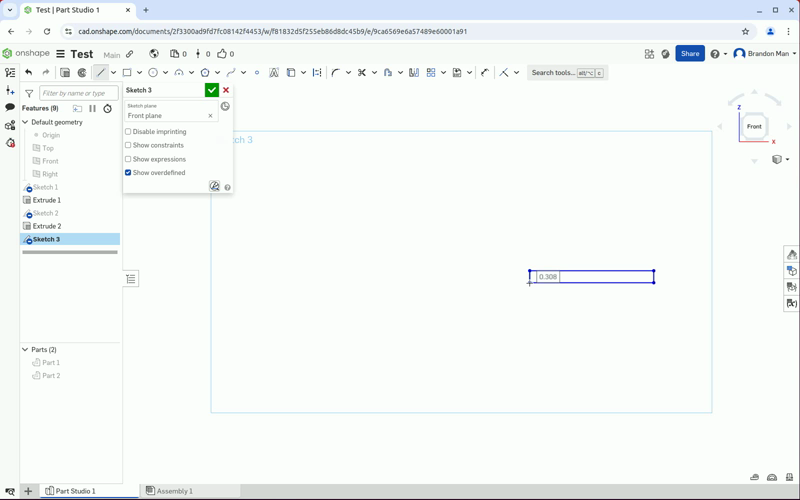
scroll(-6)
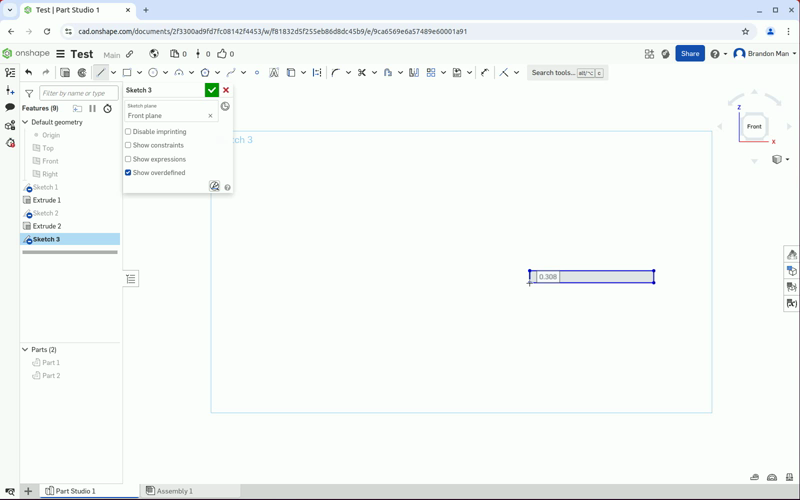
scroll(-6)
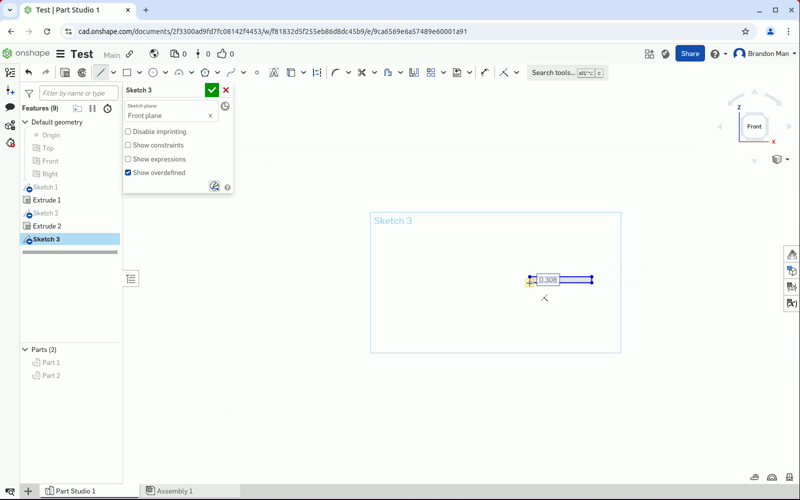
scroll(-6)
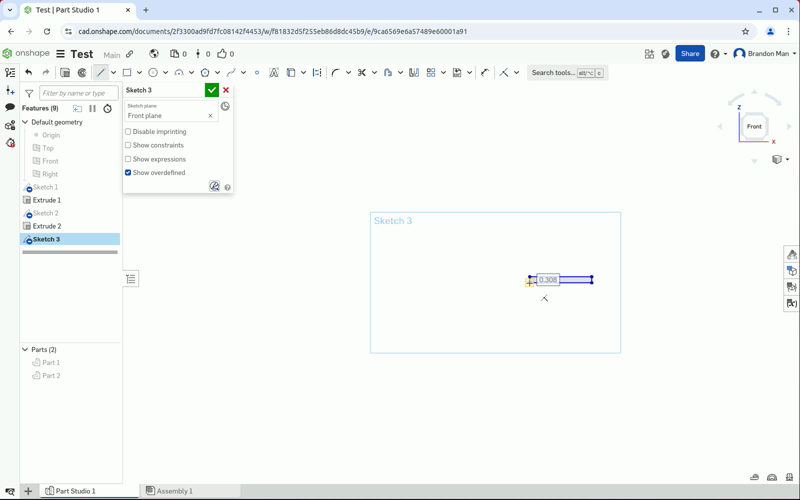
scroll(-6)
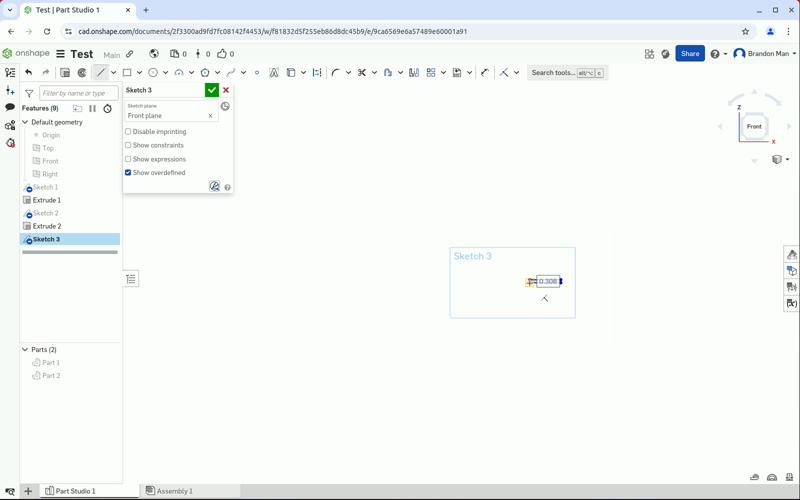
scroll(-6)
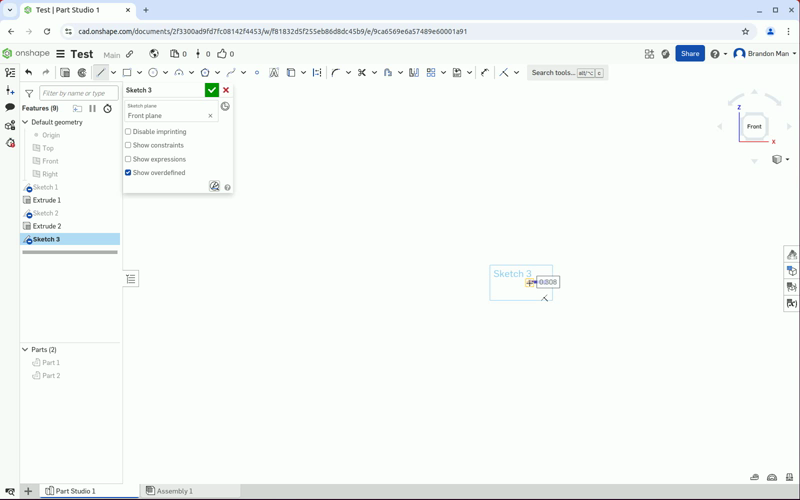
key(esc)
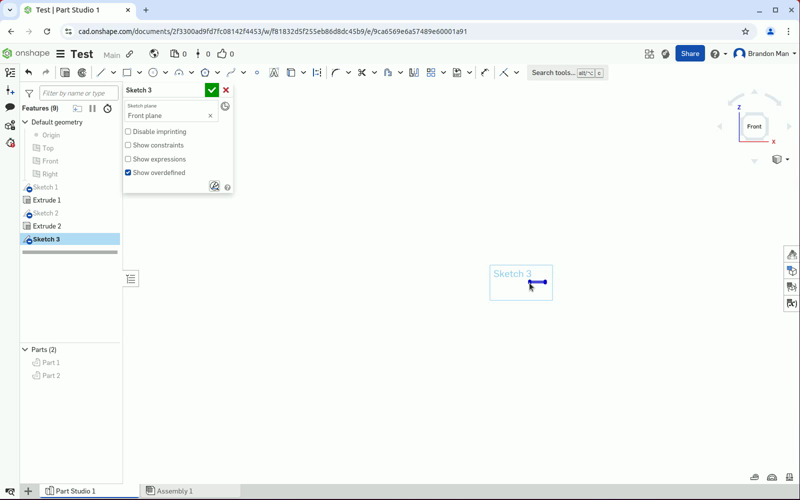
mouse_move(535, 282)
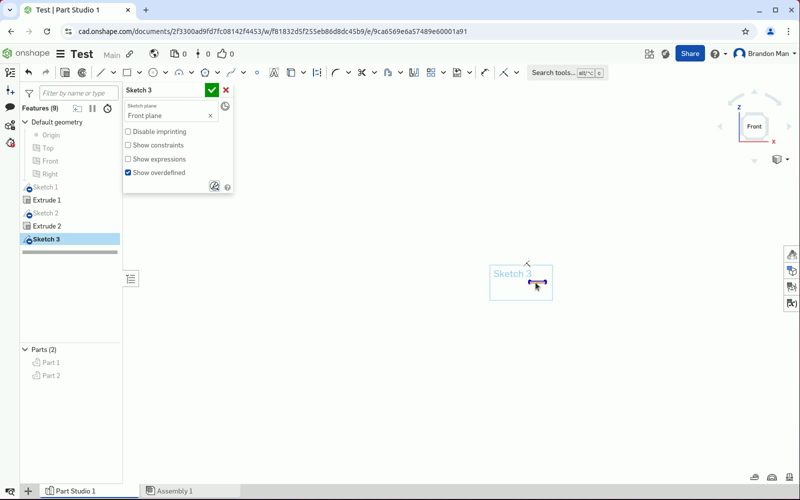
scroll(6)
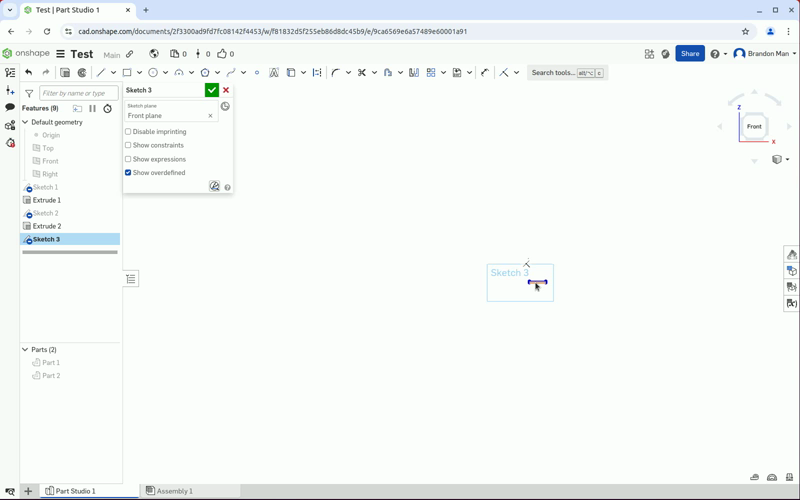
scroll(6)
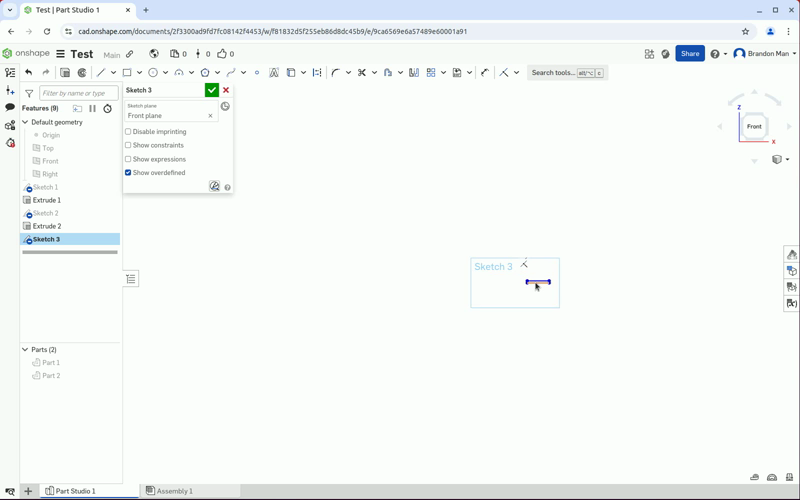
scroll(6)
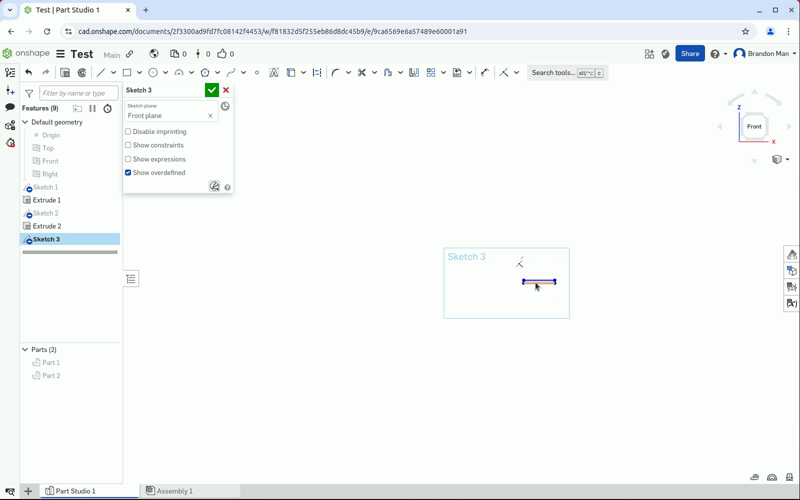
scroll(6)
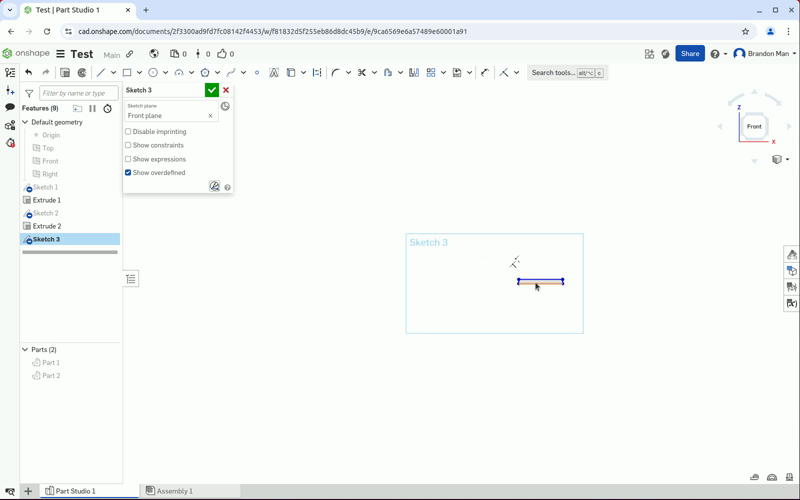
scroll(6)
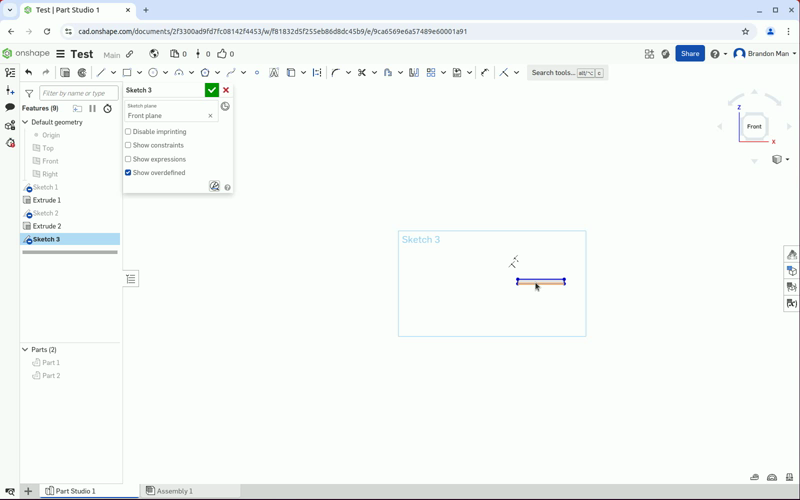
scroll(6)
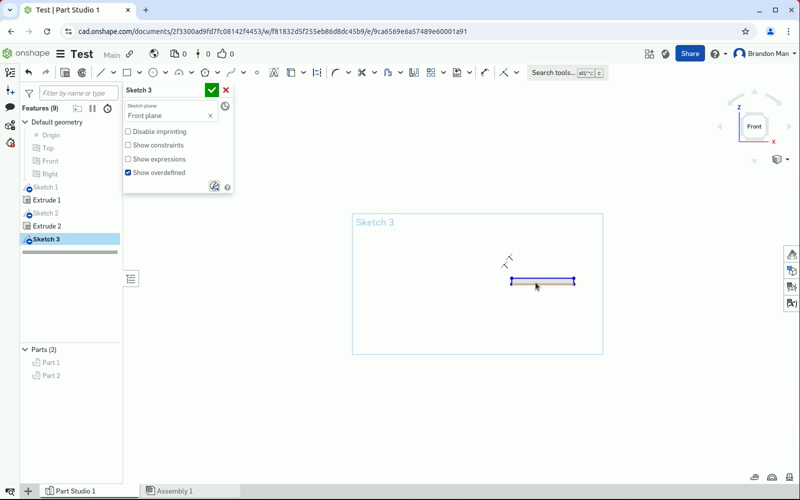
scroll(6)
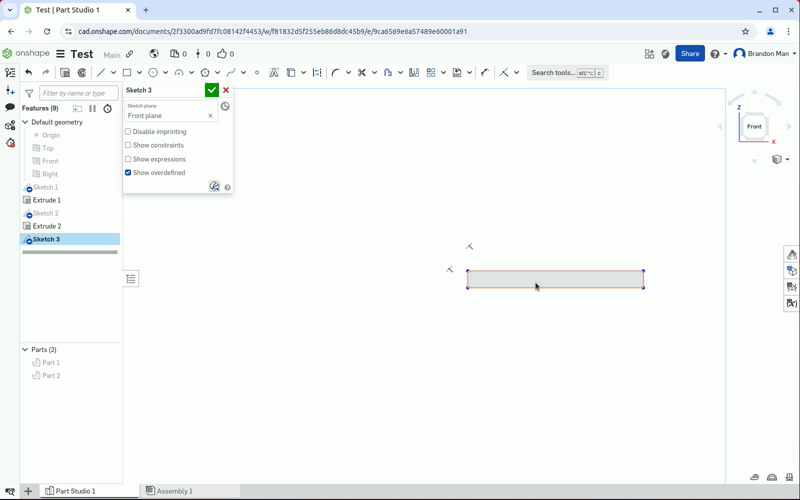
click(535, 282)
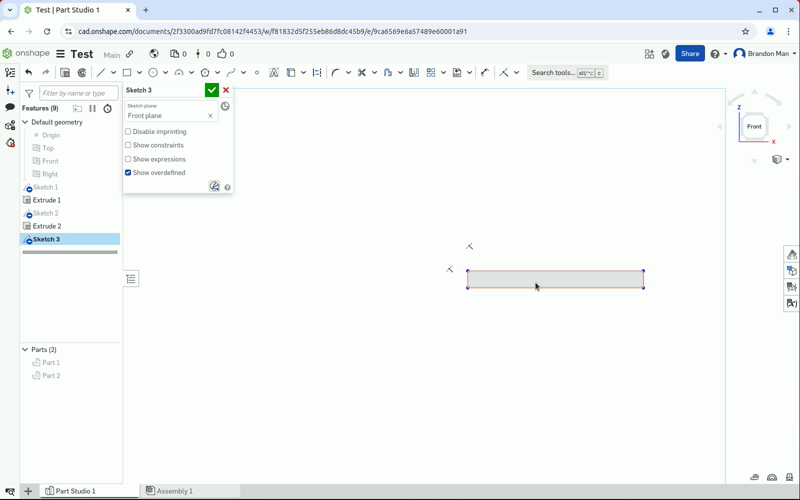
scroll(-6)
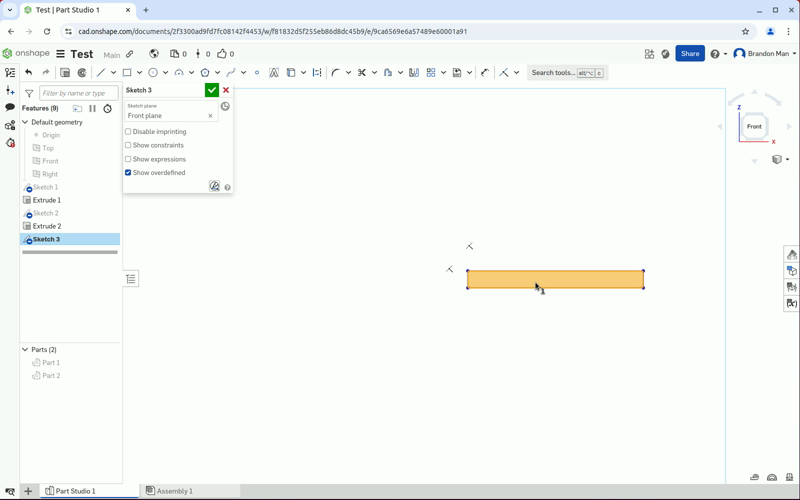
scroll(-6)
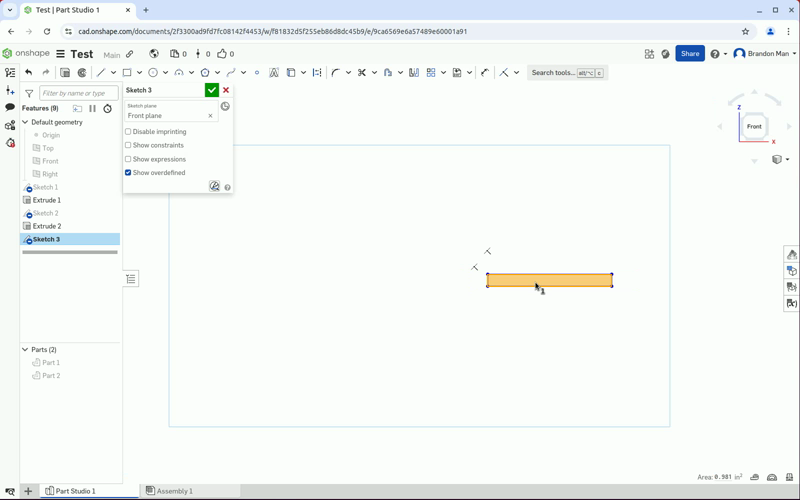
scroll(-6)
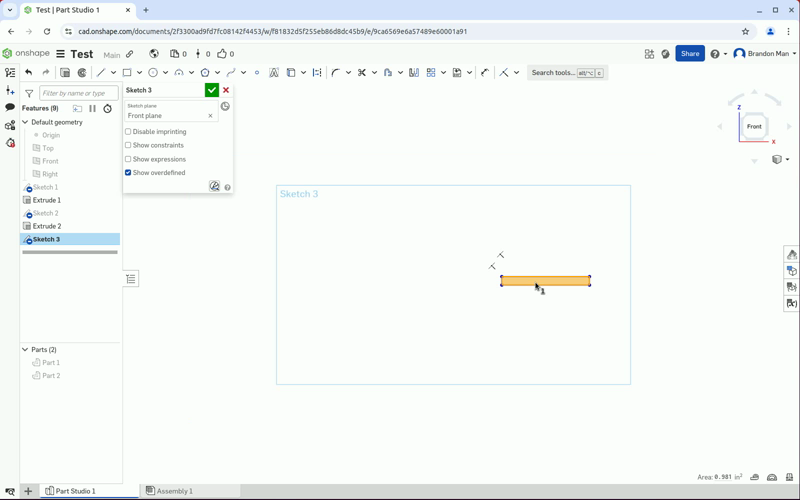
scroll(-6)
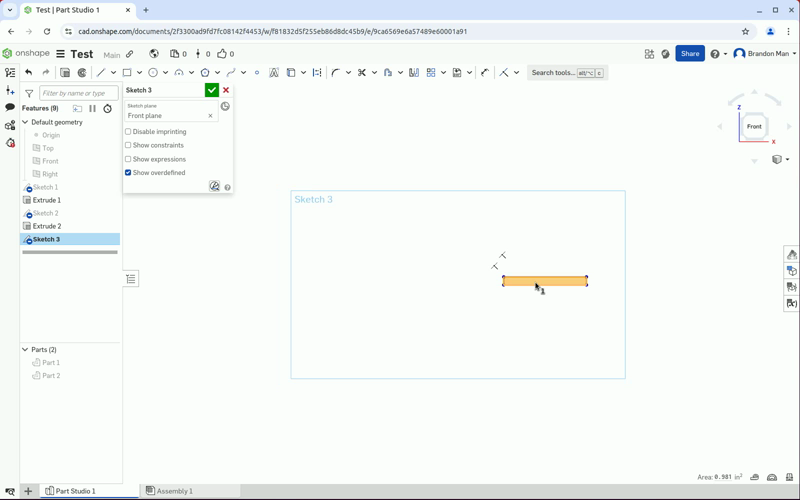
scroll(-6)
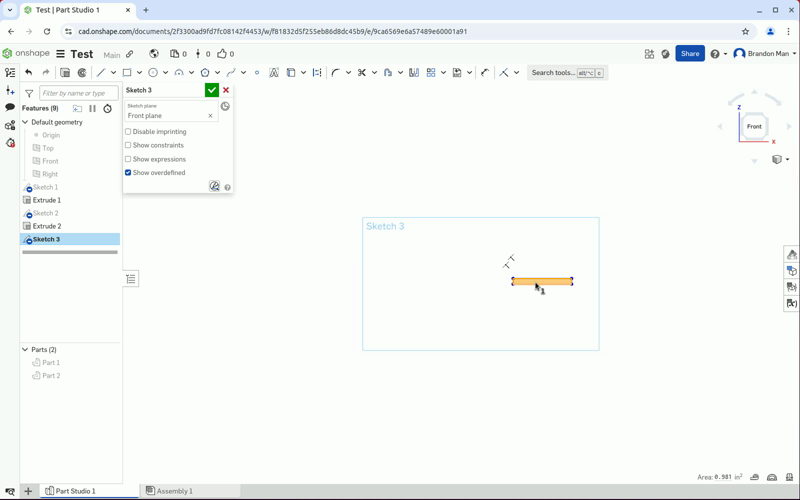
scroll(-6)
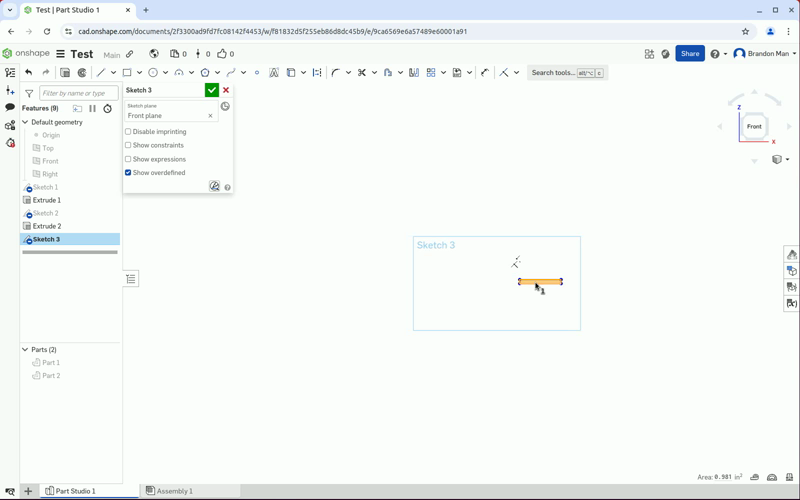
scroll(-6)
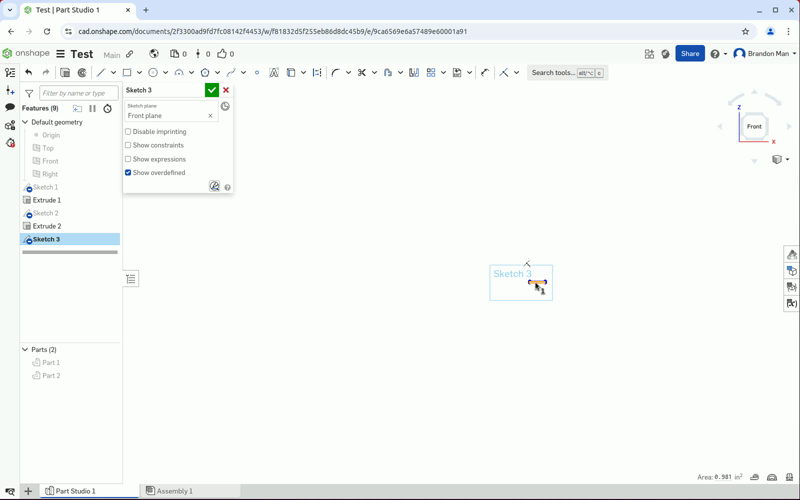
mouse_move(73, 352)
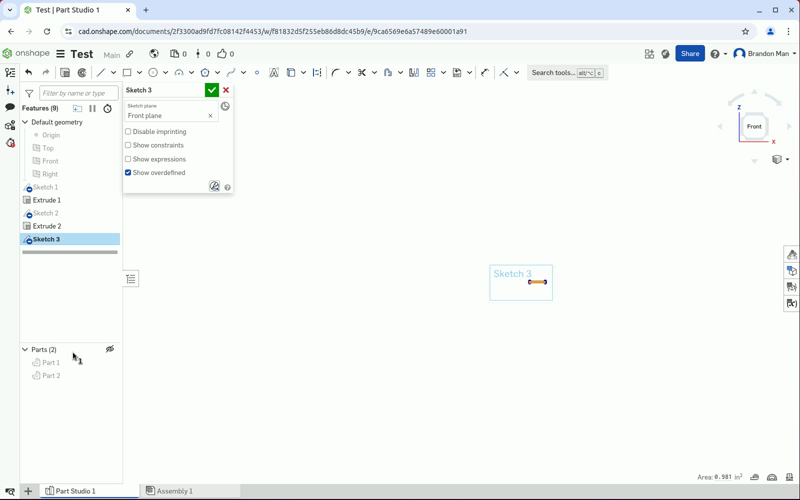
key(shift+y)
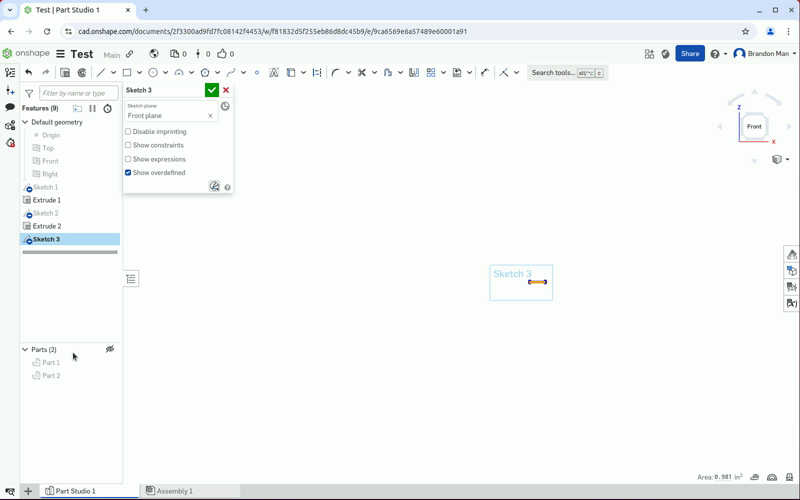
key(shift+e)
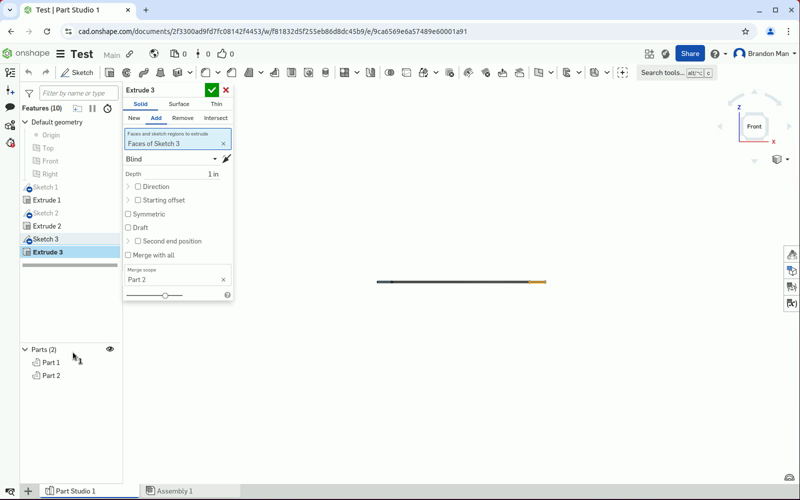
mouse_move(143, 106)
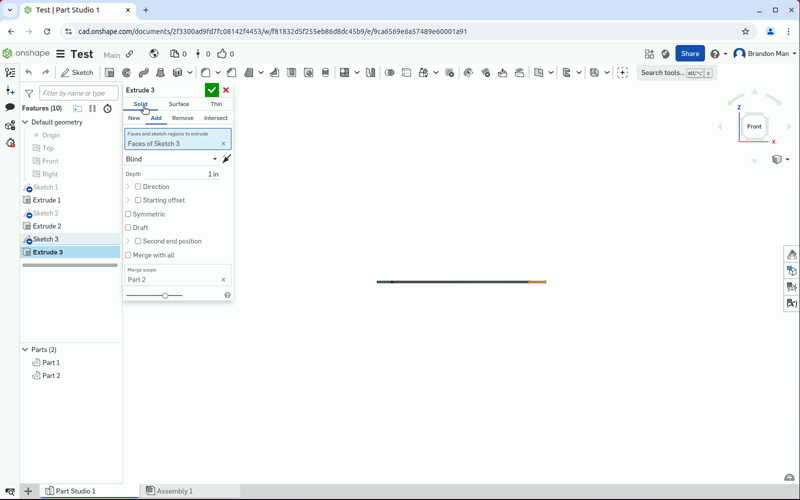
click(143, 106)
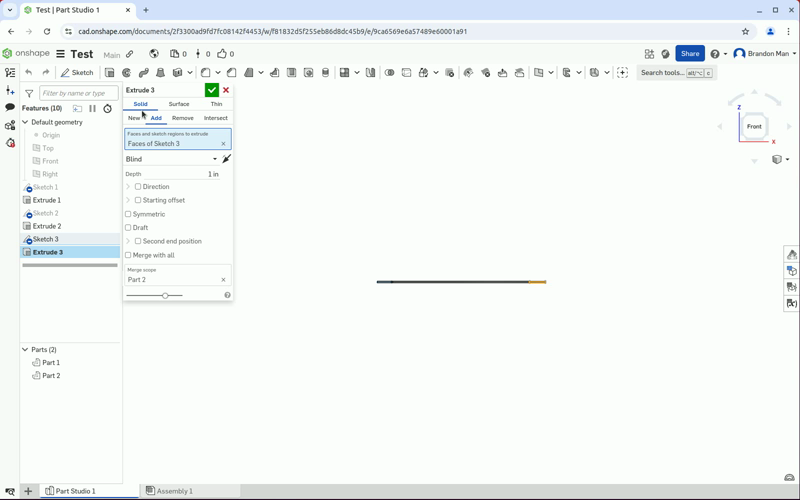
mouse_move(137, 120)
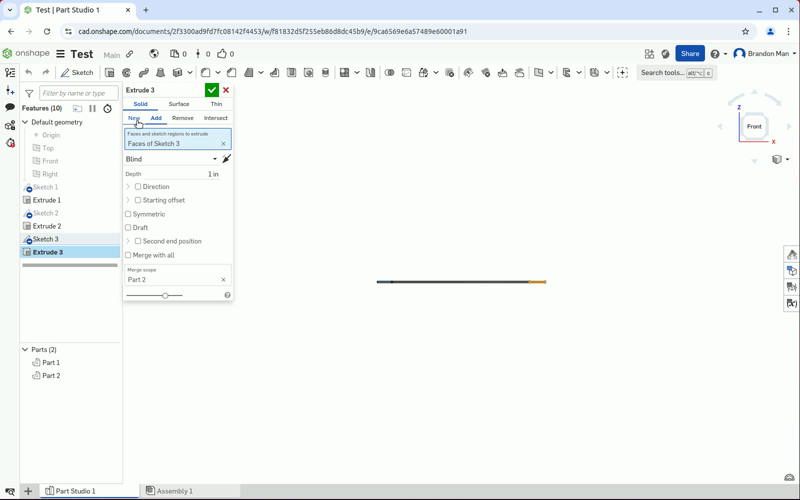
click(137, 120)
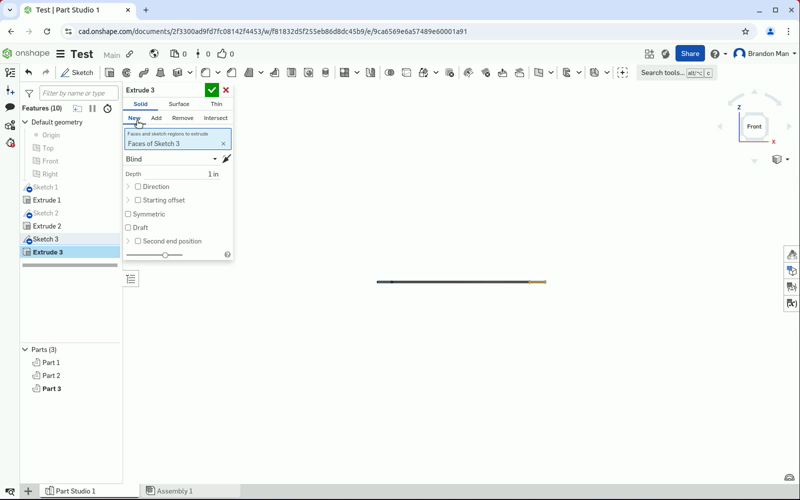
key(tab, 4)
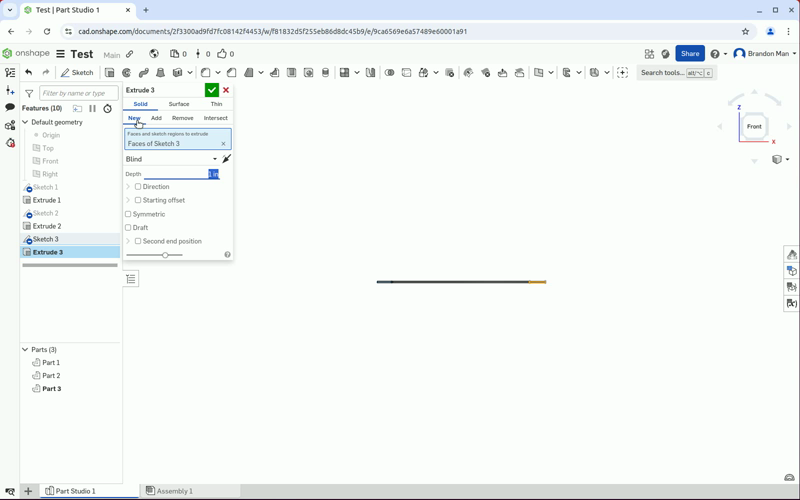
text(23.108)
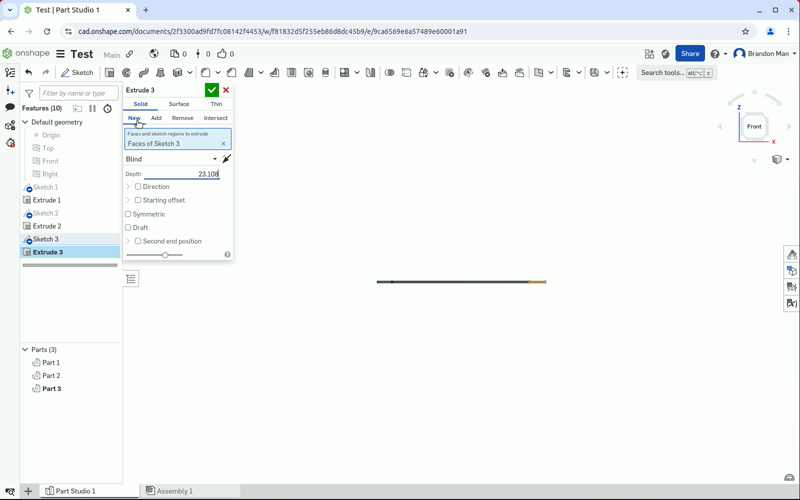
key(enter)
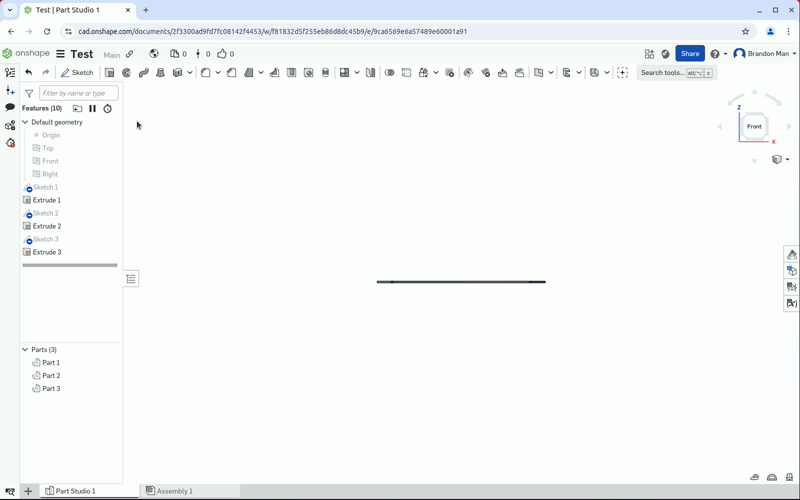
key(shift+h)
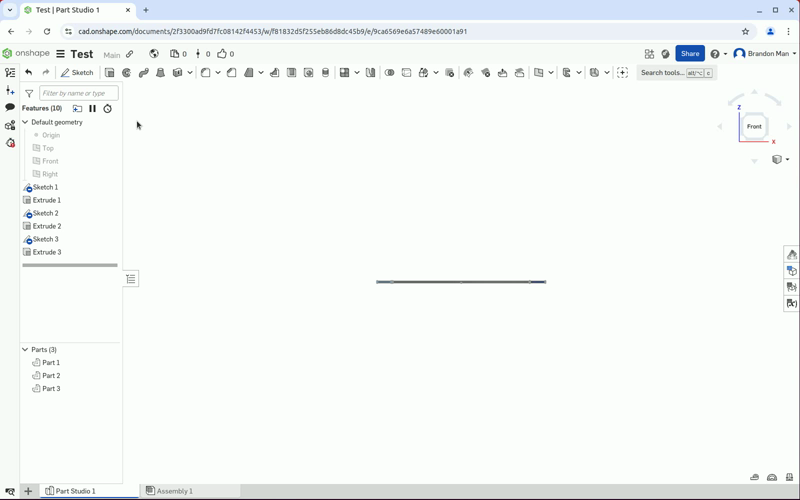
key(shift+h)
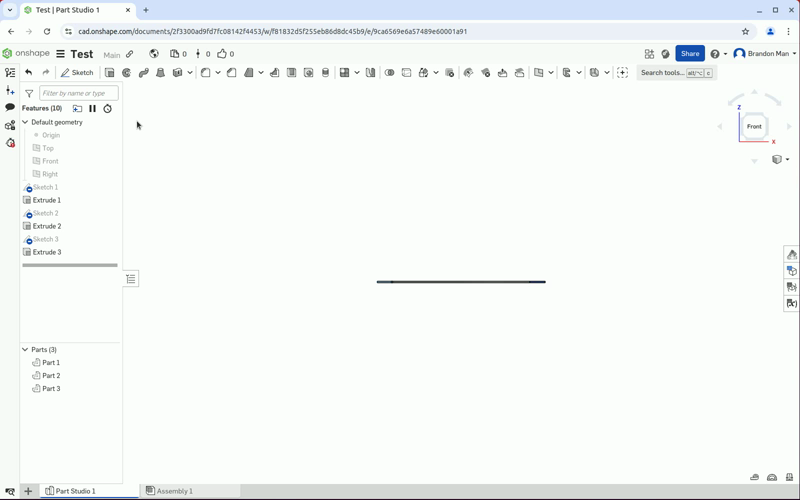
mouse_move(73, 189)
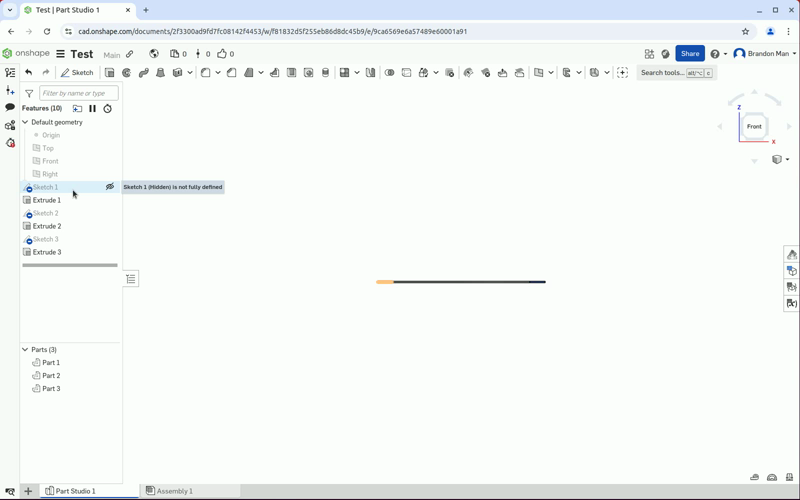
click(73, 189)
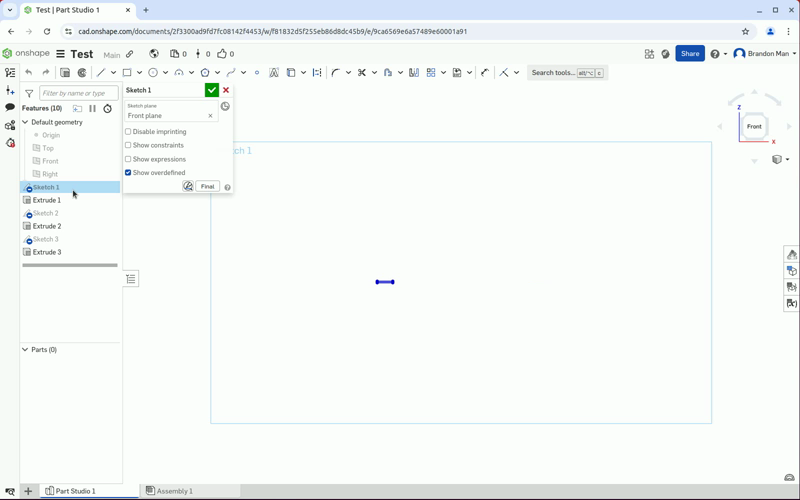
mouse_move(229, 92)
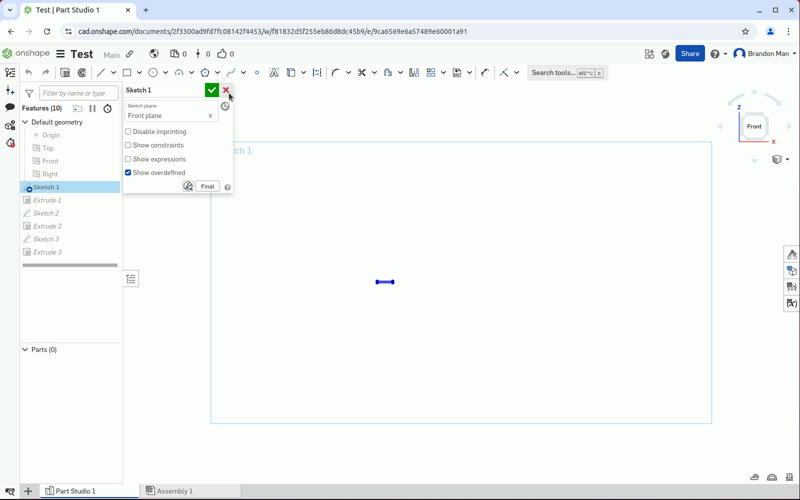
click(229, 92)
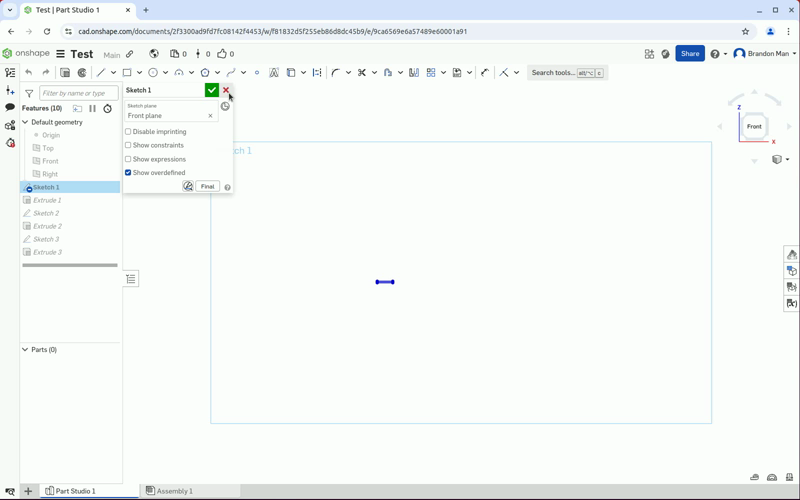
key(shift+s)
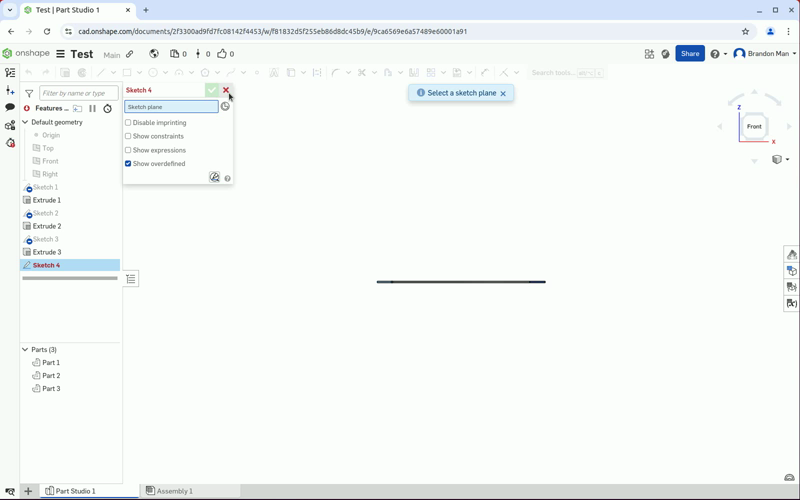
mouse_move(73, 163)
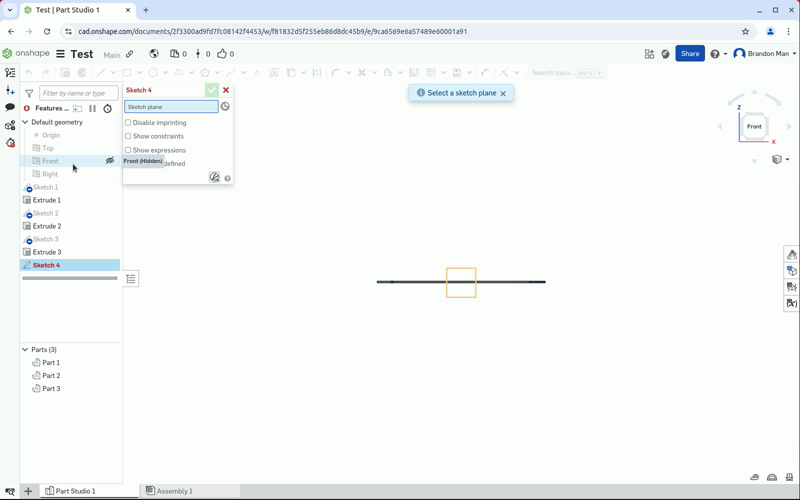
click(73, 163)
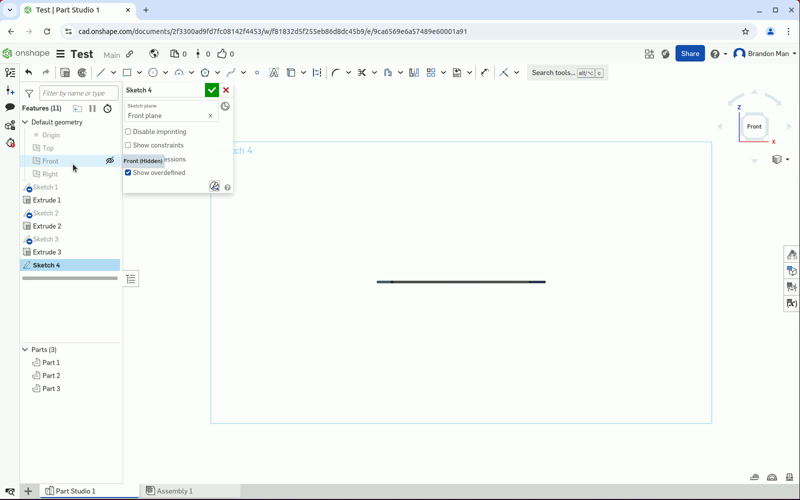
mouse_move(73, 352)
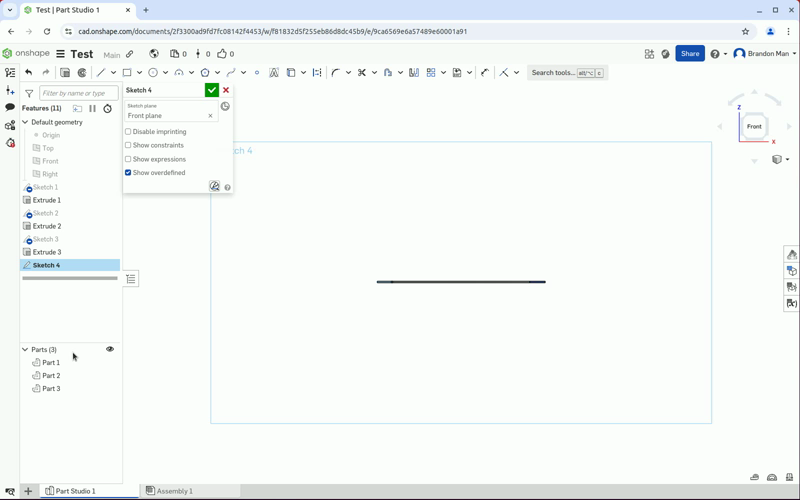
key(y)
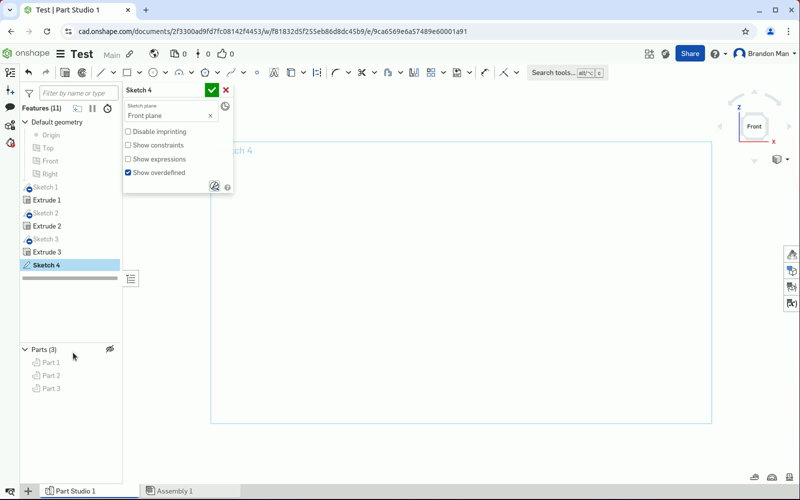
key(l)
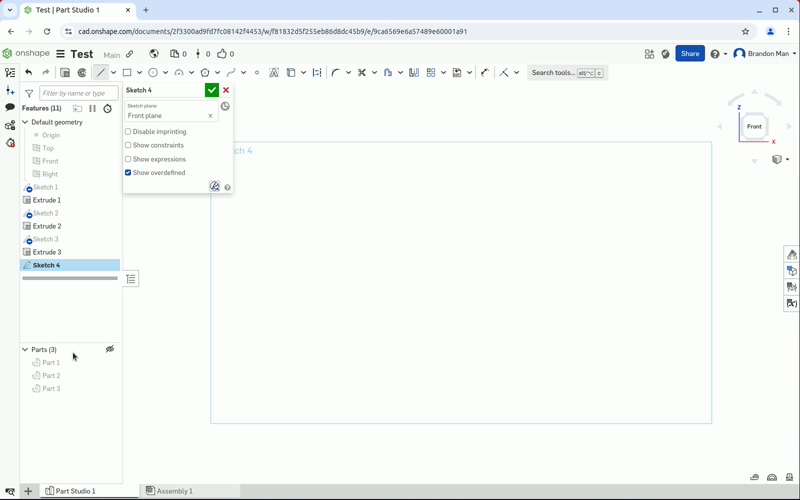
key_down(shift)
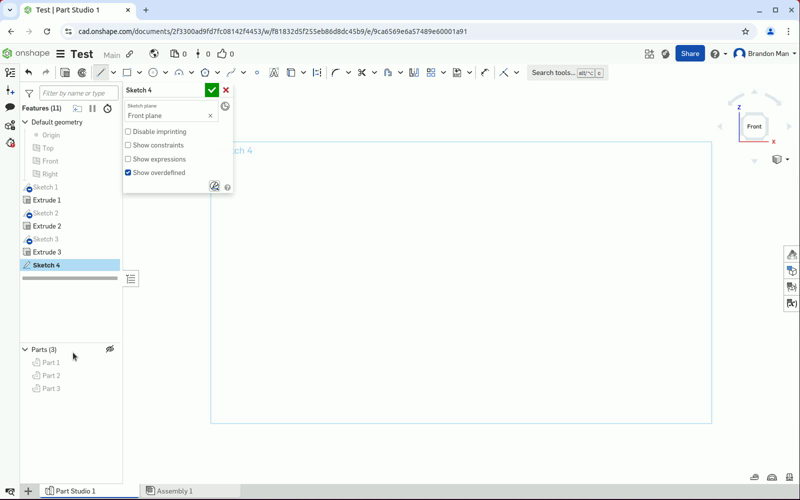
mouse_move(377, 282)
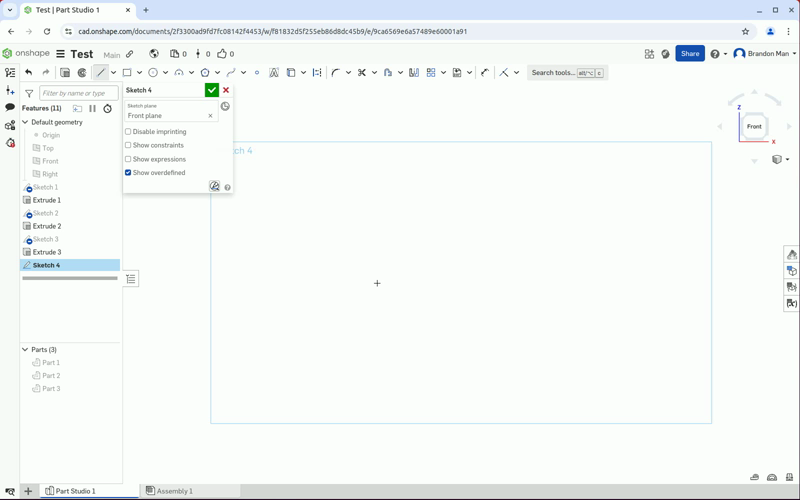
click(377, 282)
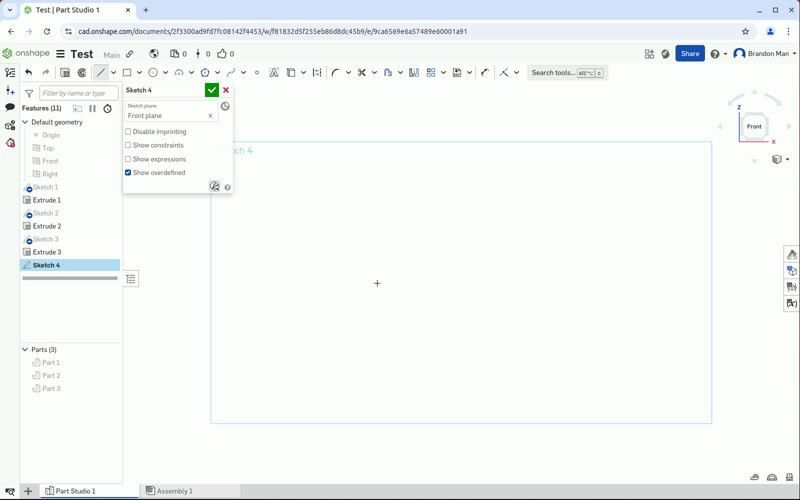
key_up(shift)
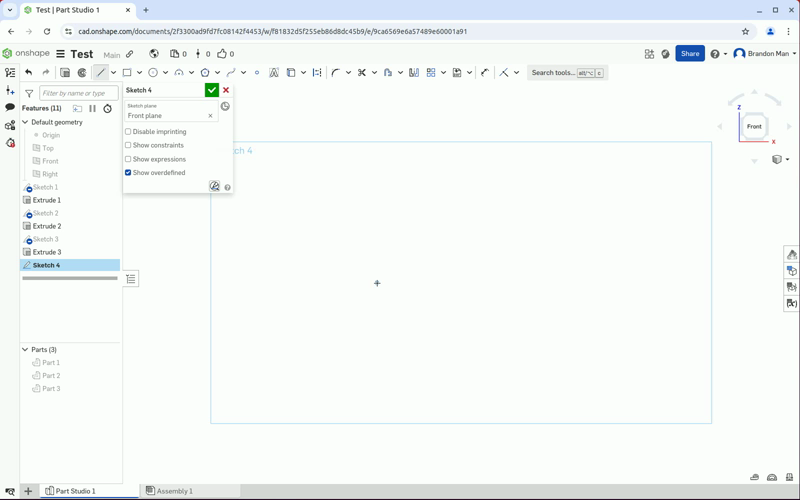
key_down(shift)
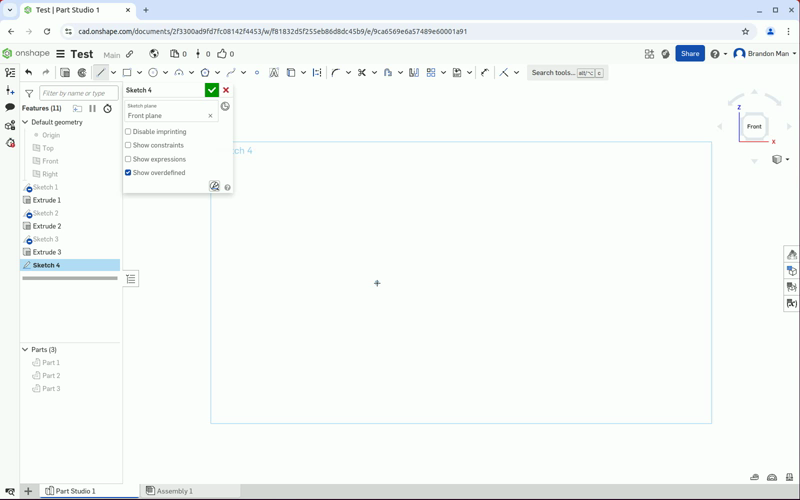
mouse_move(407, 282)
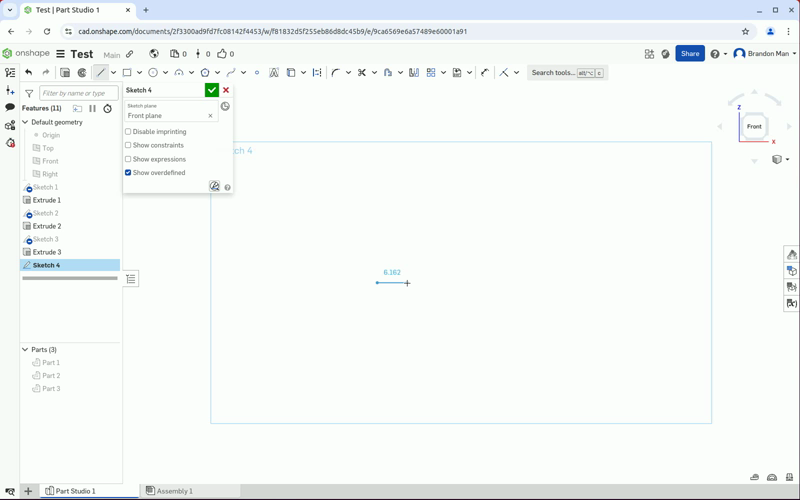
mouse_move(392, 282)
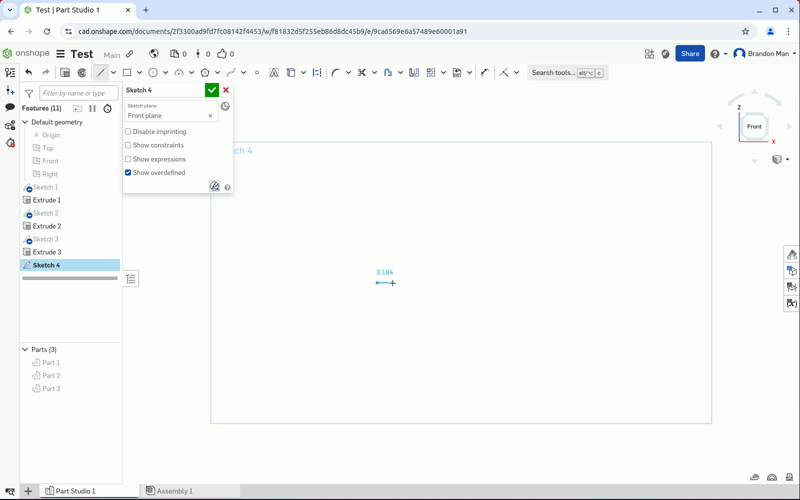
click(392, 282)
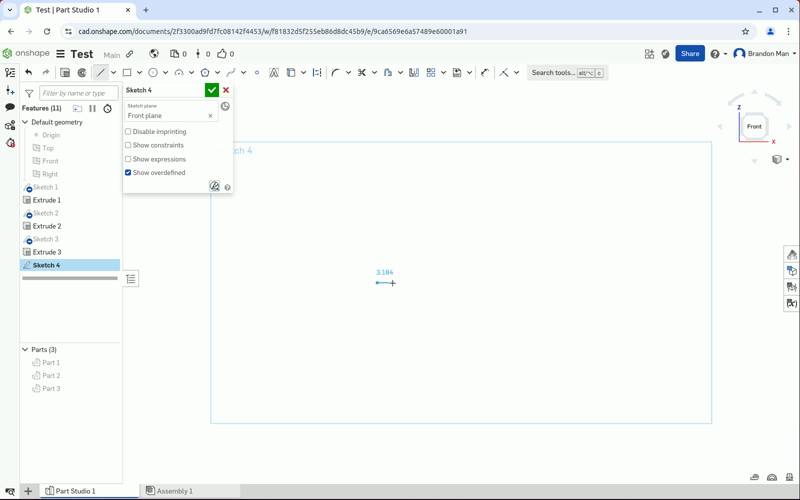
key_up(shift)
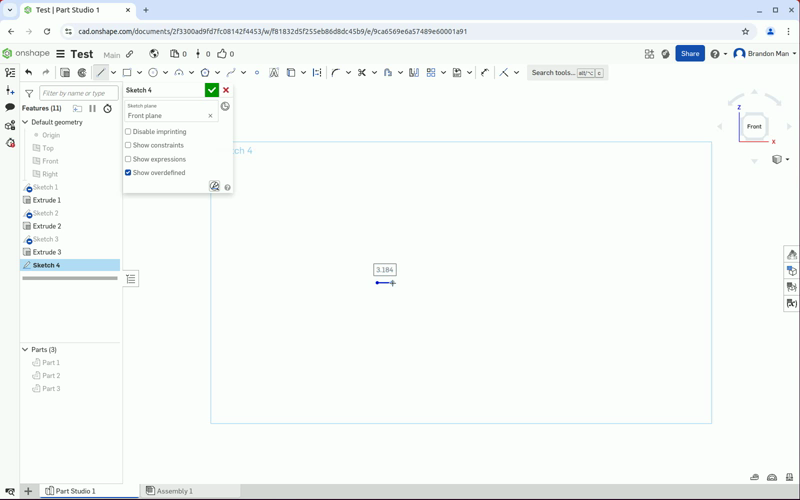
key_down(shift)
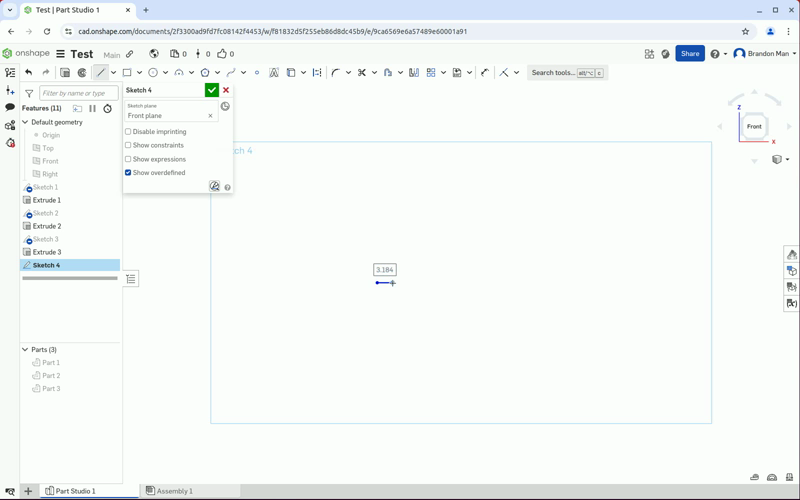
mouse_move(422, 282)
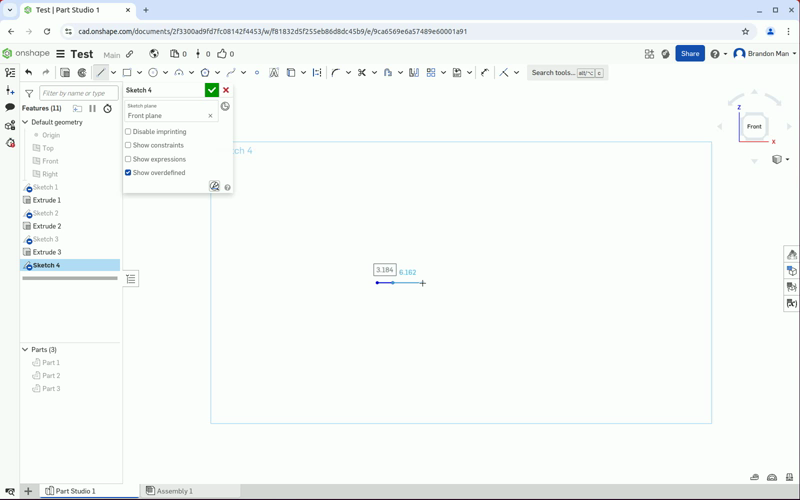
mouse_move(392, 281)
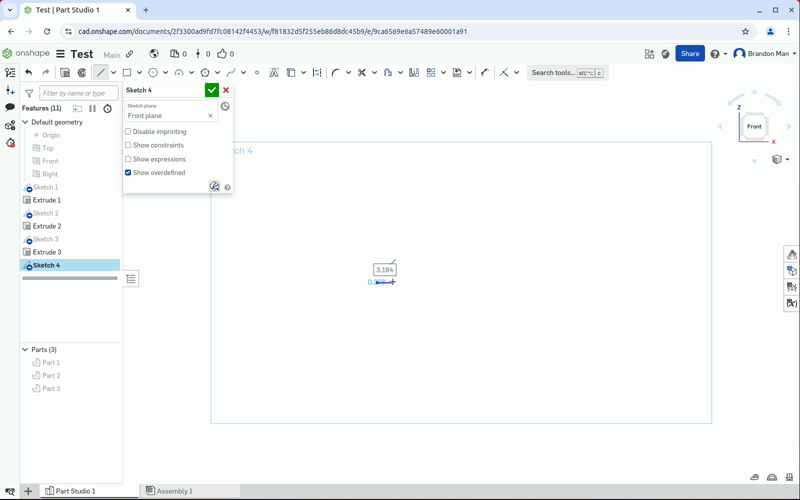
scroll(6)
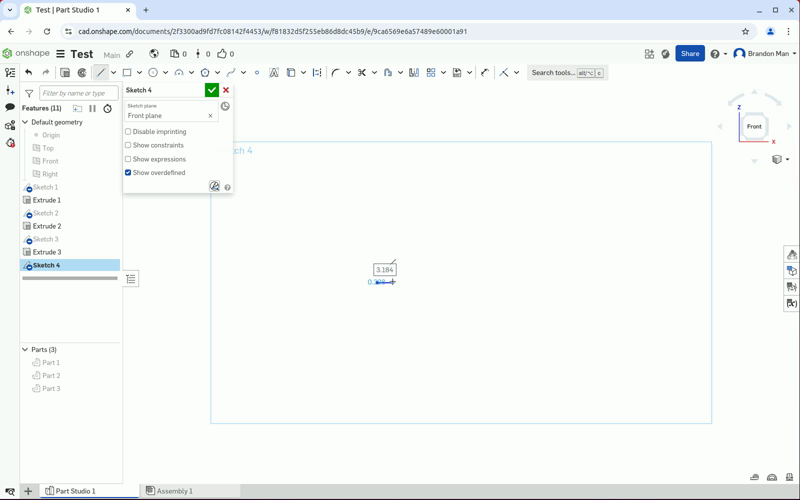
scroll(6)
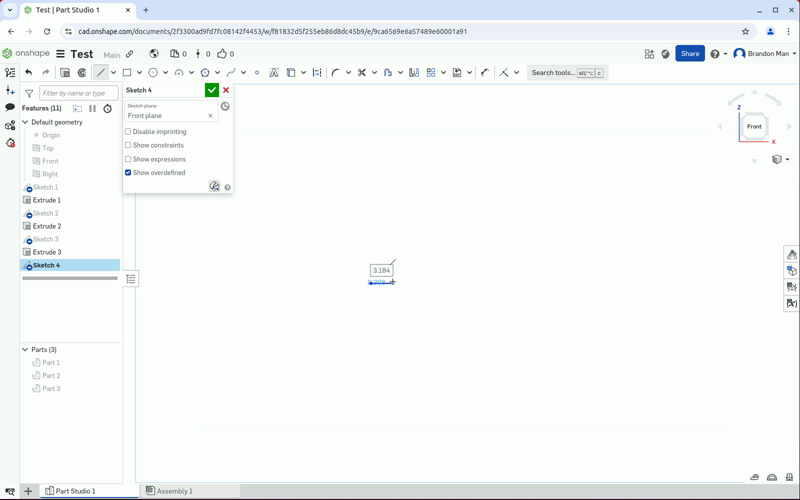
scroll(6)
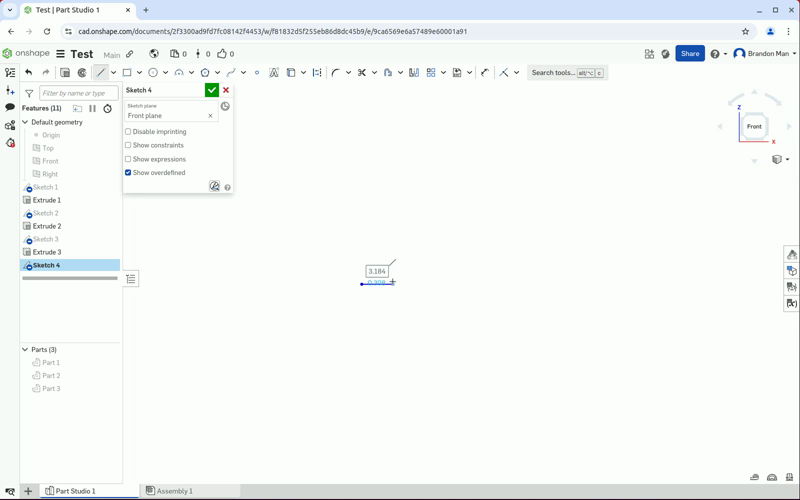
scroll(6)
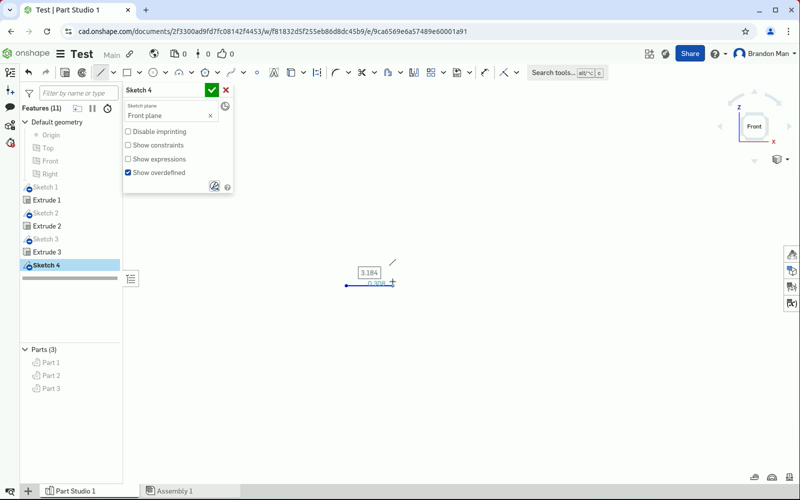
scroll(6)
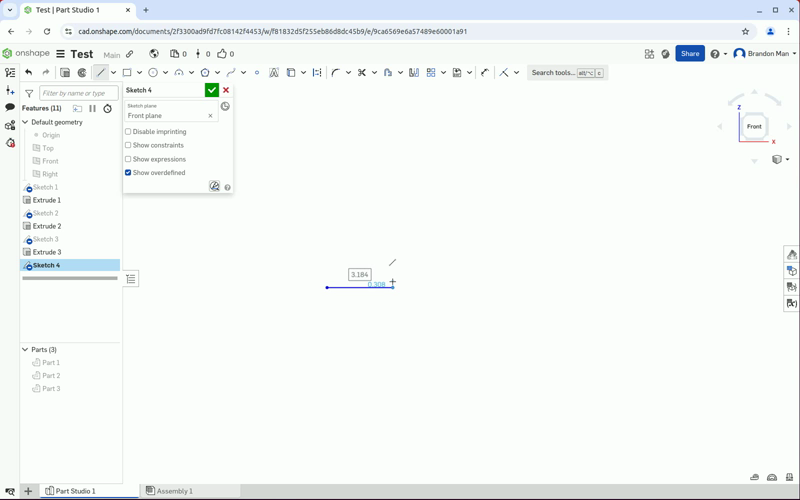
scroll(6)
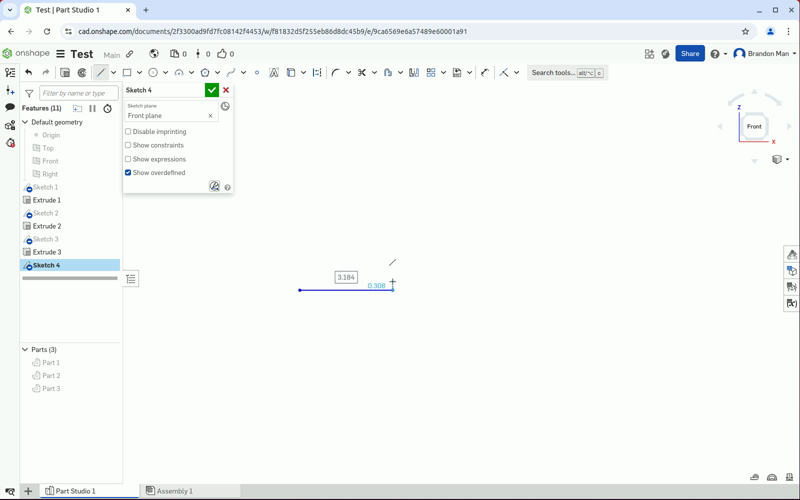
scroll(6)
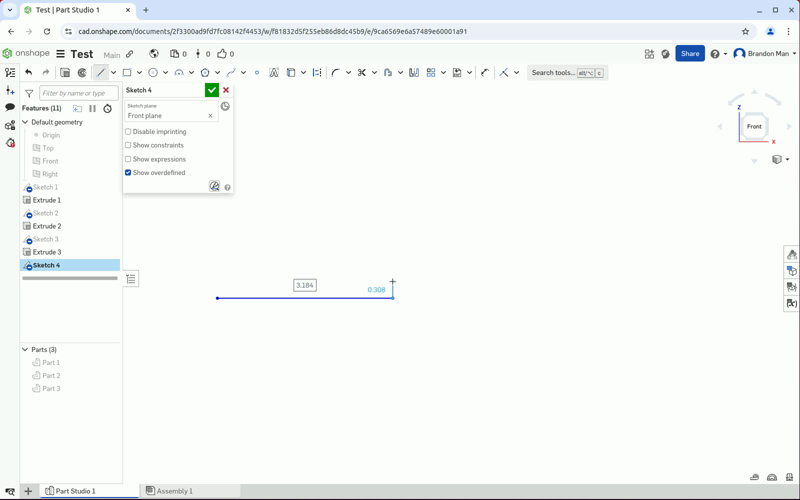
click(392, 281)
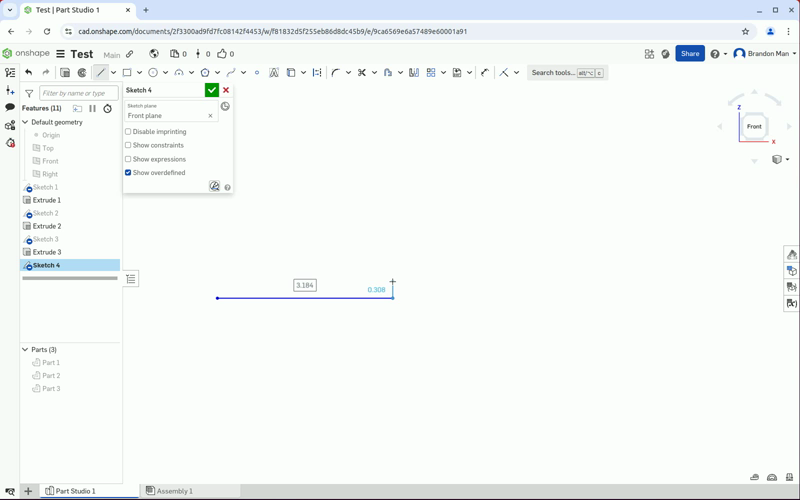
scroll(-6)
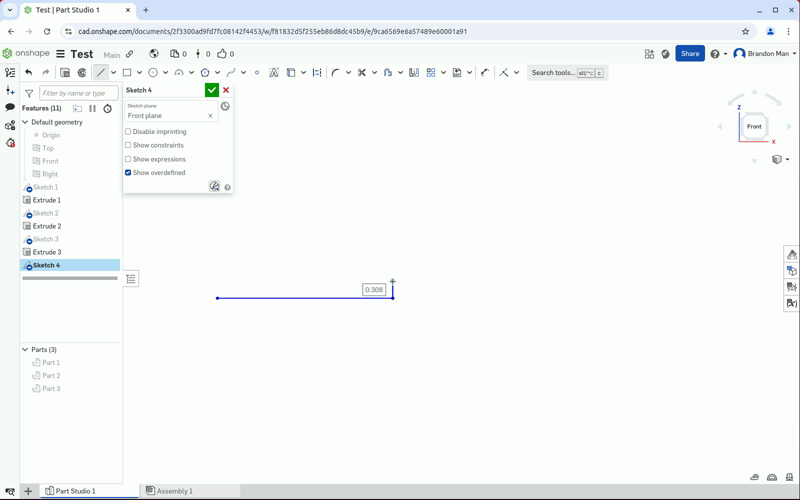
scroll(-6)
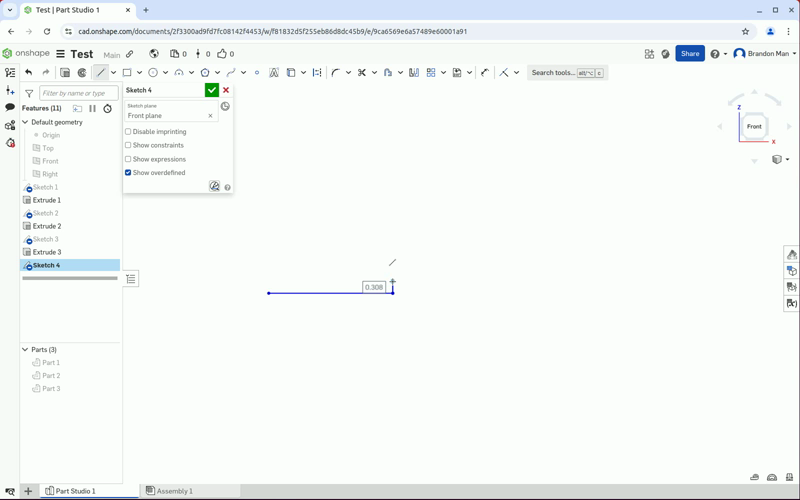
scroll(-6)
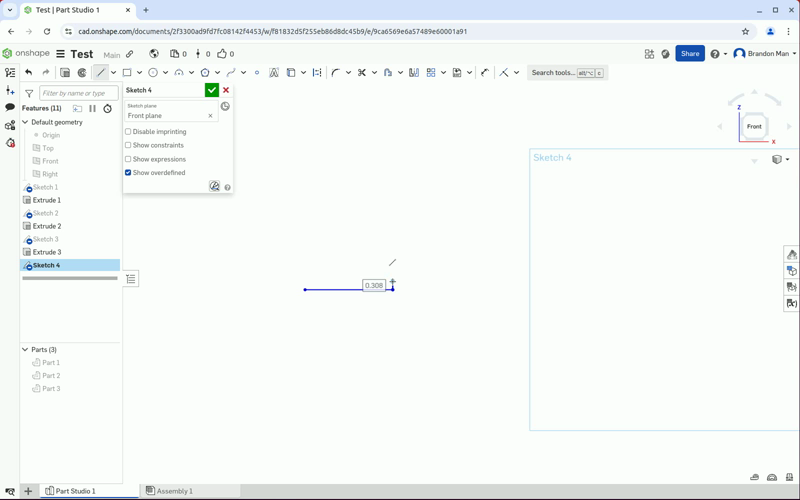
scroll(-6)
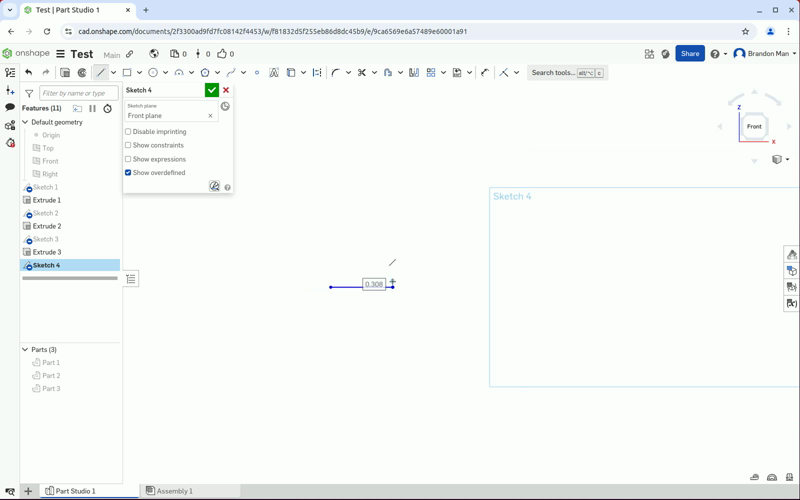
scroll(-6)
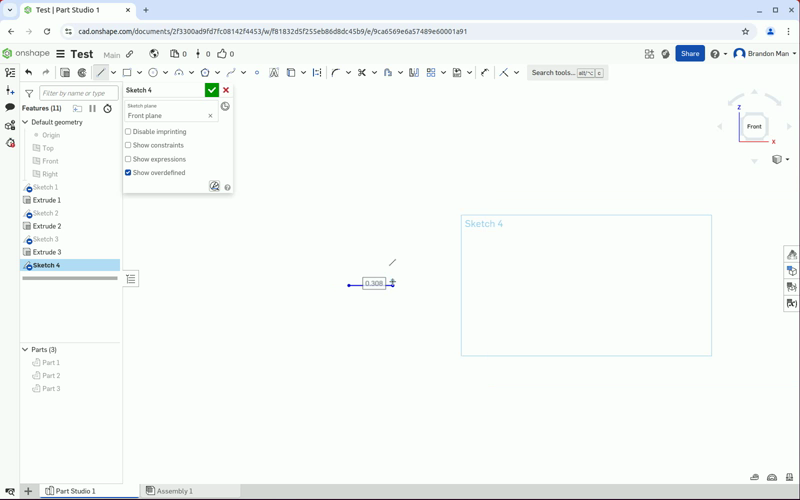
scroll(-6)
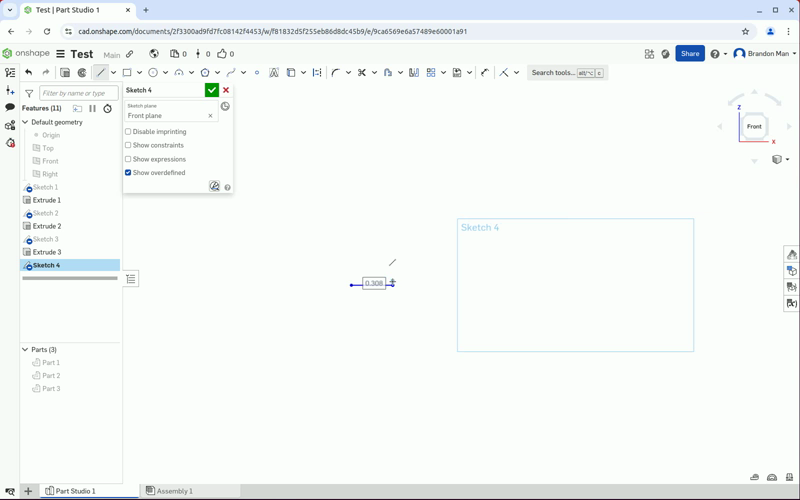
scroll(-6)
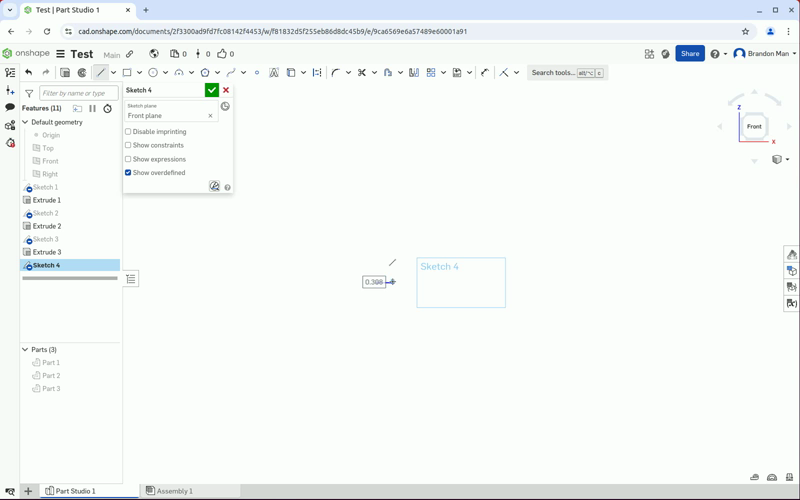
key_up(shift)
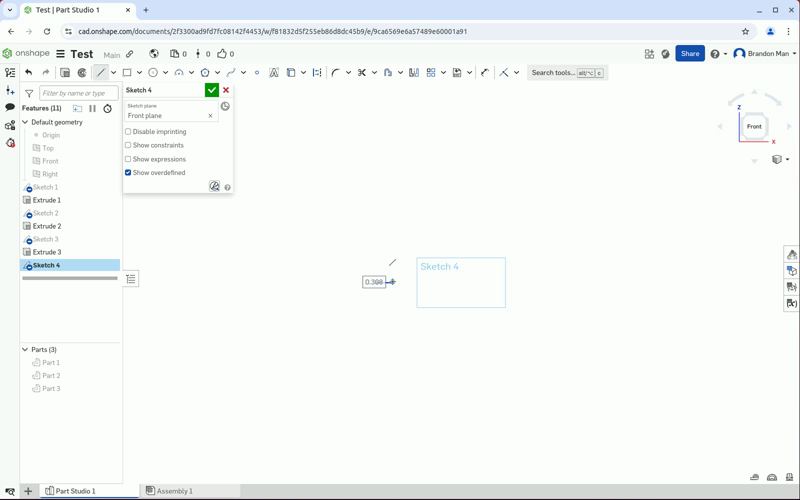
key_down(shift)
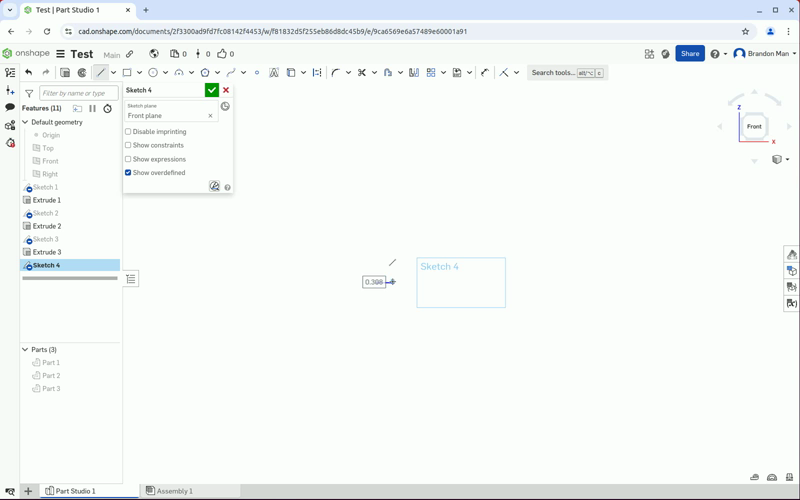
mouse_move(422, 281)
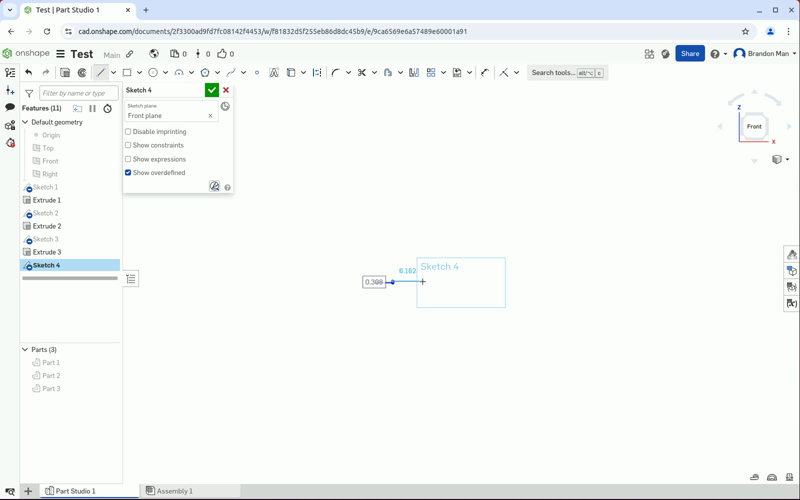
mouse_move(377, 281)
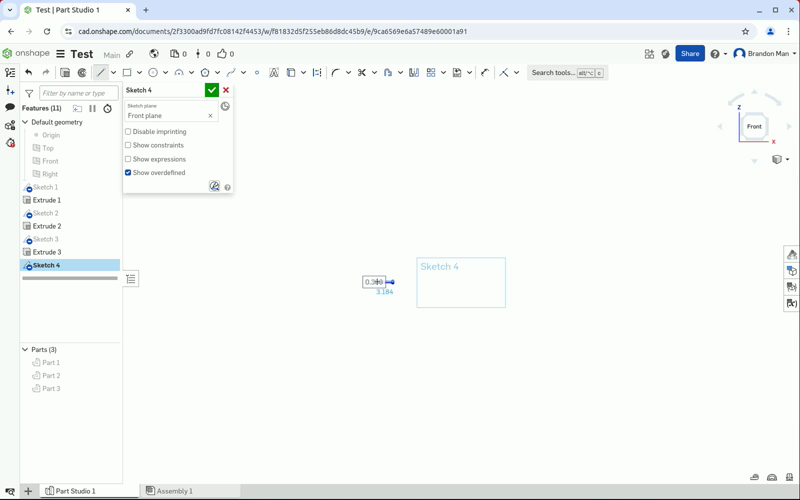
scroll(6)
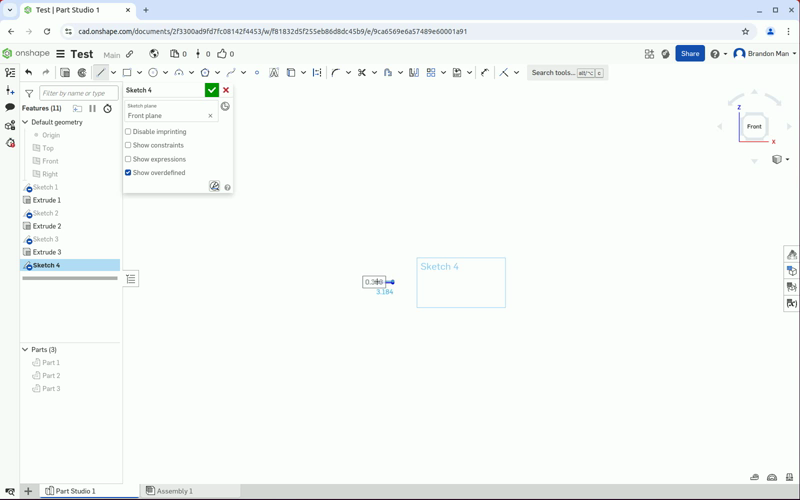
scroll(6)
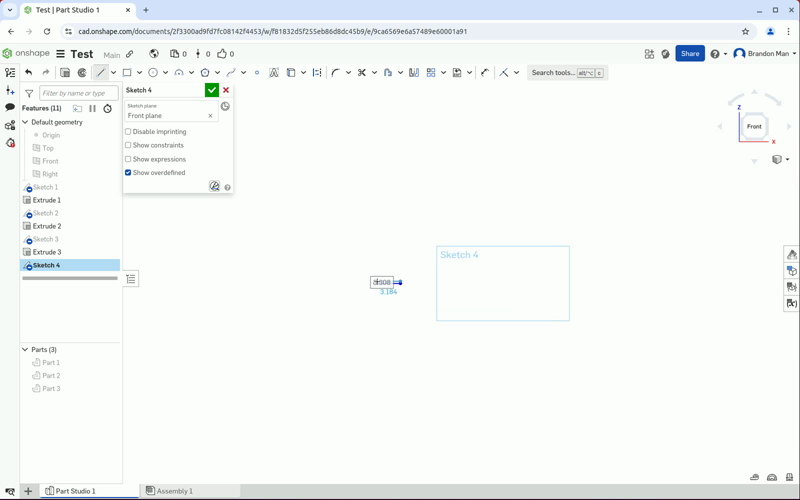
scroll(6)
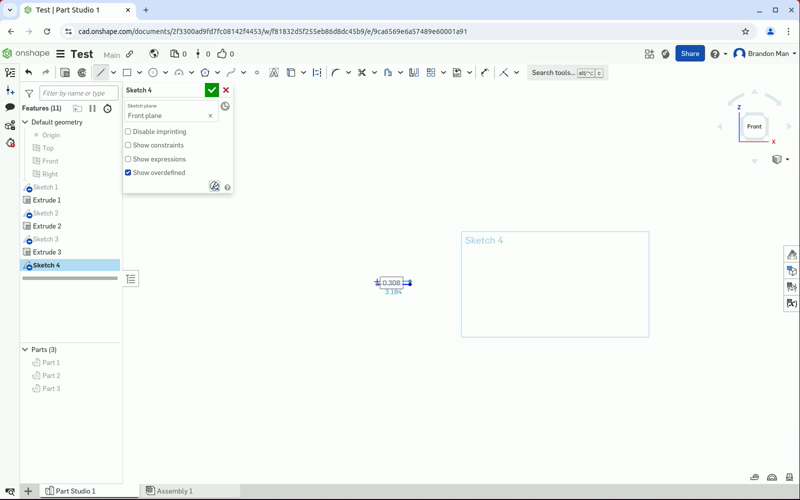
scroll(6)
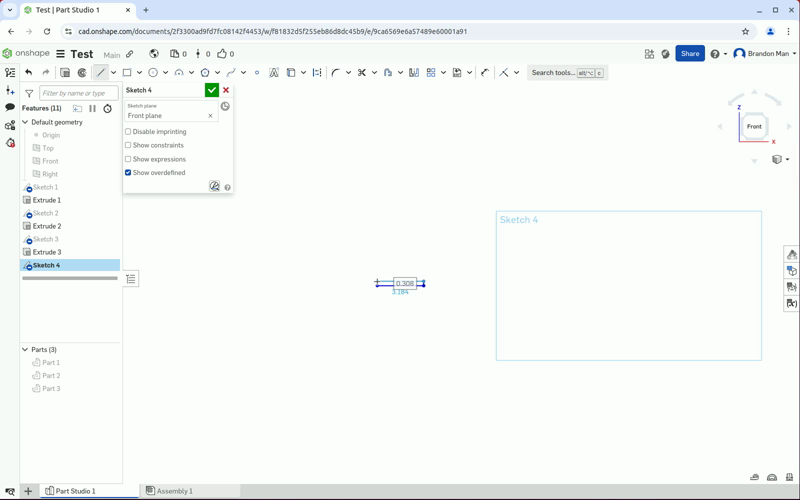
scroll(6)
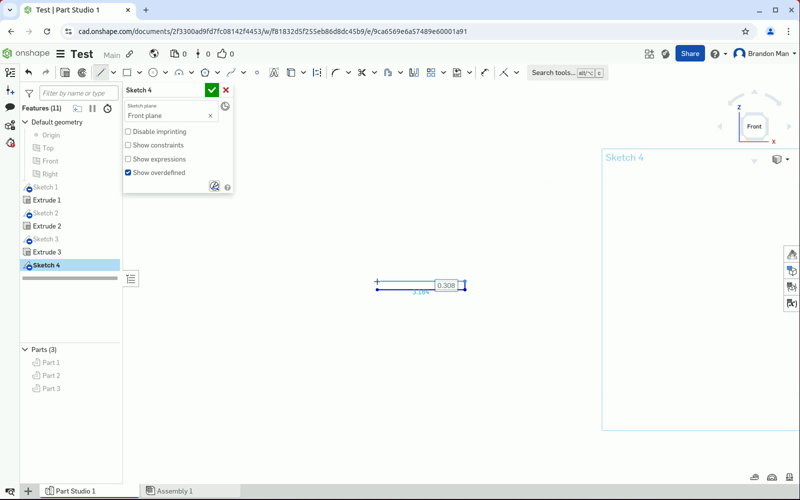
scroll(6)
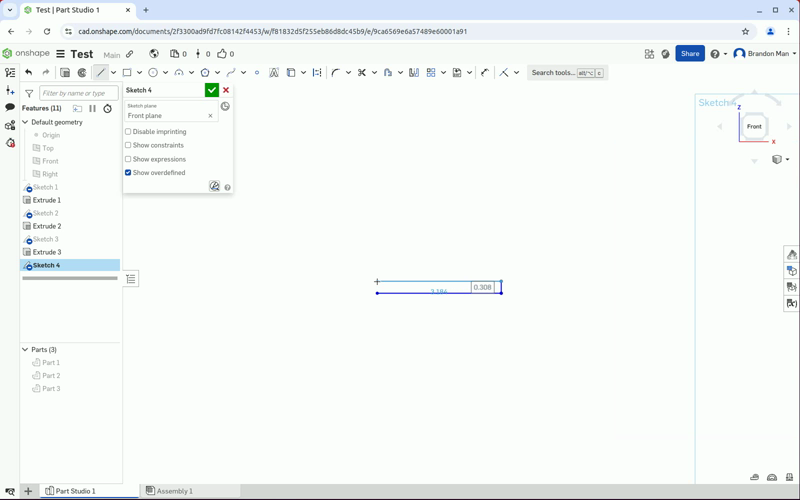
scroll(6)
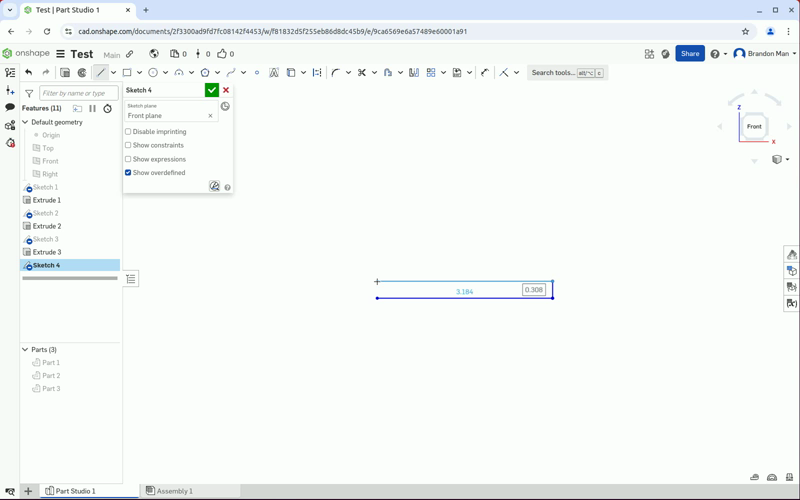
click(377, 281)
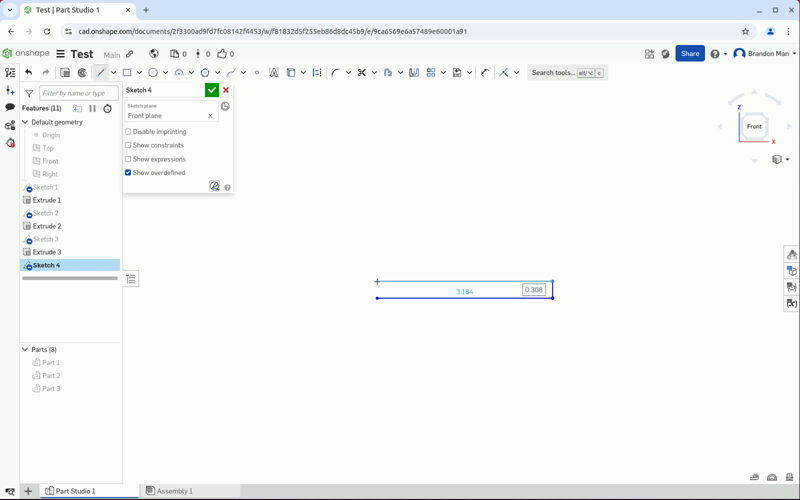
scroll(-6)
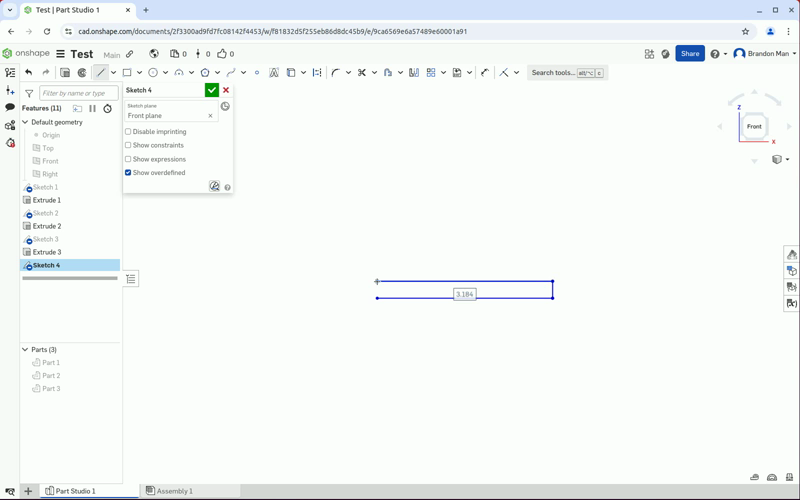
scroll(-6)
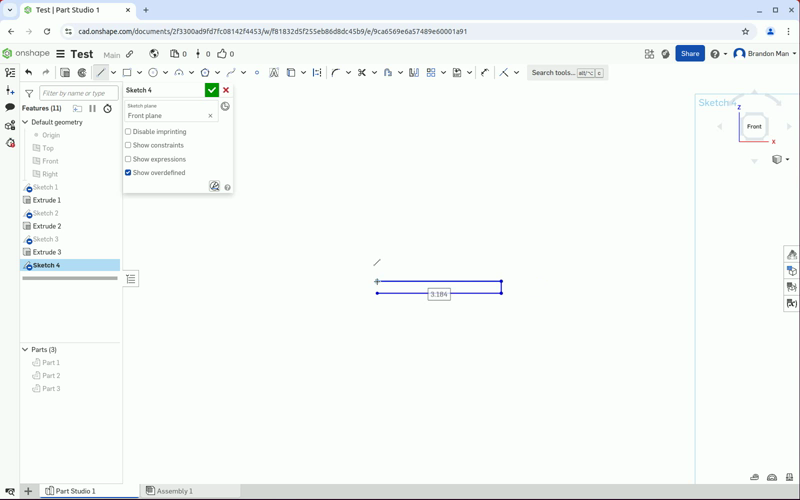
scroll(-6)
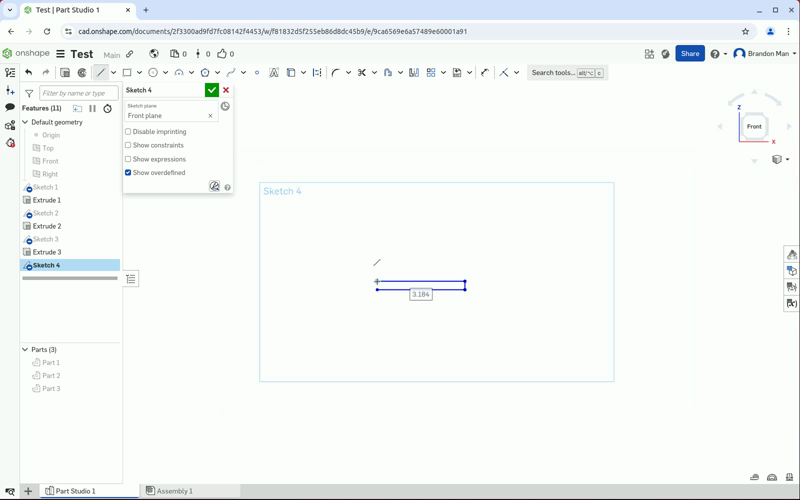
scroll(-6)
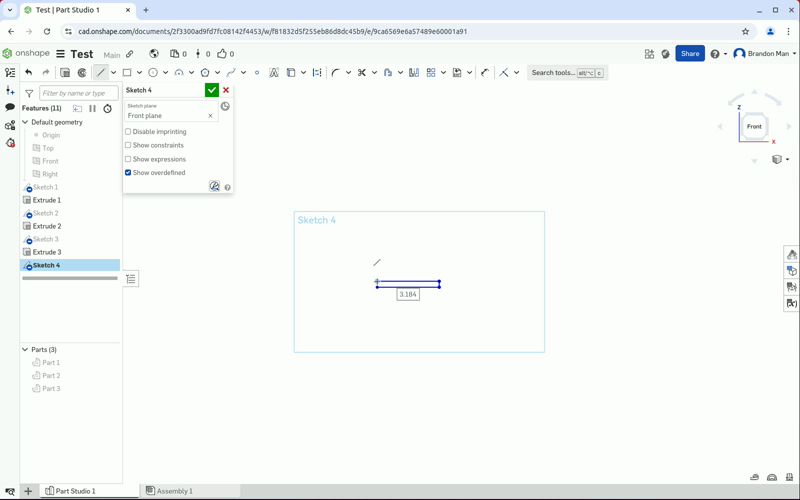
scroll(-6)
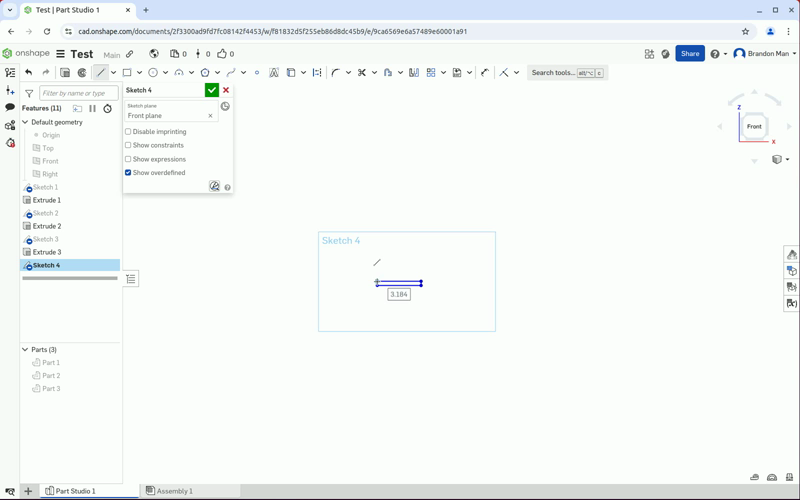
scroll(-6)
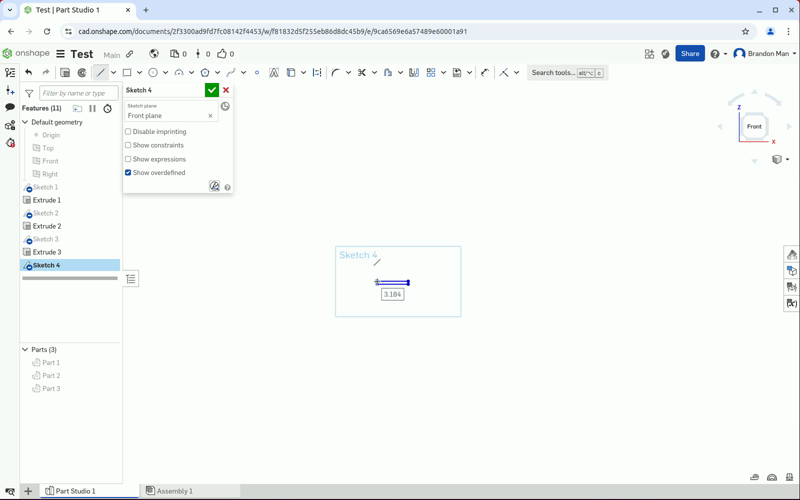
scroll(-6)
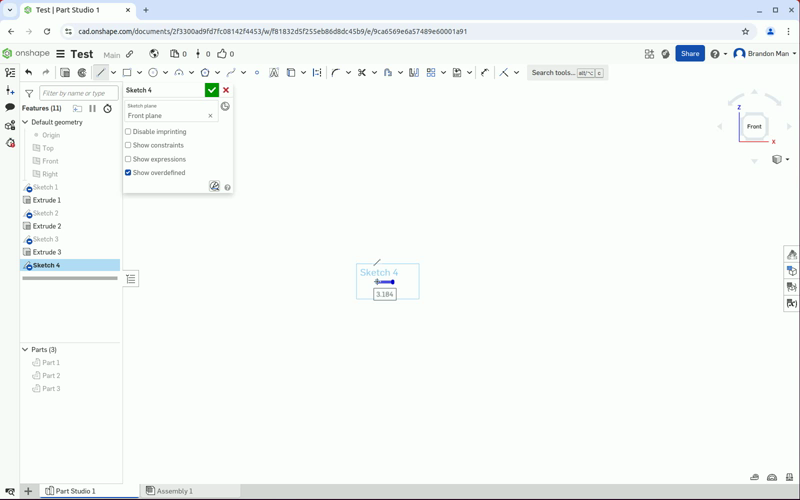
key_up(shift)
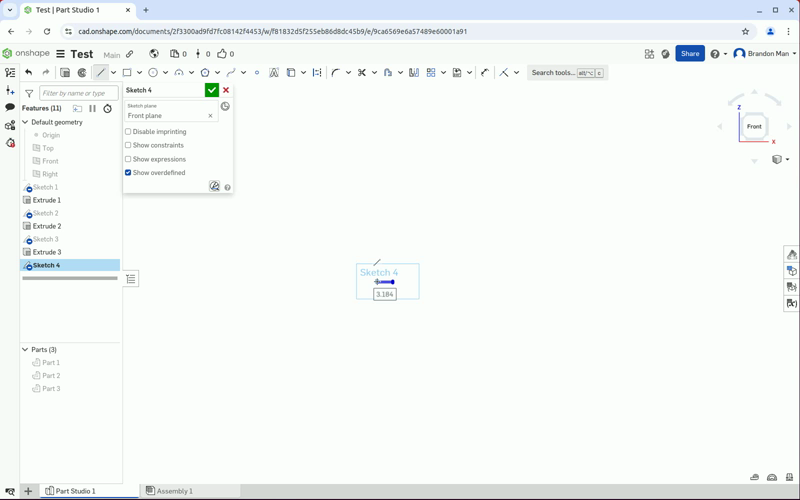
mouse_move(407, 281)
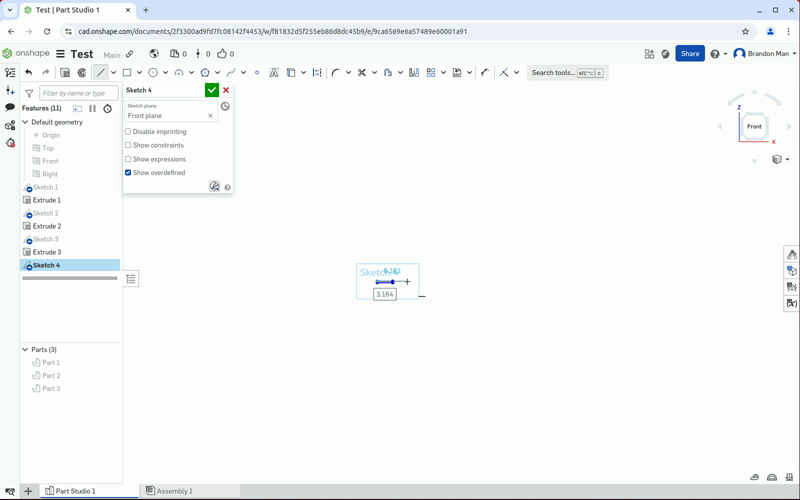
key_down(shift)
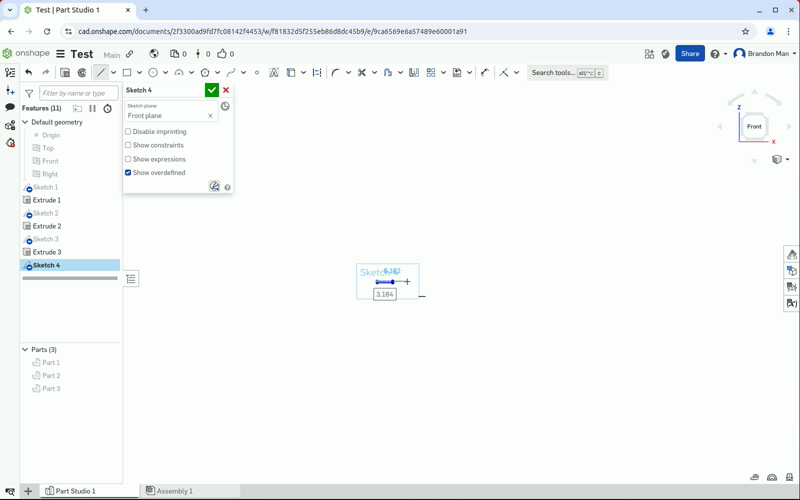
mouse_move(377, 282)
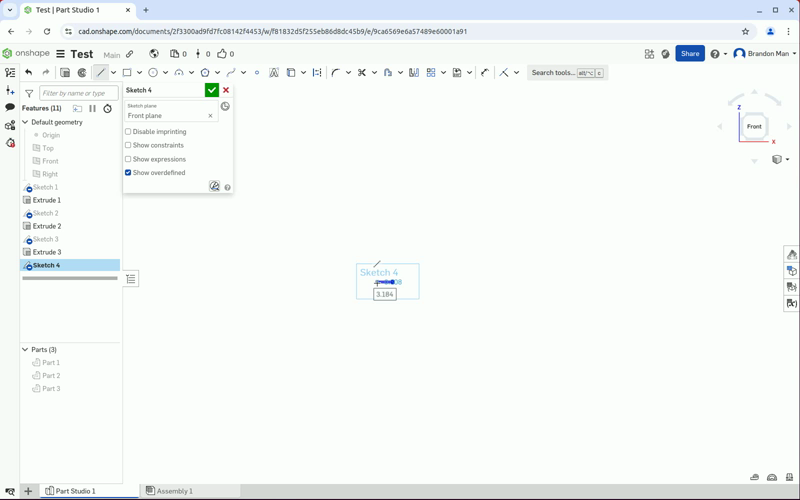
scroll(6)
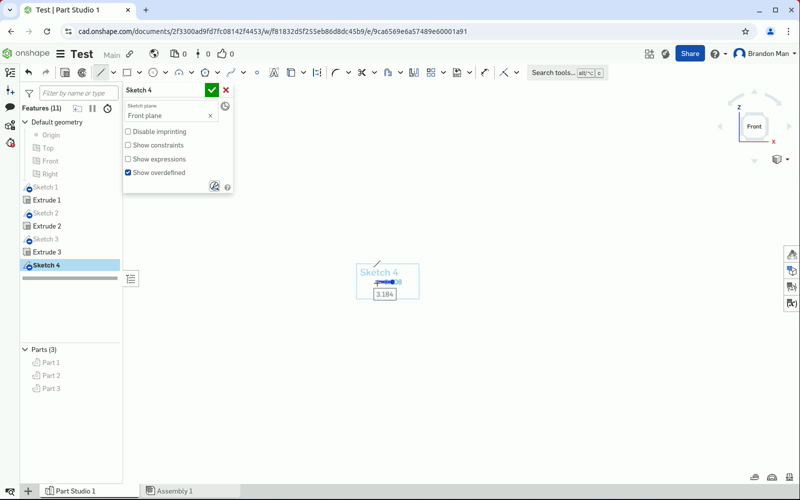
scroll(6)
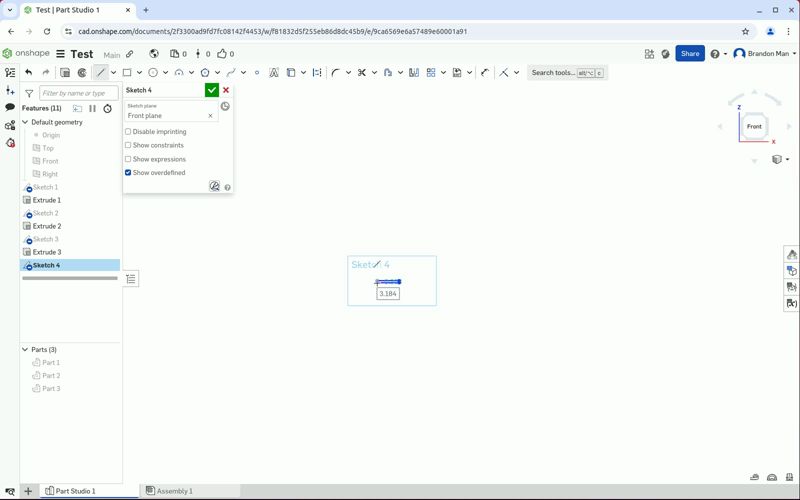
scroll(6)
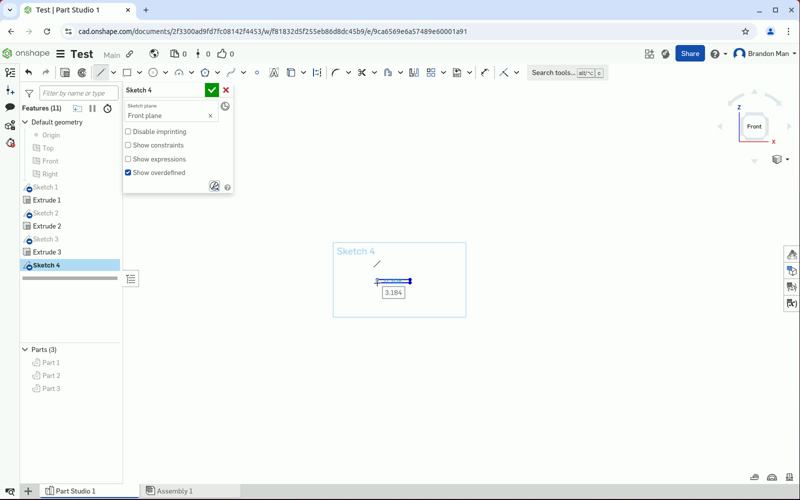
scroll(6)
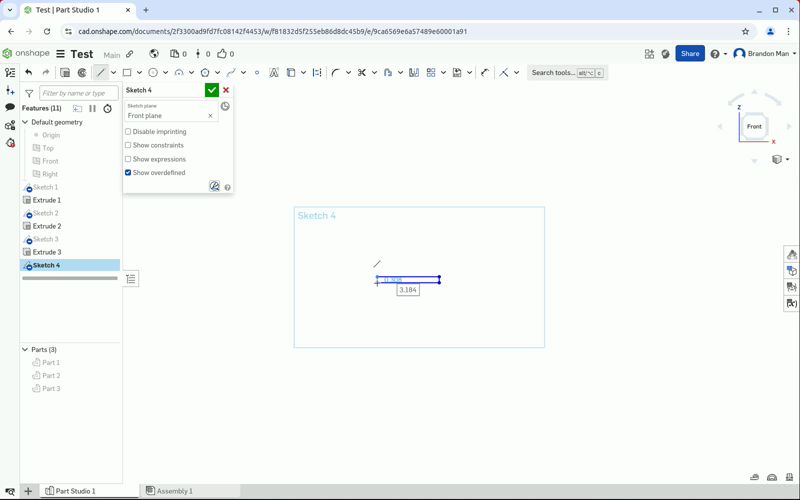
scroll(6)
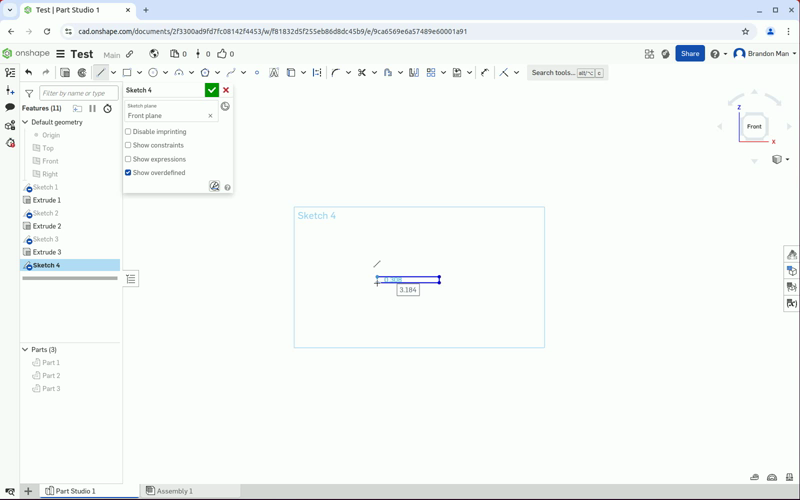
scroll(6)
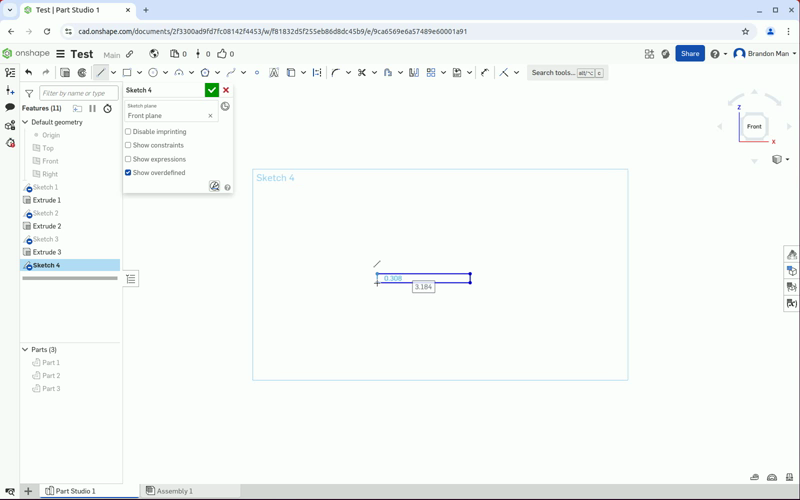
scroll(6)
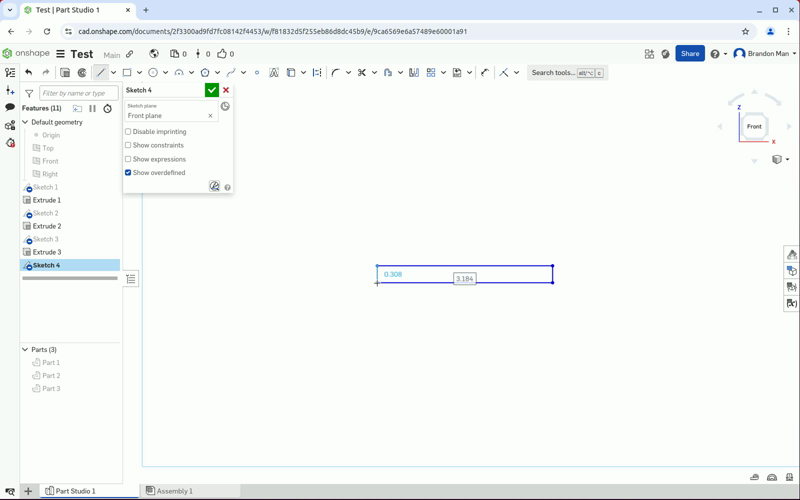
key_up(shift)
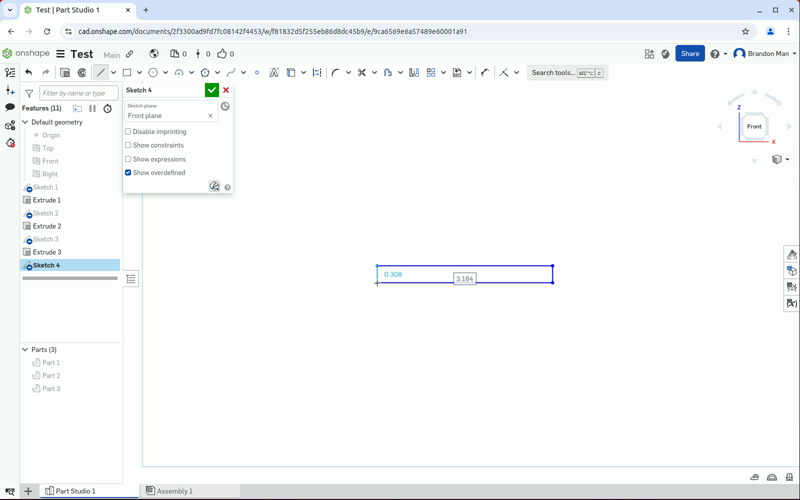
click(377, 282)
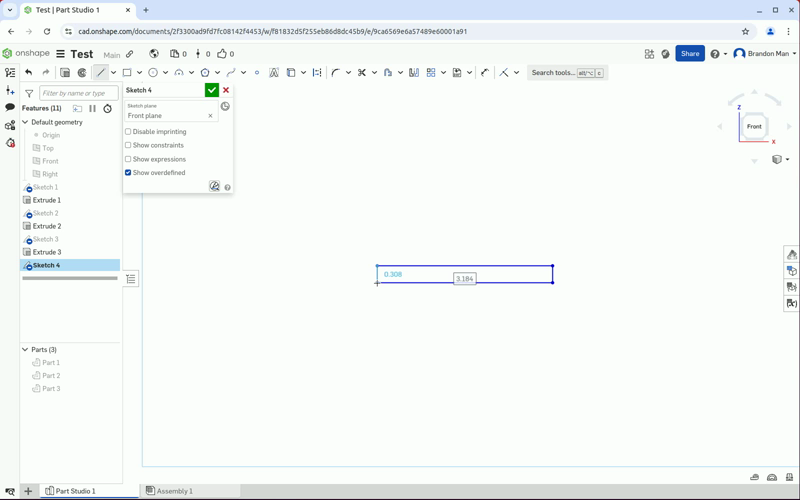
scroll(-6)
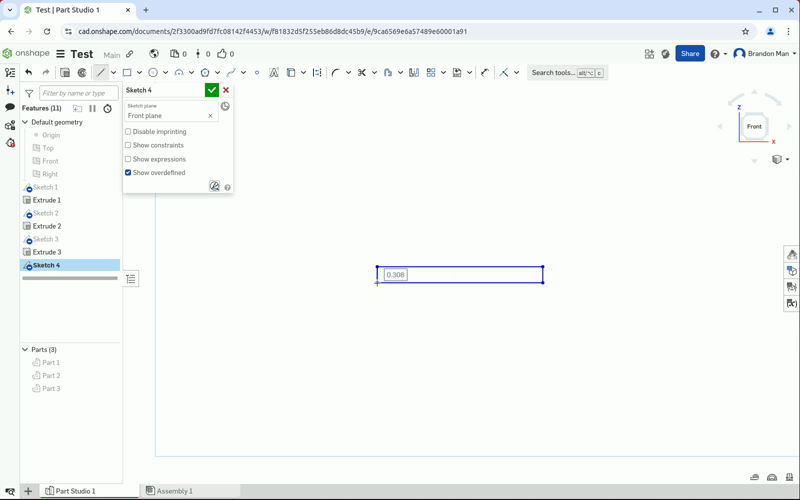
scroll(-6)
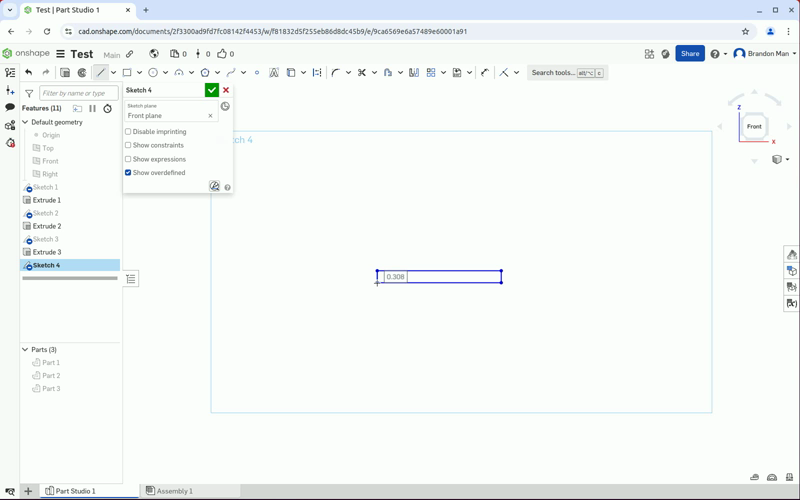
scroll(-6)
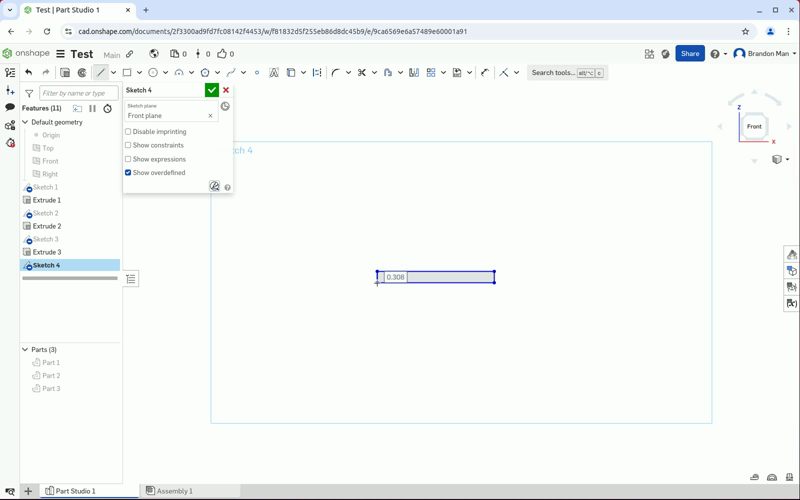
scroll(-6)
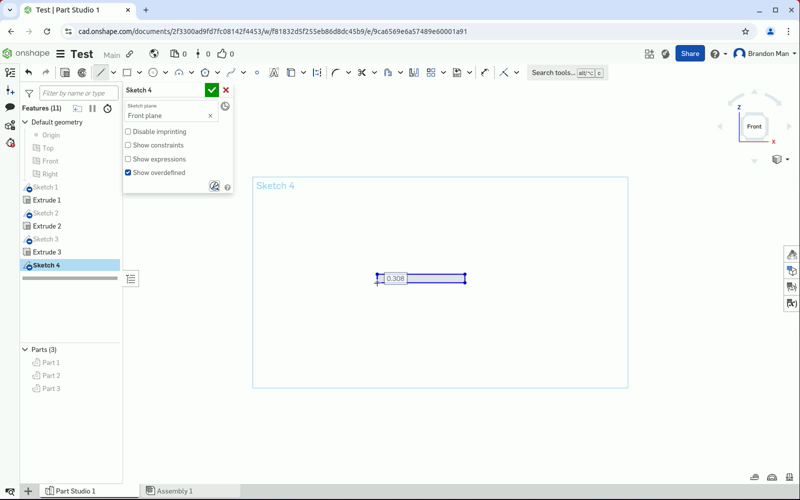
scroll(-6)
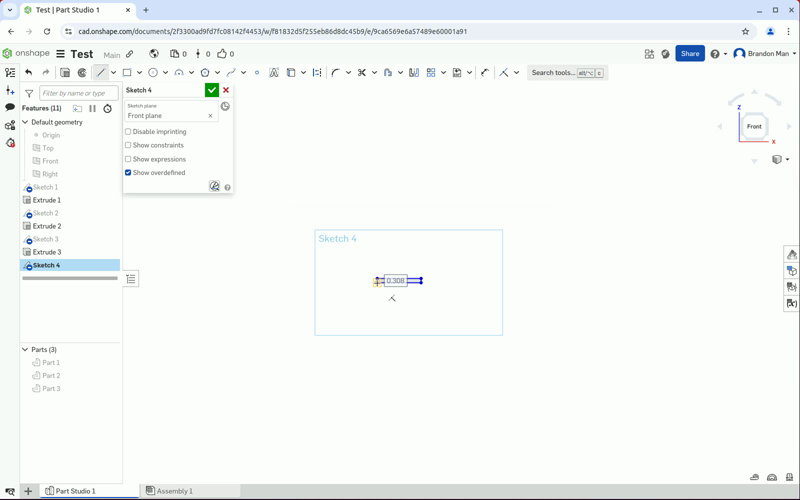
scroll(-6)
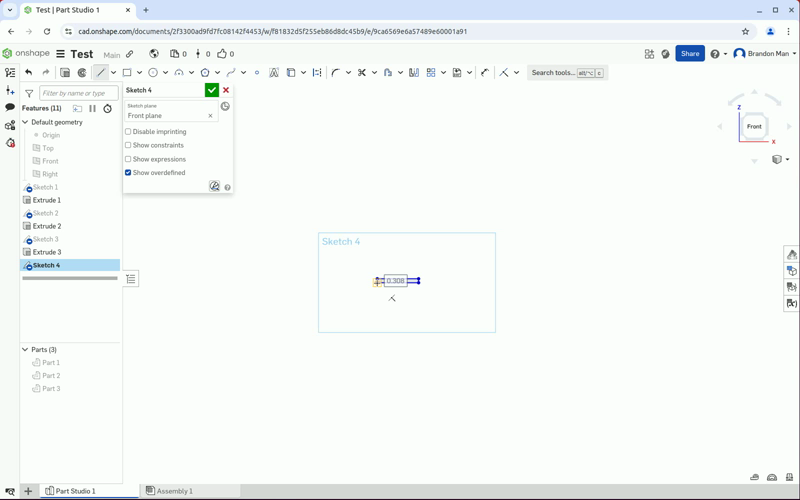
scroll(-6)
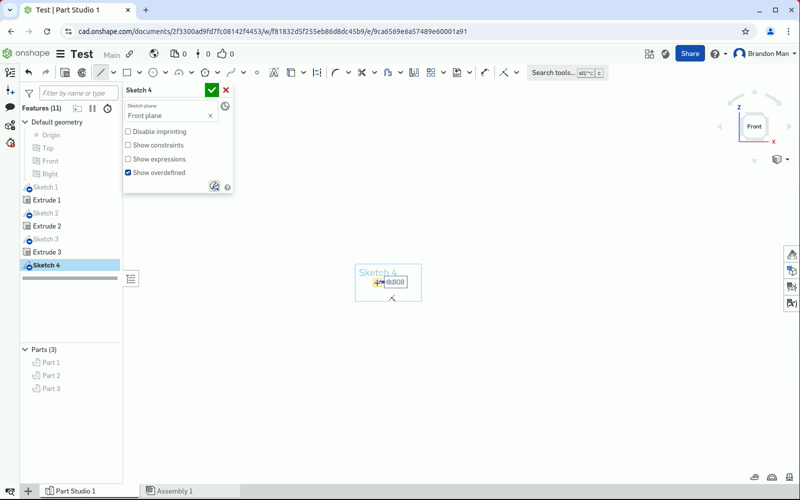
key(esc)
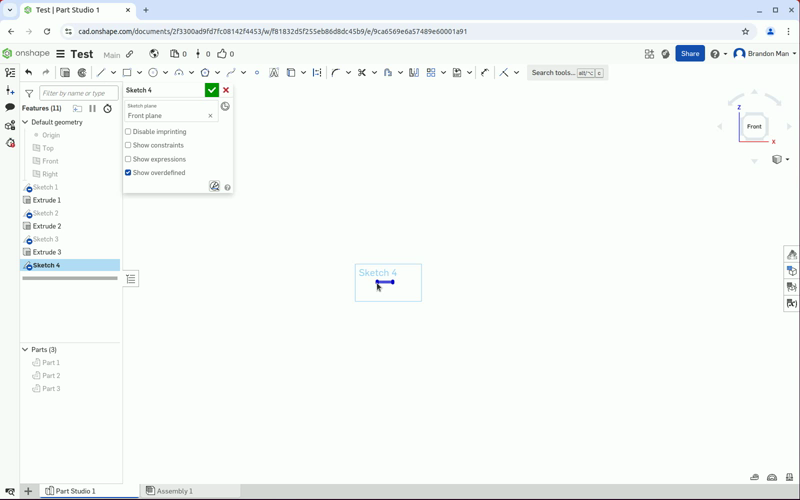
mouse_move(392, 281)
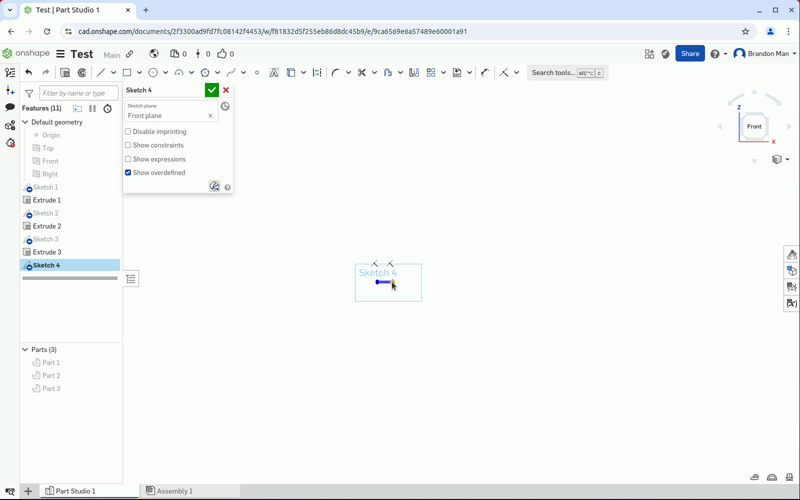
scroll(6)
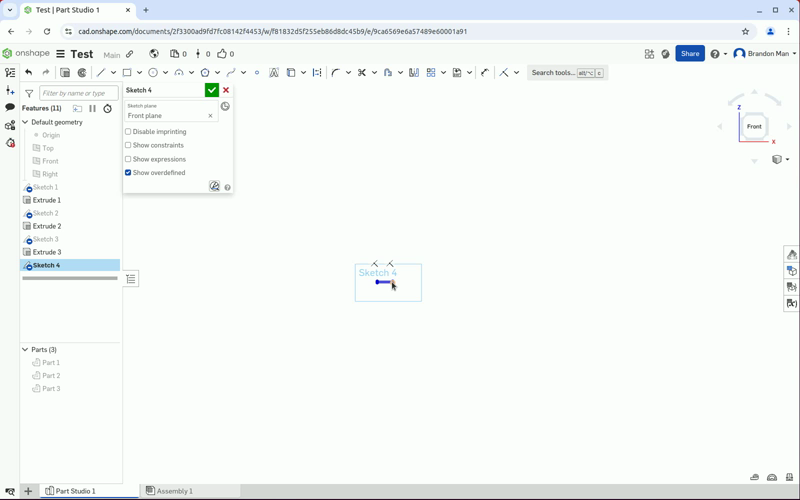
scroll(6)
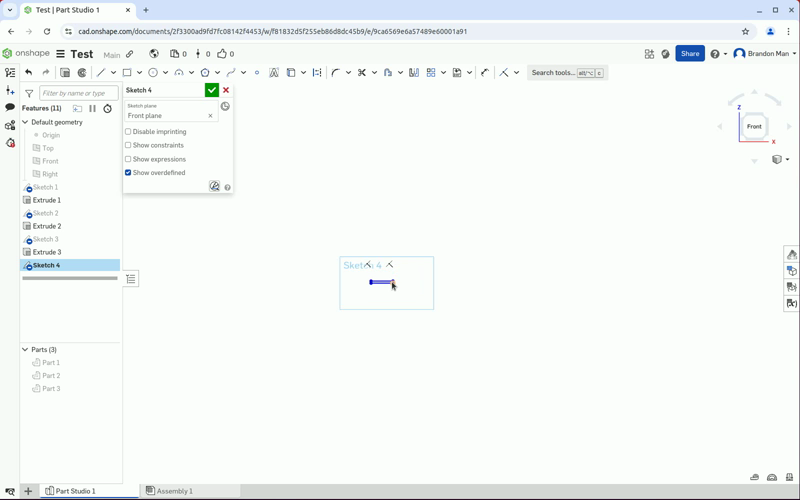
scroll(6)
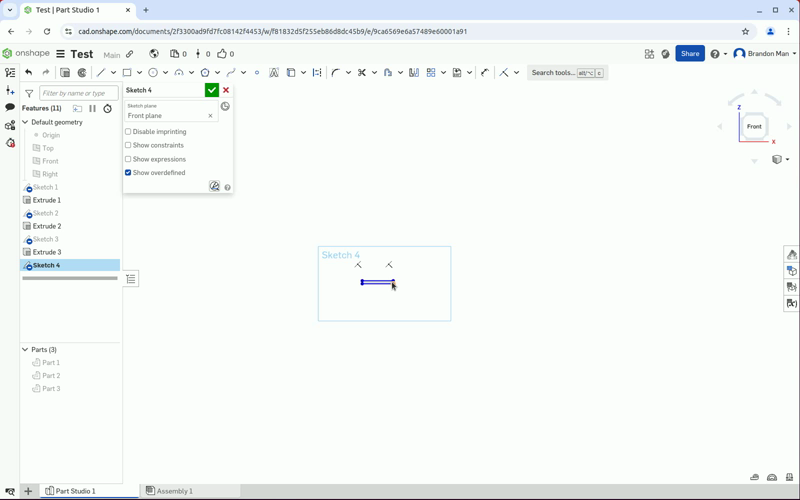
scroll(6)
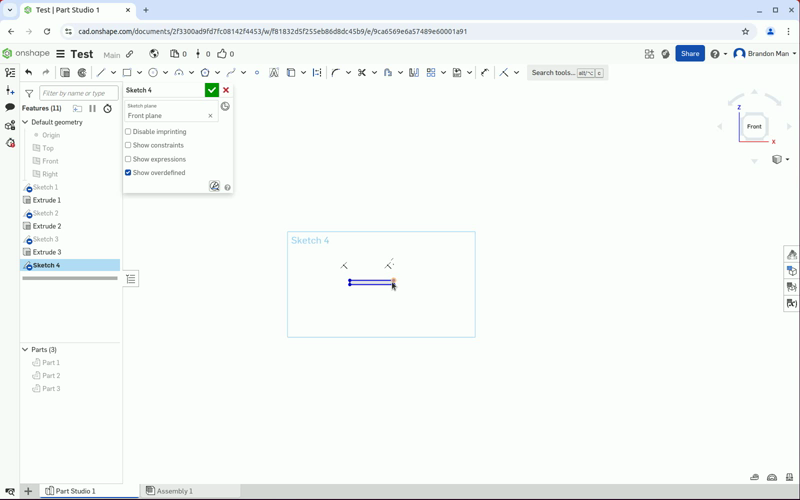
scroll(6)
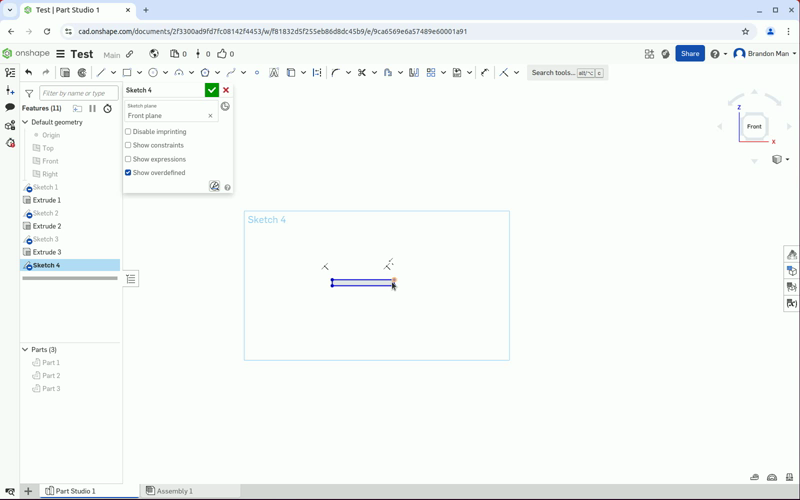
scroll(6)
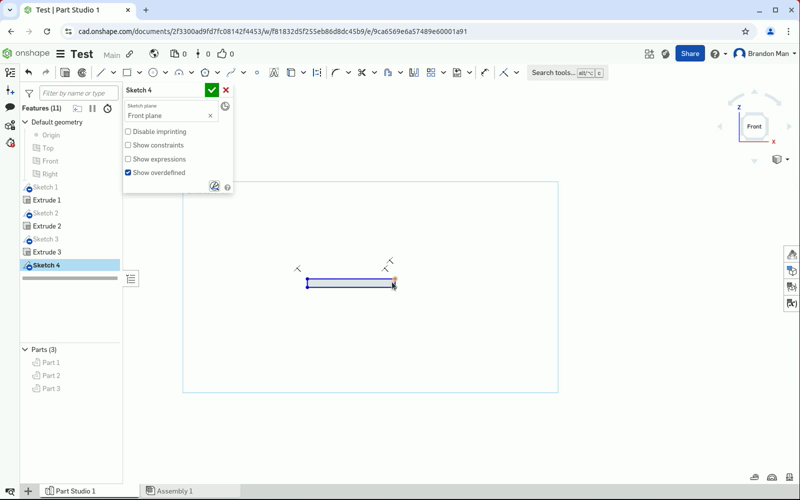
scroll(6)
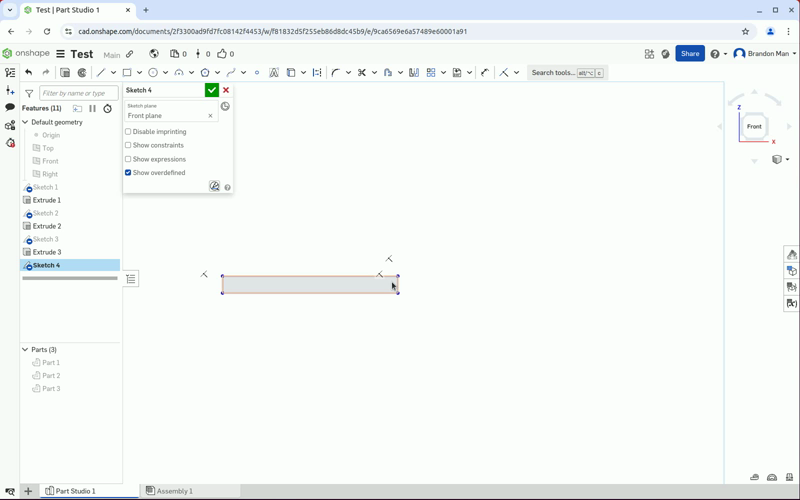
click(392, 281)
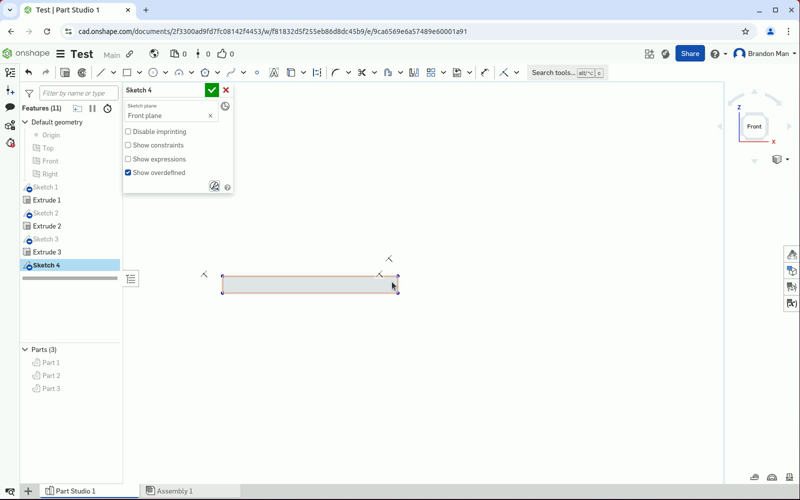
scroll(-6)
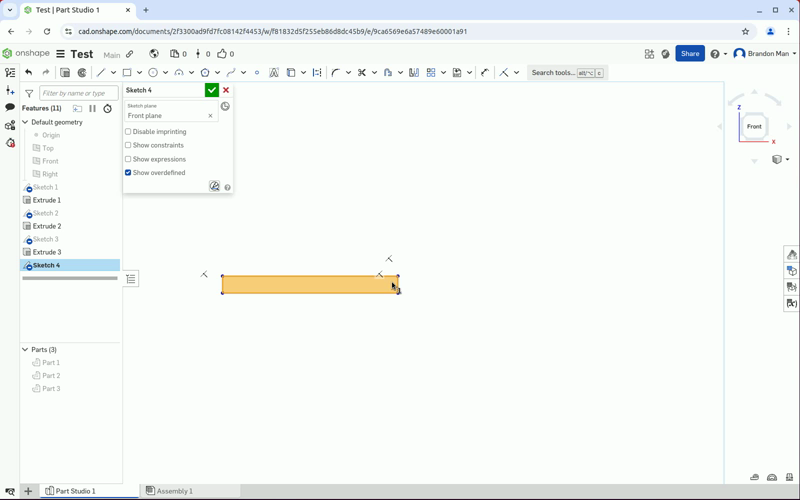
scroll(-6)
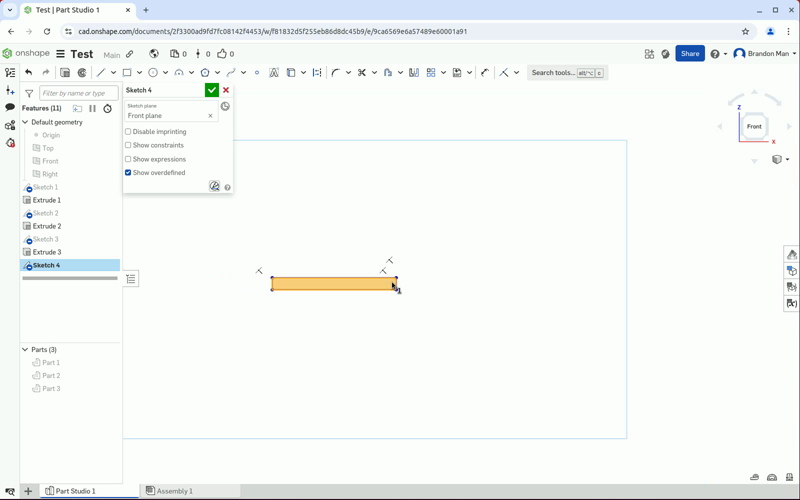
scroll(-6)
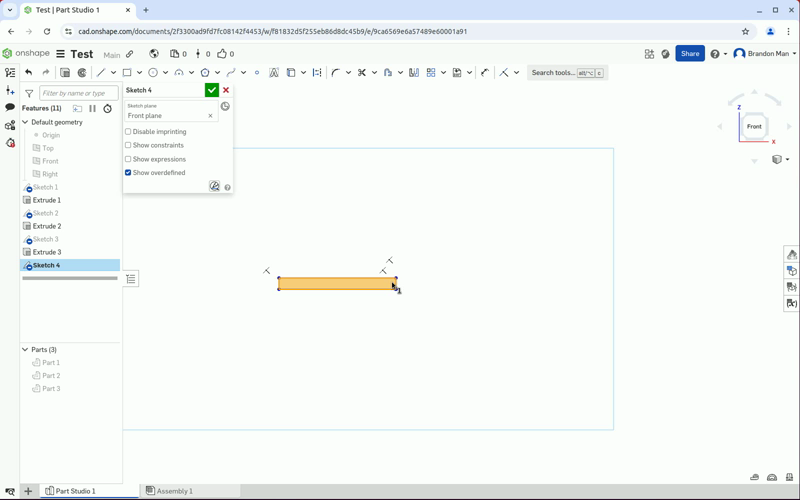
scroll(-6)
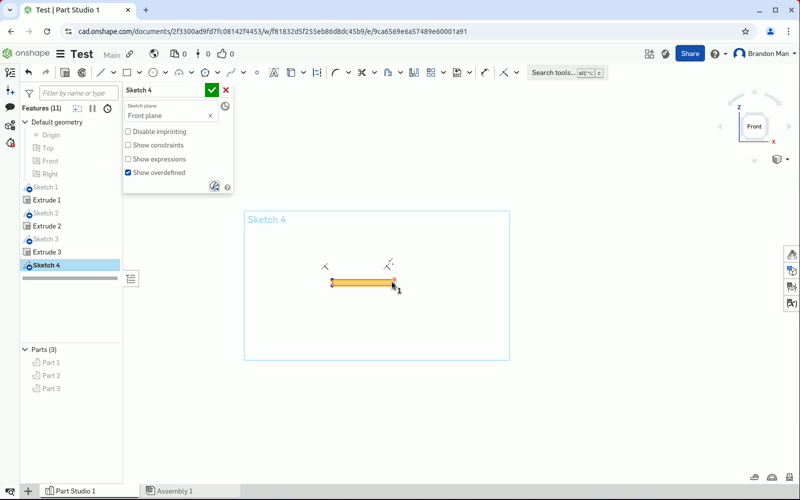
scroll(-6)
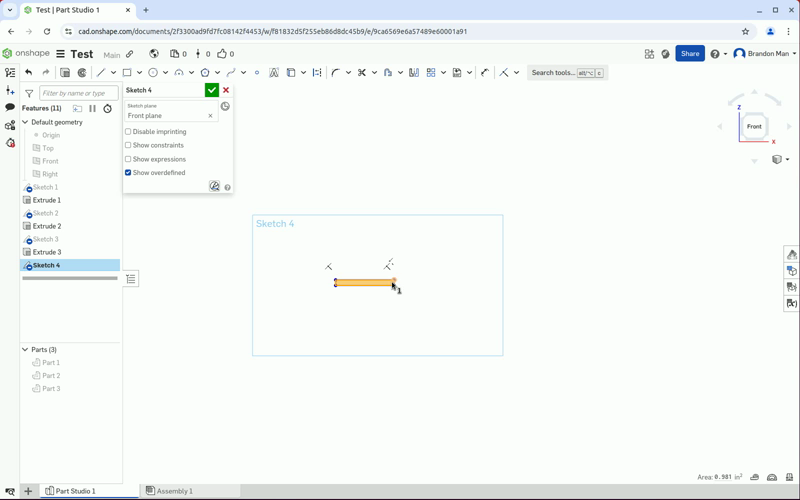
scroll(-6)
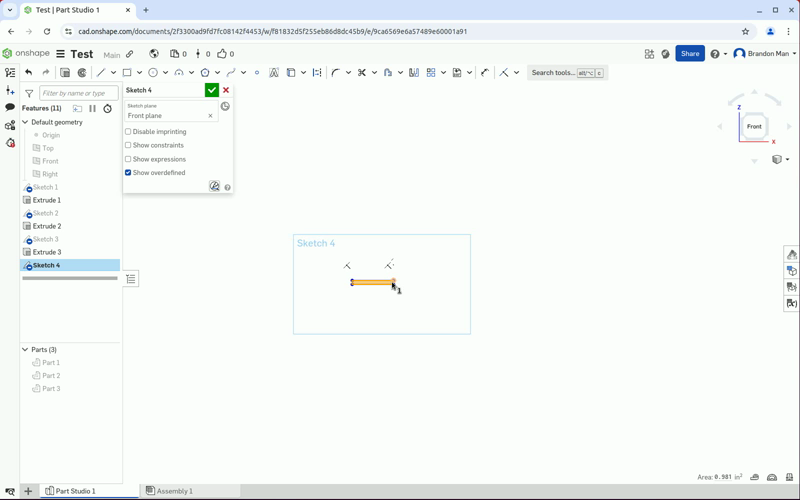
scroll(-6)
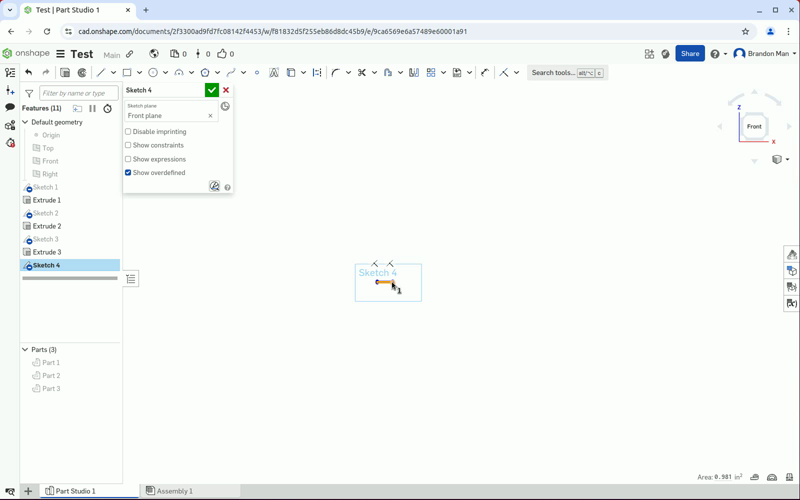
mouse_move(73, 352)
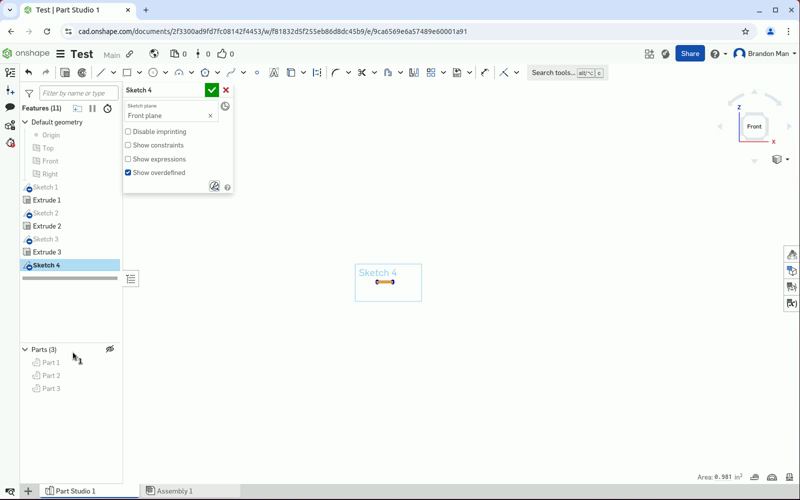
key(shift+y)
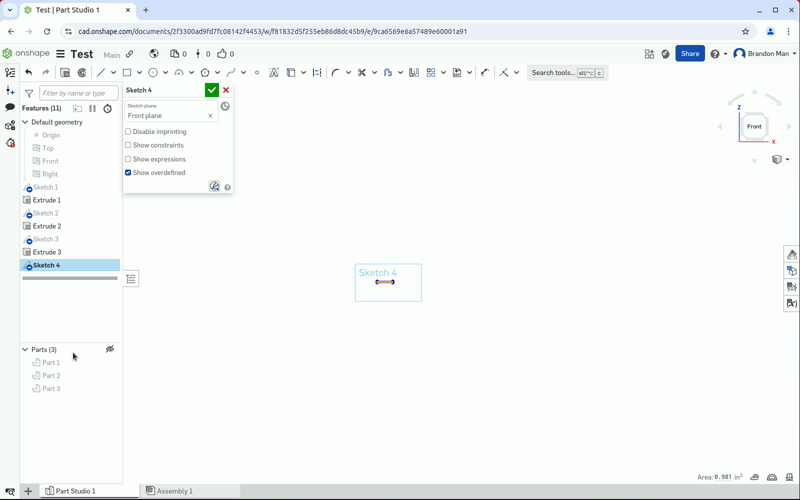
key(shift+e)
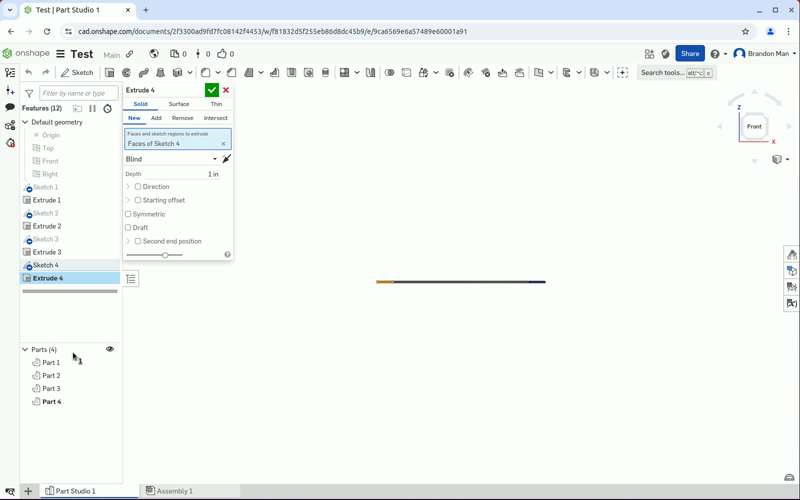
mouse_move(143, 106)
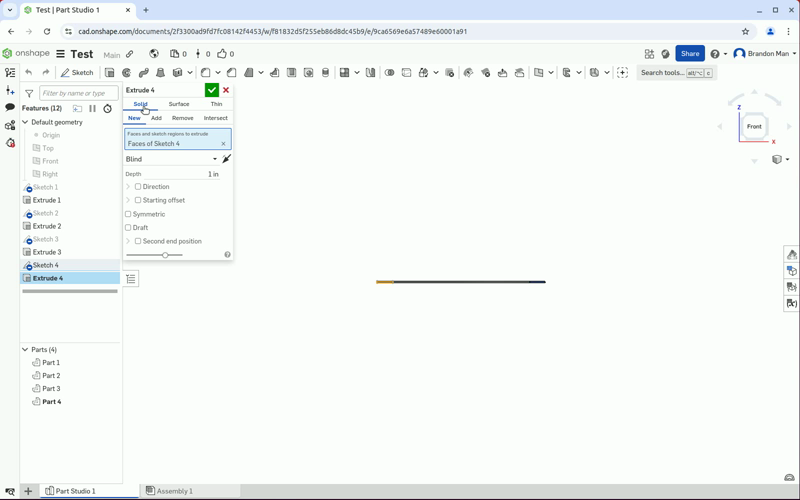
click(143, 106)
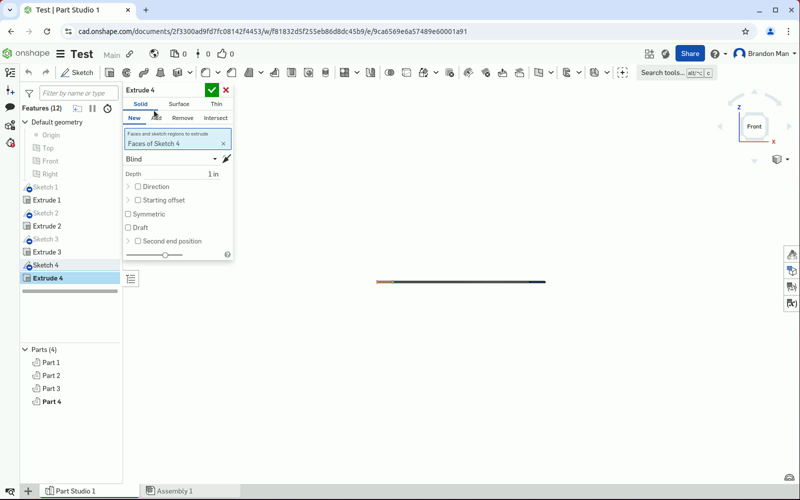
mouse_move(186, 120)
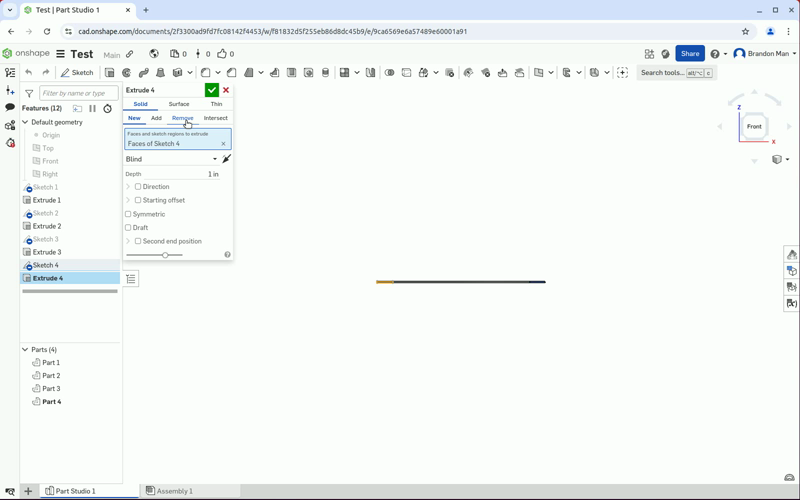
click(186, 120)
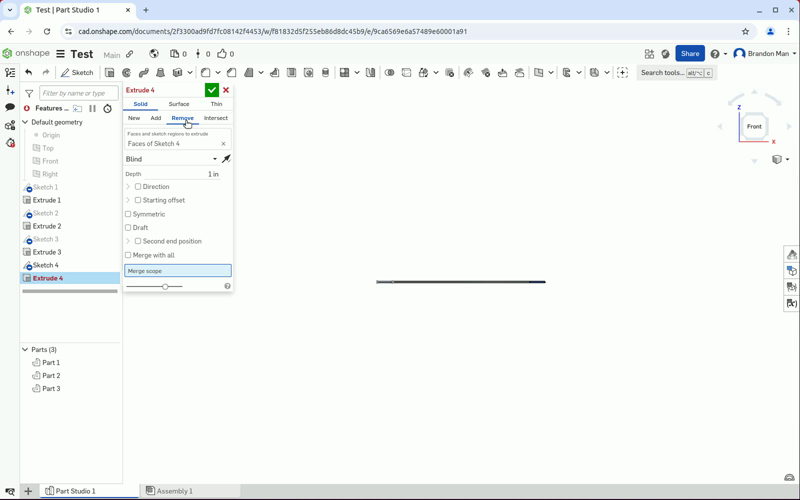
key(tab, 4)
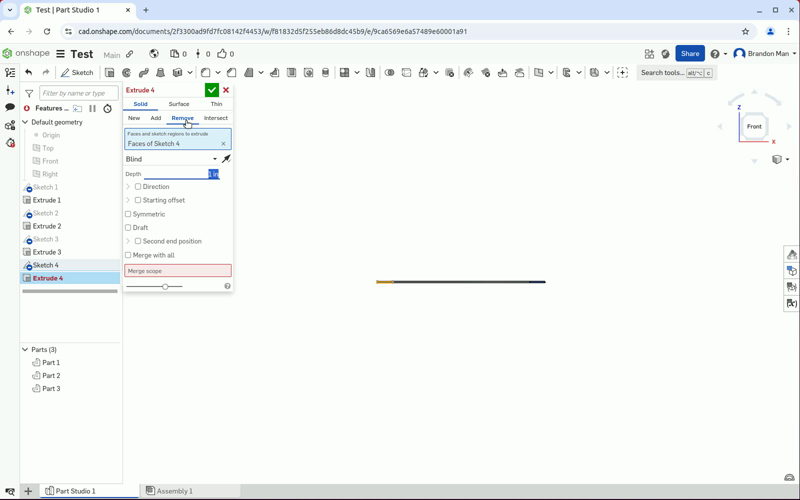
text(-12.036)
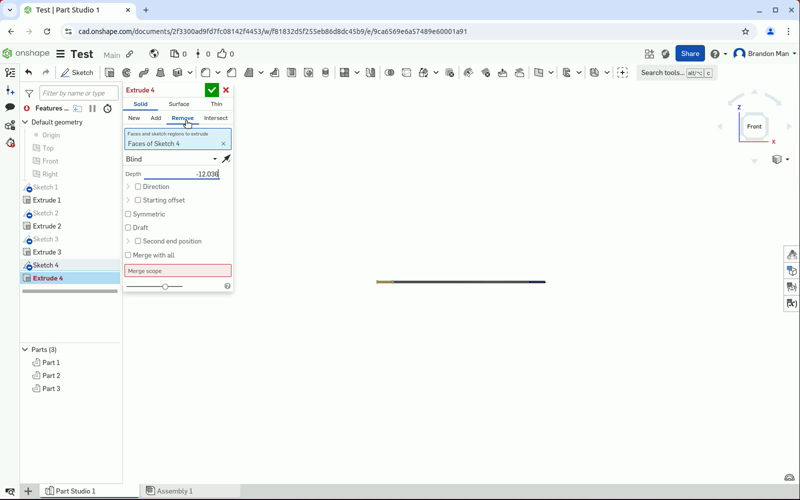
key(tab, 6)
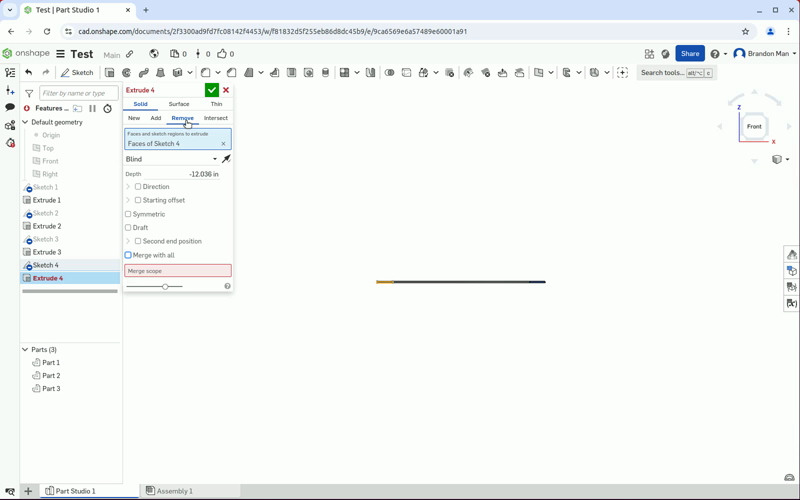
key(space)
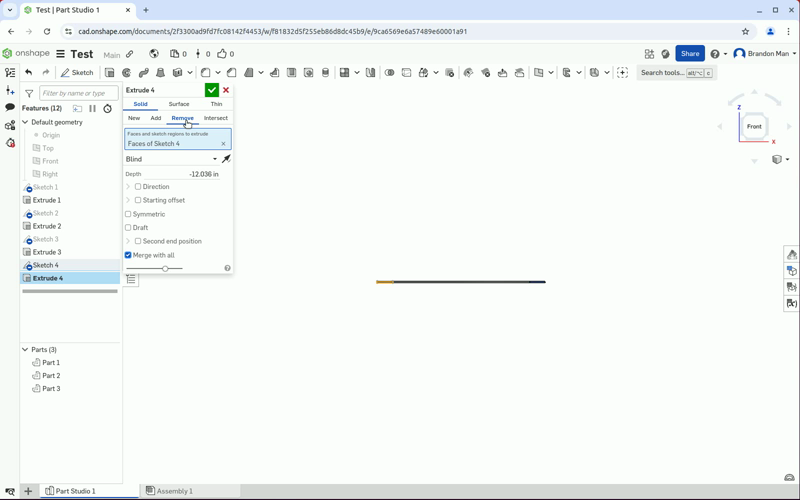
key(enter)
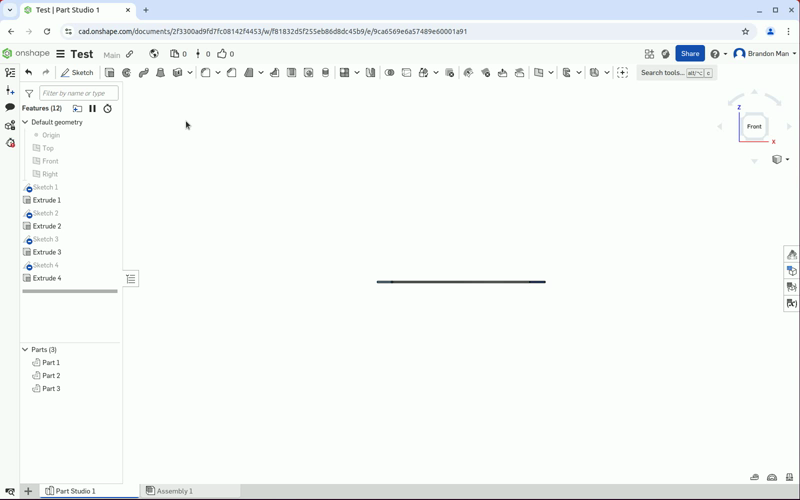
key(shift+h)
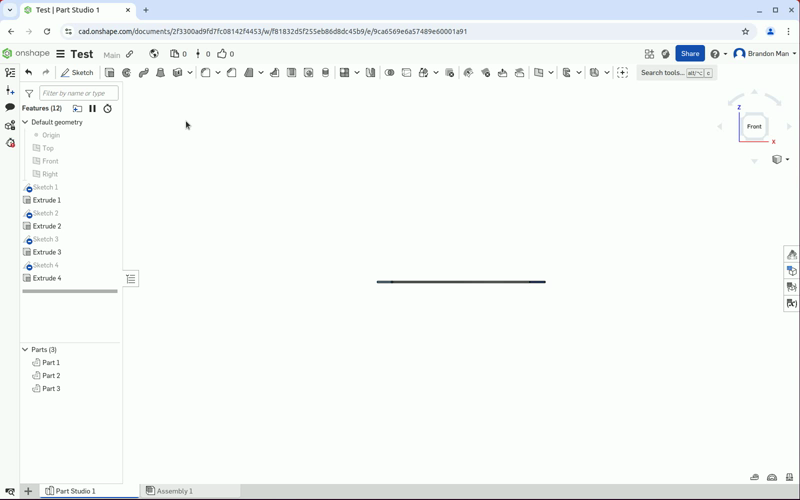
key(shift+h)
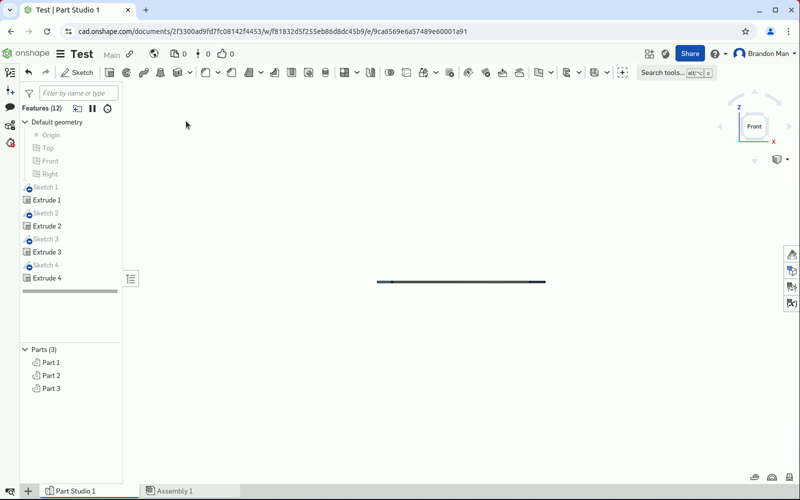
mouse_move(73, 189)
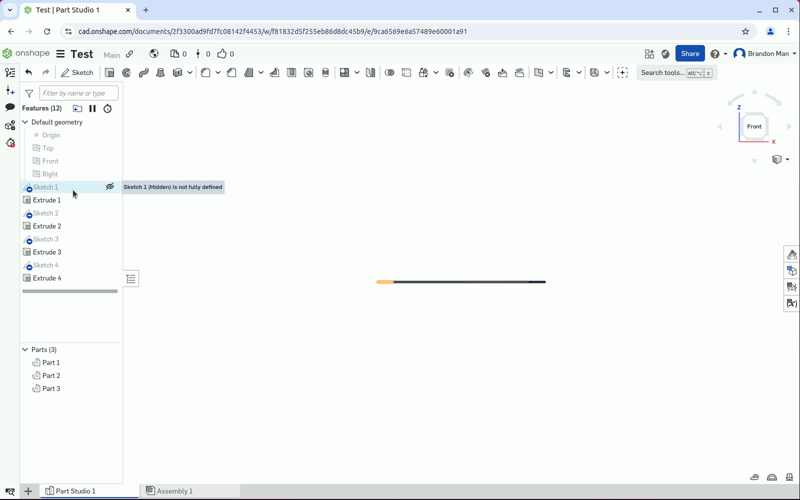
click(73, 189)
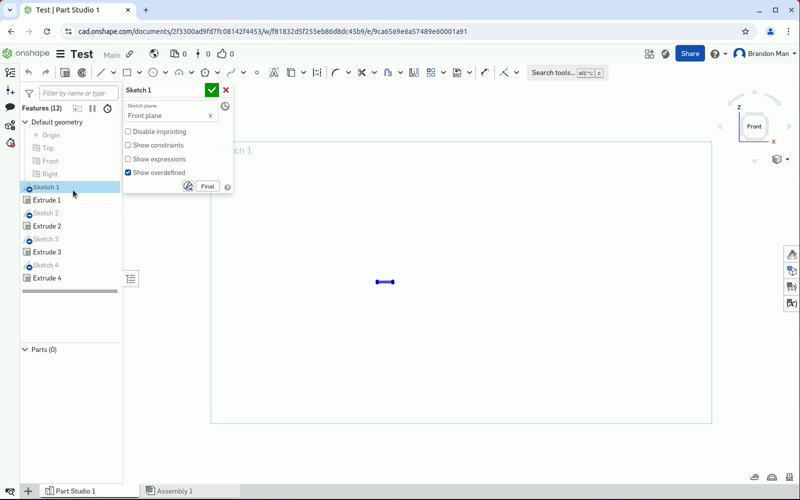
mouse_move(229, 92)
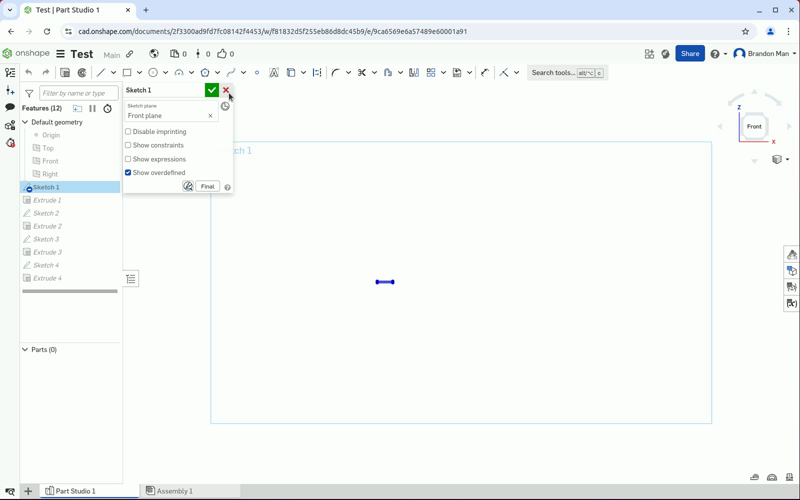
click(229, 92)
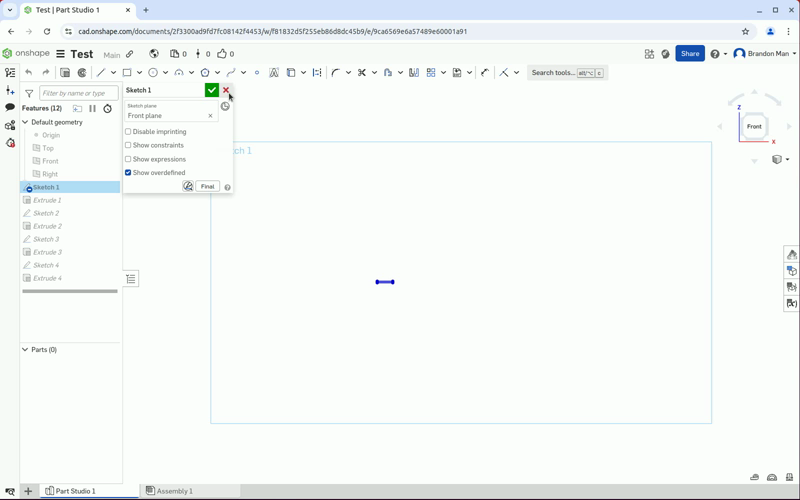
key(shift+s)
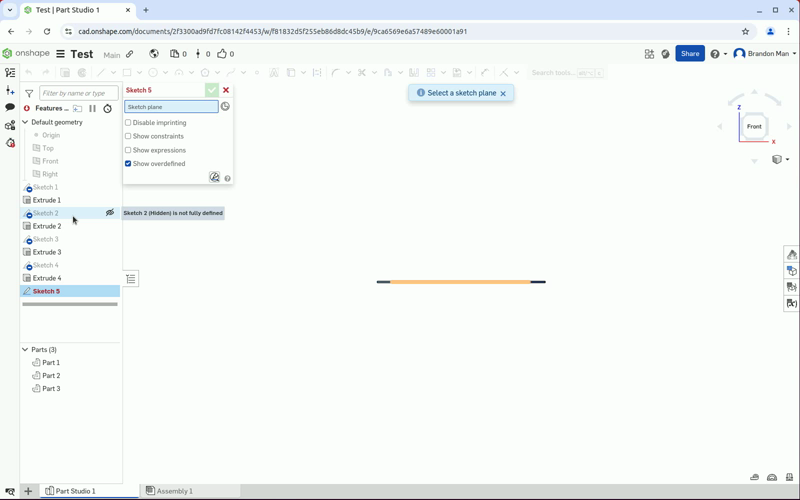
scroll(3)
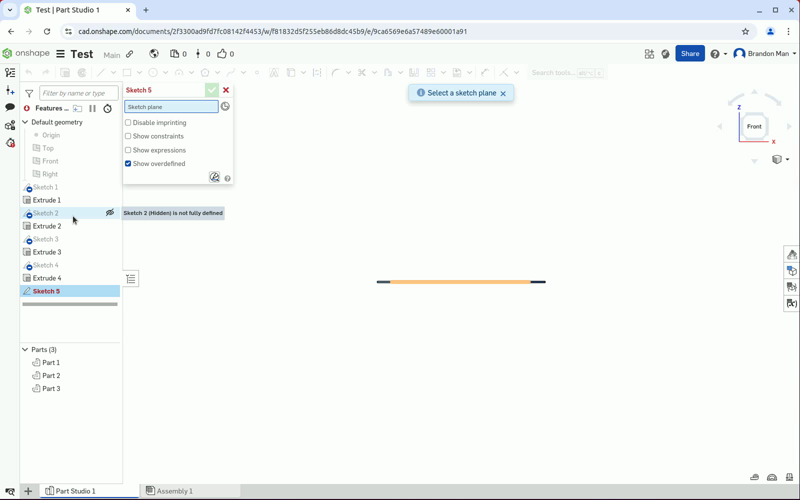
mouse_move(73, 163)
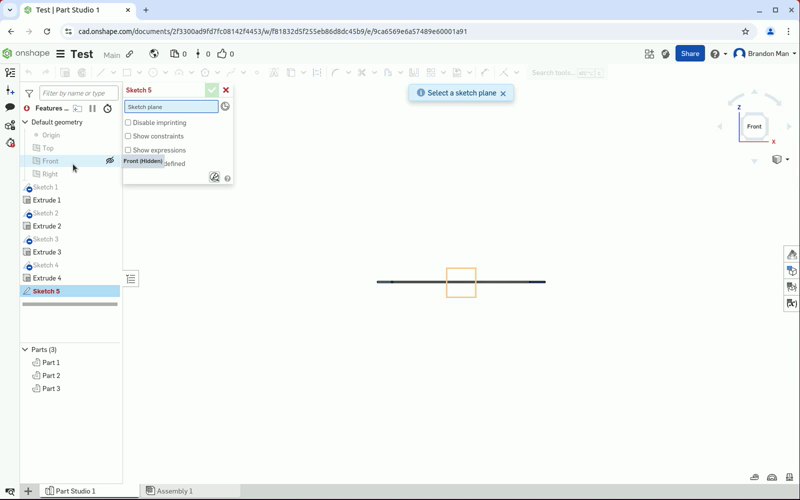
click(73, 163)
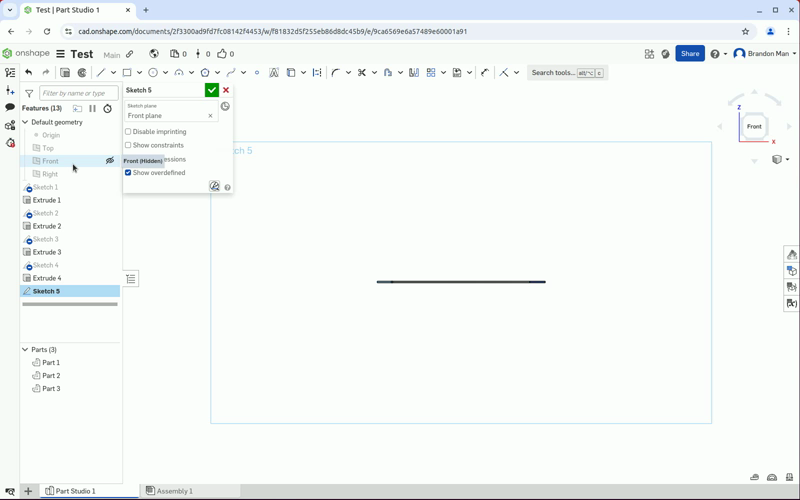
mouse_move(73, 352)
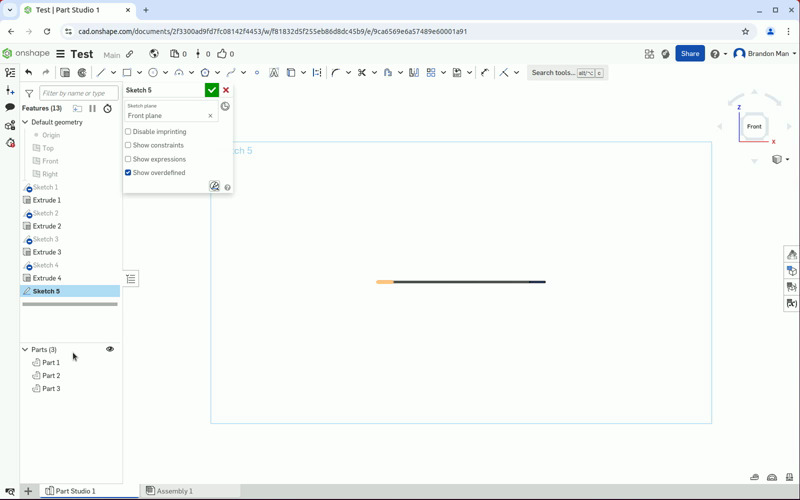
key(y)
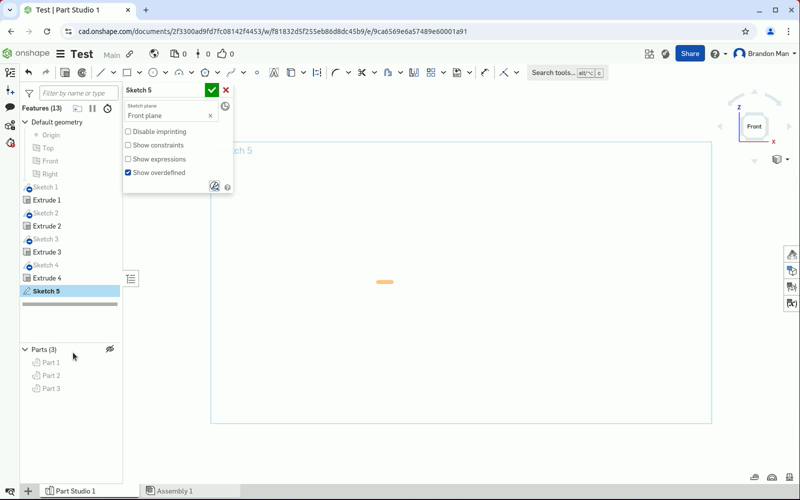
key(l)
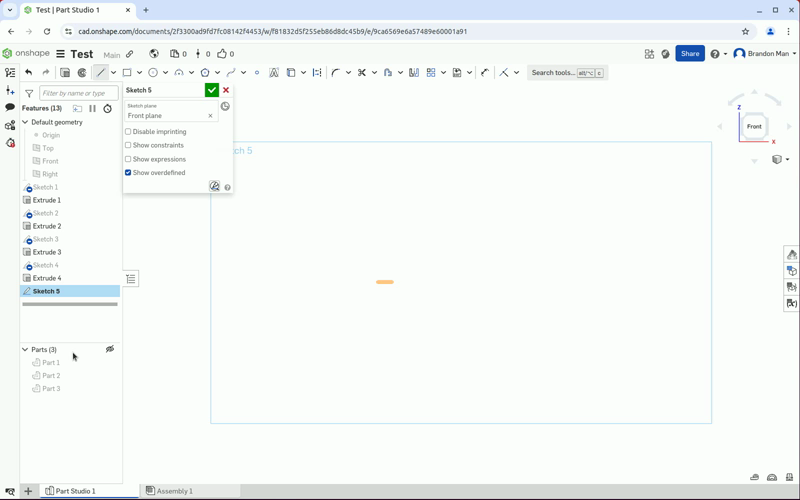
key_down(shift)
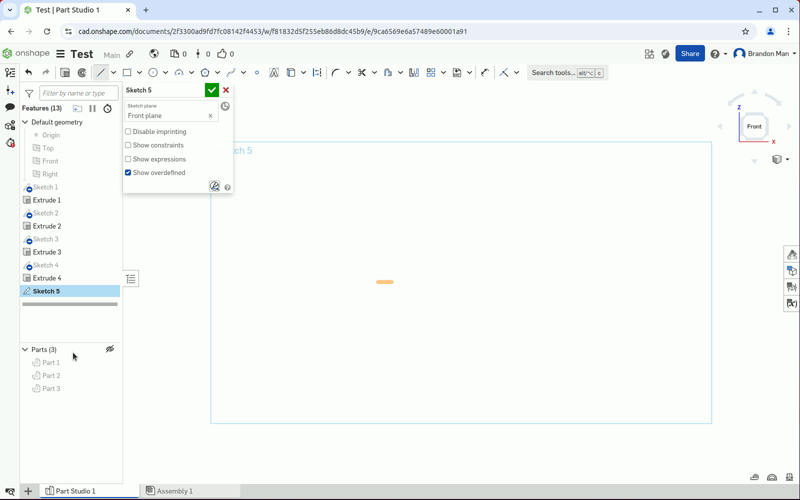
mouse_move(529, 282)
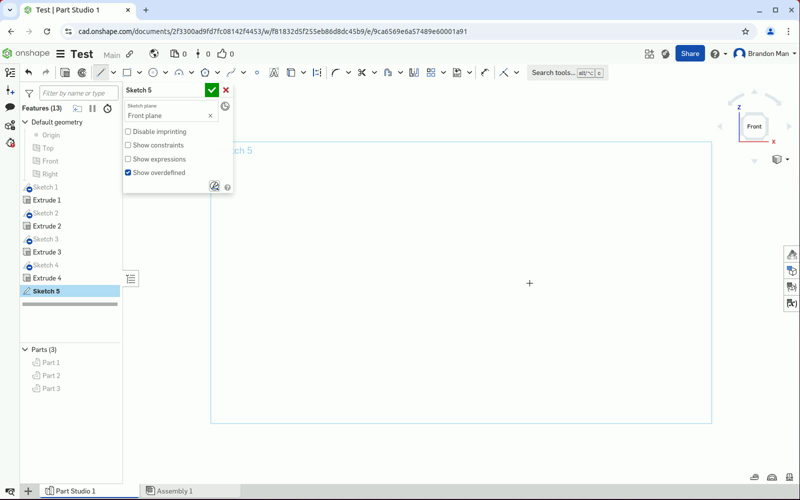
click(529, 282)
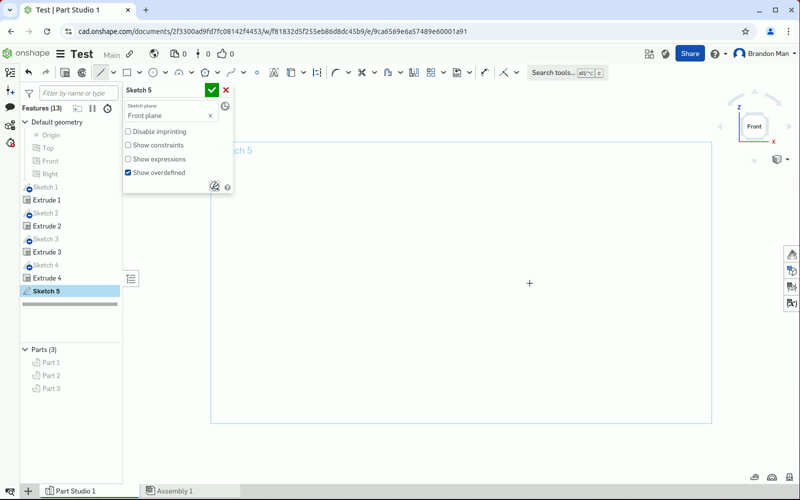
key_up(shift)
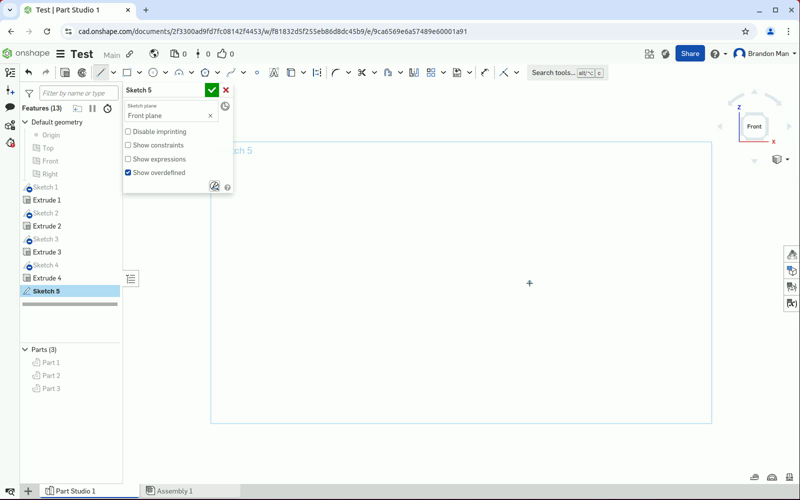
key_down(shift)
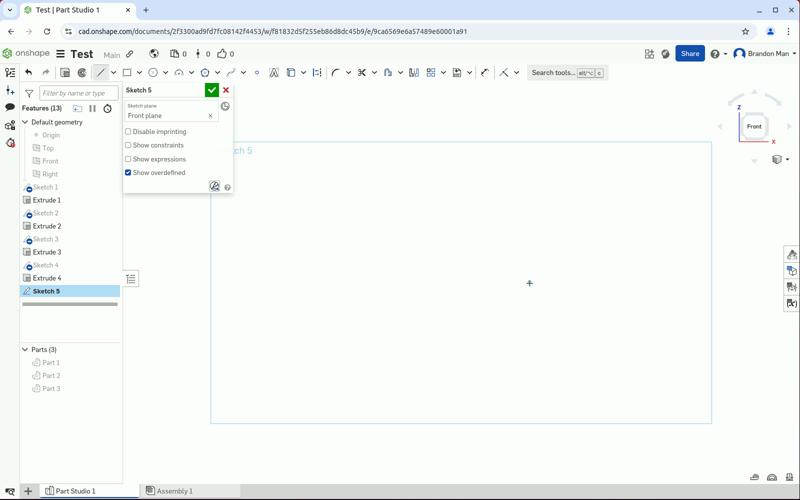
mouse_move(559, 282)
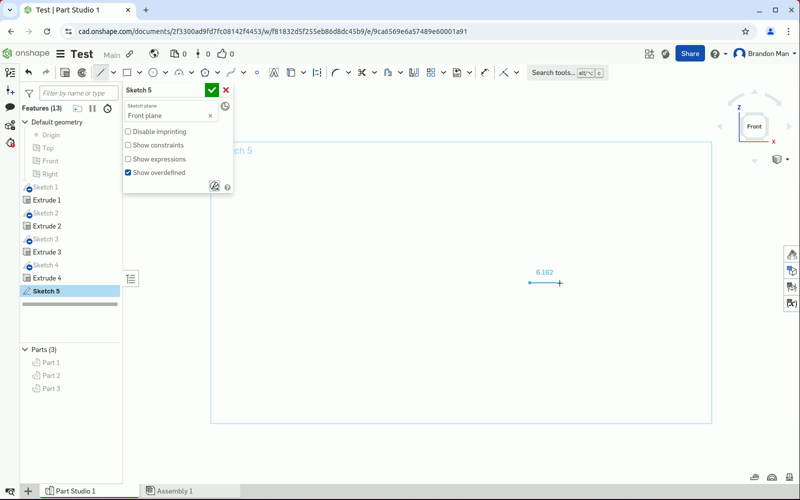
mouse_move(545, 282)
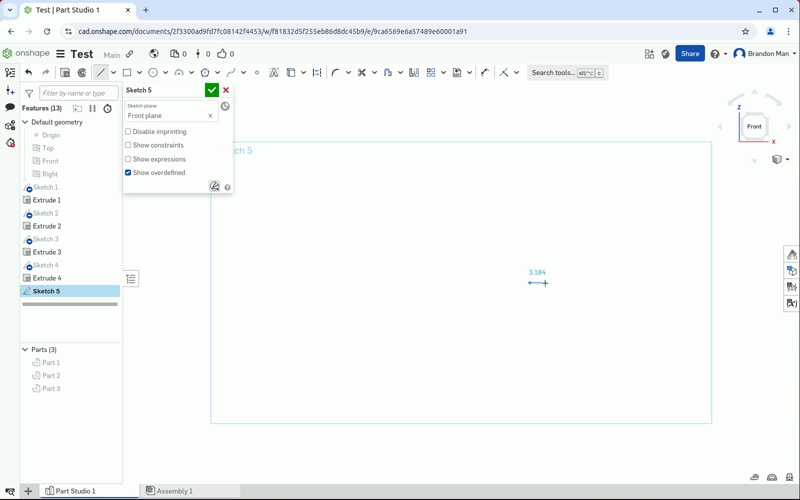
click(545, 282)
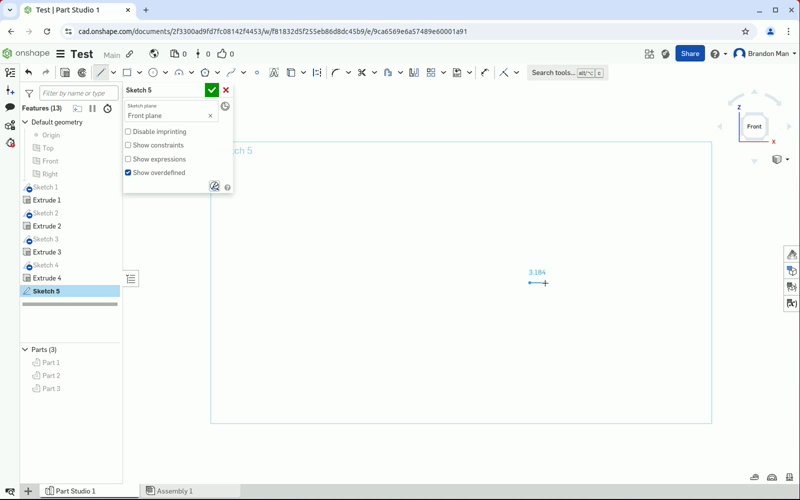
key_up(shift)
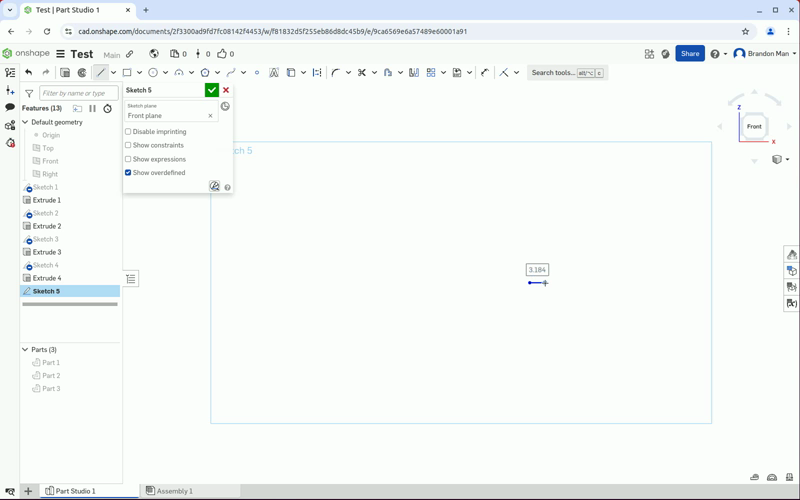
key_down(shift)
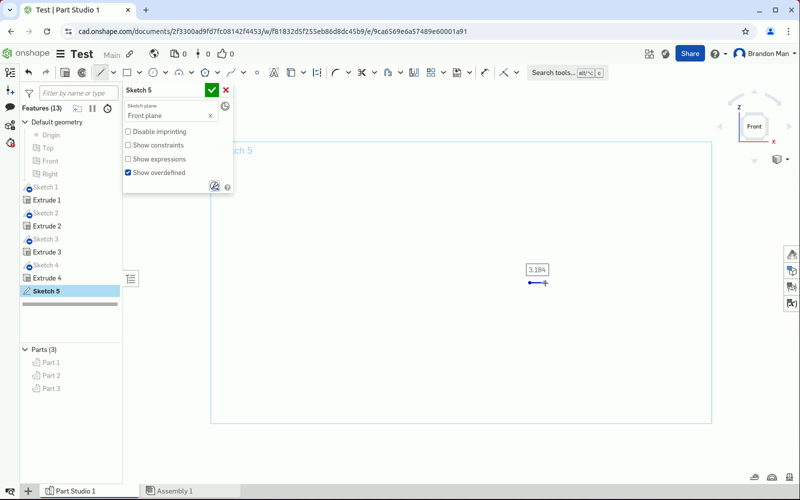
mouse_move(575, 282)
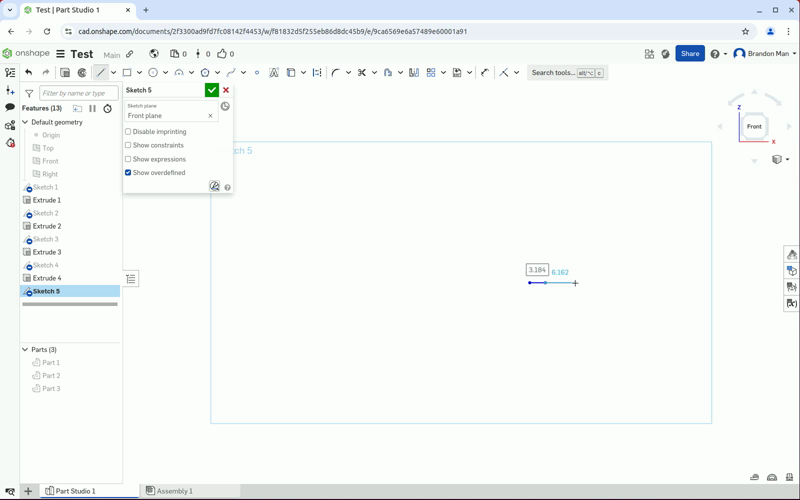
mouse_move(545, 281)
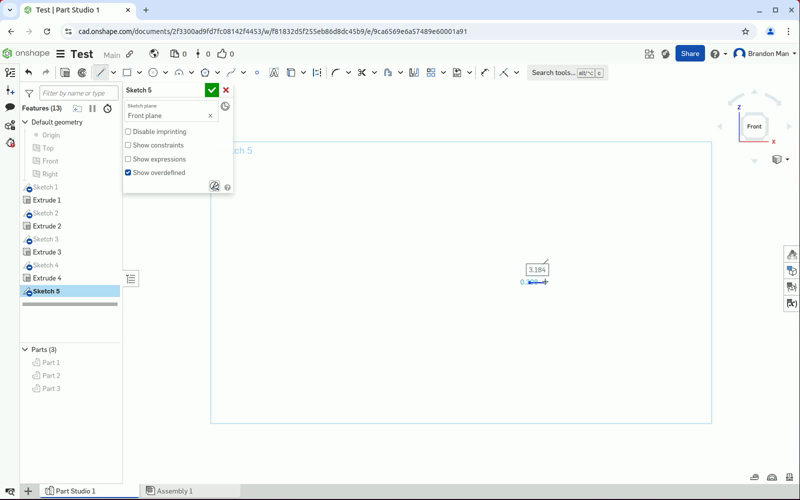
scroll(6)
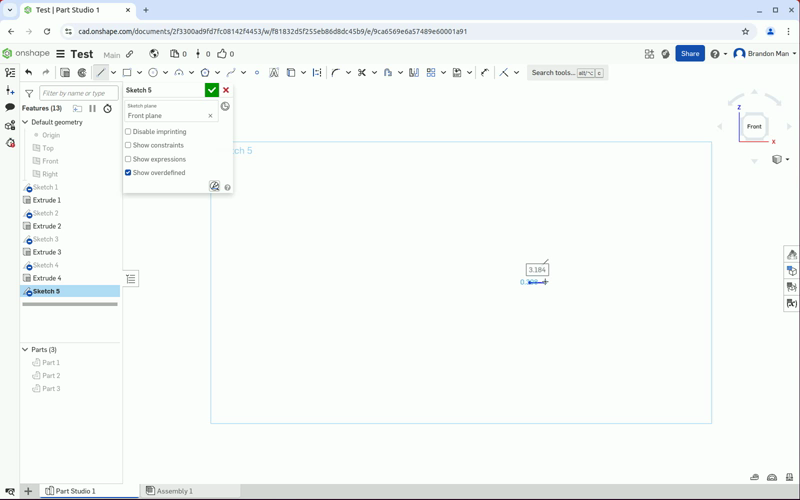
scroll(6)
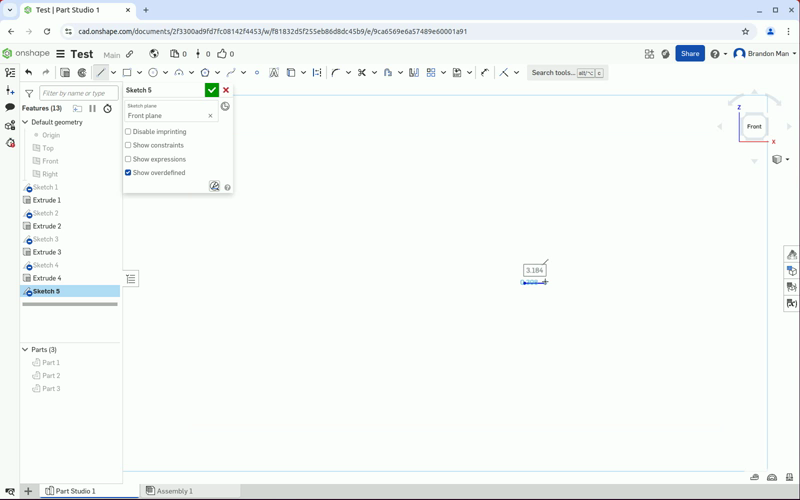
scroll(6)
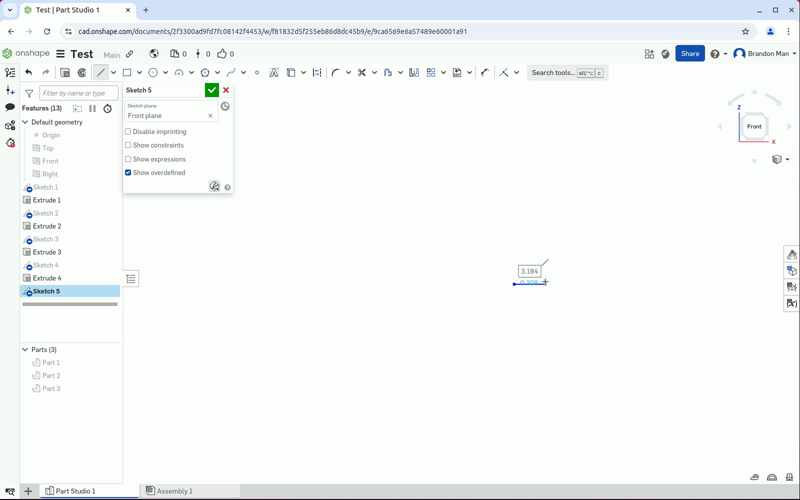
scroll(6)
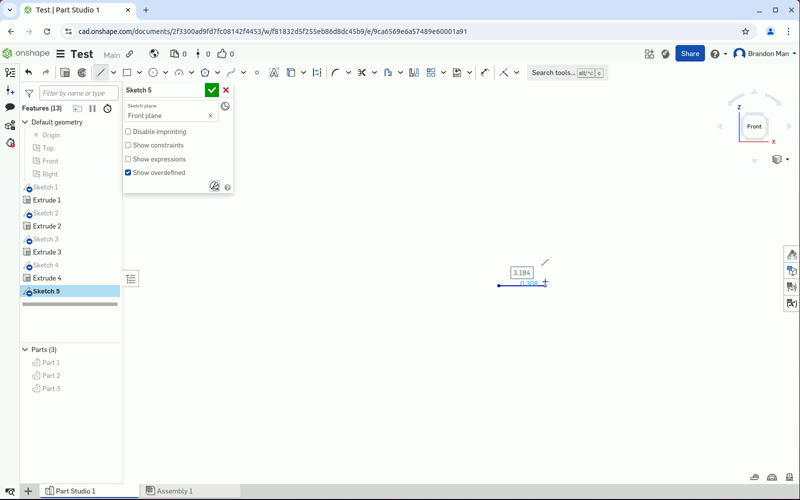
scroll(6)
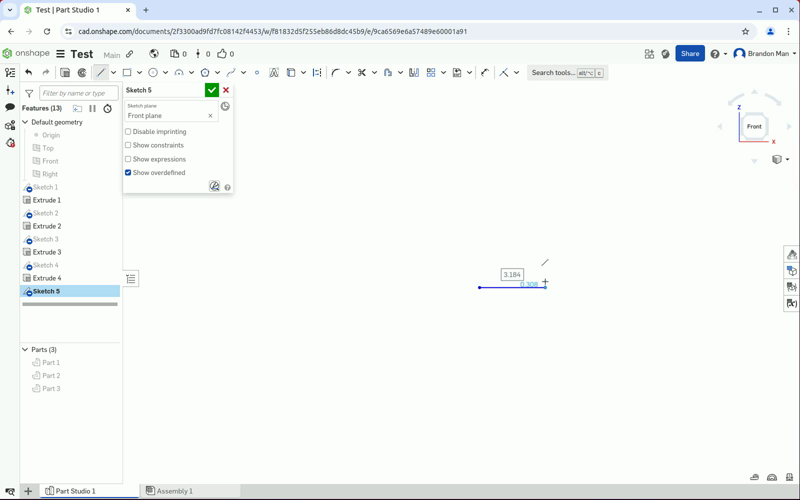
scroll(6)
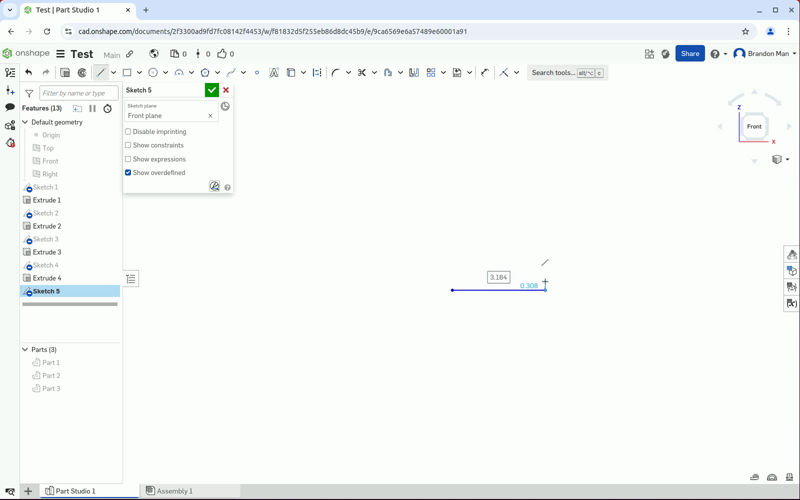
scroll(6)
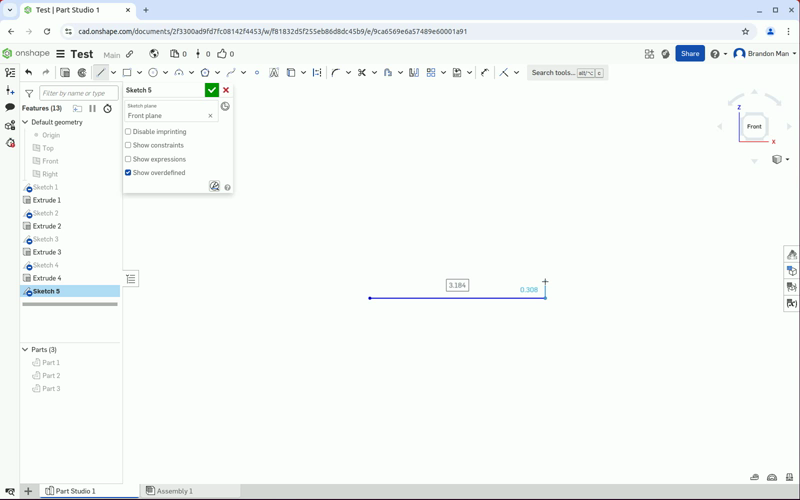
click(545, 281)
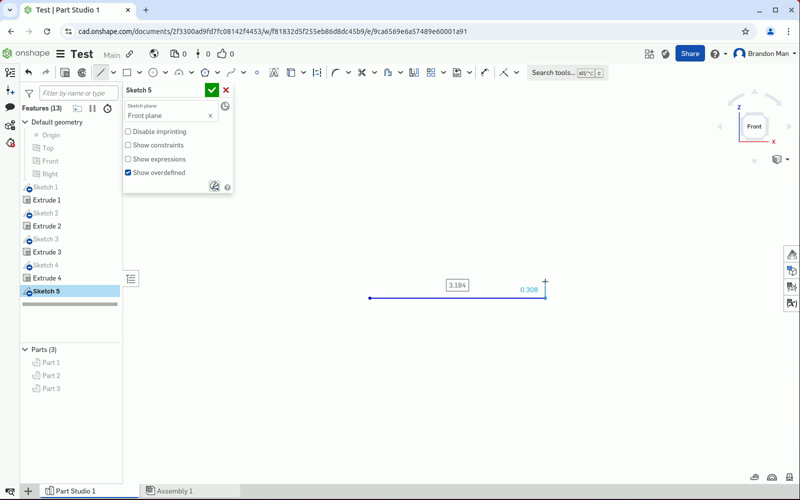
scroll(-6)
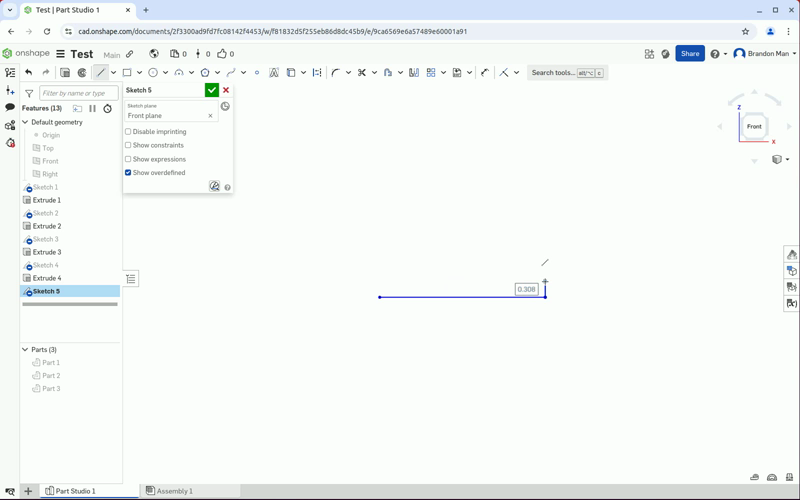
scroll(-6)
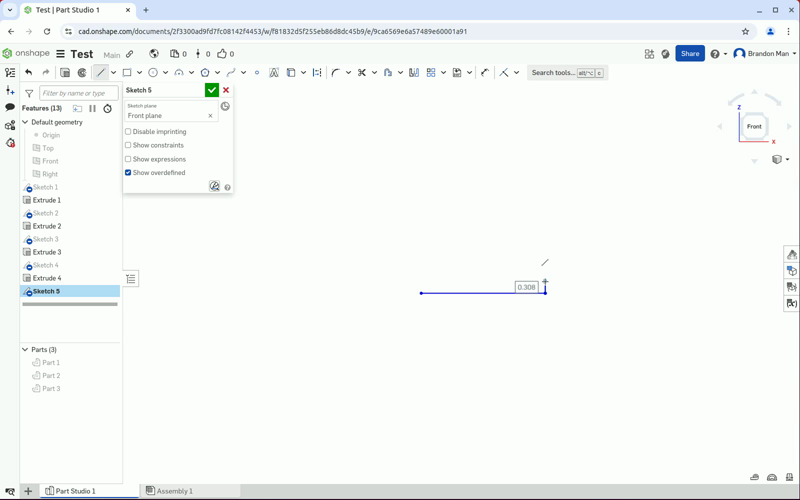
scroll(-6)
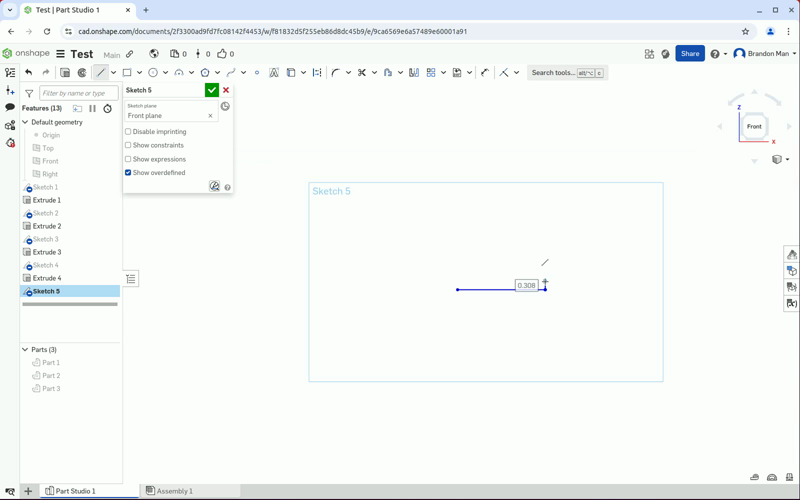
scroll(-6)
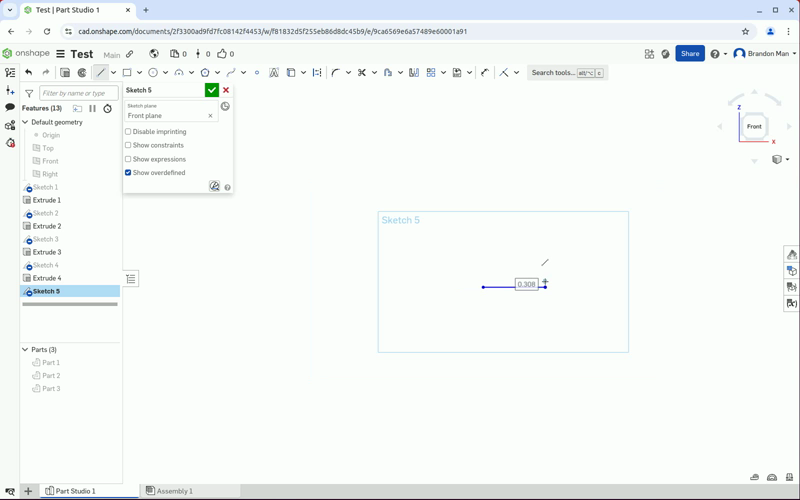
scroll(-6)
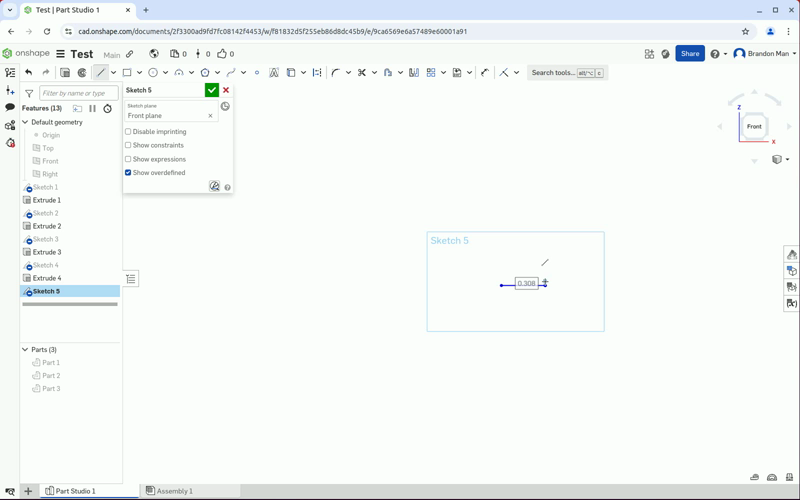
scroll(-6)
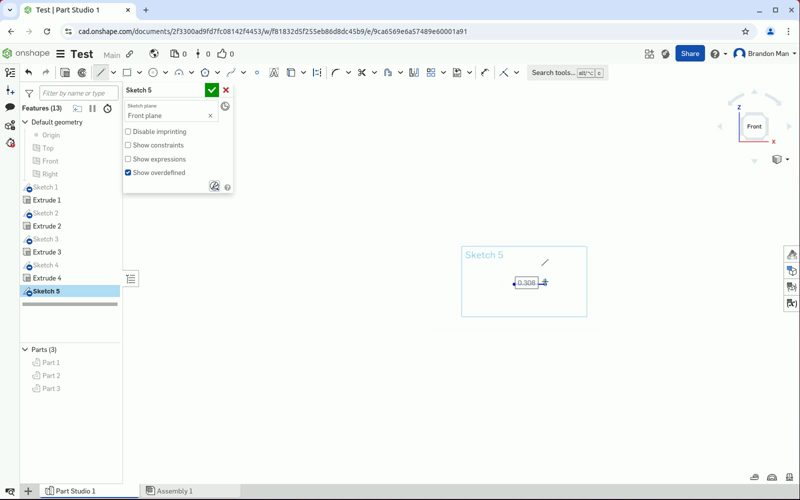
scroll(-6)
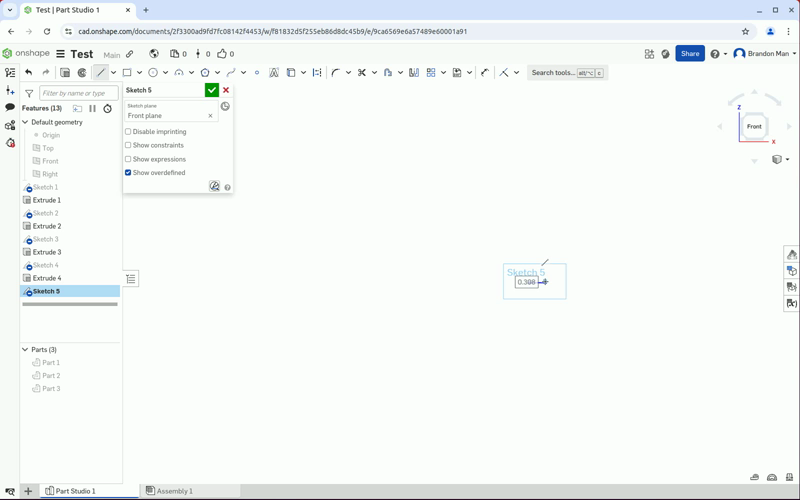
key_up(shift)
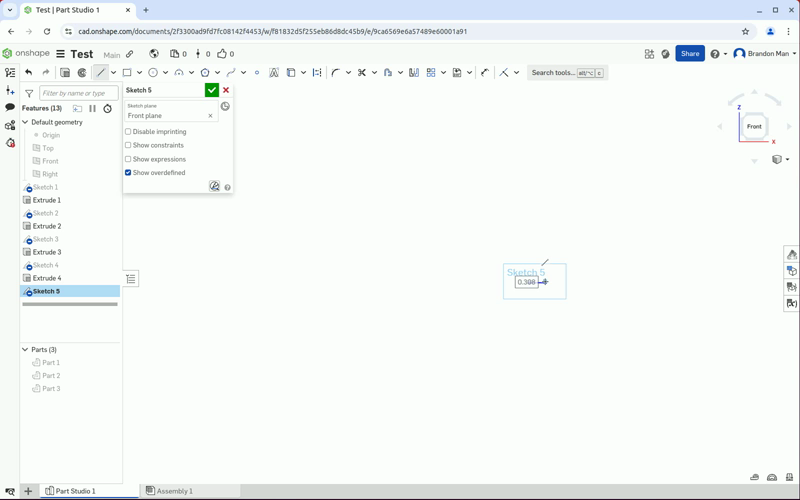
key_down(shift)
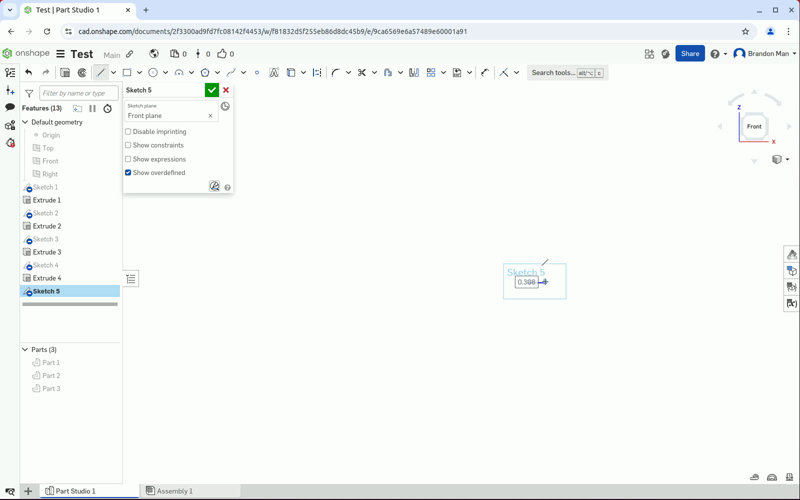
mouse_move(575, 281)
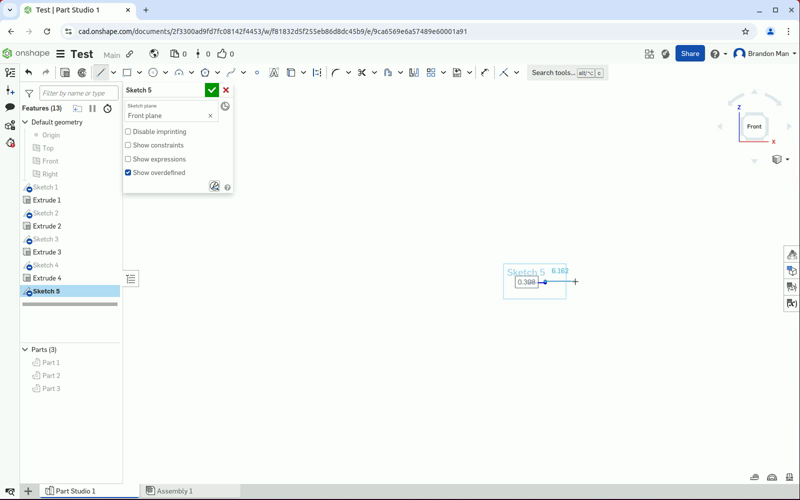
mouse_move(529, 281)
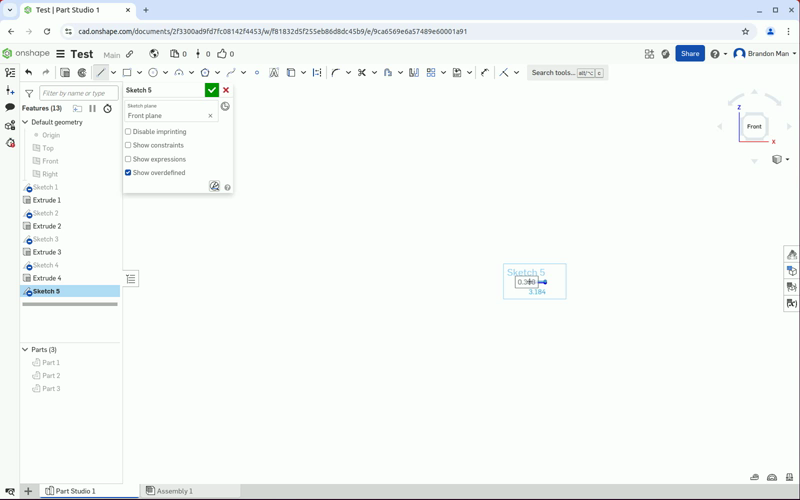
scroll(6)
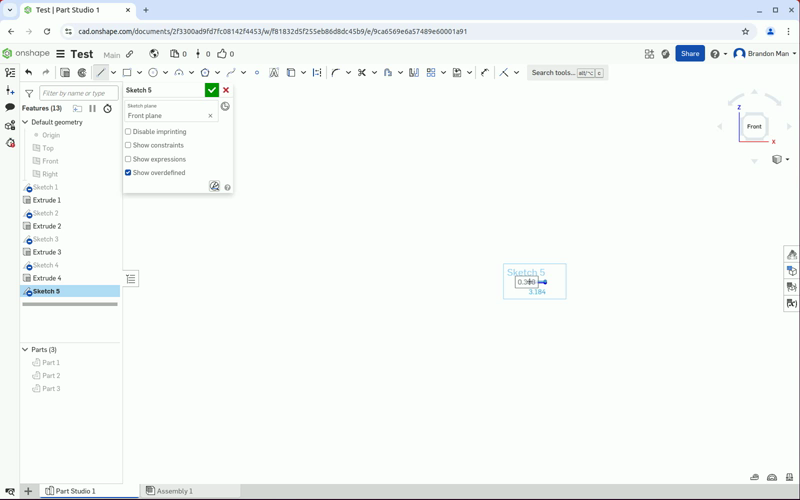
scroll(6)
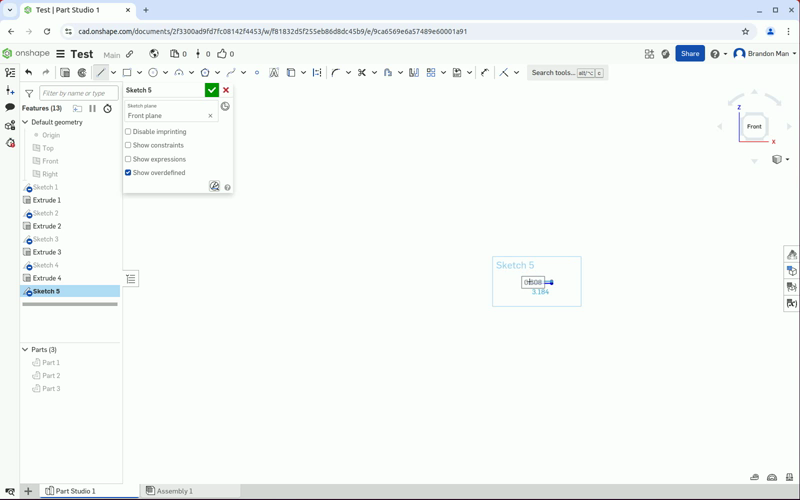
scroll(6)
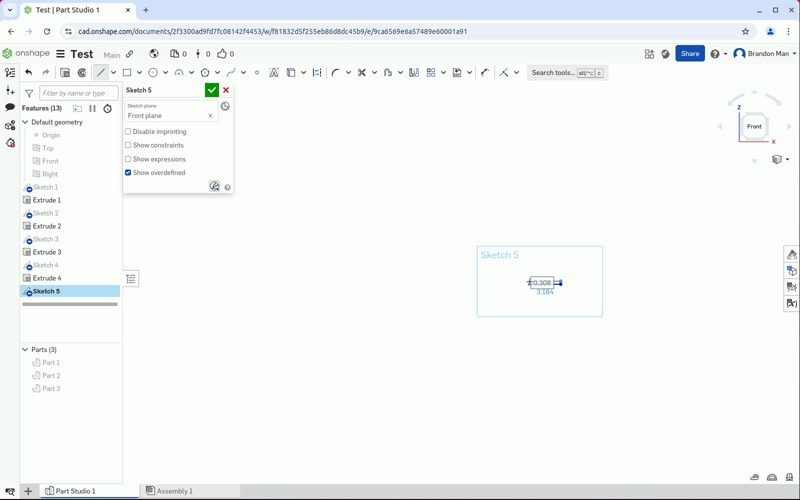
scroll(6)
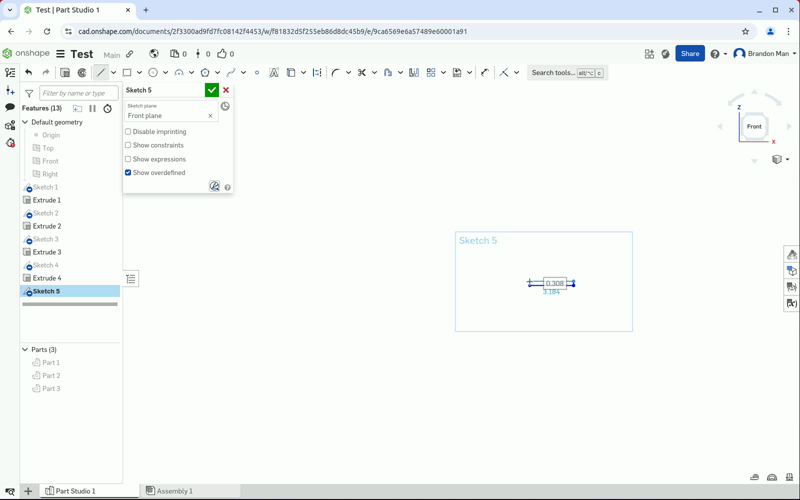
scroll(6)
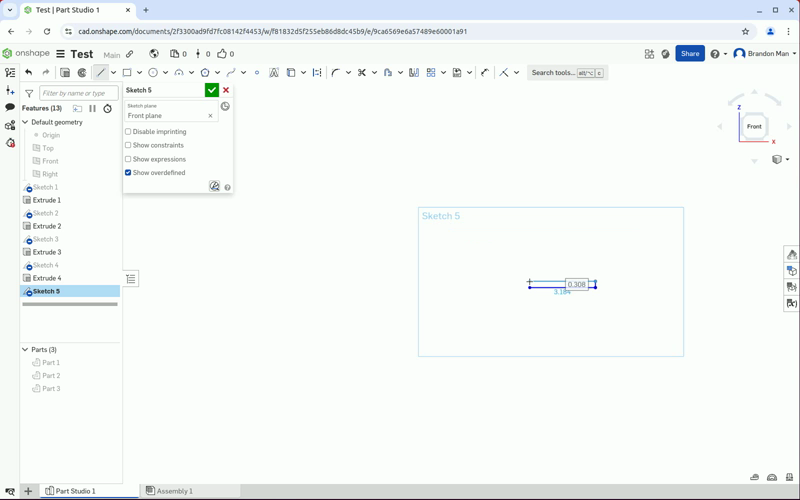
scroll(6)
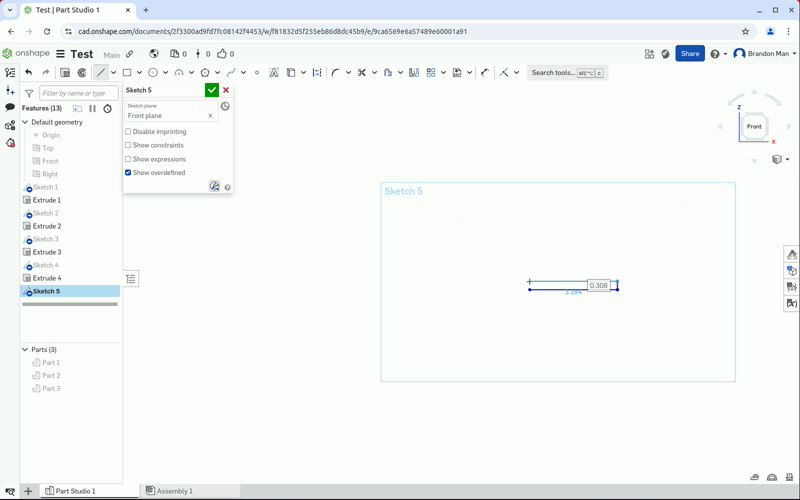
scroll(6)
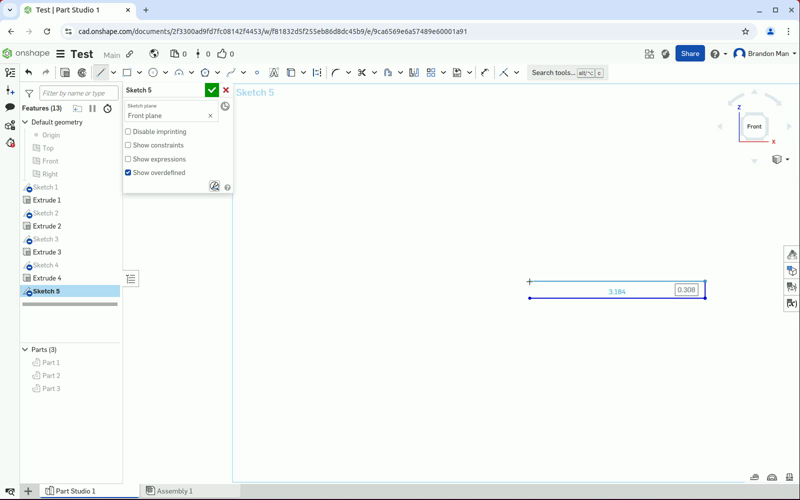
click(529, 281)
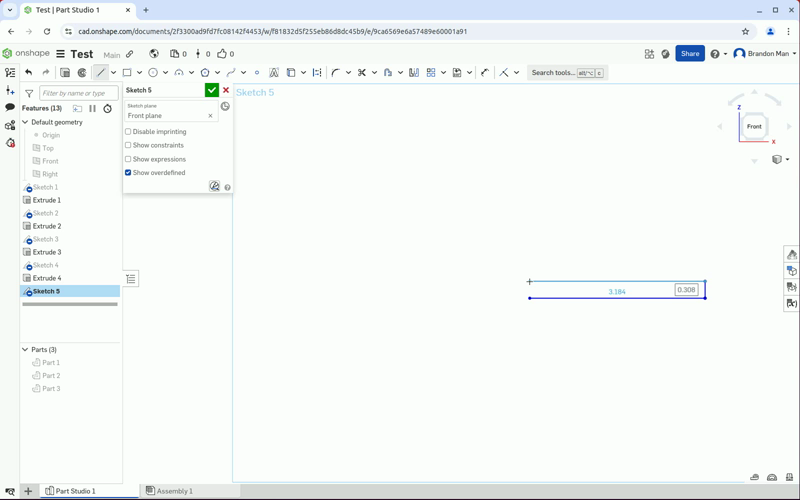
scroll(-6)
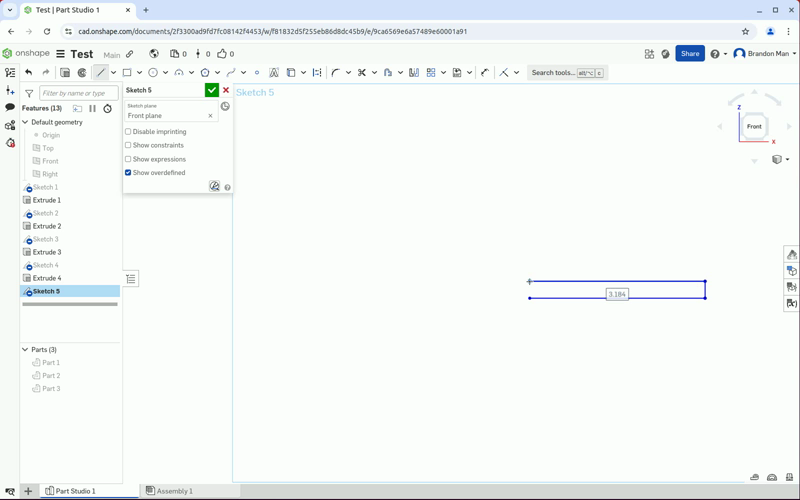
scroll(-6)
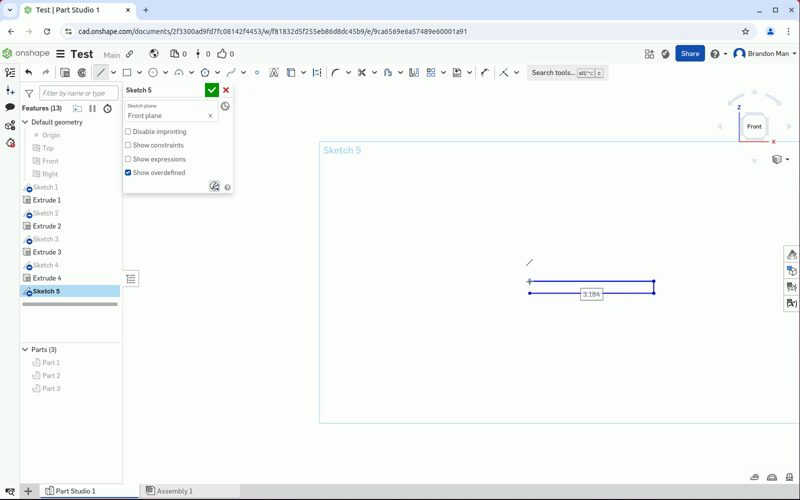
scroll(-6)
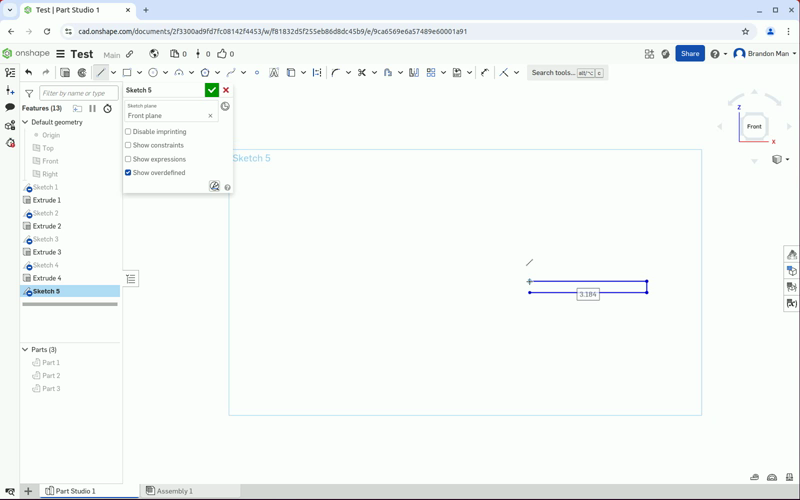
scroll(-6)
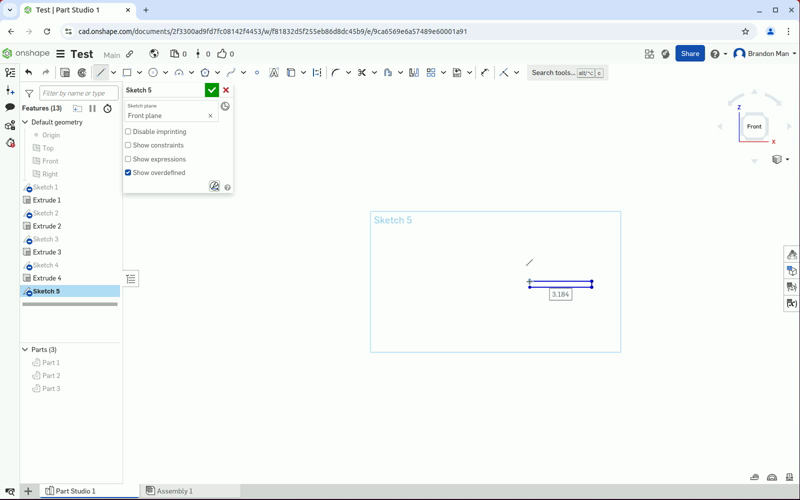
scroll(-6)
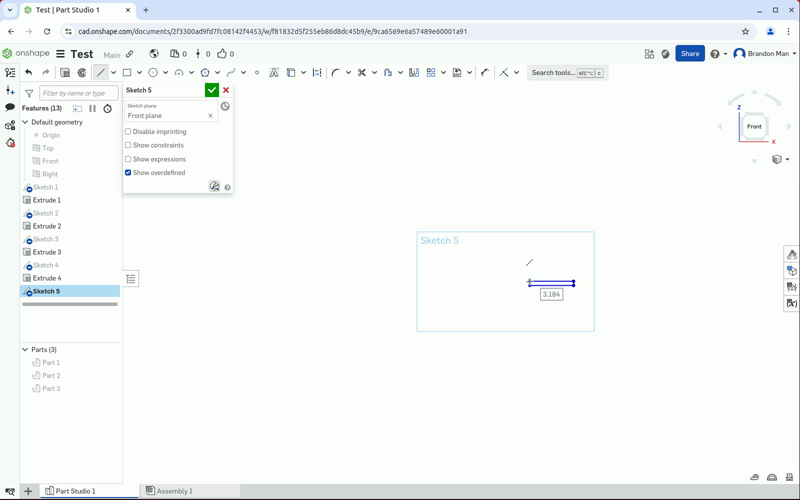
scroll(-6)
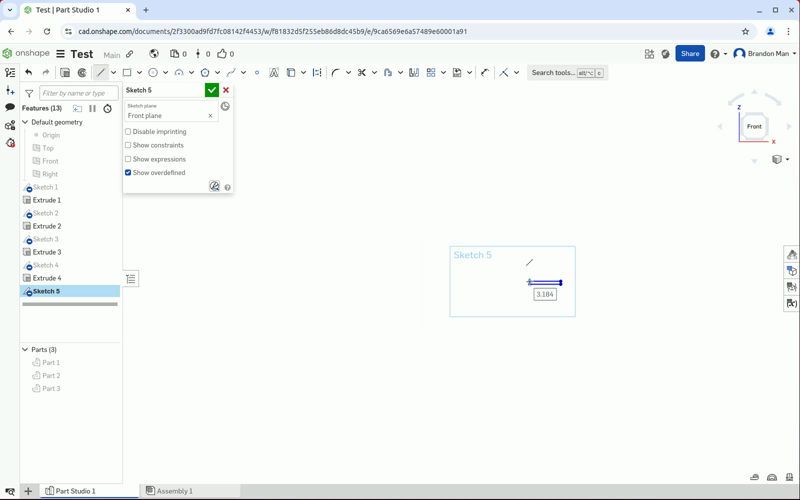
scroll(-6)
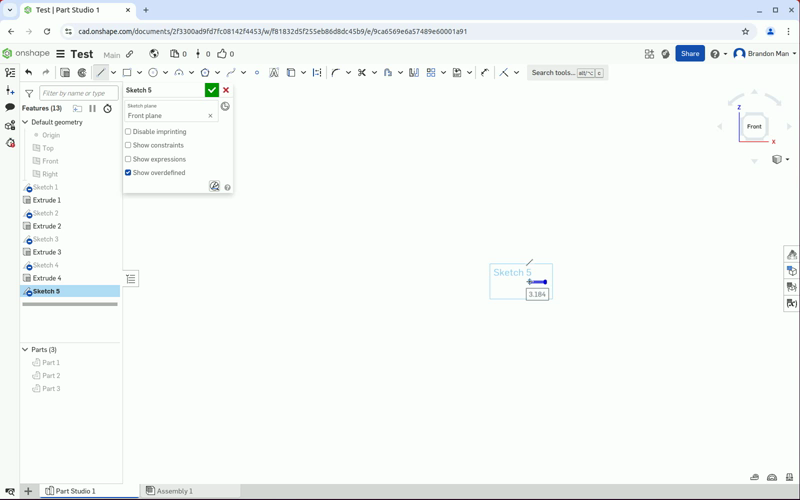
key_up(shift)
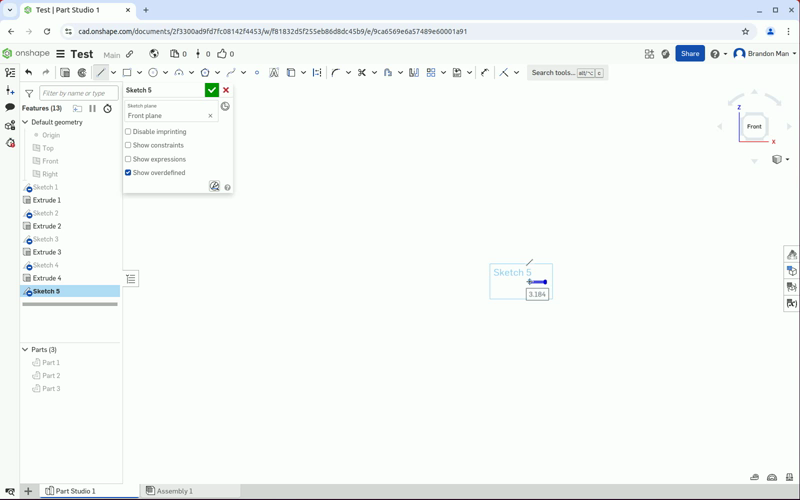
mouse_move(559, 281)
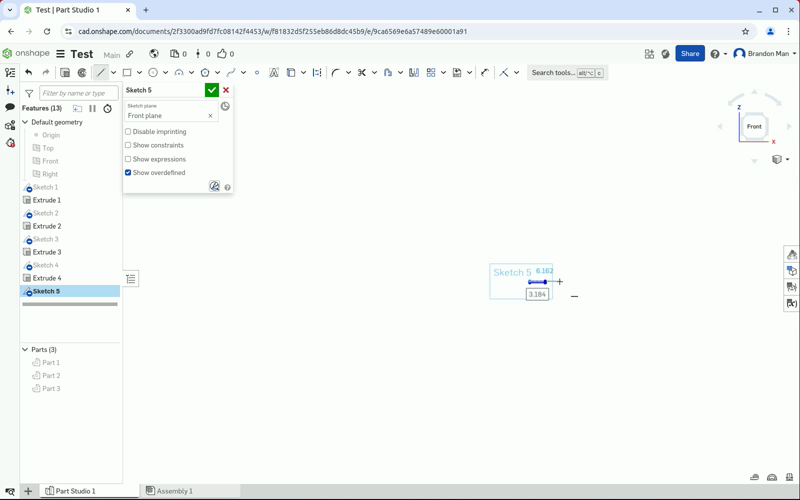
key_down(shift)
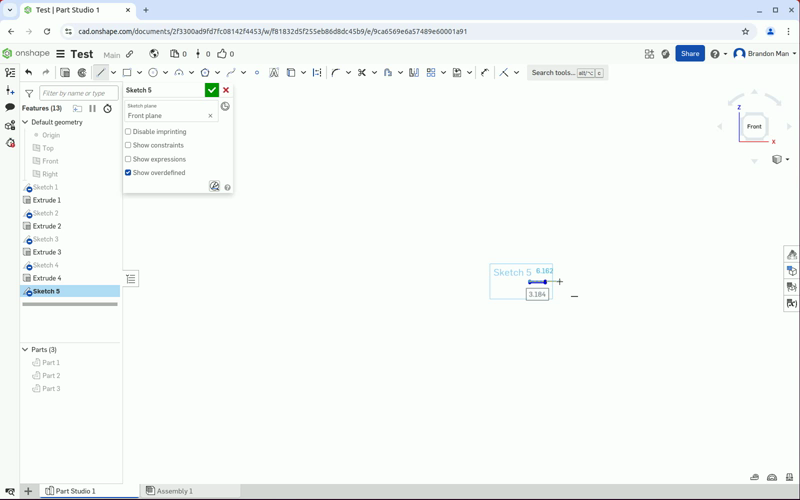
mouse_move(529, 282)
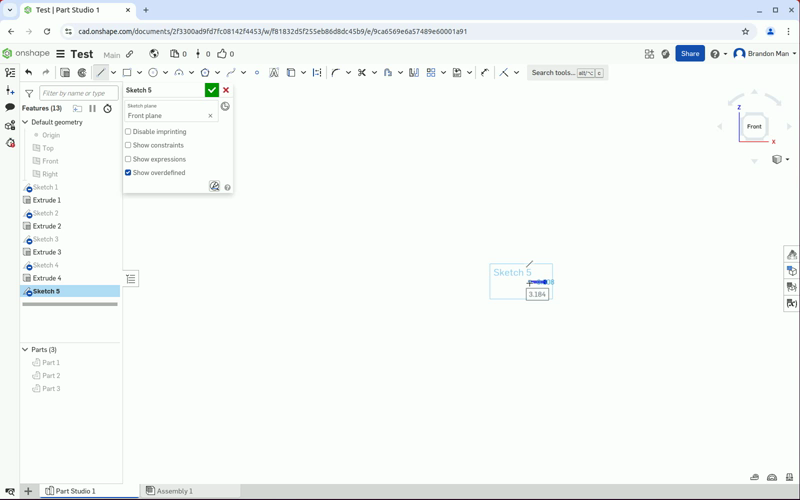
scroll(6)
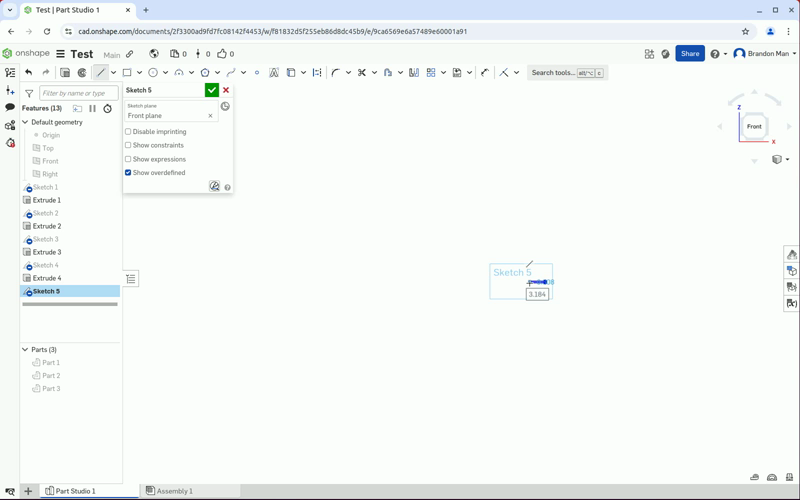
scroll(6)
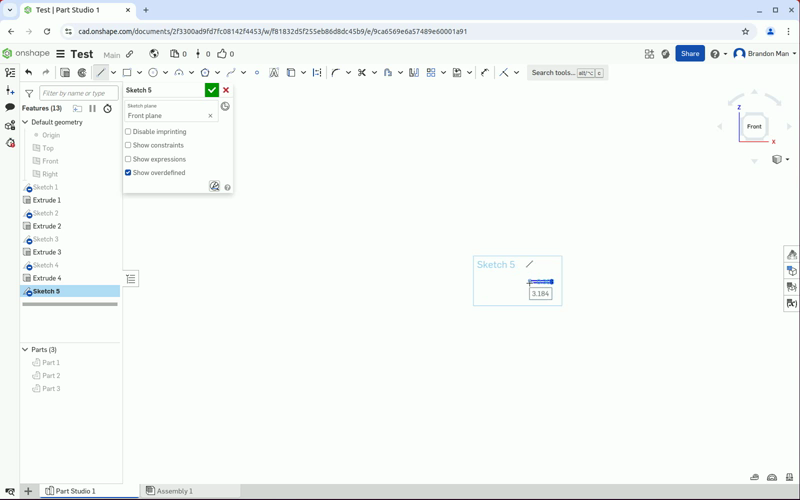
scroll(6)
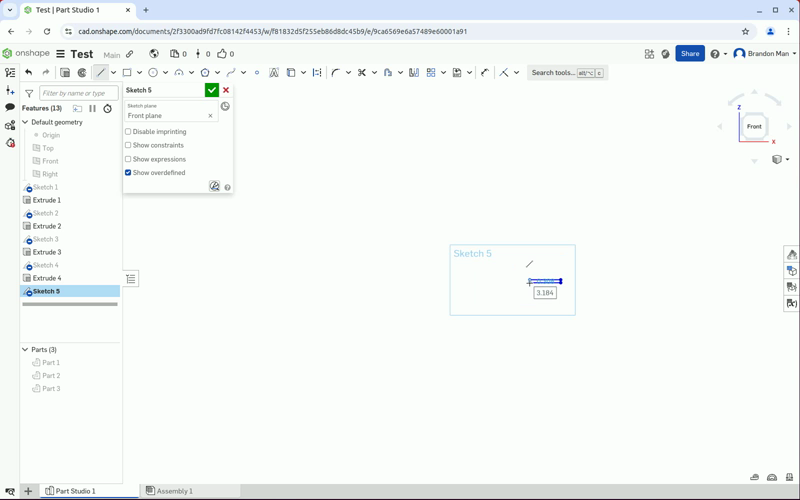
scroll(6)
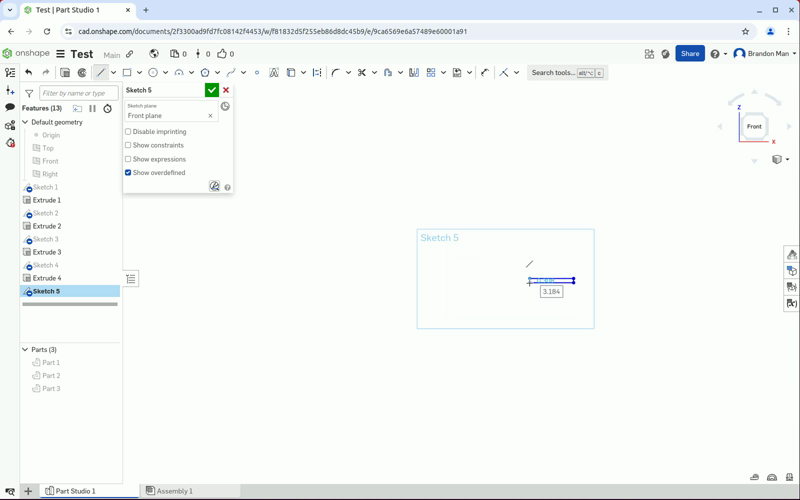
scroll(6)
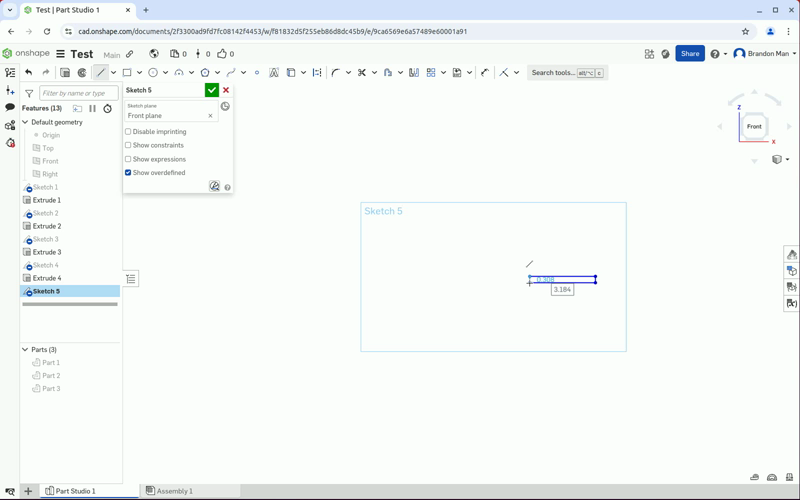
scroll(6)
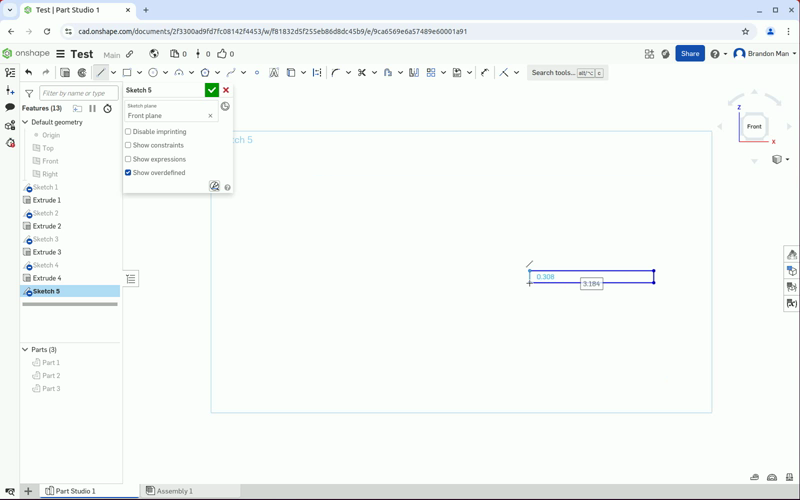
scroll(6)
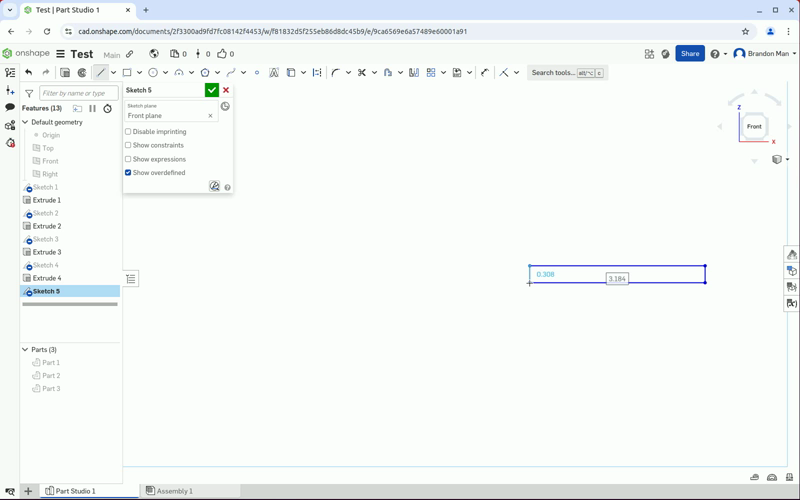
key_up(shift)
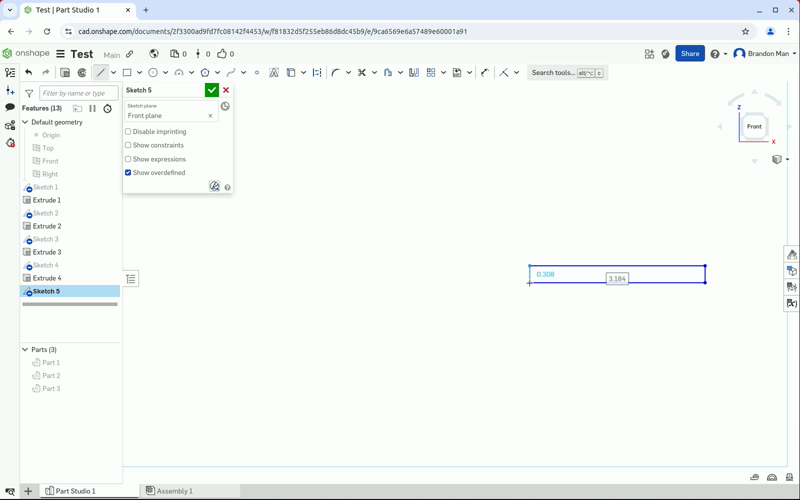
click(529, 282)
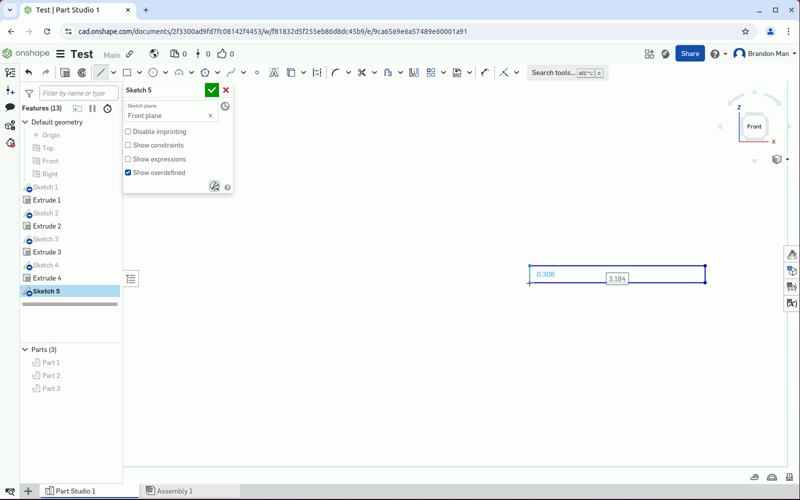
scroll(-6)
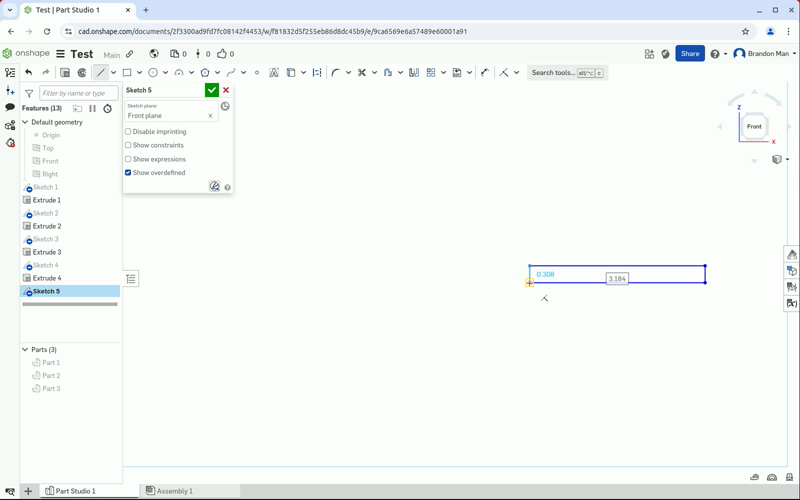
scroll(-6)
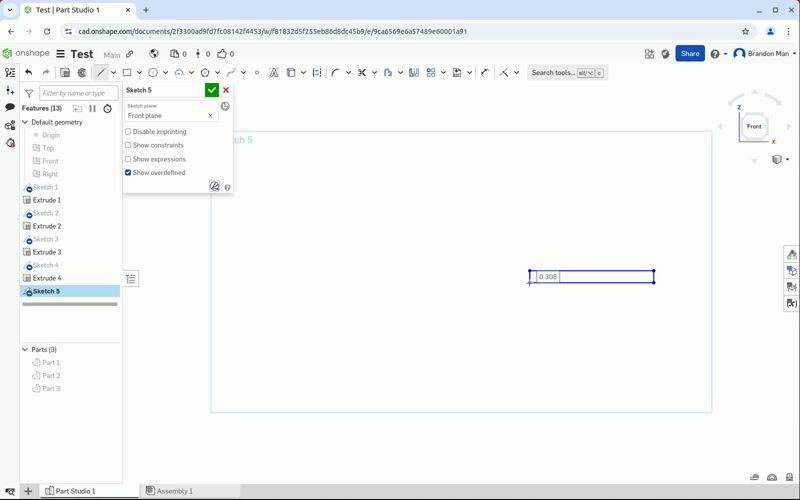
scroll(-6)
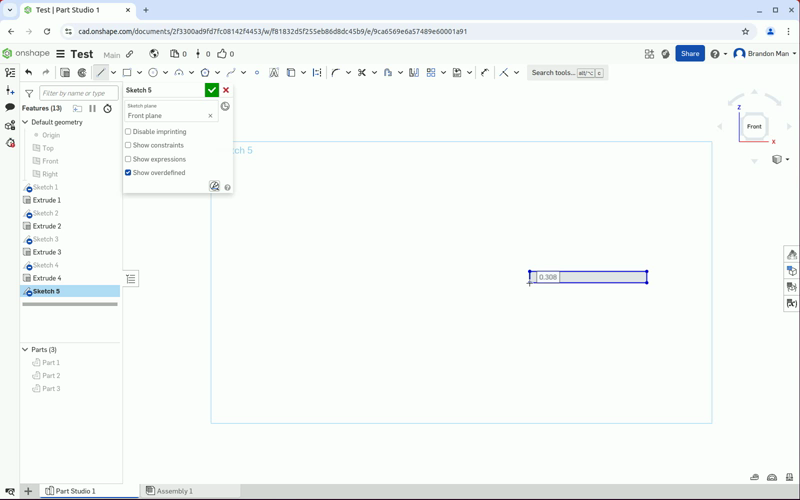
scroll(-6)
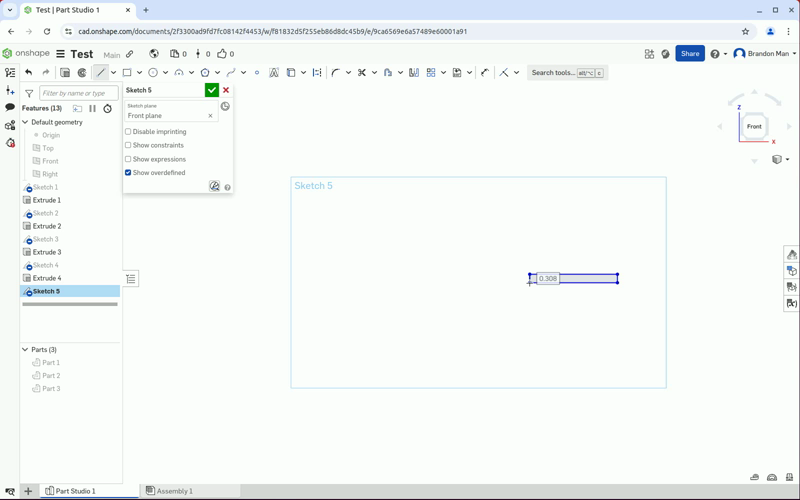
scroll(-6)
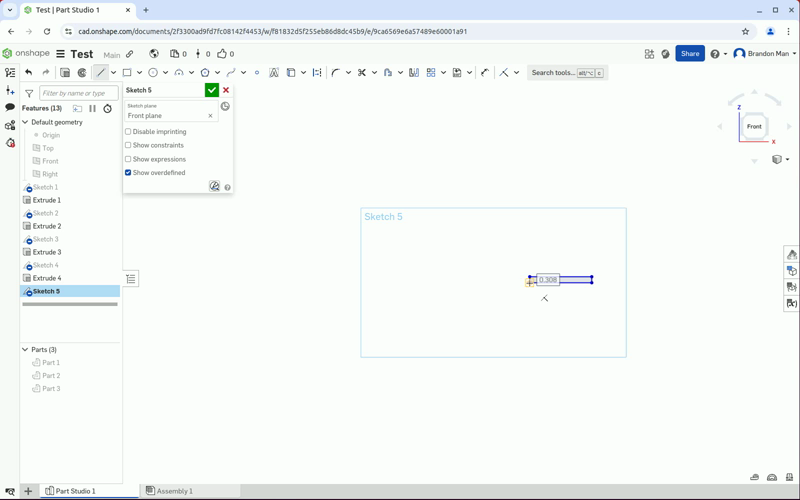
scroll(-6)
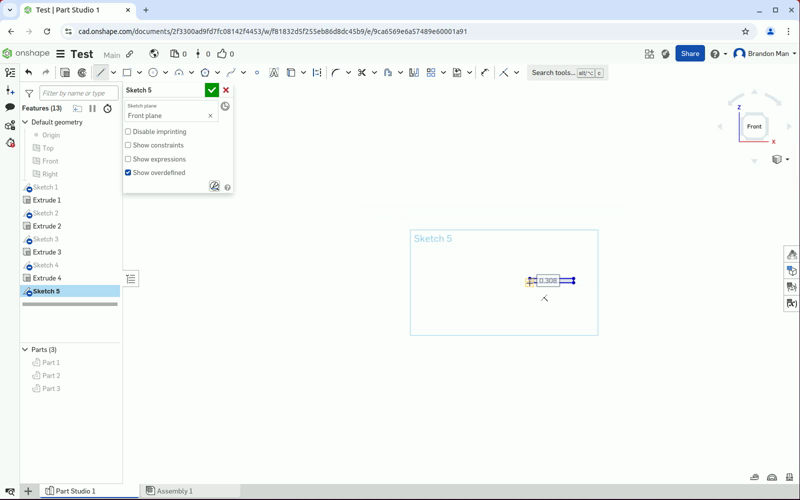
scroll(-6)
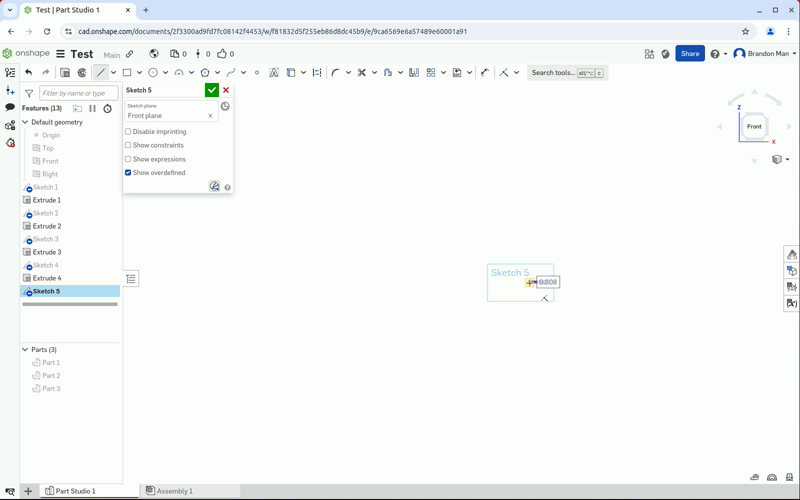
key(esc)
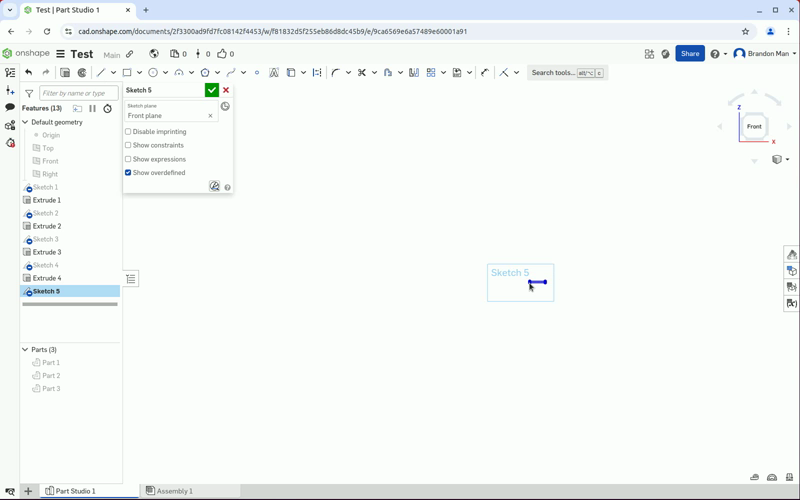
mouse_move(532, 282)
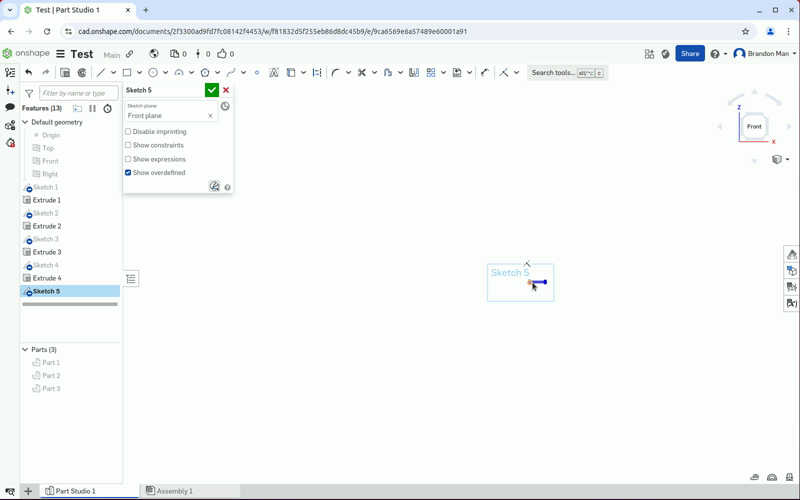
scroll(6)
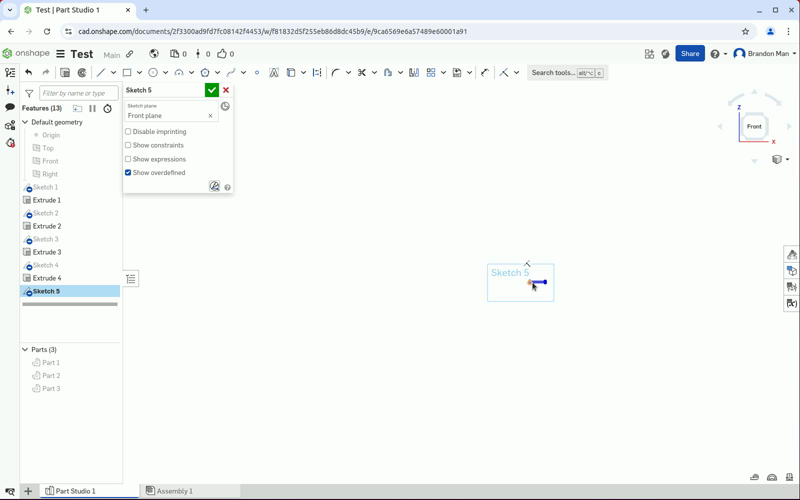
scroll(6)
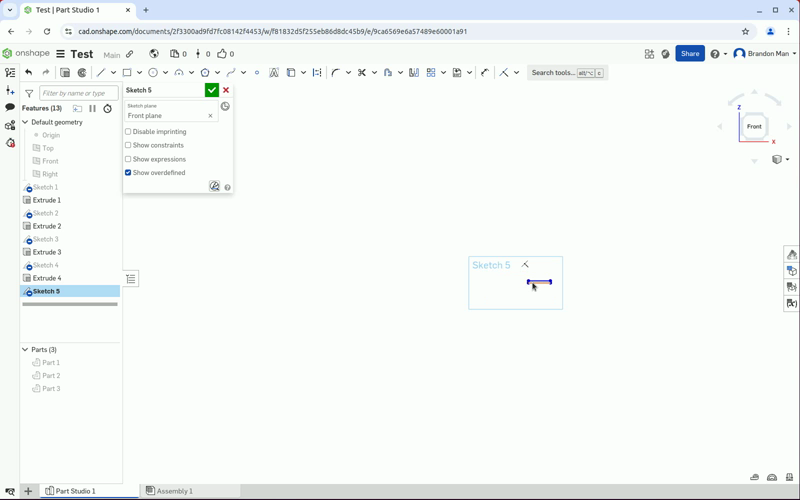
scroll(6)
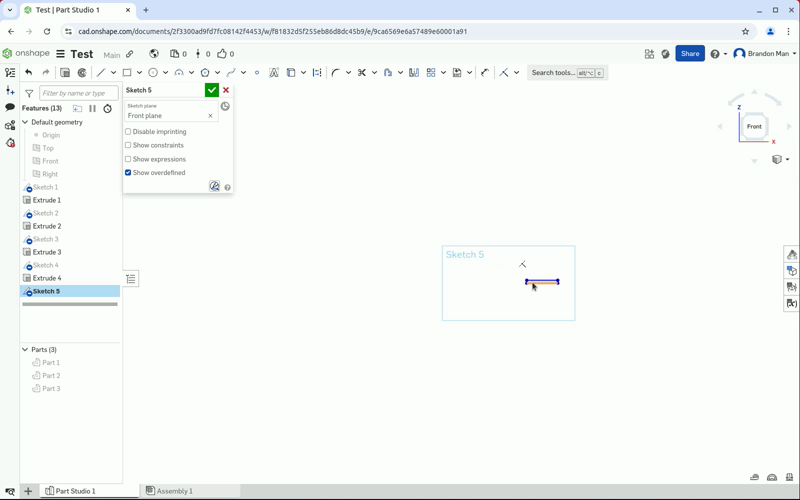
scroll(6)
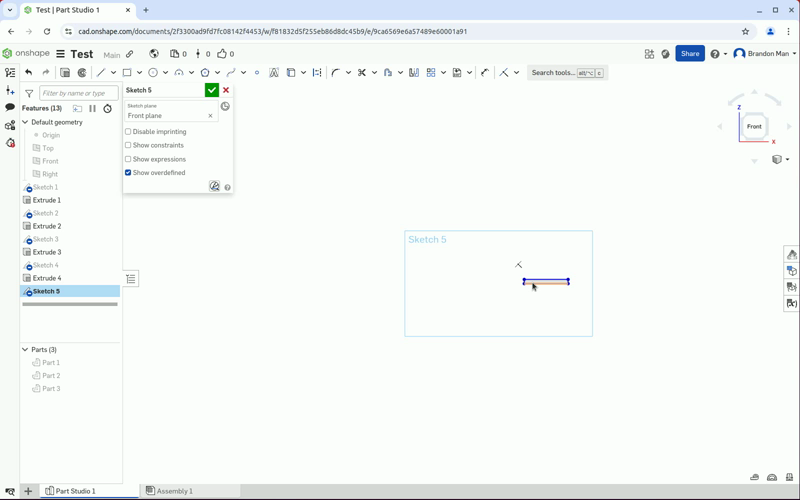
scroll(6)
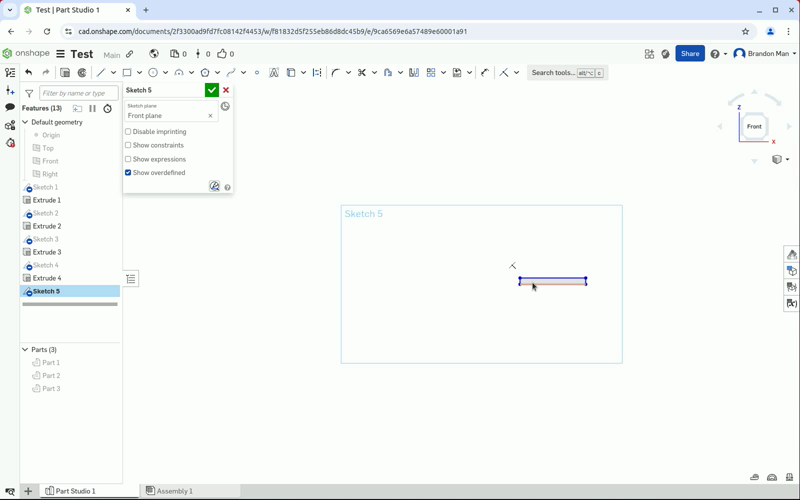
scroll(6)
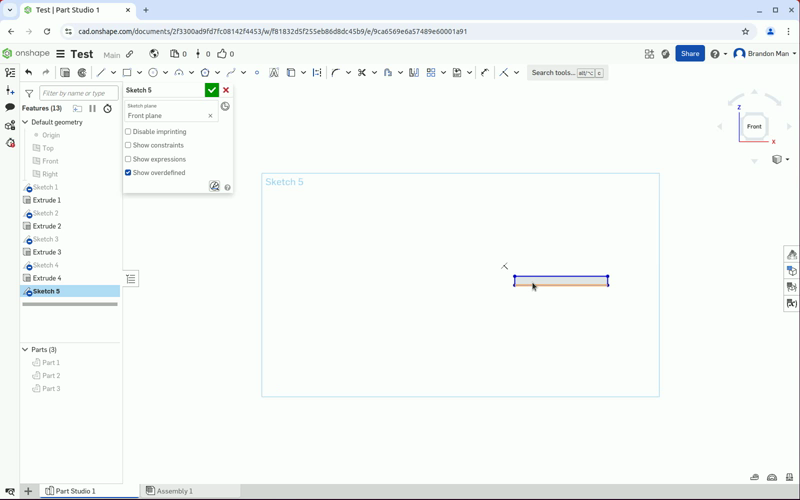
scroll(6)
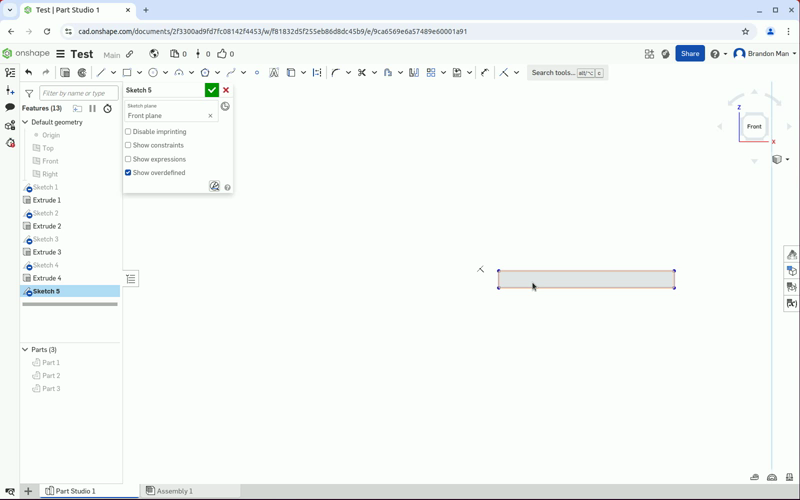
click(532, 282)
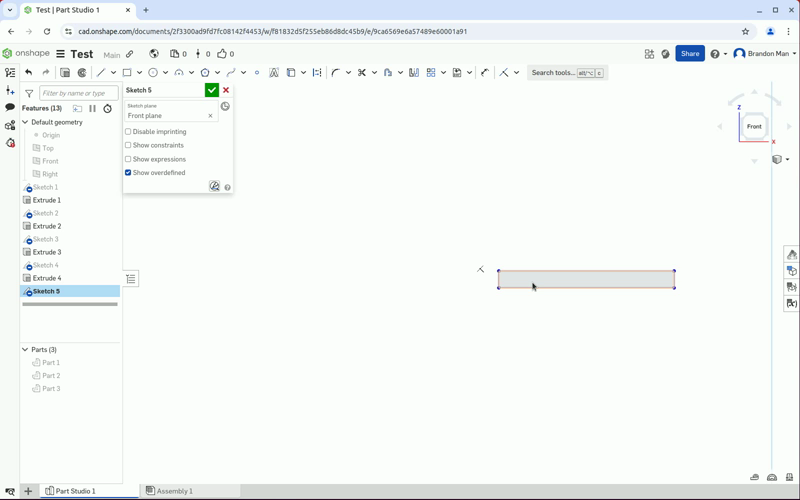
scroll(-6)
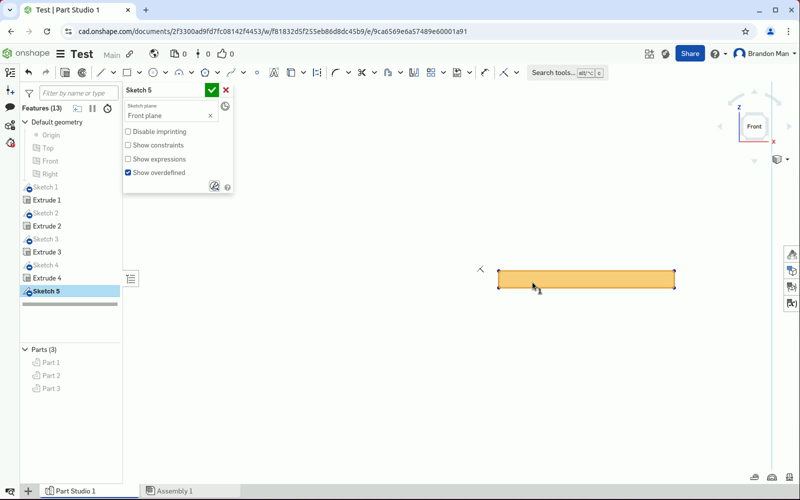
scroll(-6)
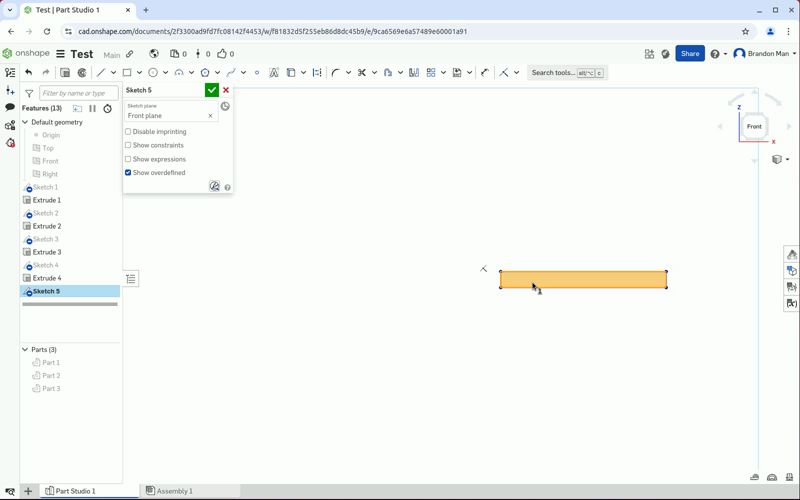
scroll(-6)
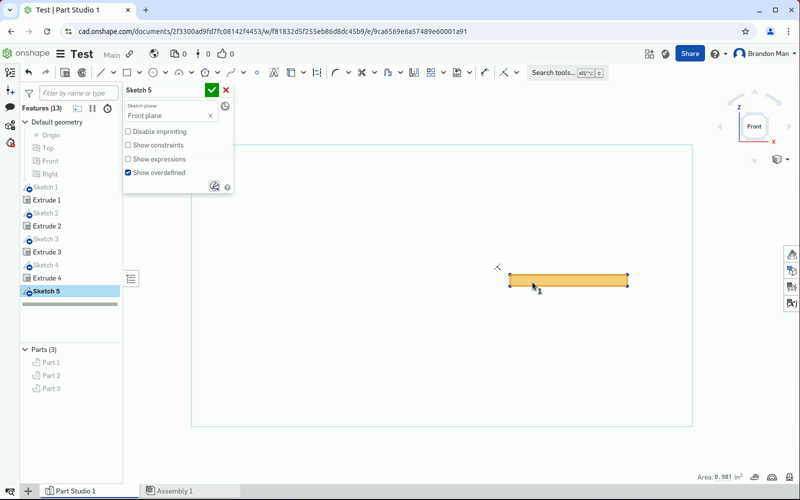
scroll(-6)
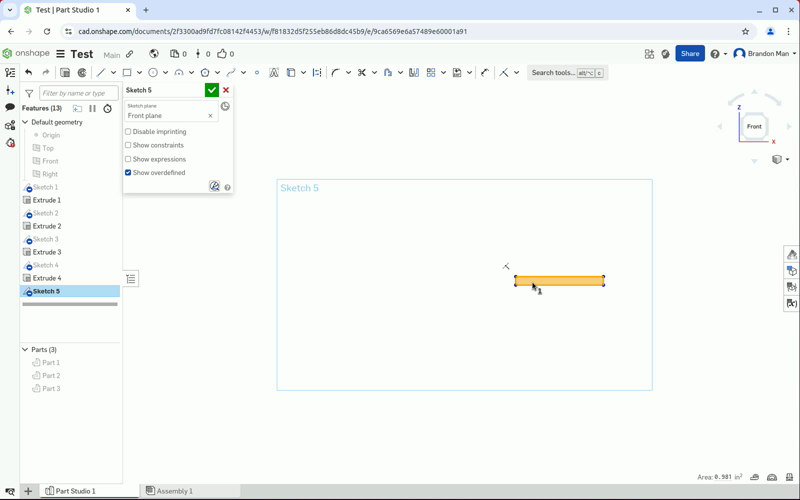
scroll(-6)
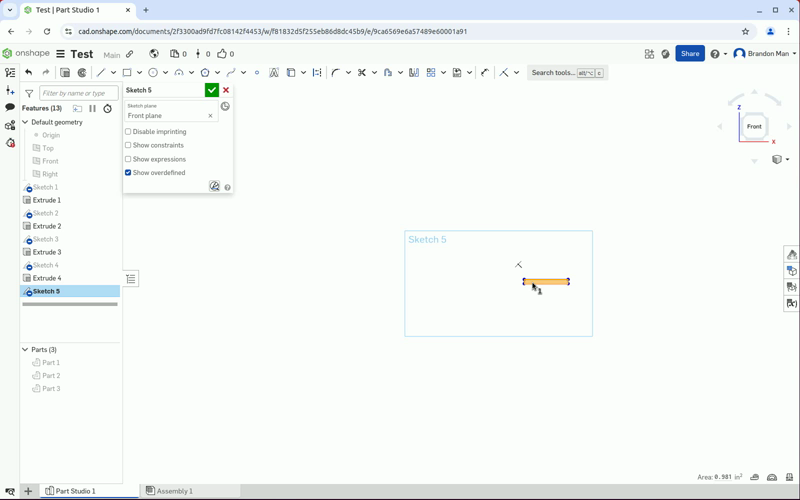
scroll(-6)
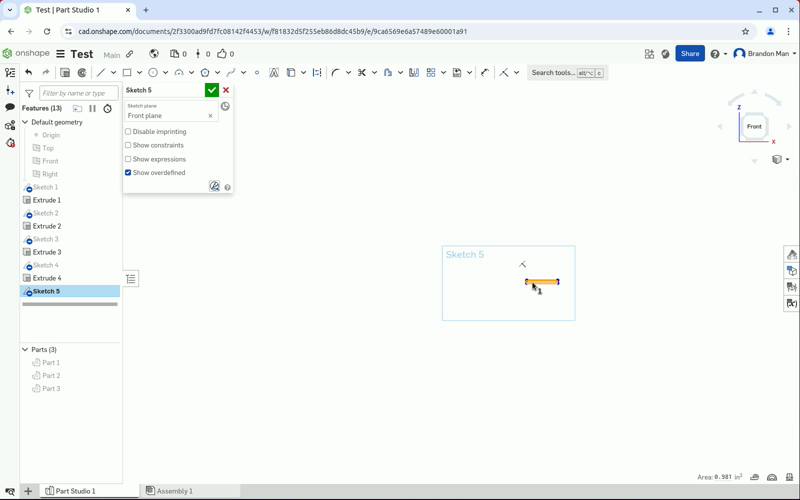
scroll(-6)
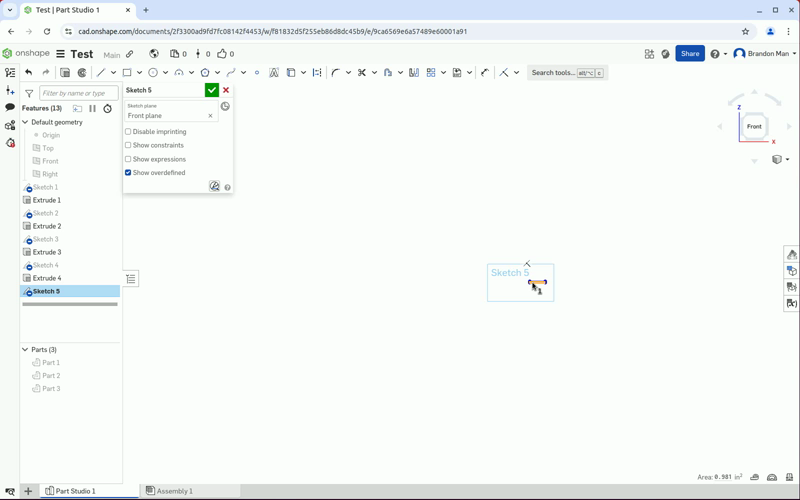
mouse_move(73, 352)
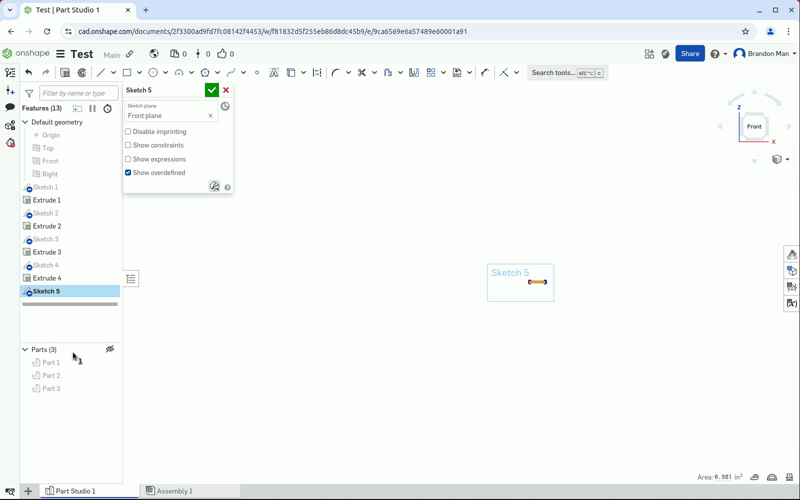
key(shift+y)
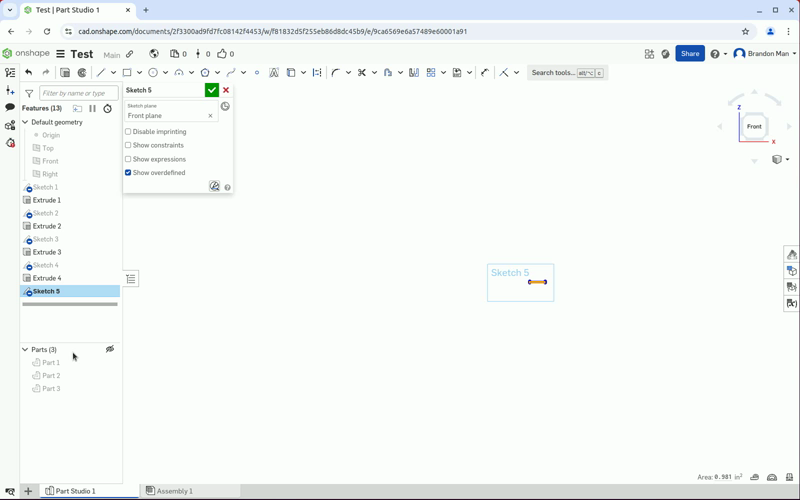
key(shift+e)
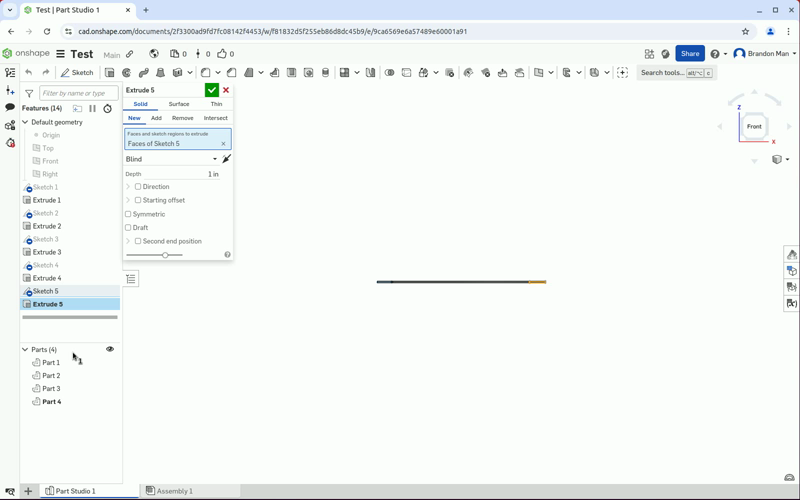
mouse_move(143, 106)
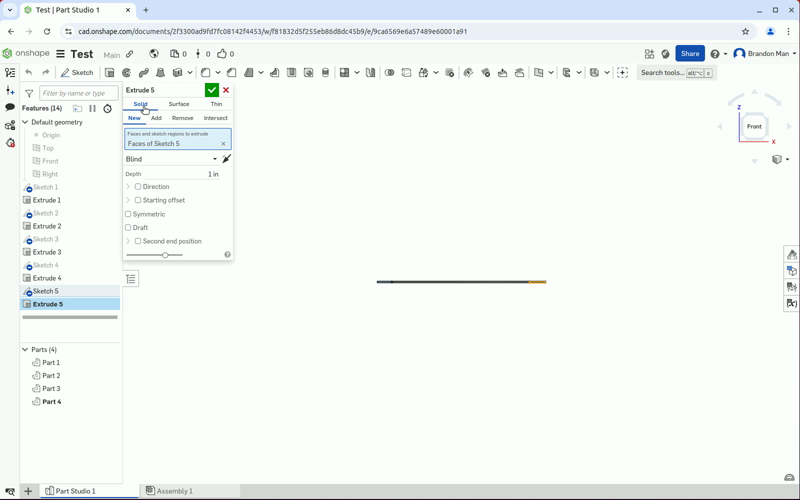
click(143, 106)
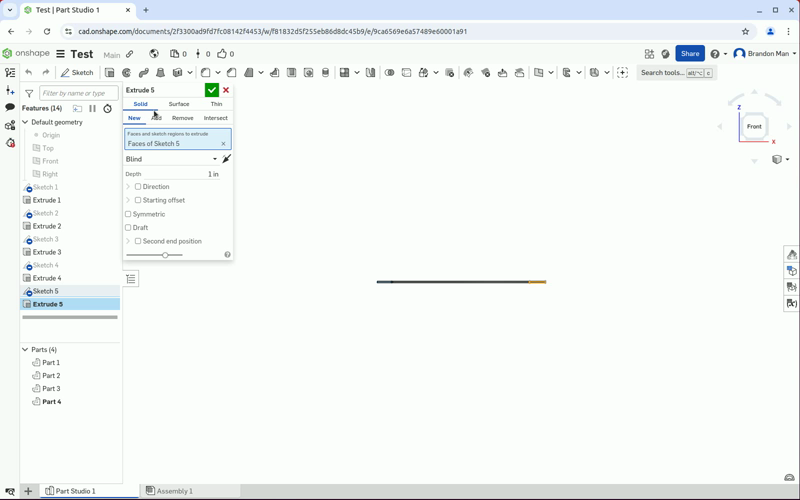
mouse_move(186, 120)
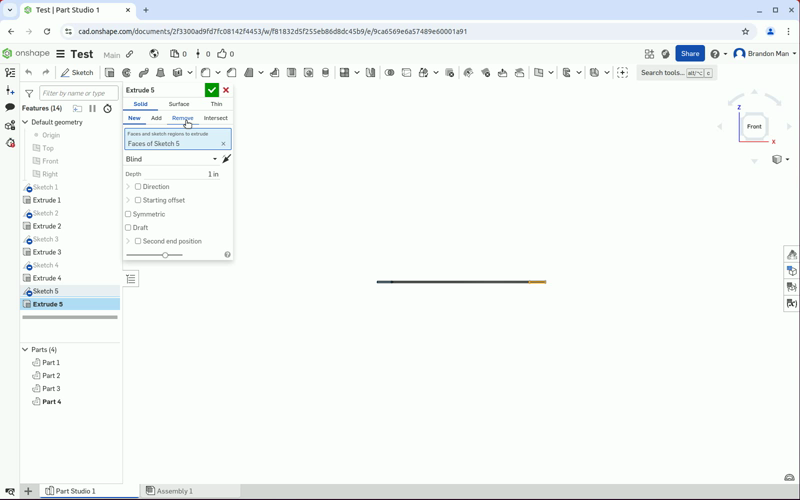
click(186, 120)
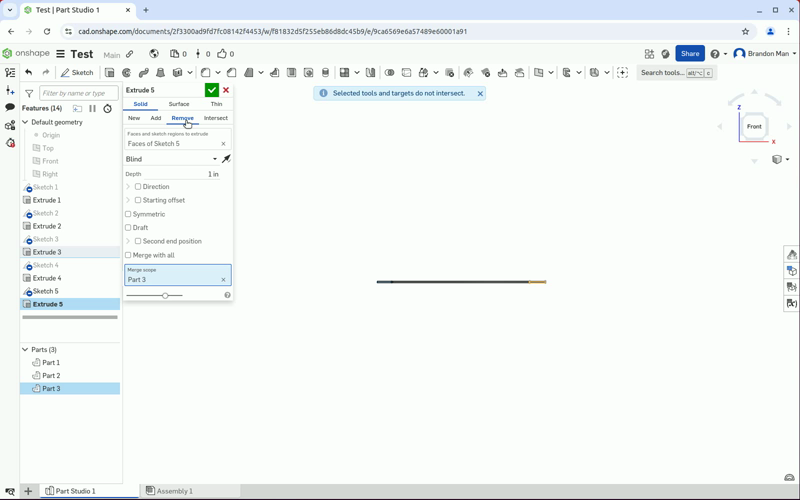
key(tab, 4)
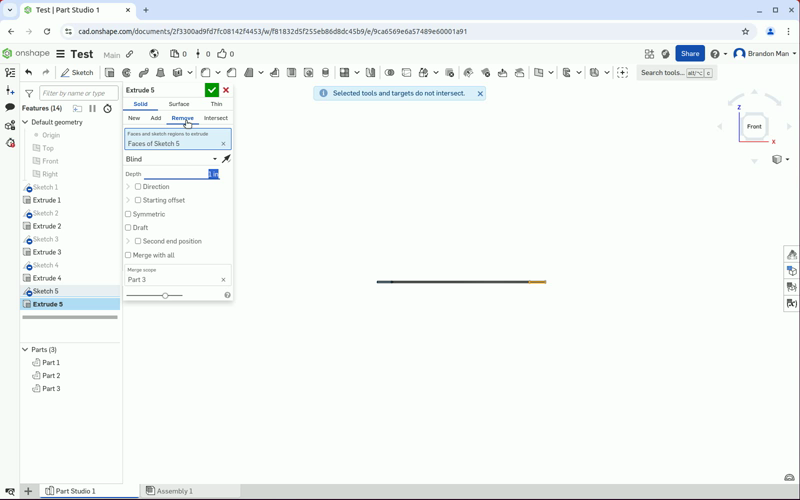
text(-12.036)
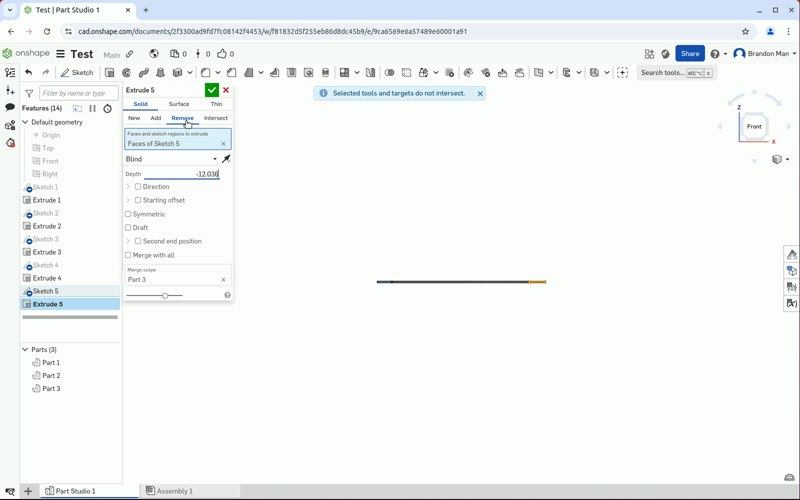
key(tab, 6)
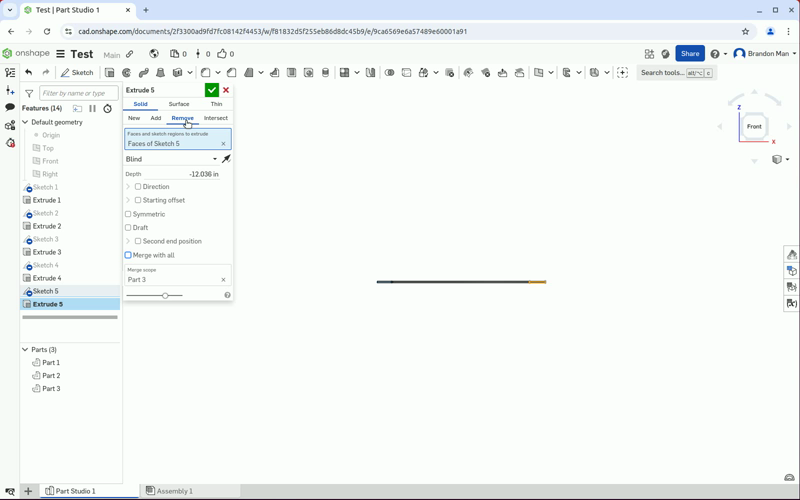
key(space)
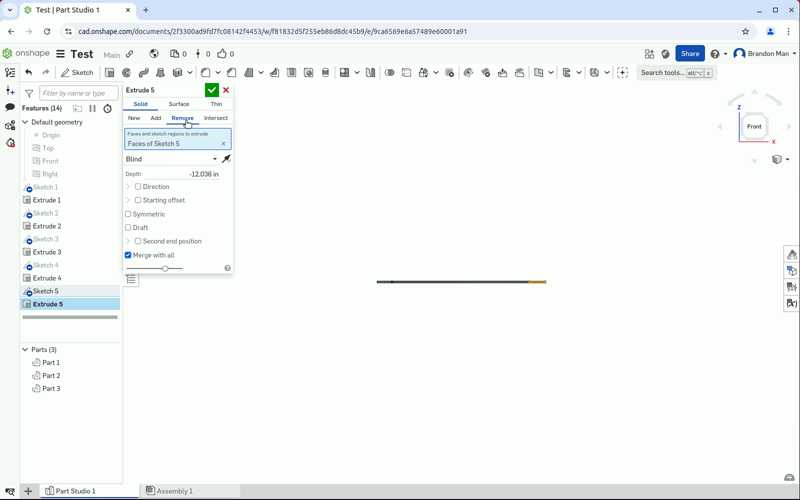
key(enter)
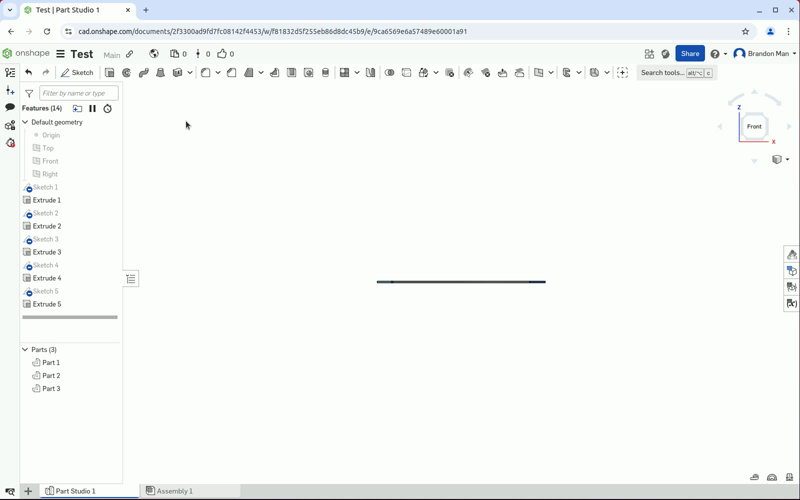
key(shift+h)
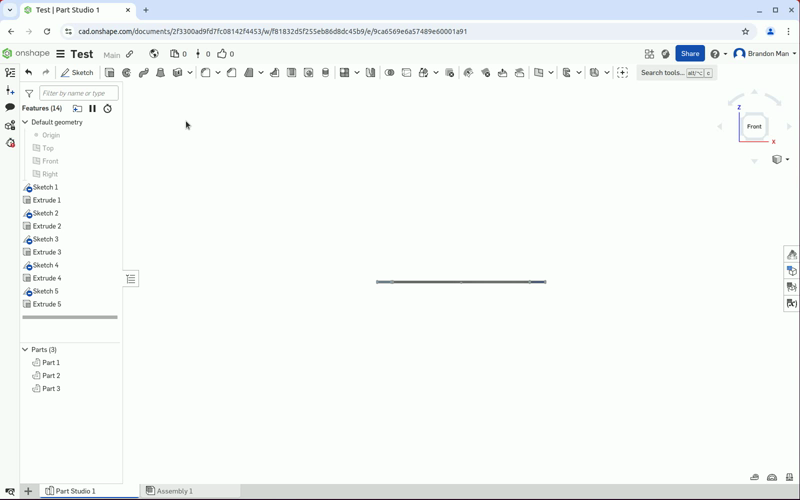
key(shift+h)
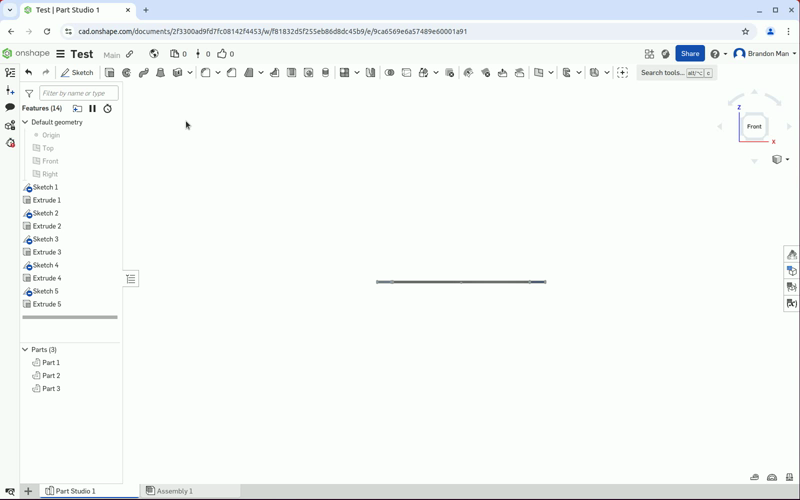
key(shift+7)
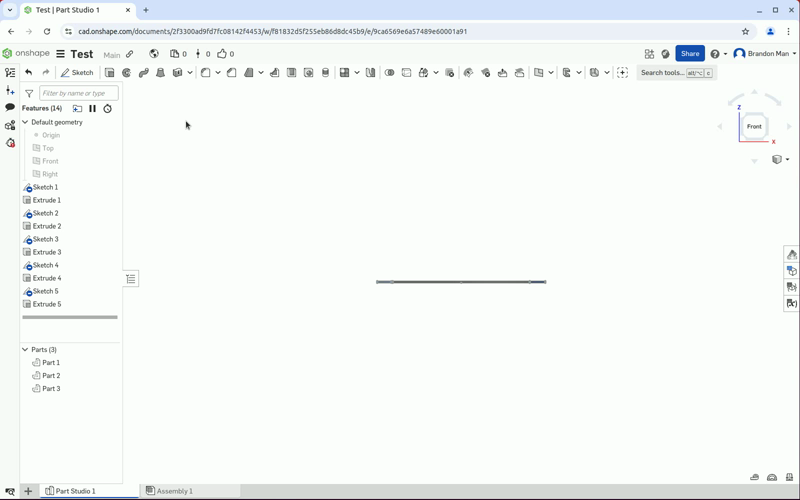
key(left, 2)
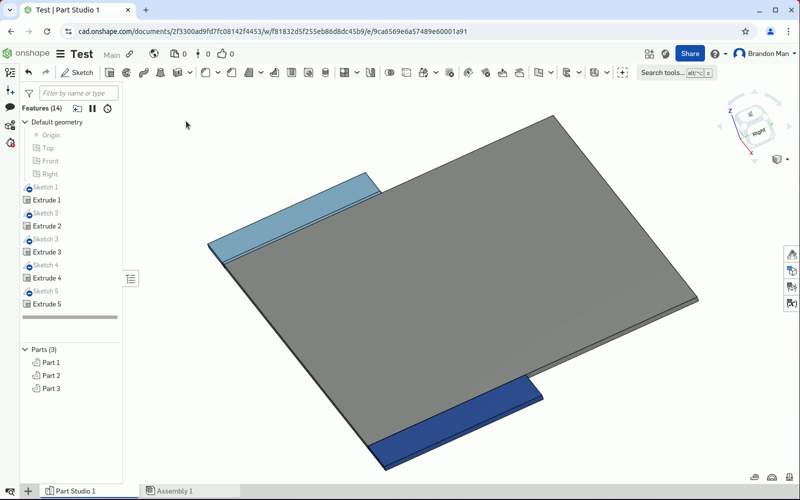
key(down, 2)
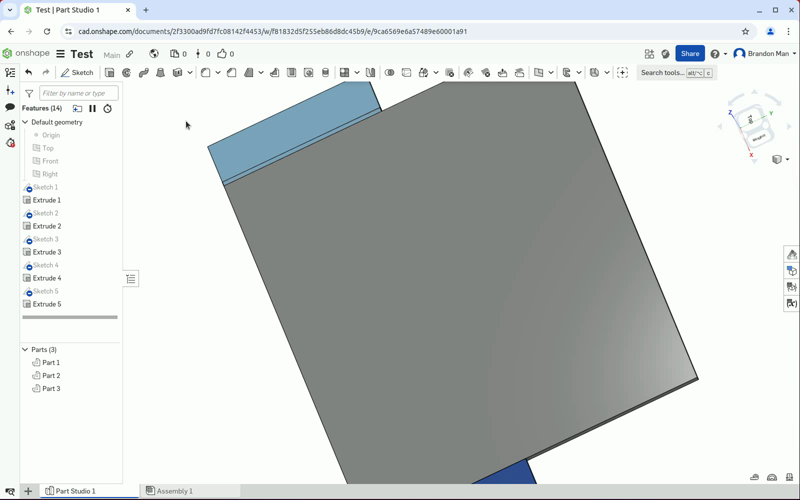
key(up, 2)
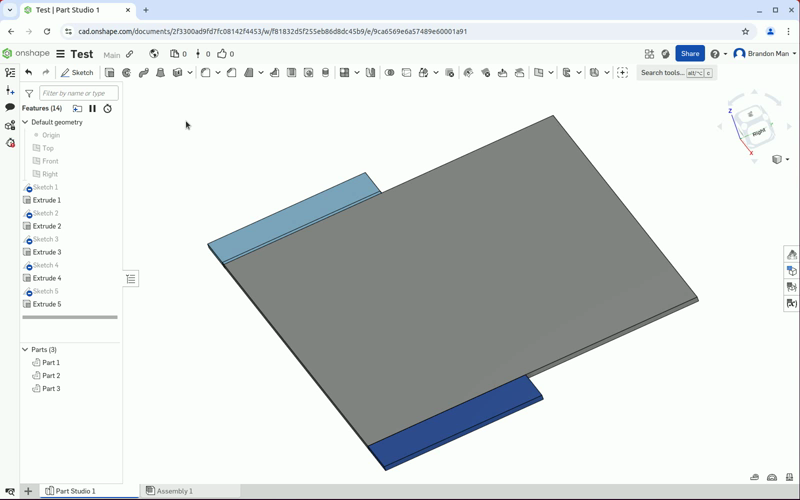
key(right, 2)
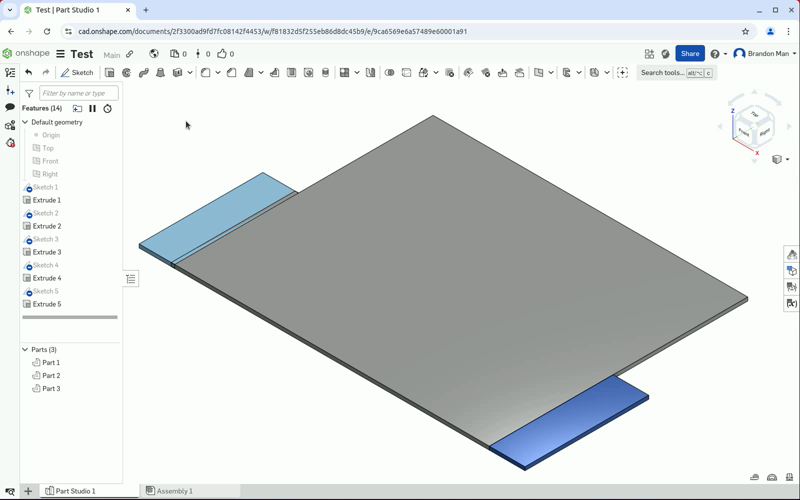
mouse_move(73, 189)
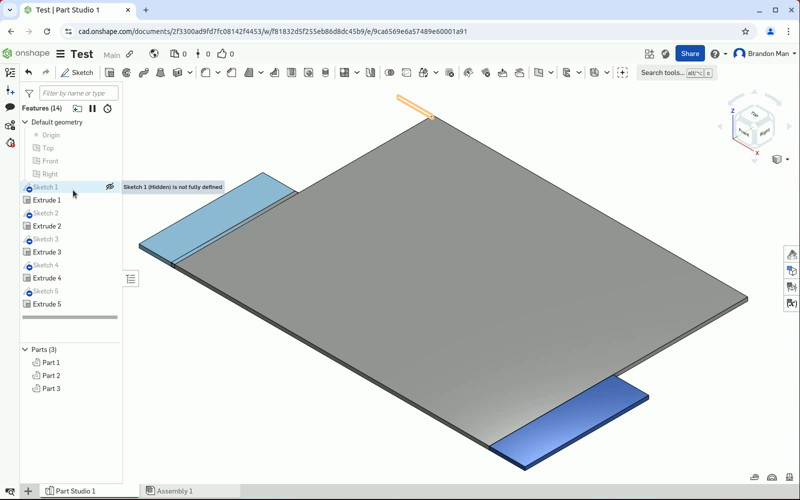
click(73, 189)